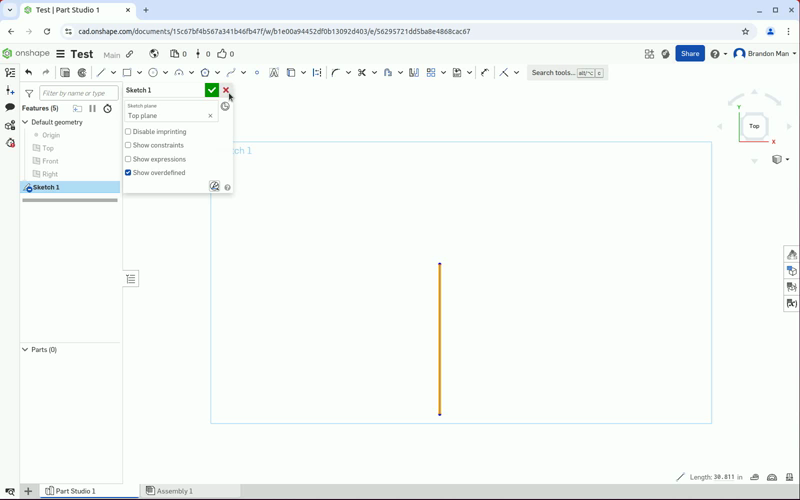
key(shift+h)
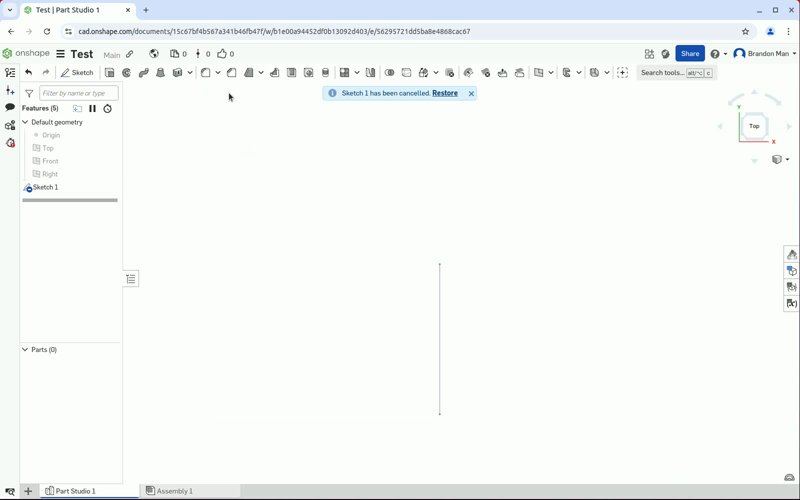
key(shift+s)
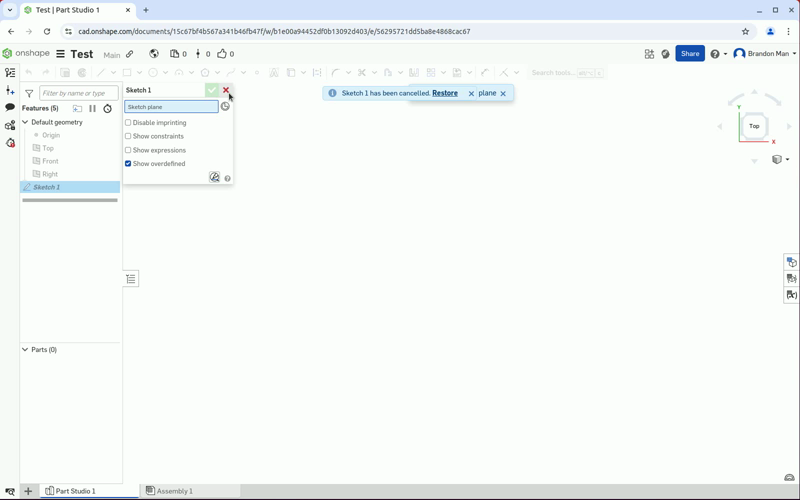
mouse_move(73, 150)
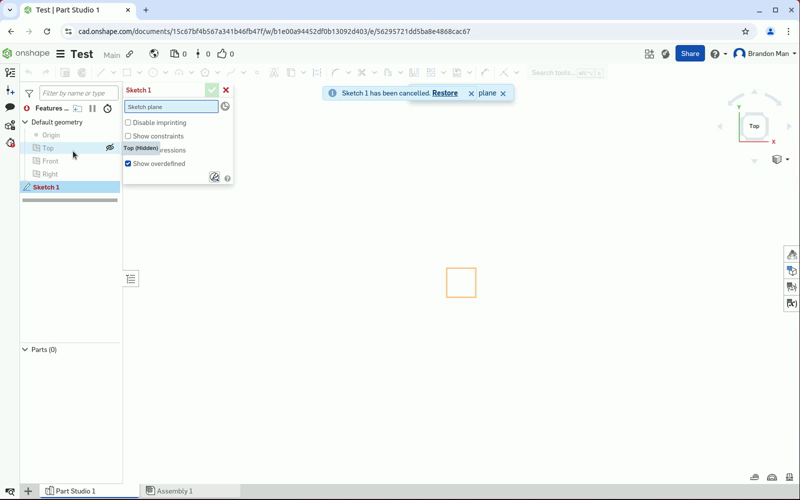
click(73, 150)
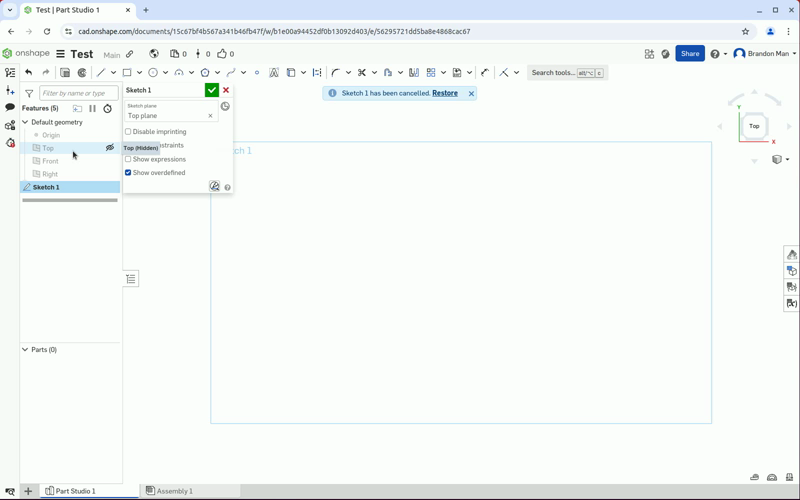
mouse_move(73, 352)
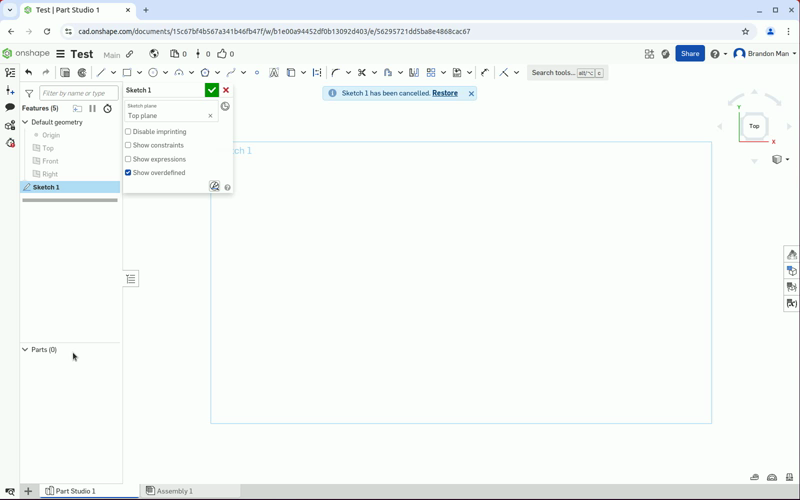
key(y)
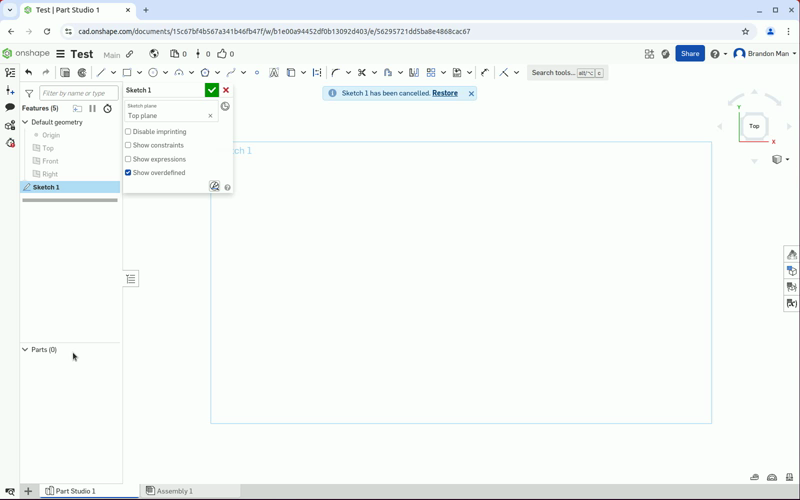
key(l)
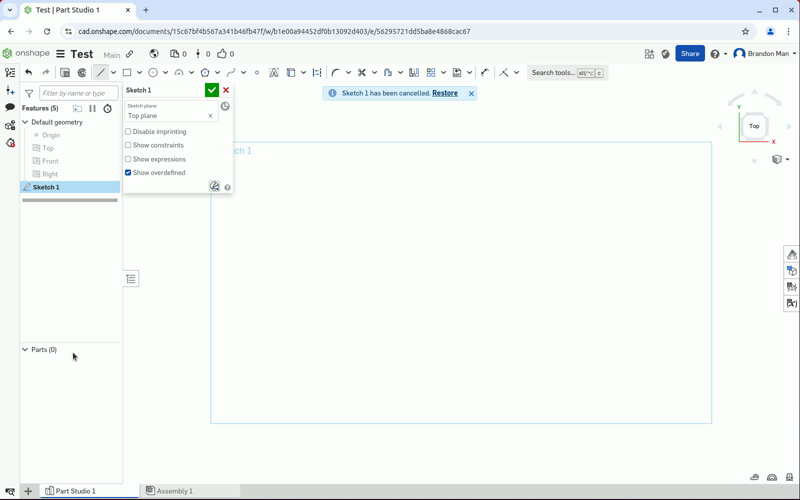
key_down(shift)
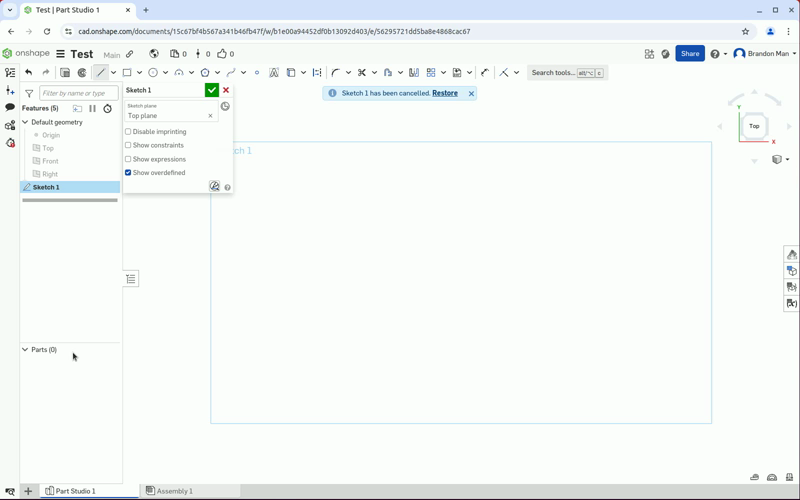
mouse_move(440, 307)
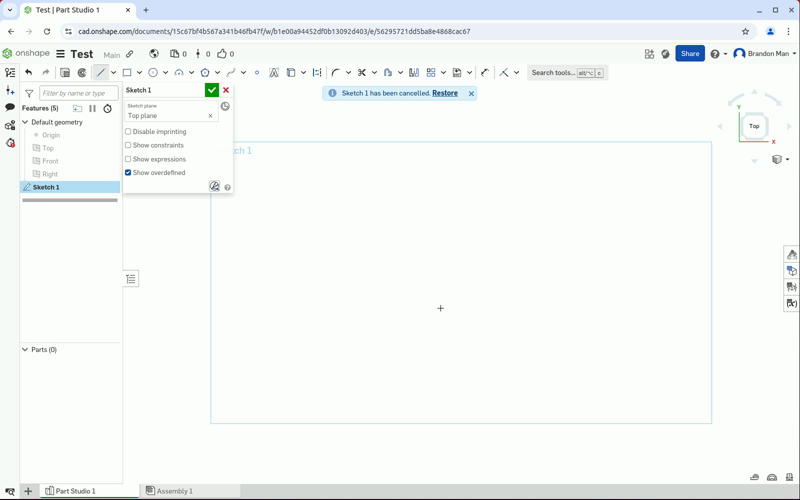
click(440, 307)
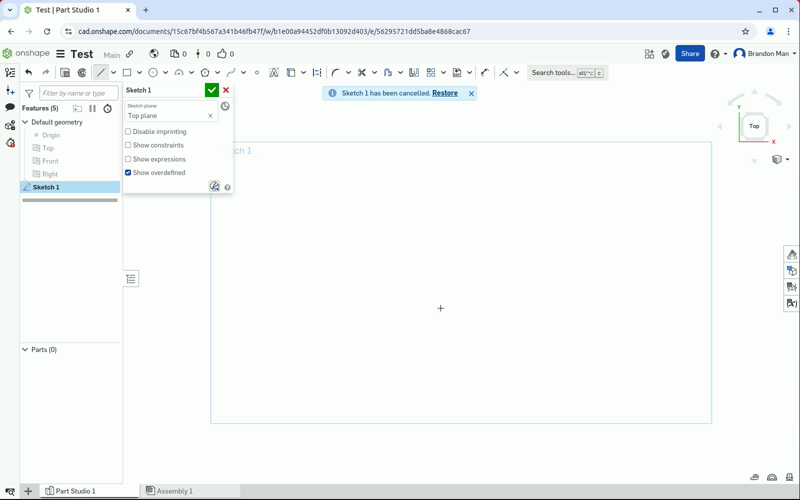
key_up(shift)
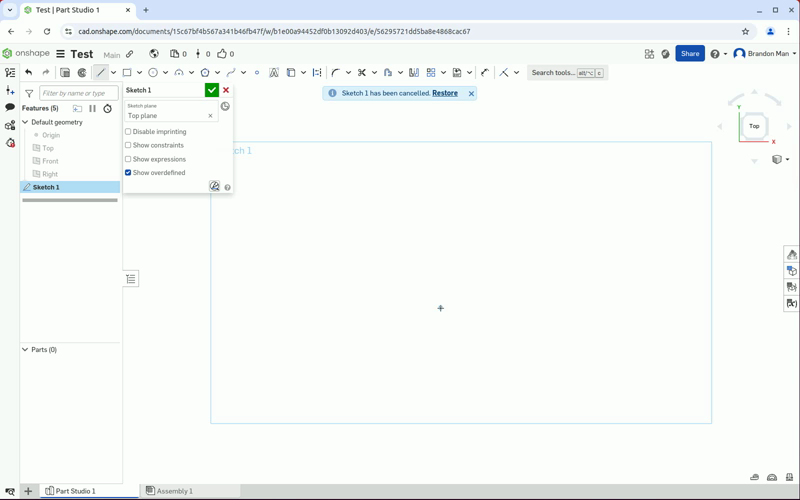
key_down(shift)
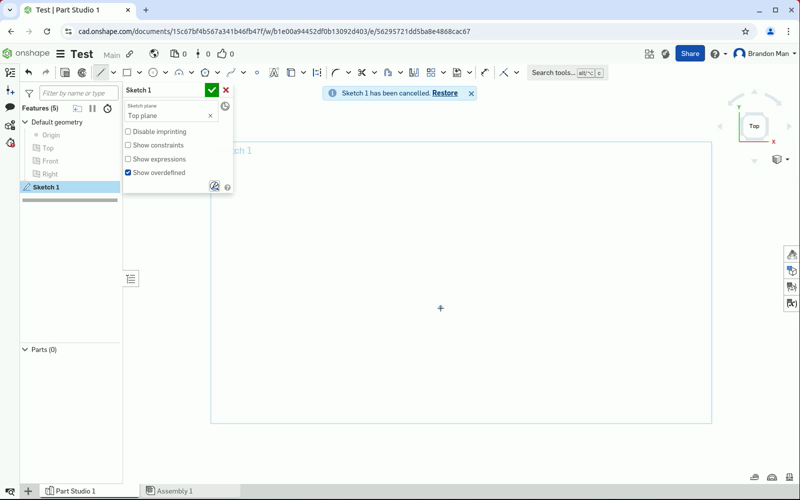
mouse_move(470, 307)
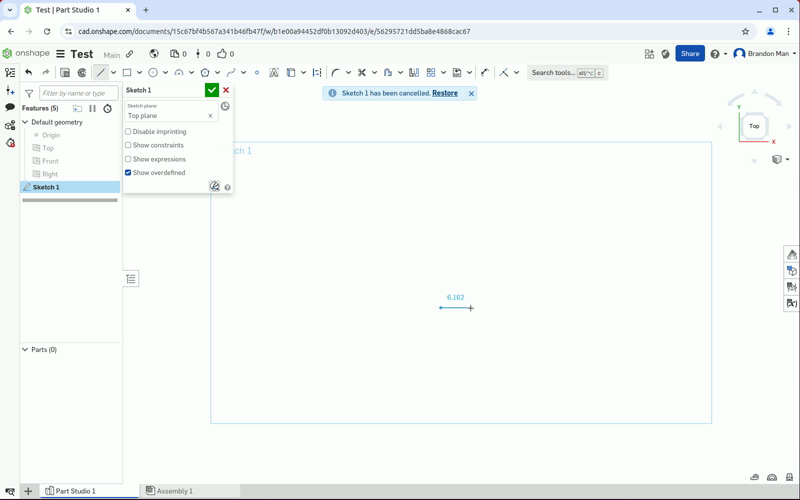
mouse_move(472, 307)
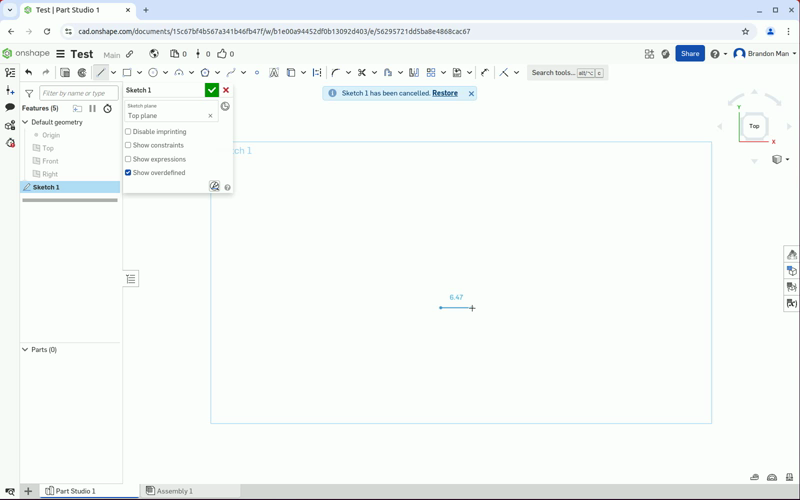
click(472, 307)
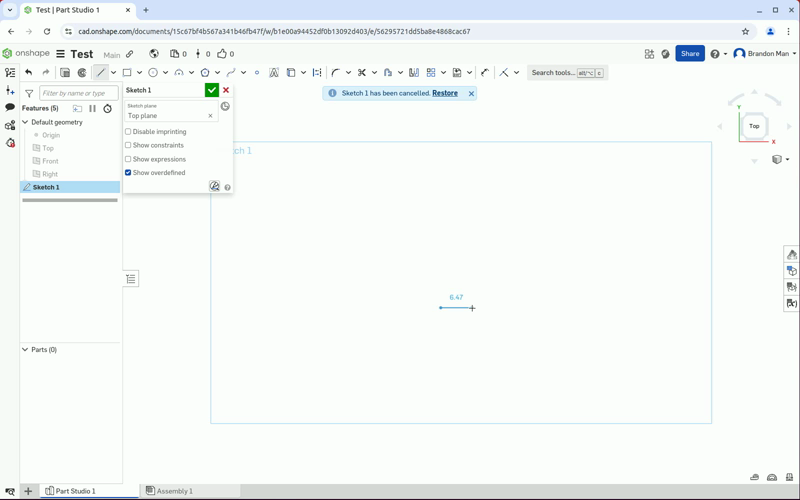
key_up(shift)
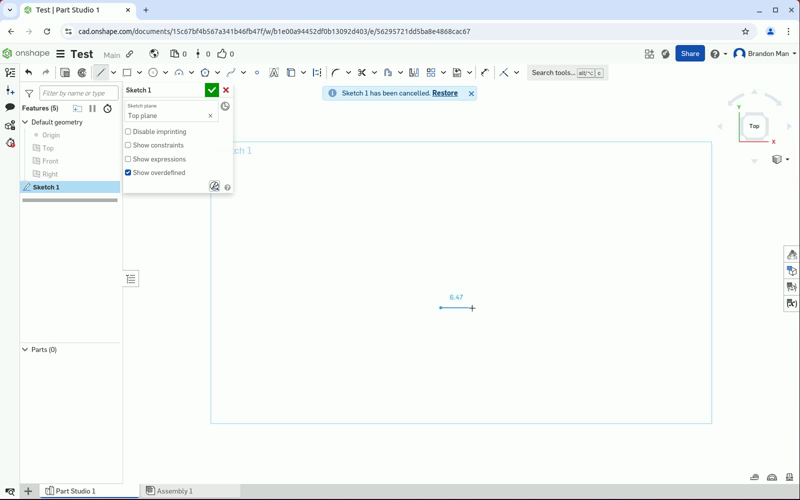
key_down(shift)
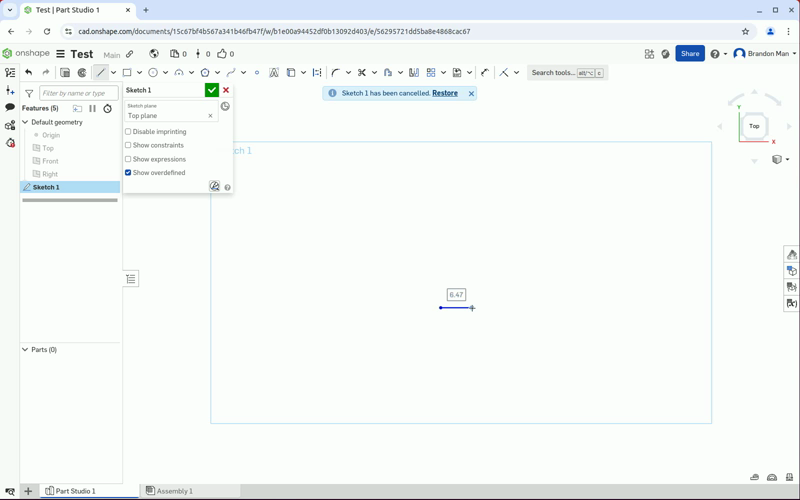
mouse_move(502, 307)
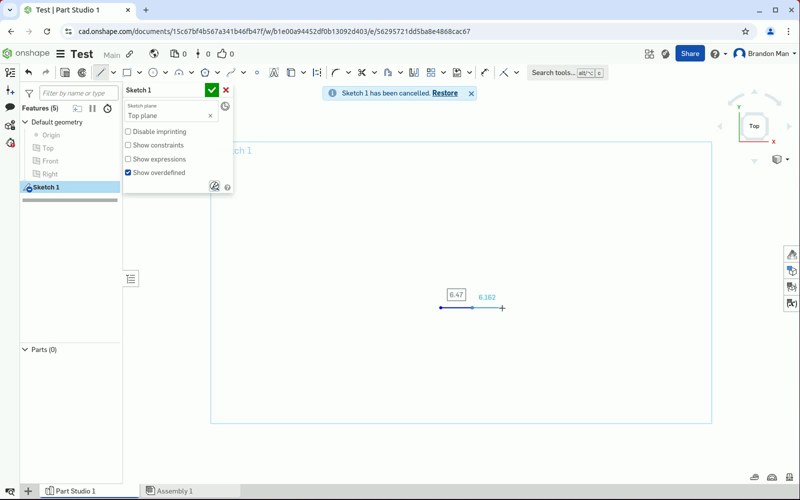
mouse_move(472, 272)
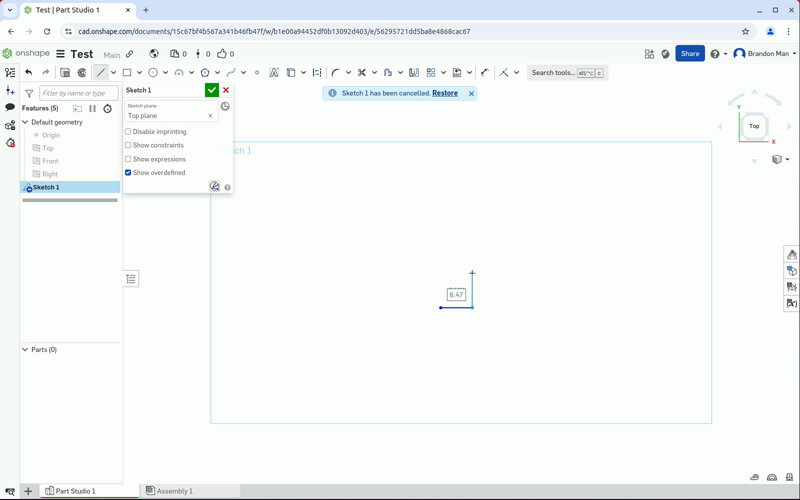
click(472, 272)
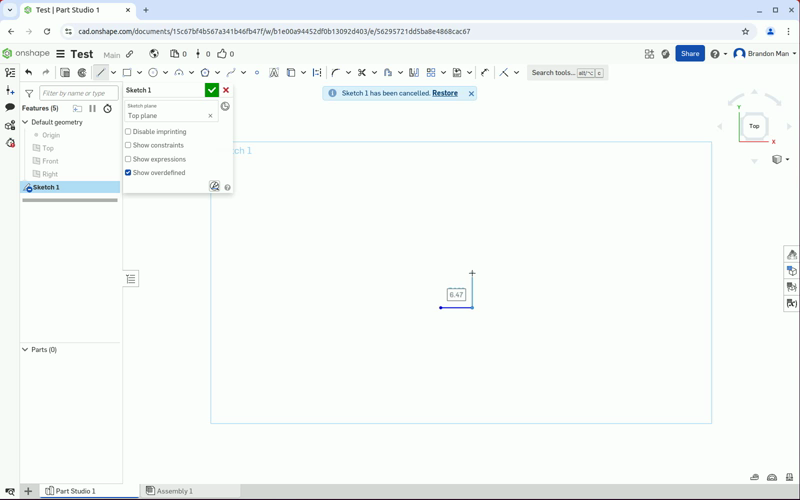
key_up(shift)
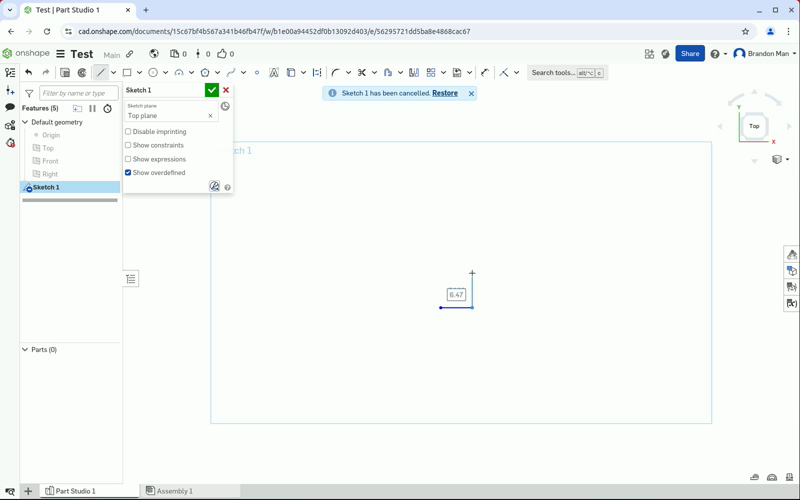
key_down(shift)
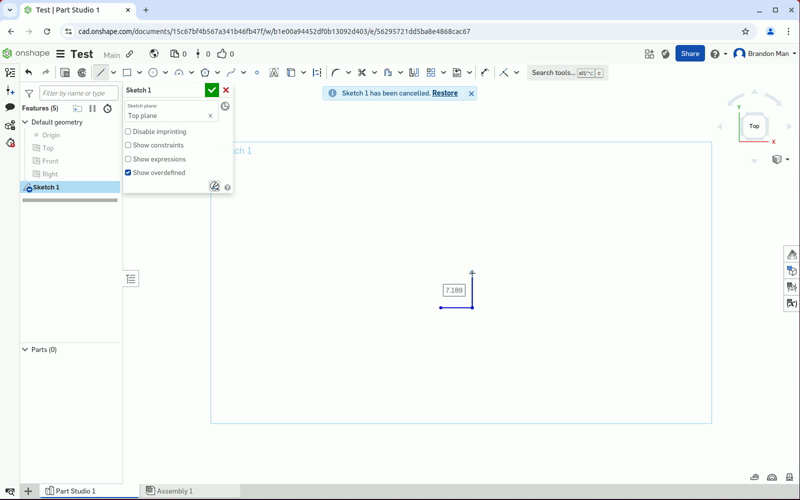
mouse_move(502, 272)
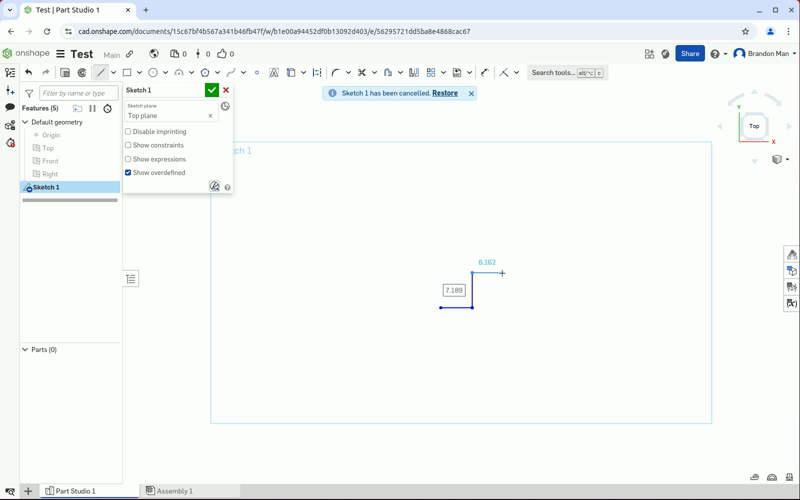
mouse_move(440, 261)
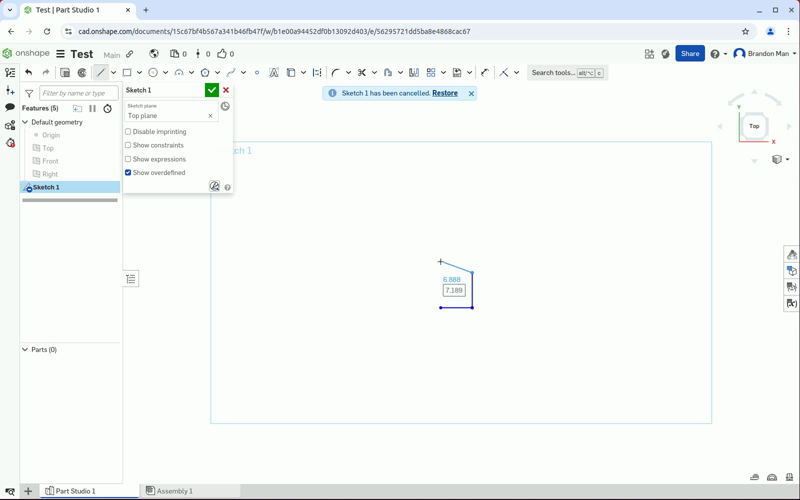
click(440, 261)
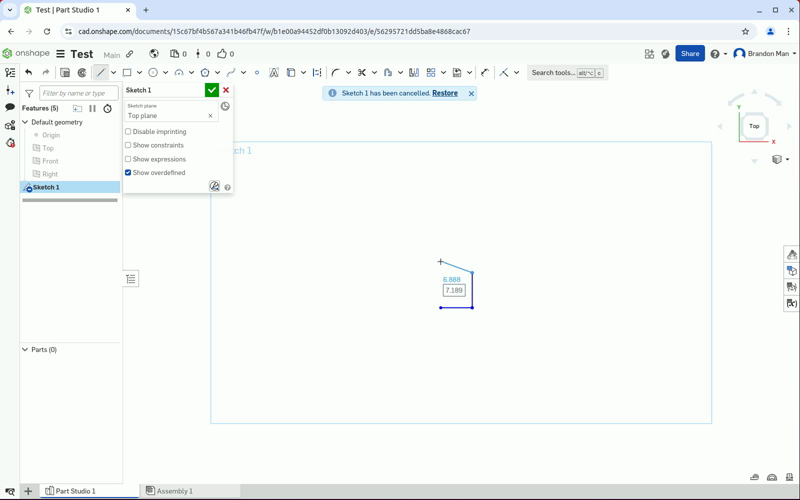
key_up(shift)
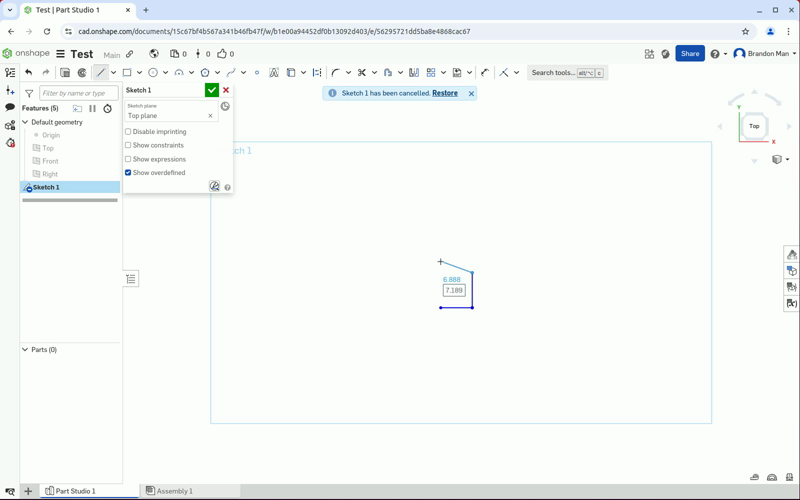
mouse_move(470, 261)
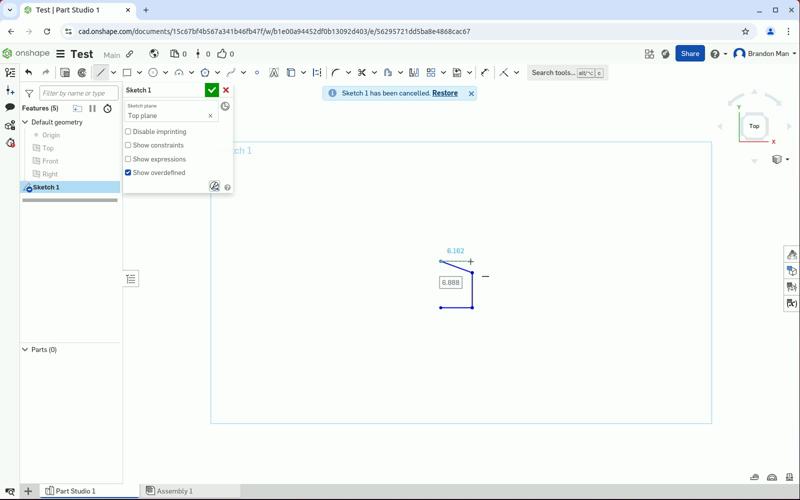
key_down(shift)
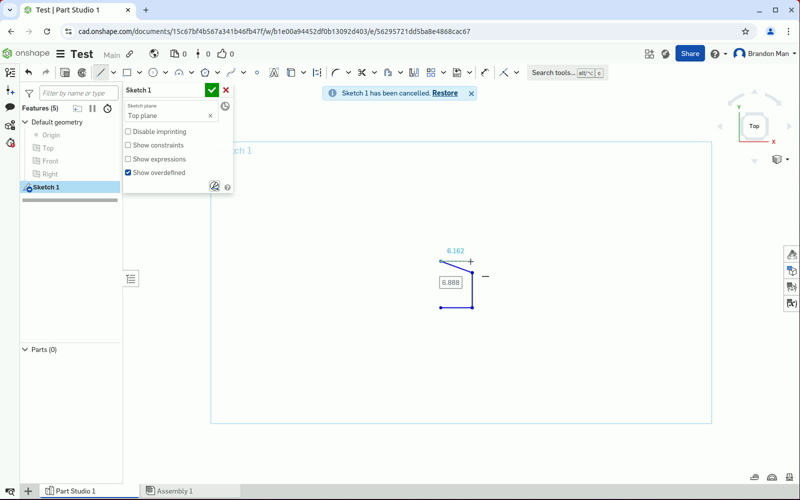
mouse_move(440, 307)
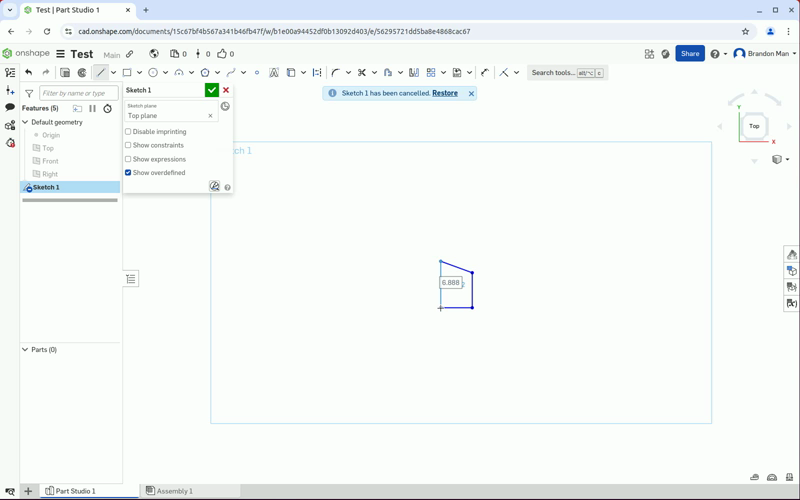
key_up(shift)
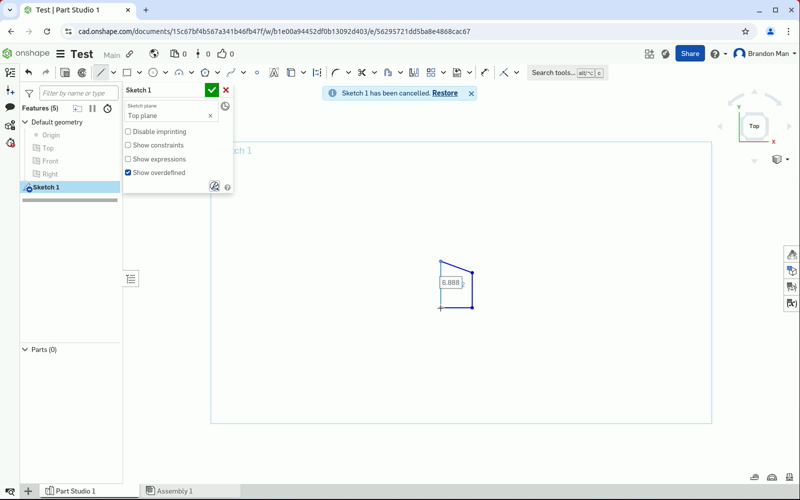
click(440, 307)
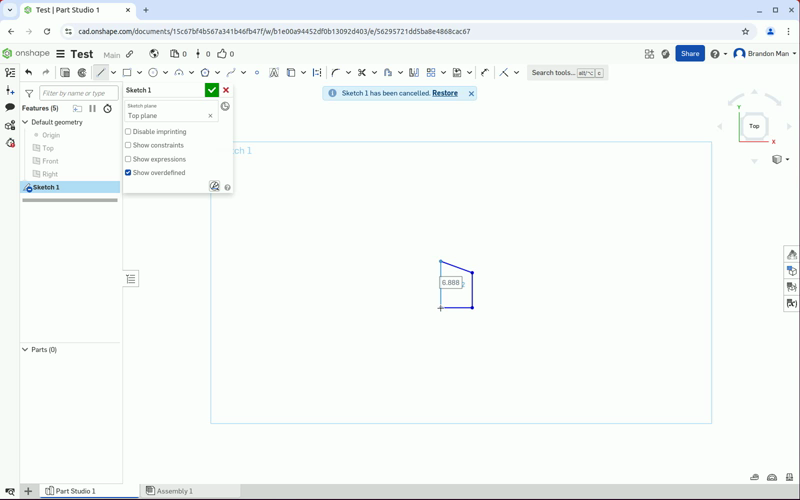
key(esc)
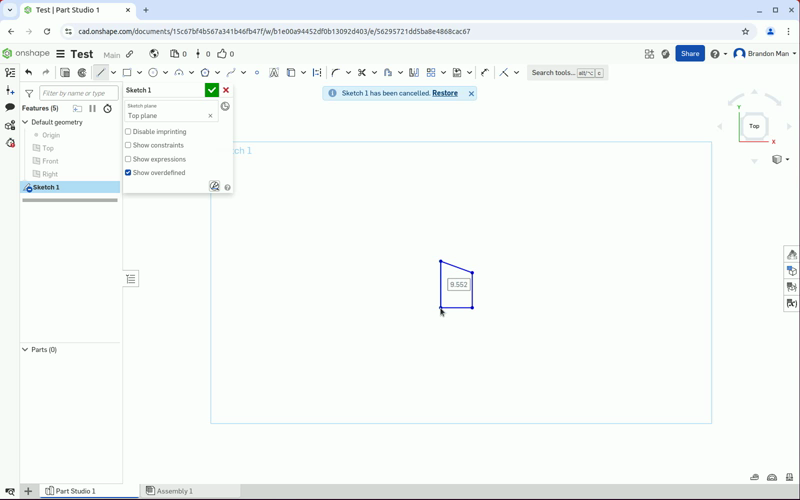
mouse_move(461, 304)
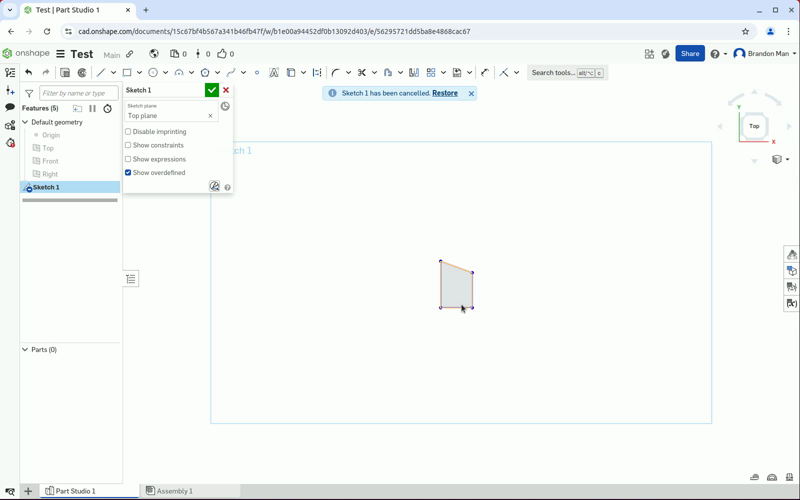
scroll(6)
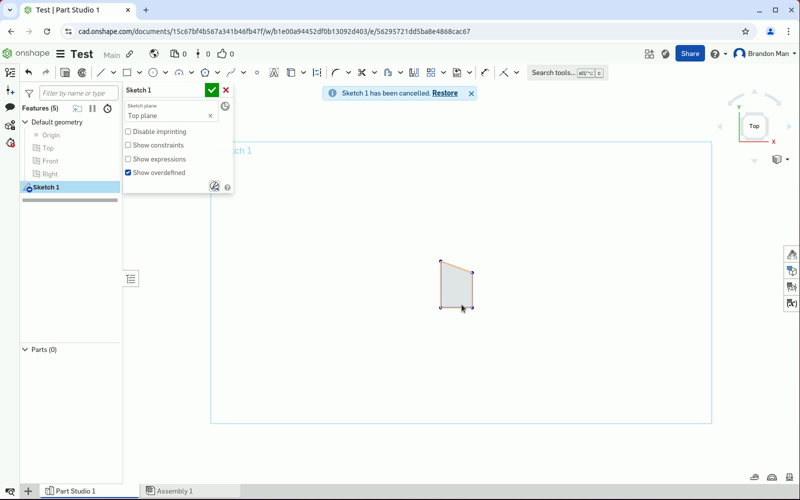
scroll(6)
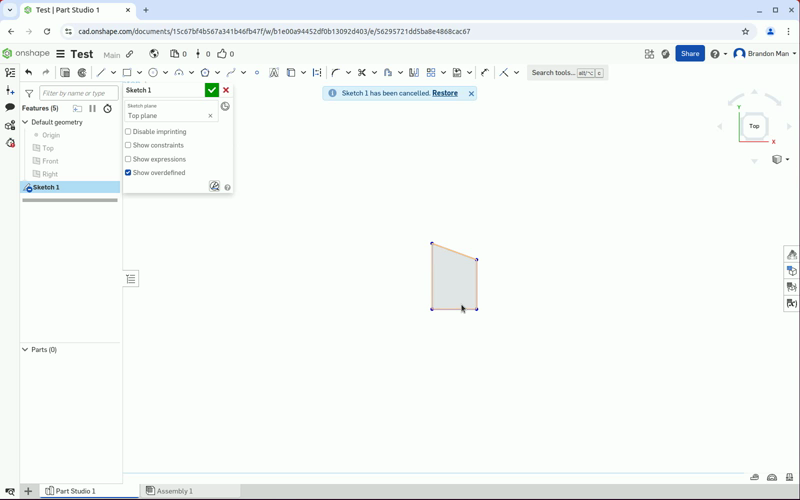
scroll(6)
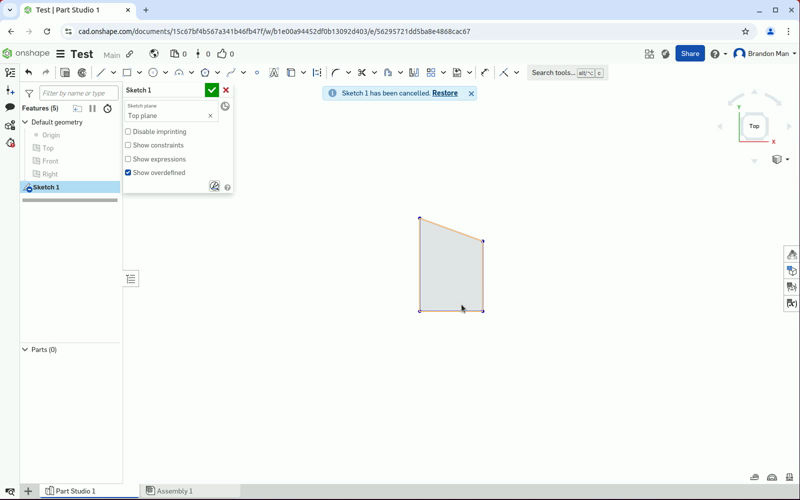
scroll(6)
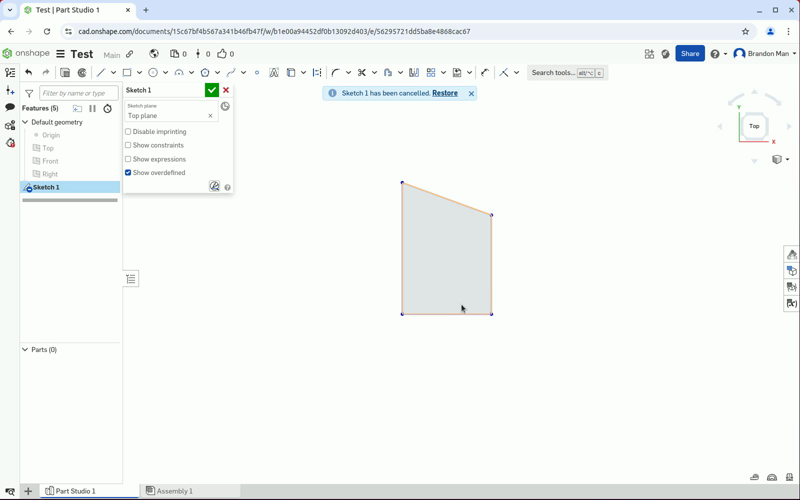
scroll(6)
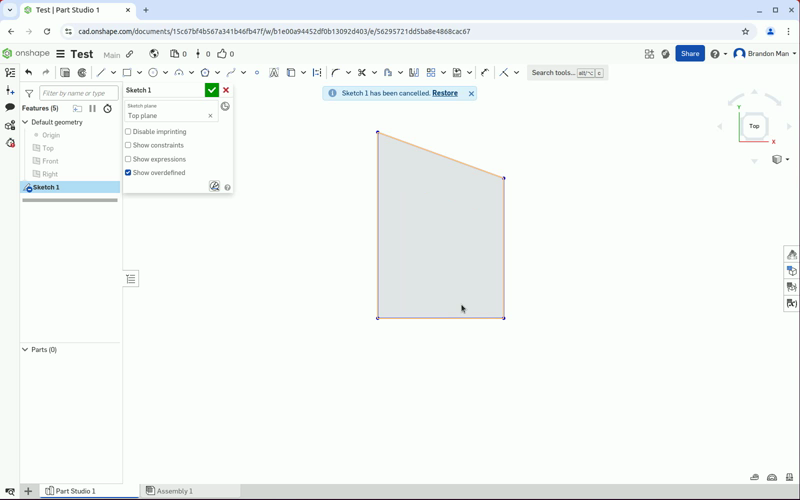
scroll(6)
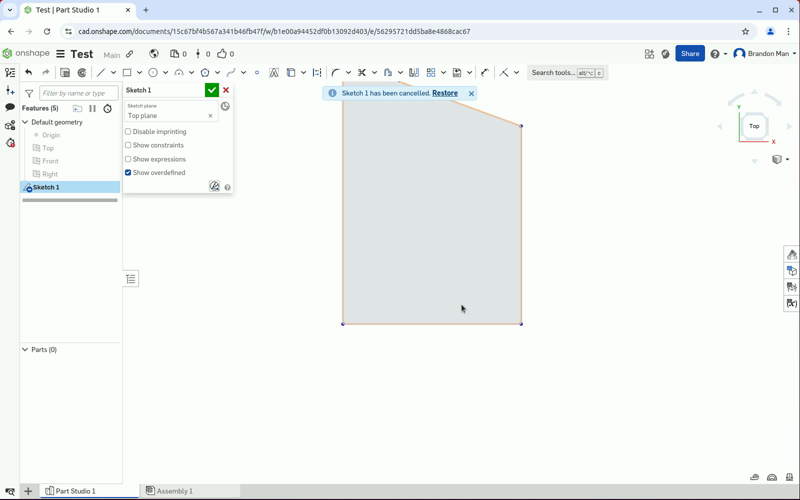
scroll(6)
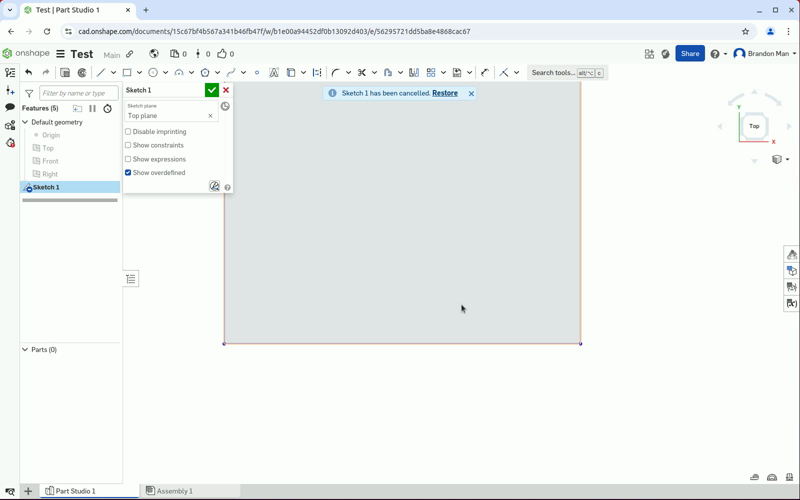
click(461, 304)
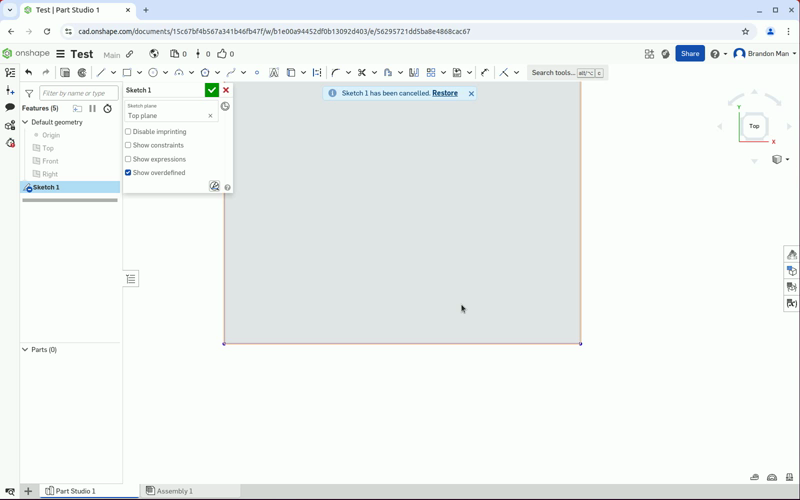
scroll(-6)
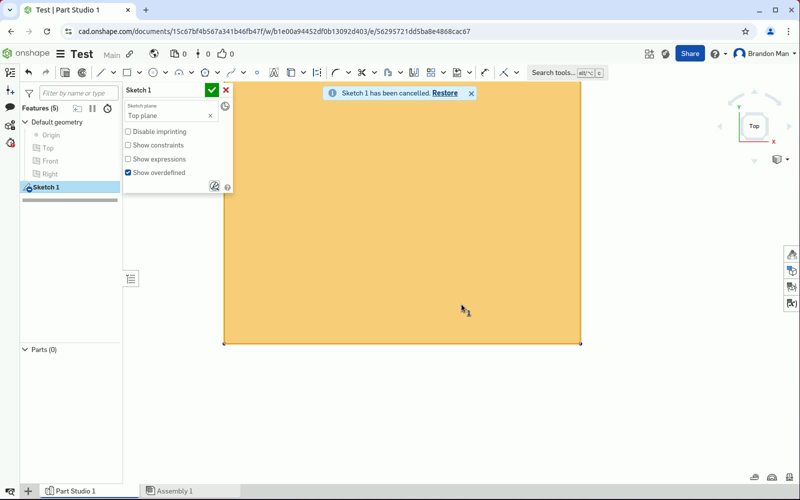
scroll(-6)
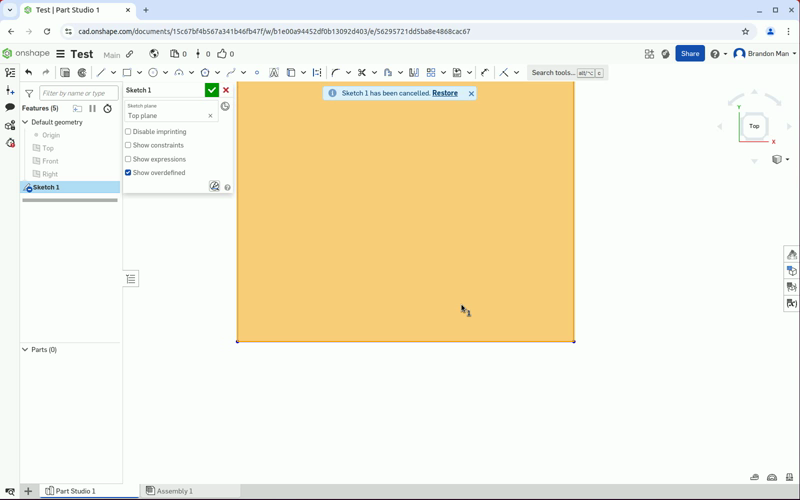
scroll(-6)
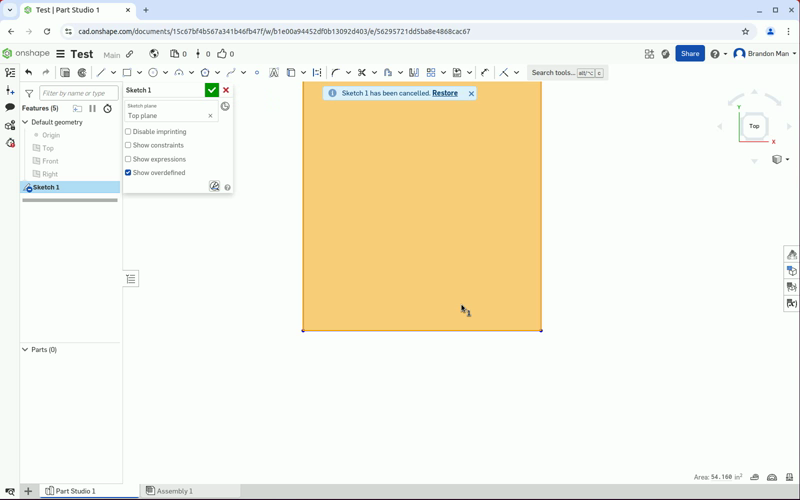
scroll(-6)
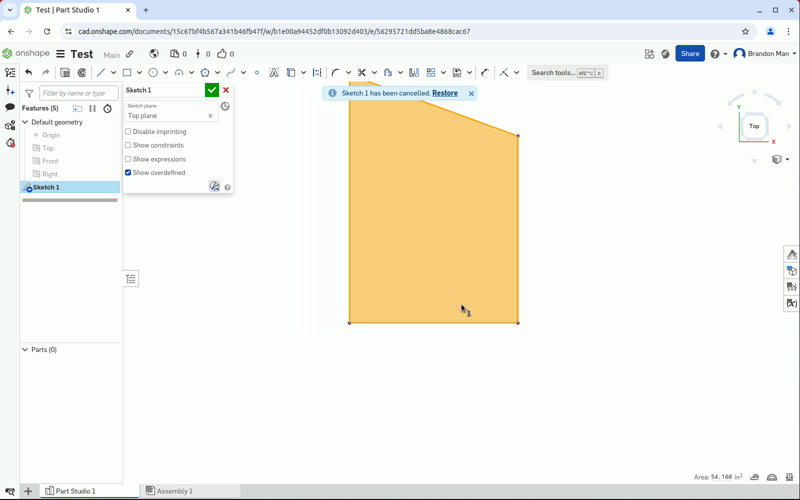
scroll(-6)
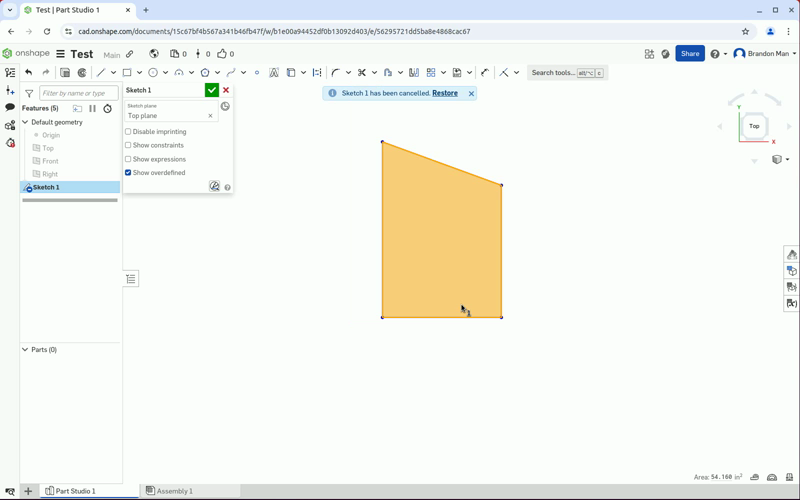
scroll(-6)
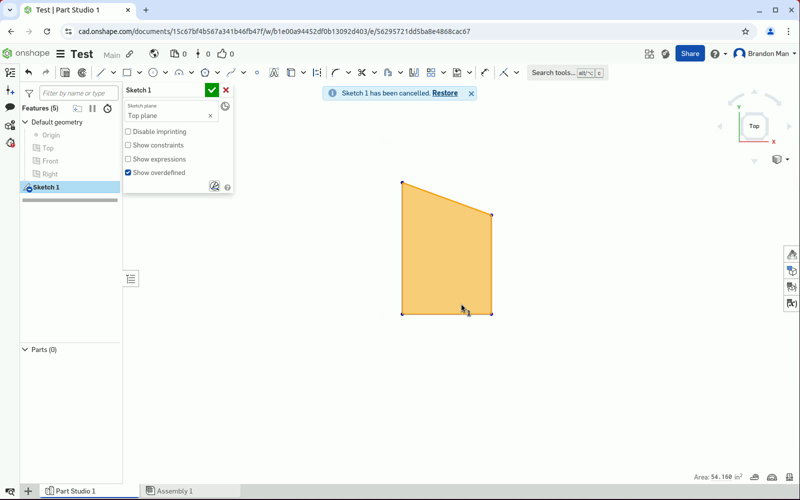
scroll(-6)
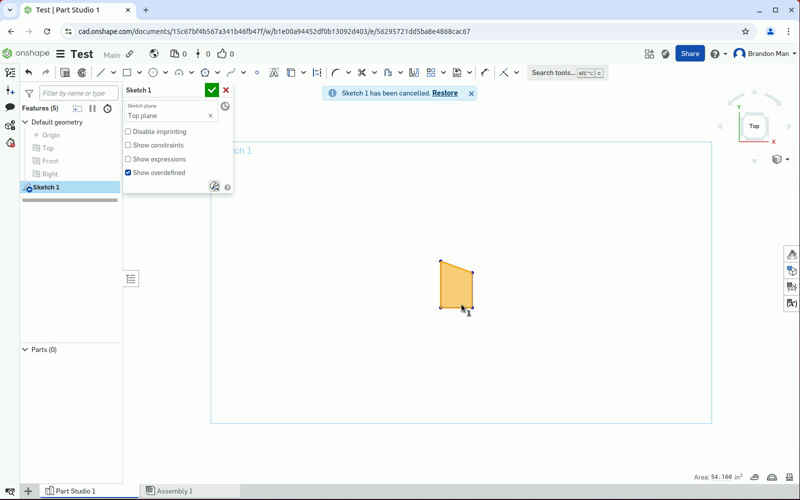
mouse_move(73, 352)
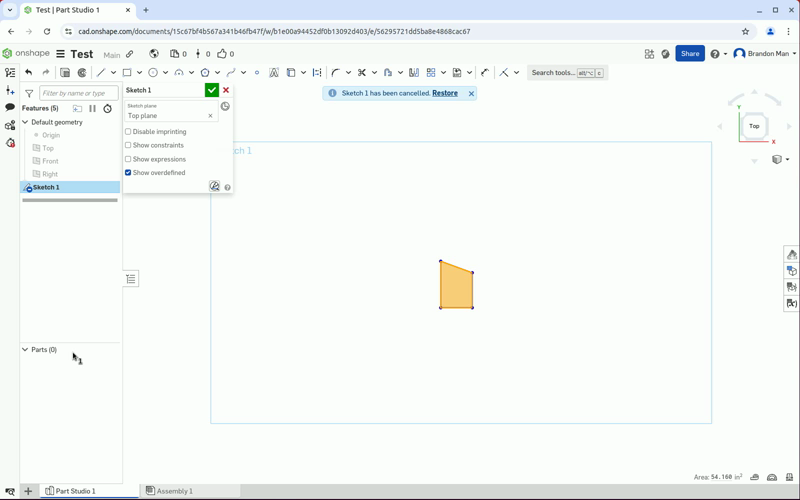
key(shift+y)
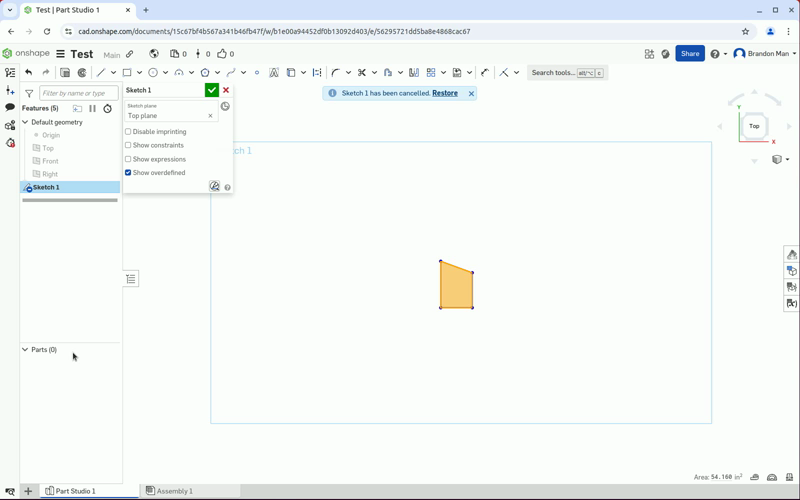
key(shift+e)
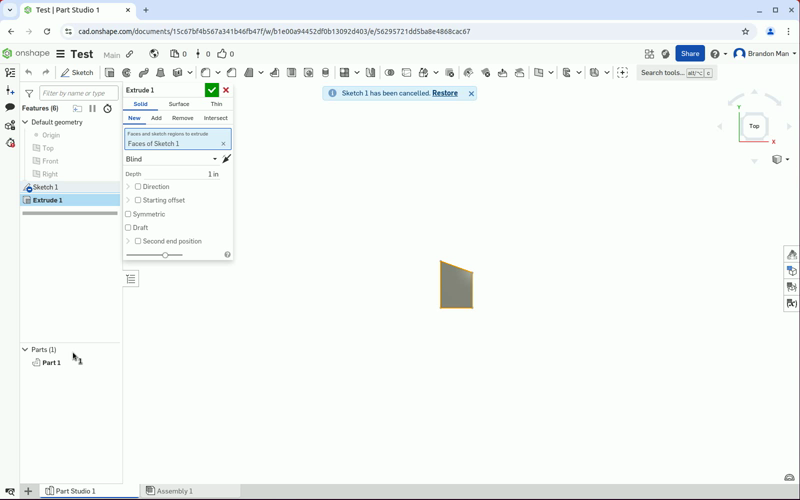
mouse_move(143, 106)
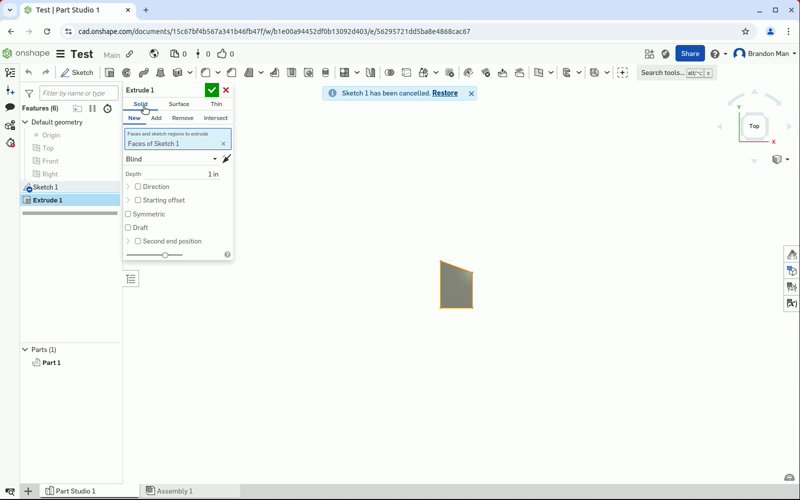
click(143, 106)
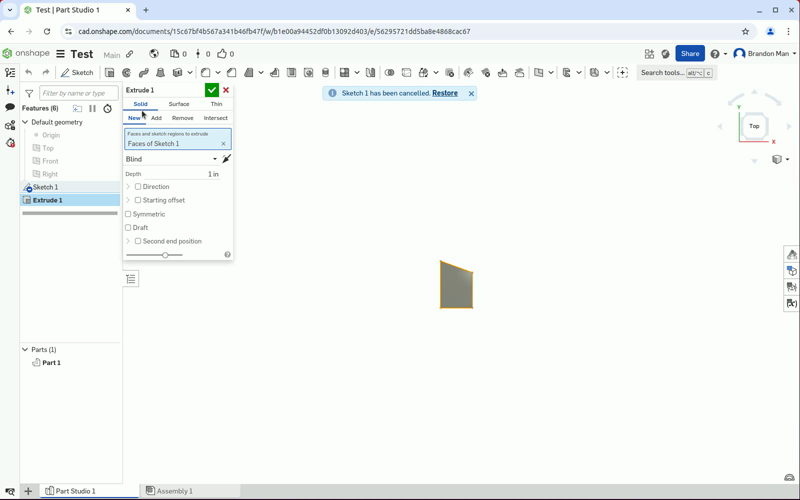
mouse_move(137, 120)
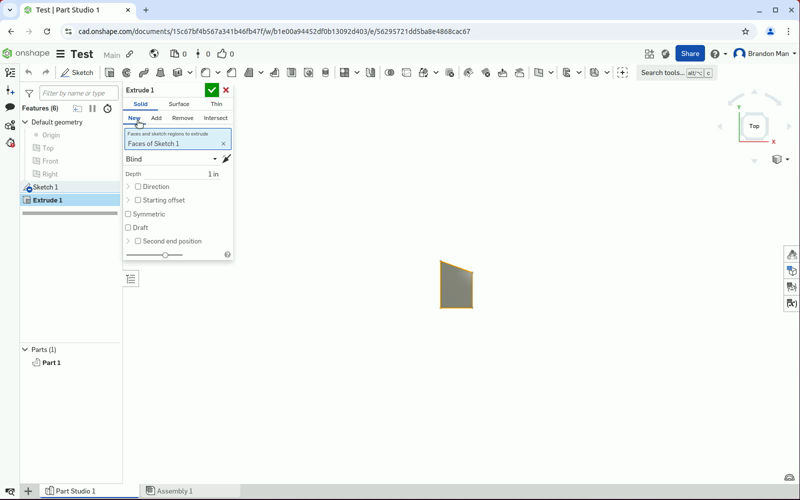
click(137, 120)
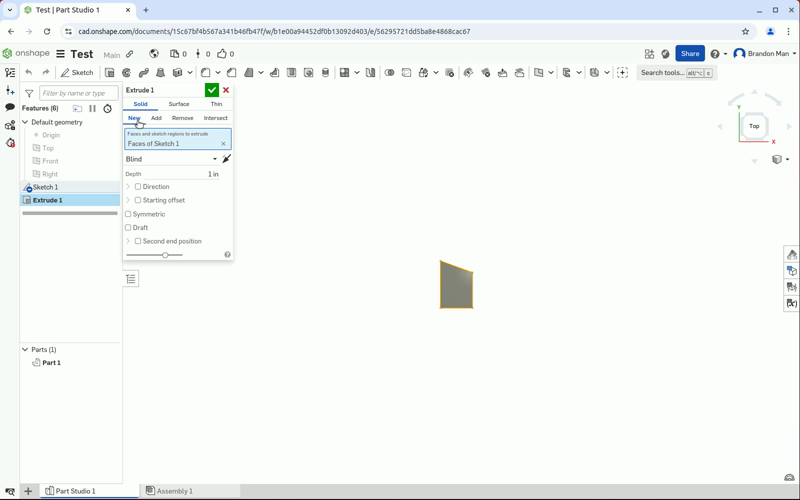
key(tab, 4)
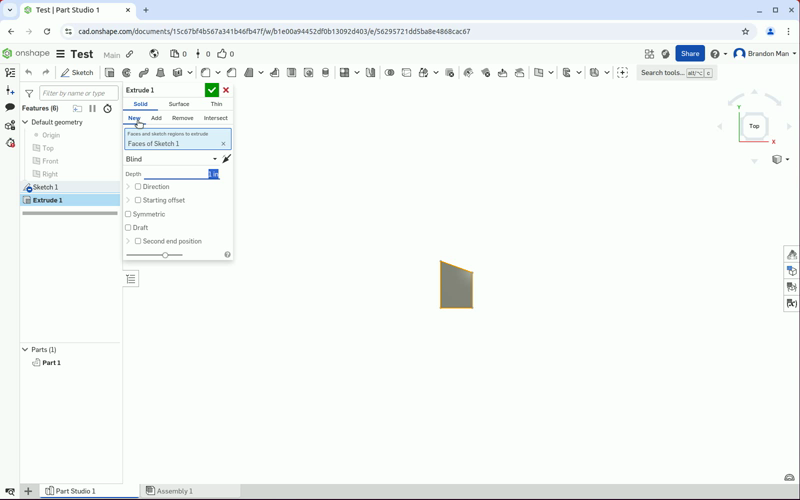
text(2.648)
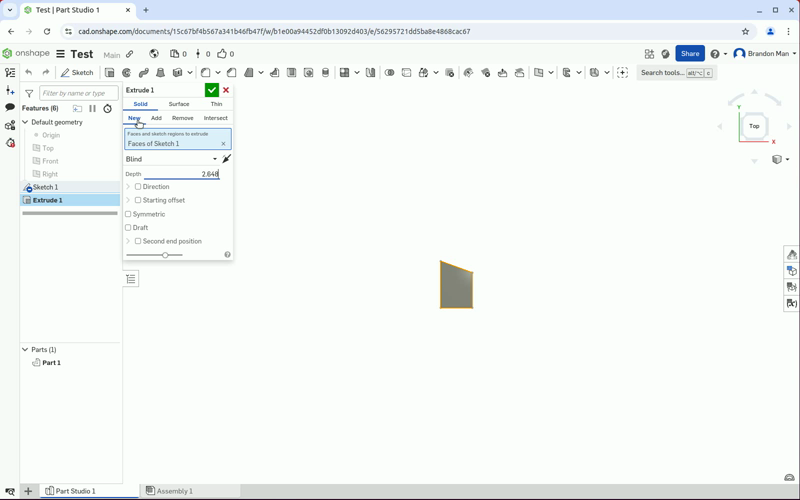
key(enter)
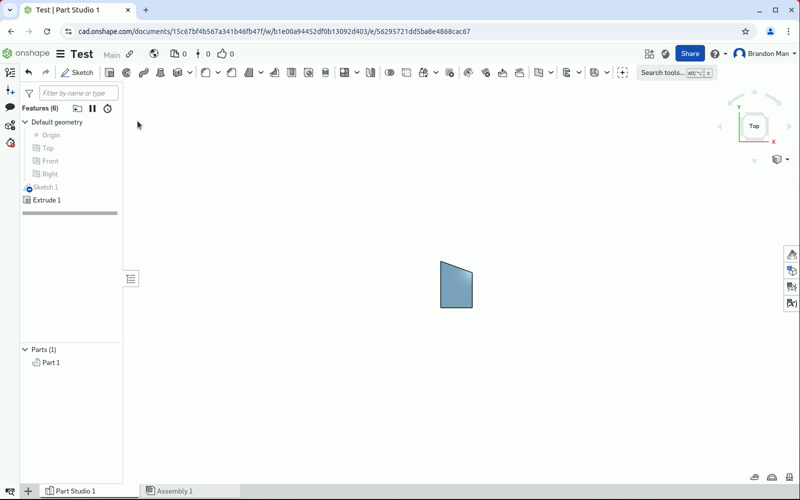
key(shift+h)
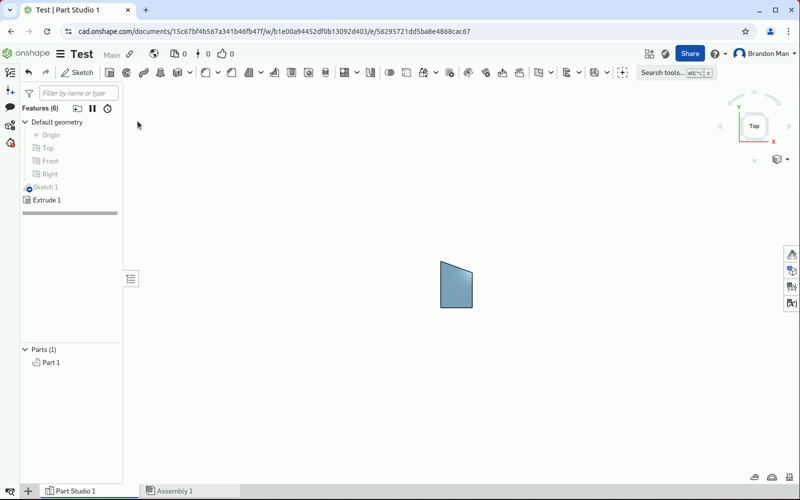
key(shift+h)
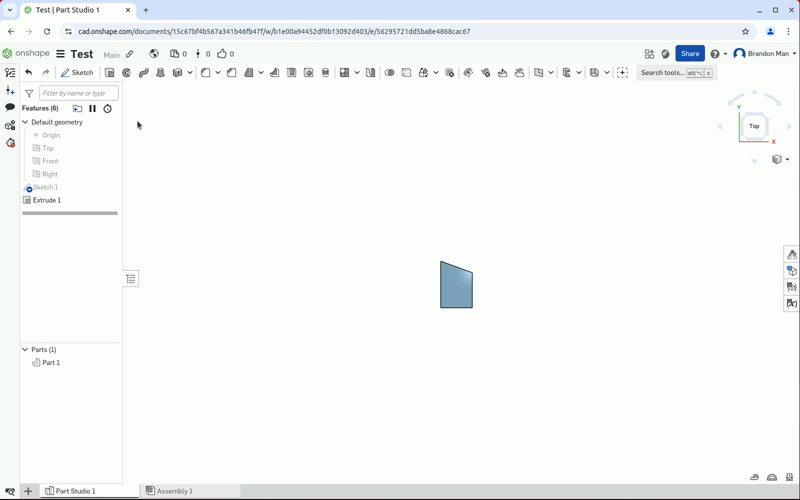
mouse_move(73, 189)
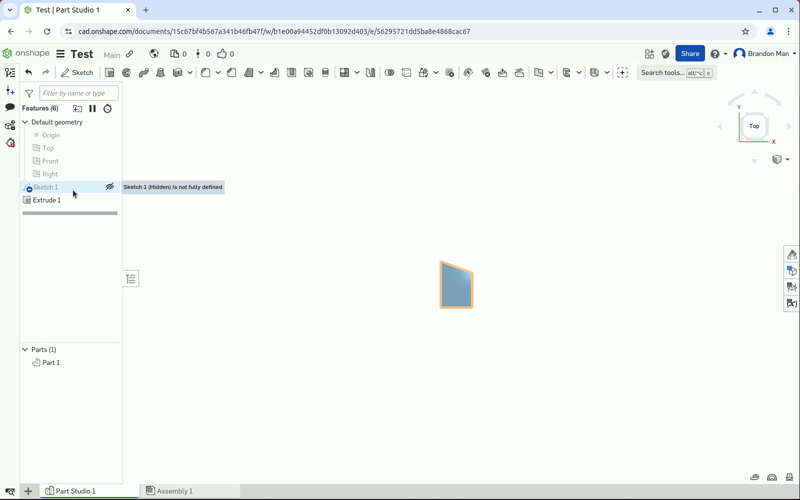
click(73, 189)
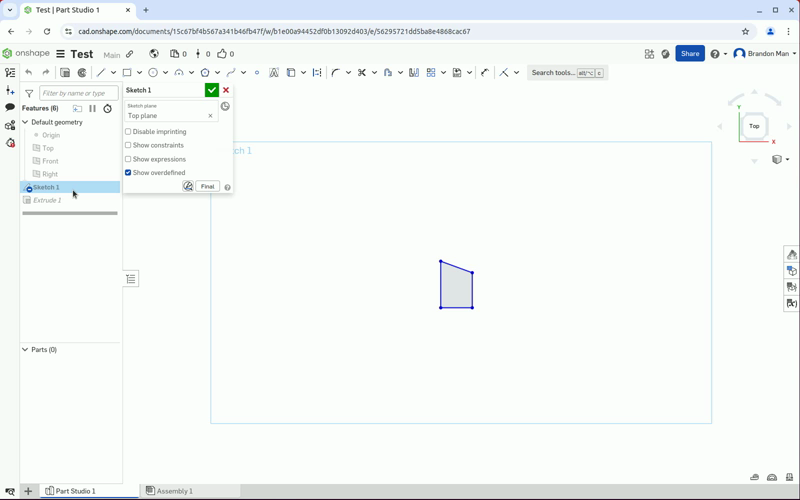
mouse_move(229, 92)
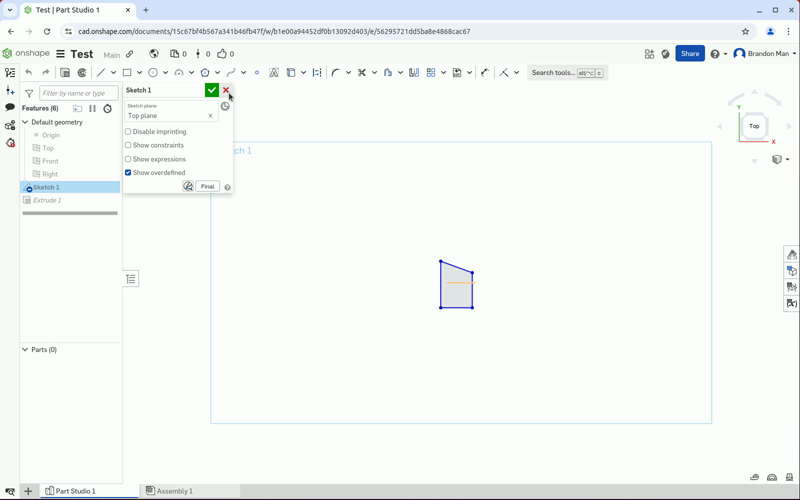
click(229, 92)
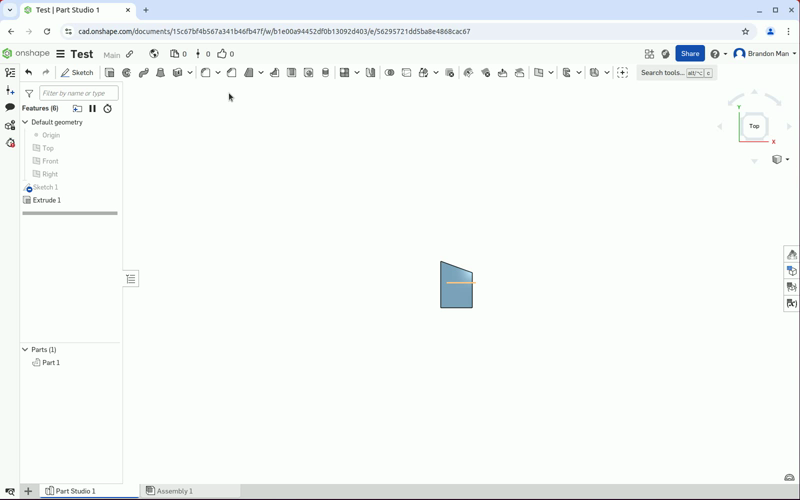
mouse_move(541, 75)
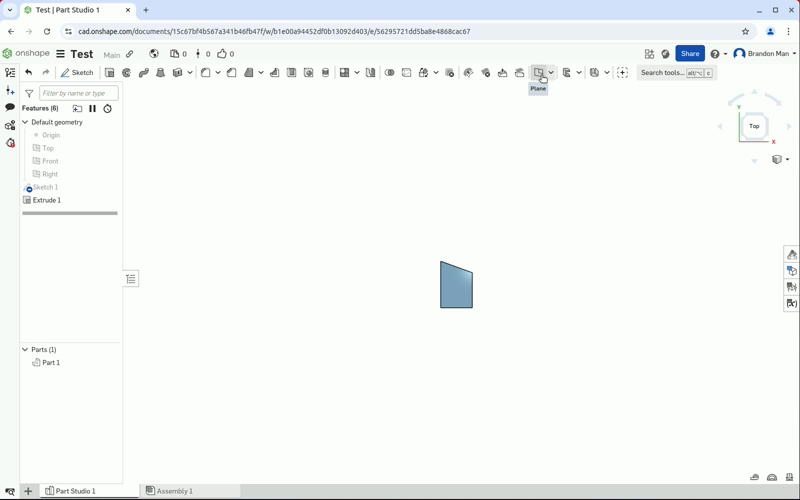
click(541, 75)
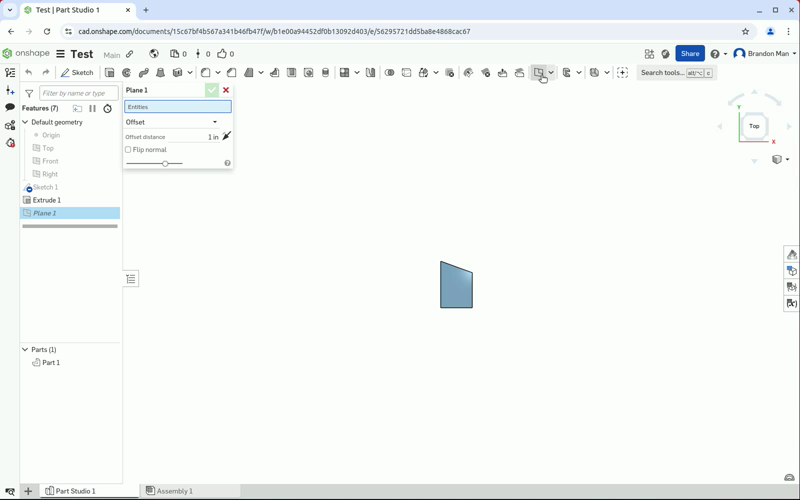
mouse_move(73, 150)
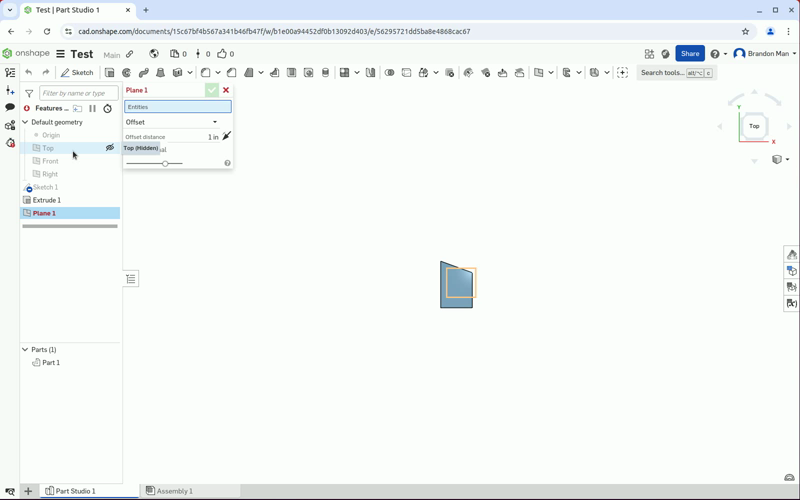
click(73, 150)
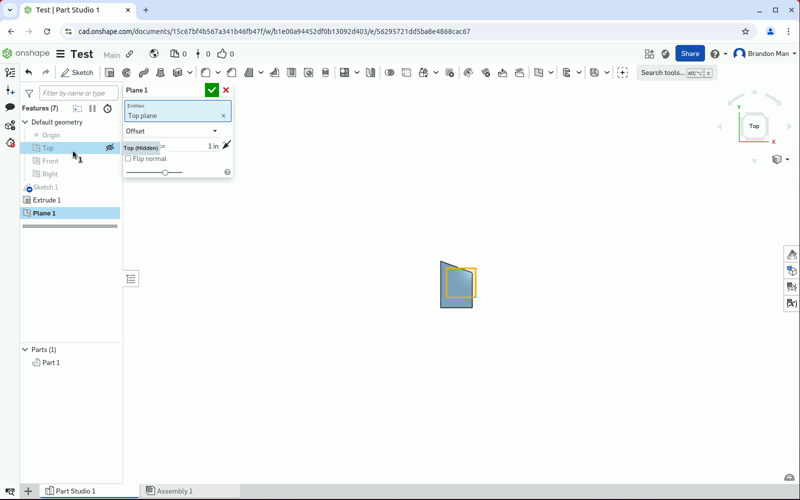
key(tab, 2)
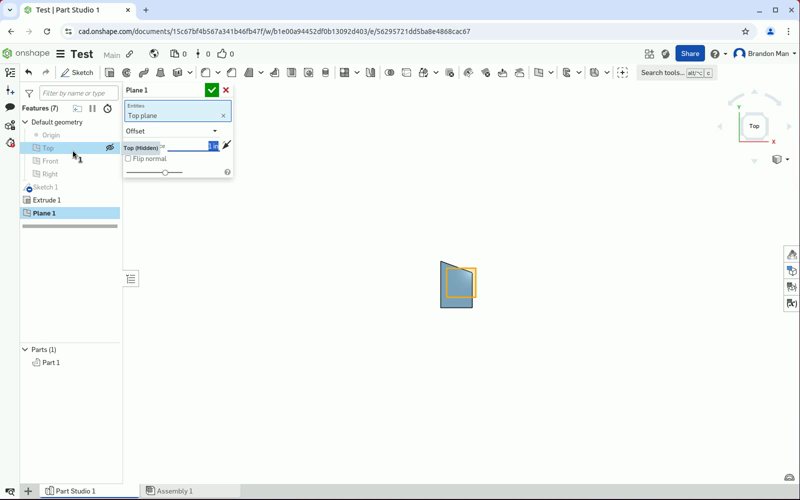
text(2.65)
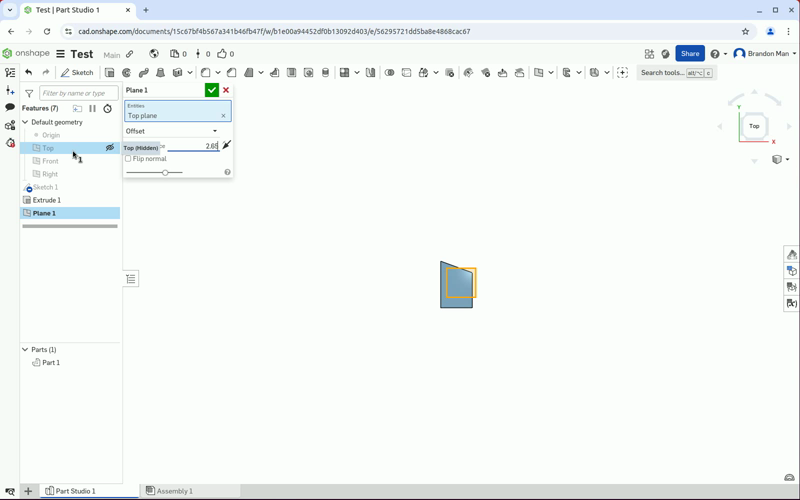
key(enter, 2)
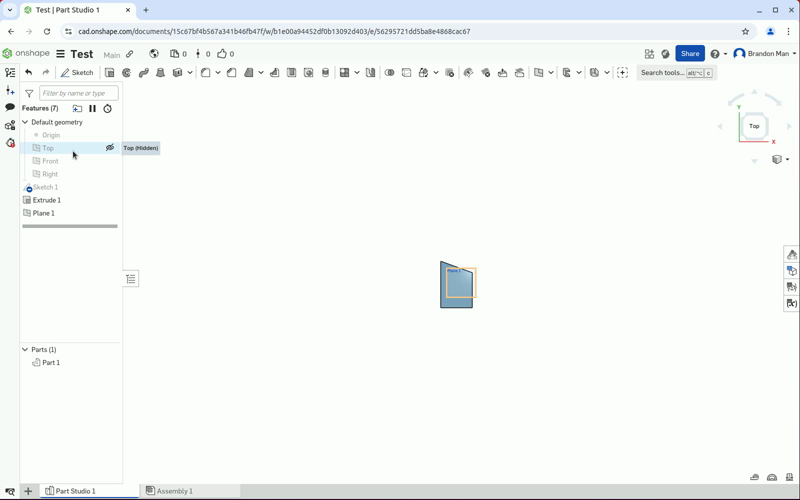
key(shift+s)
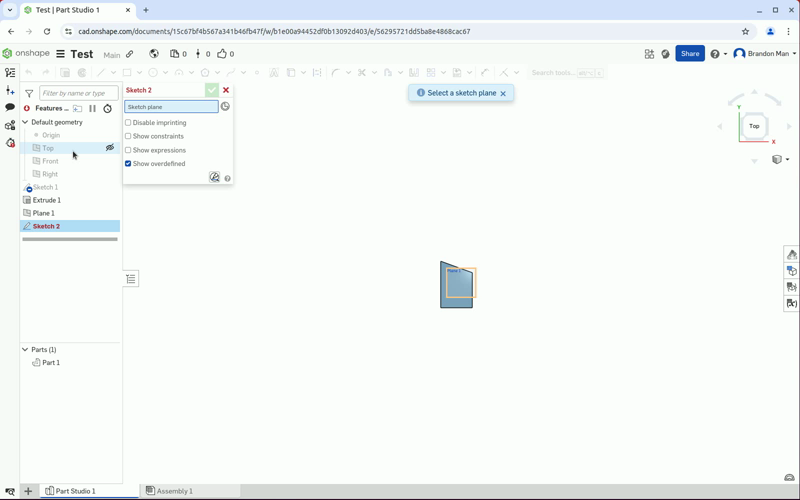
mouse_move(73, 215)
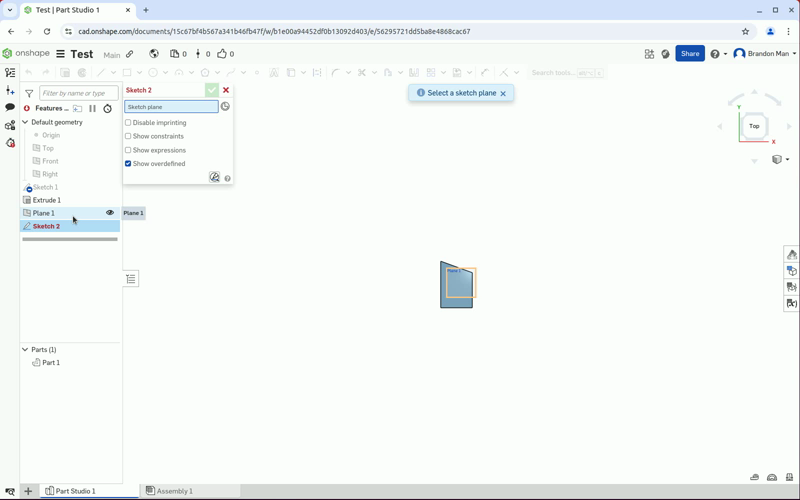
click(73, 215)
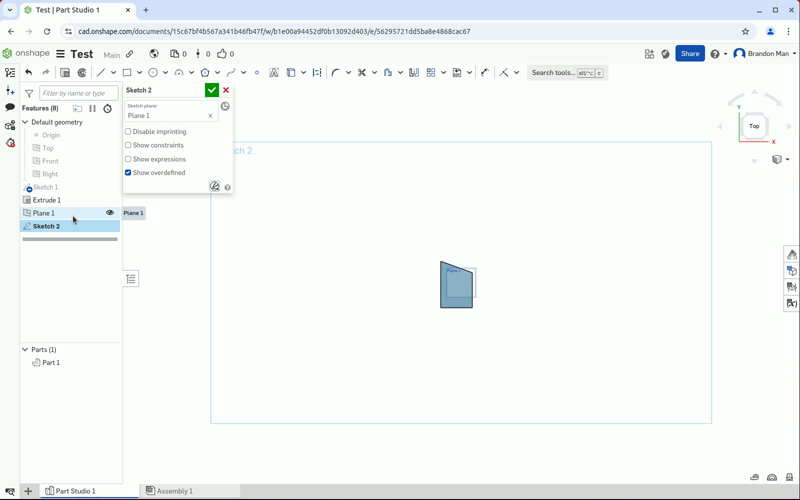
mouse_move(73, 352)
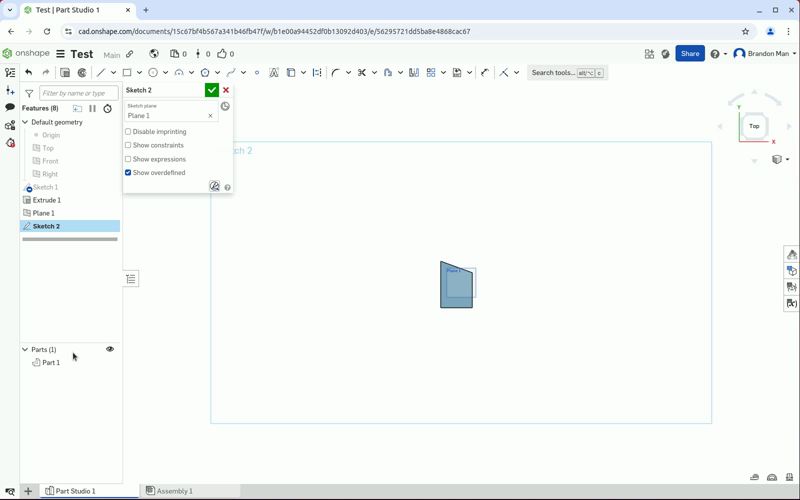
key(y)
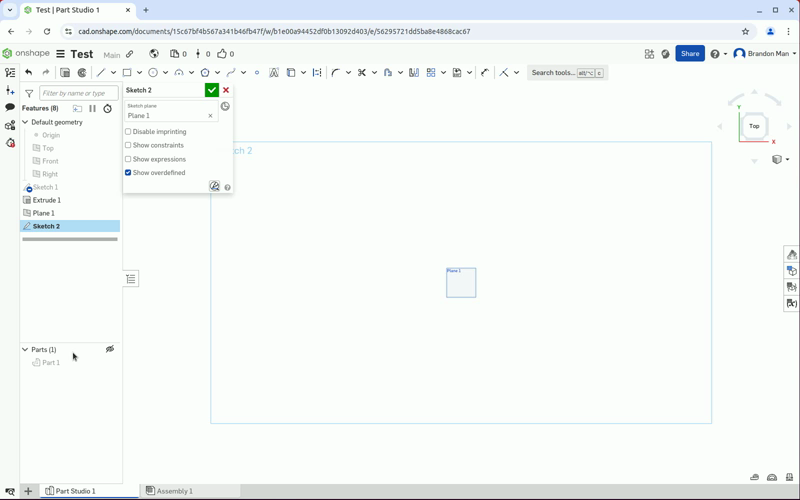
key(l)
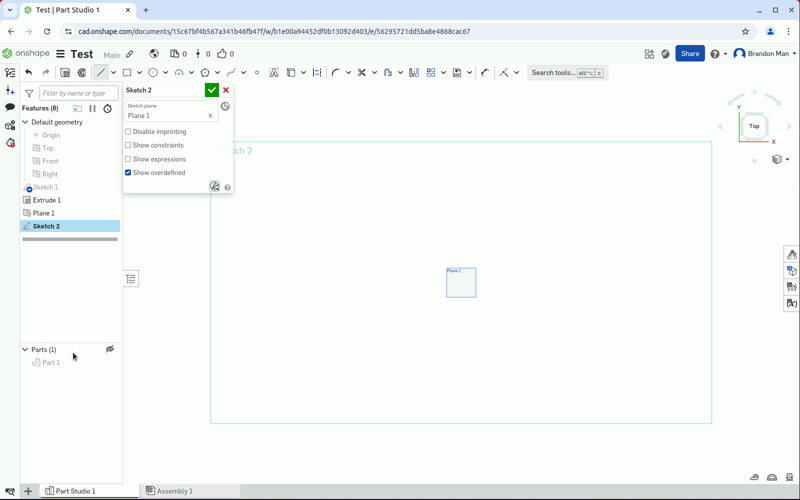
key_down(shift)
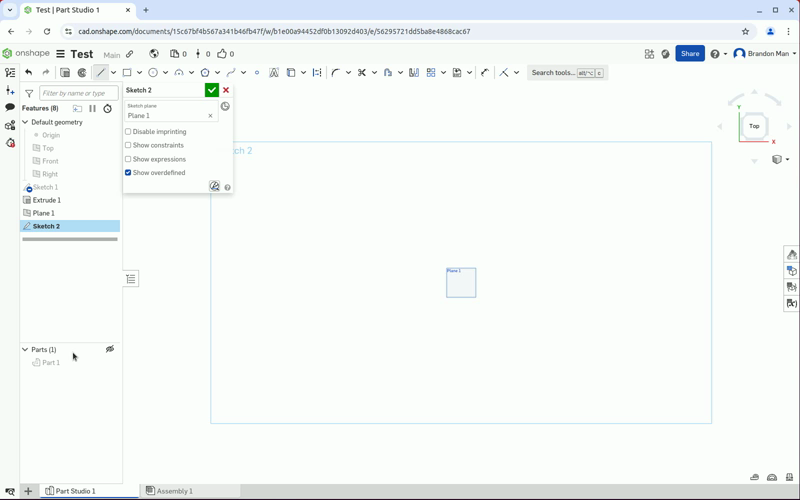
mouse_move(440, 306)
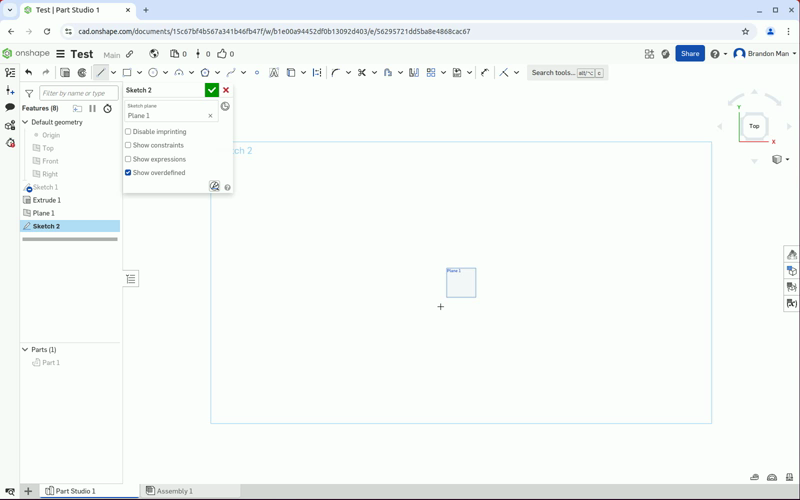
click(440, 306)
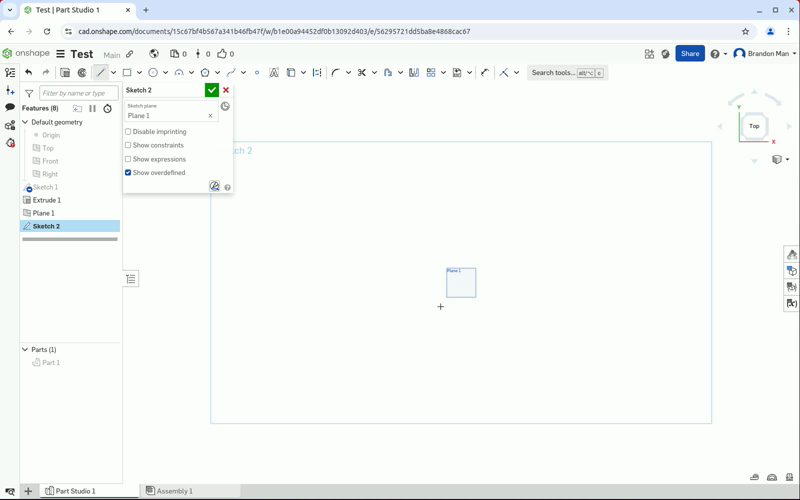
key_up(shift)
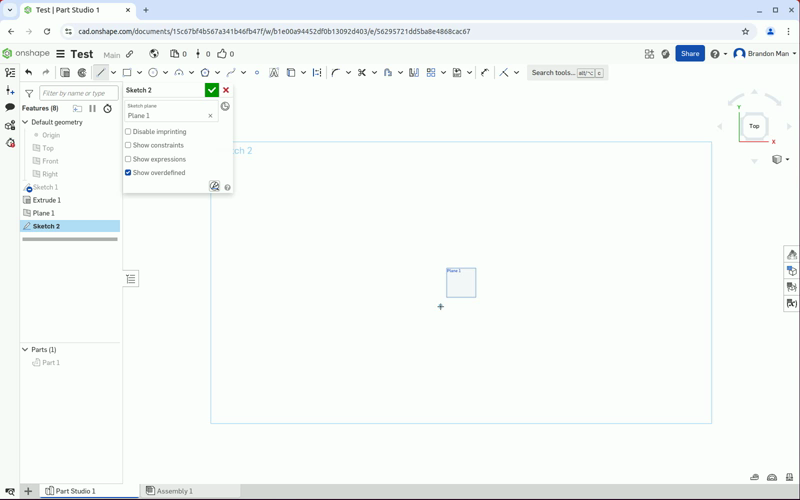
key_down(shift)
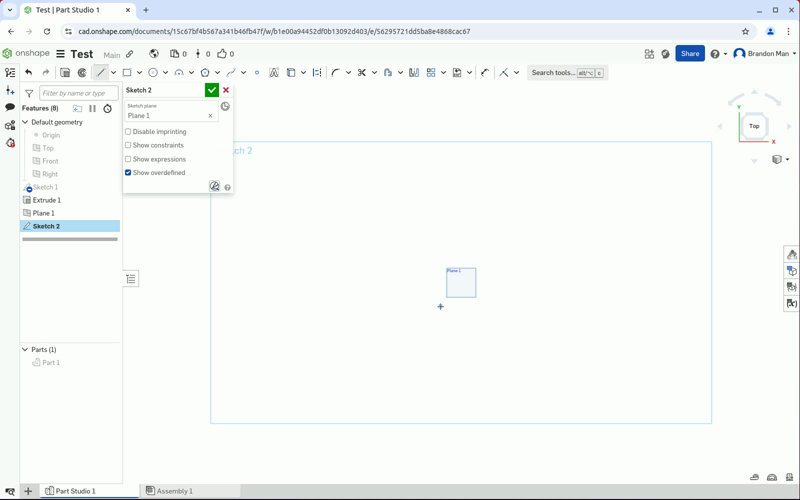
mouse_move(470, 306)
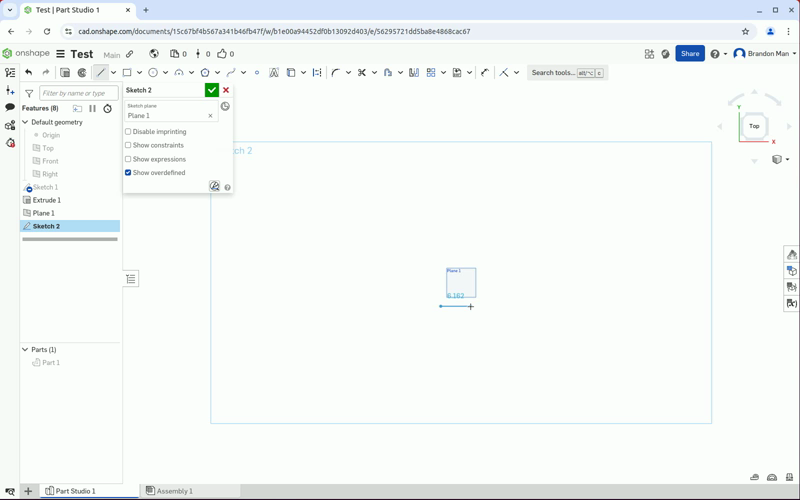
mouse_move(470, 306)
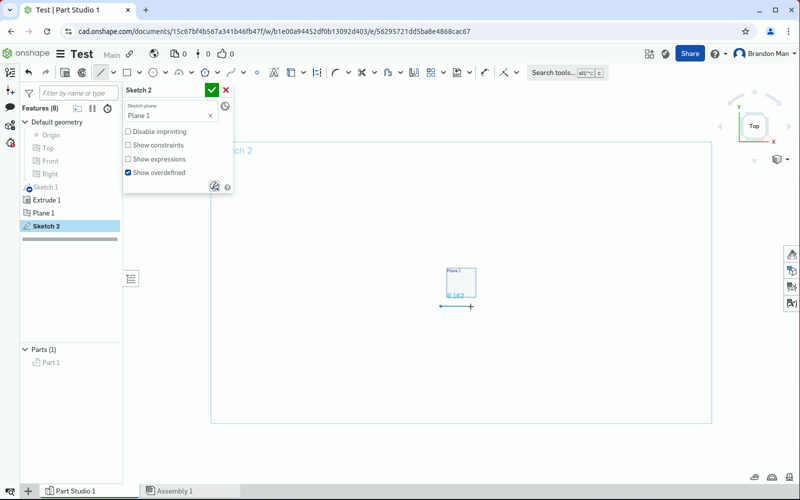
click(470, 306)
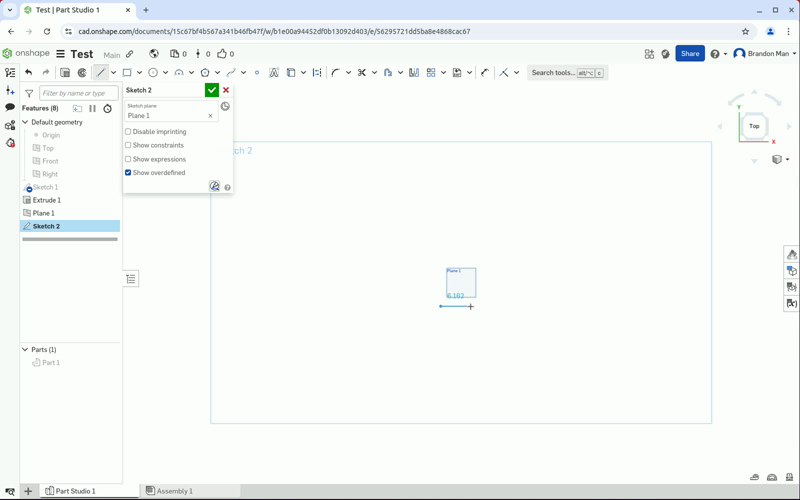
key_up(shift)
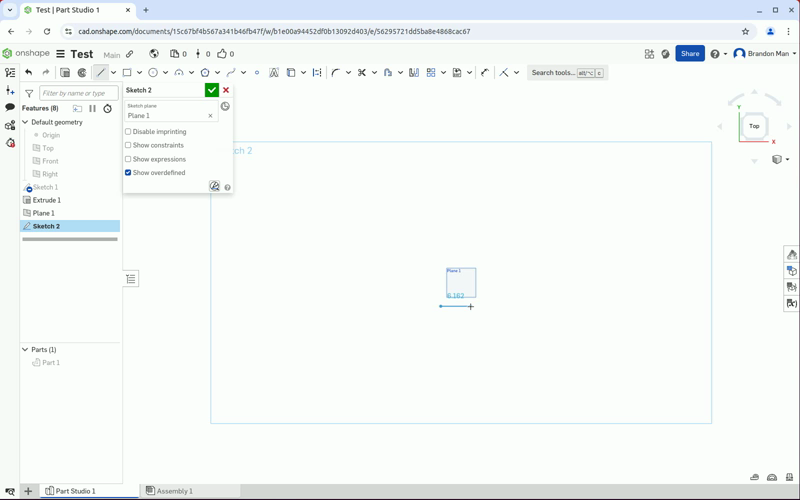
key_down(shift)
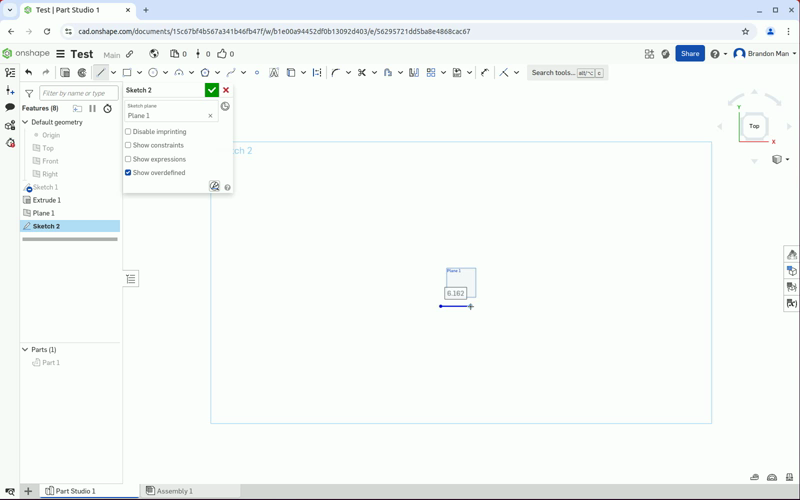
mouse_move(500, 306)
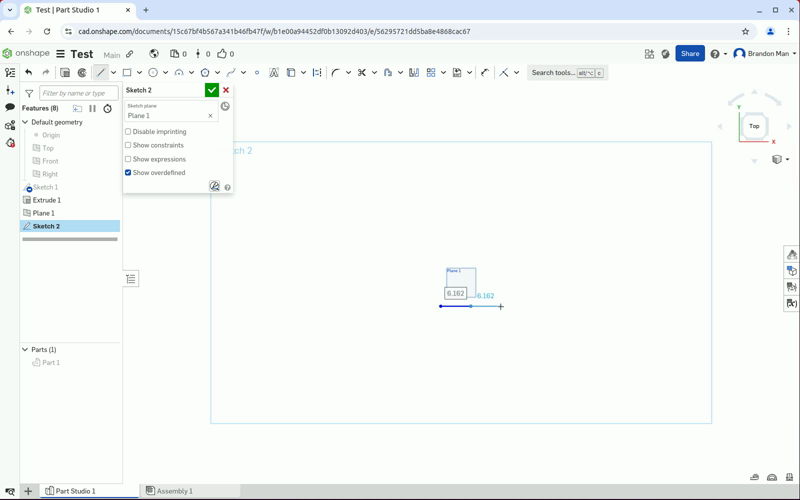
mouse_move(470, 272)
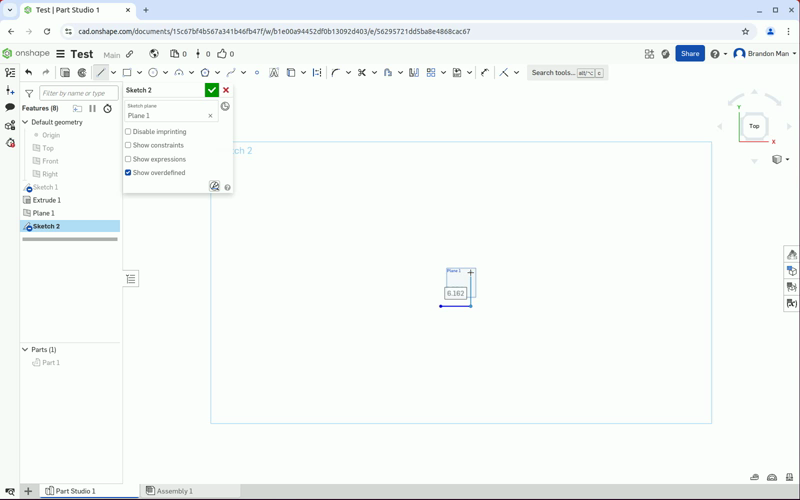
click(470, 272)
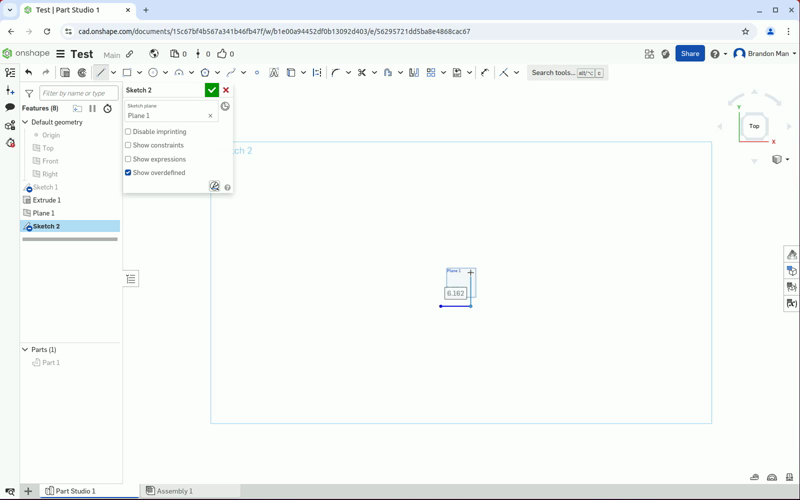
key_up(shift)
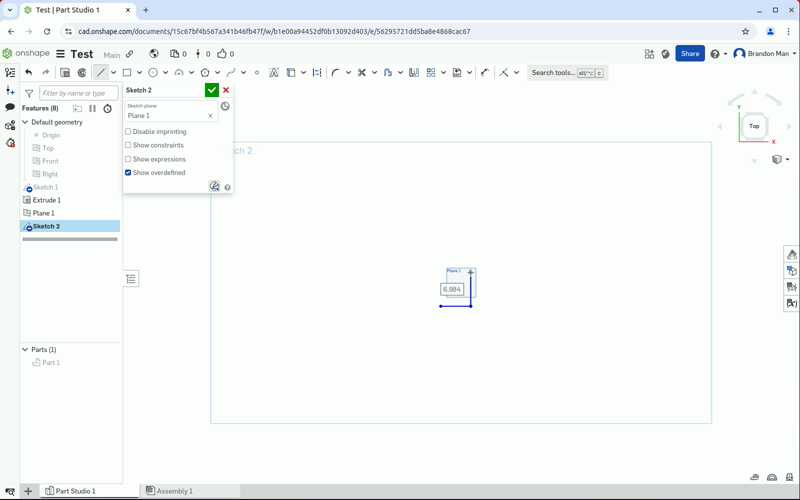
key_down(shift)
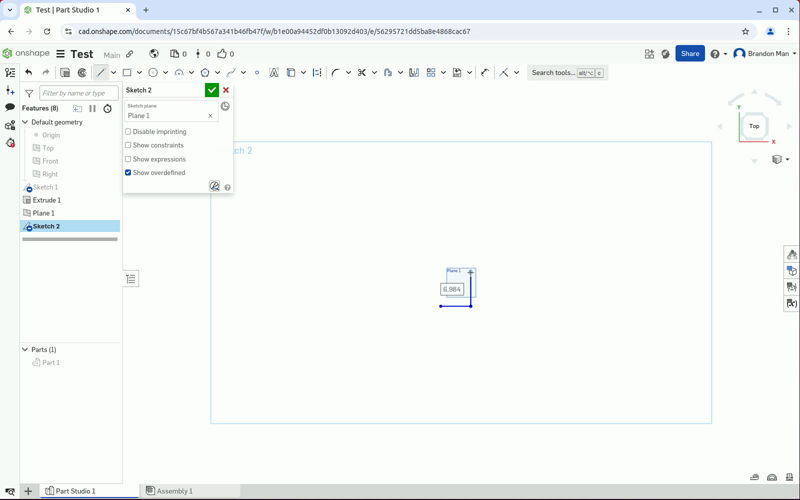
mouse_move(500, 272)
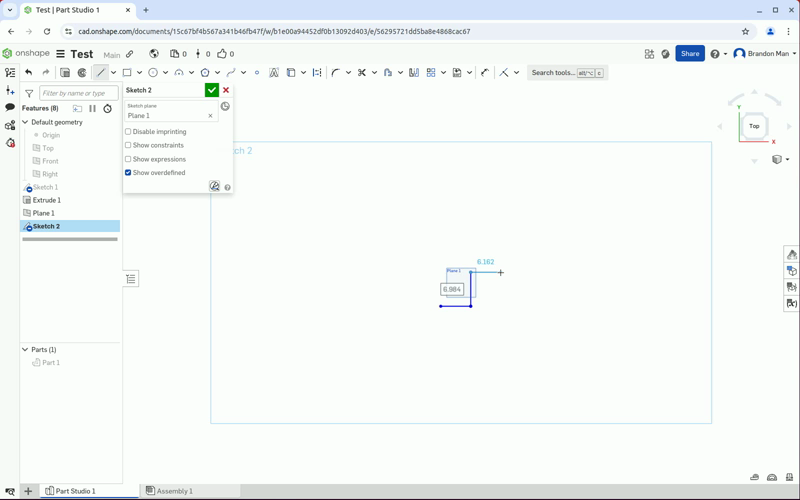
mouse_move(440, 261)
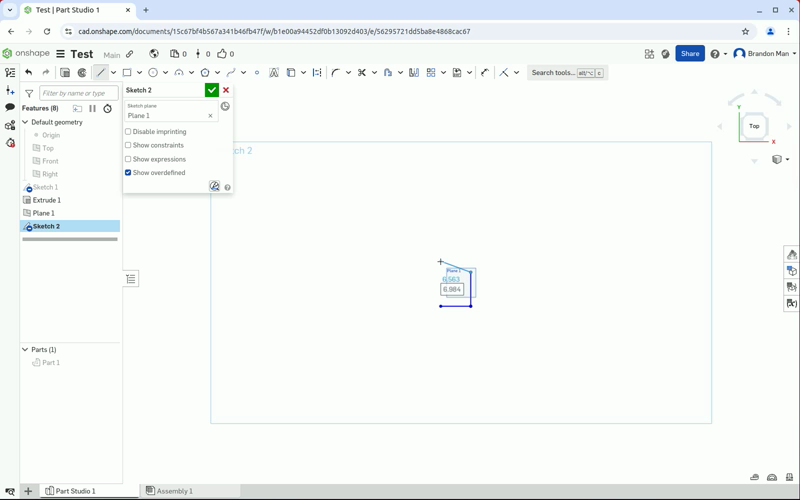
click(440, 261)
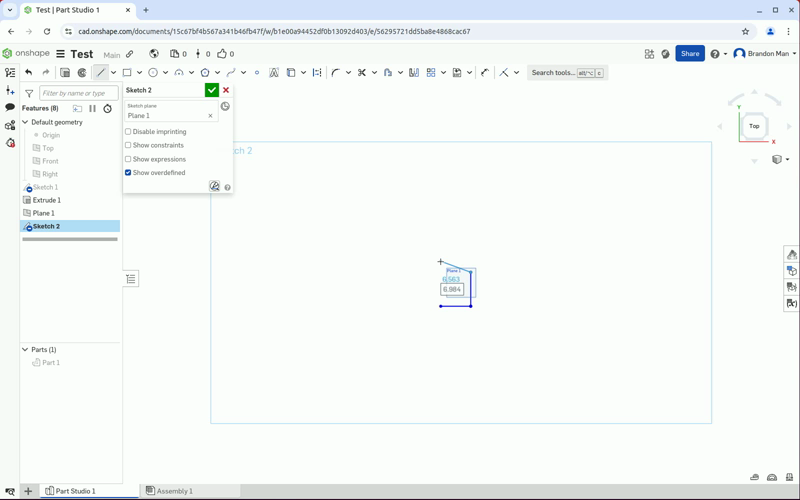
key_up(shift)
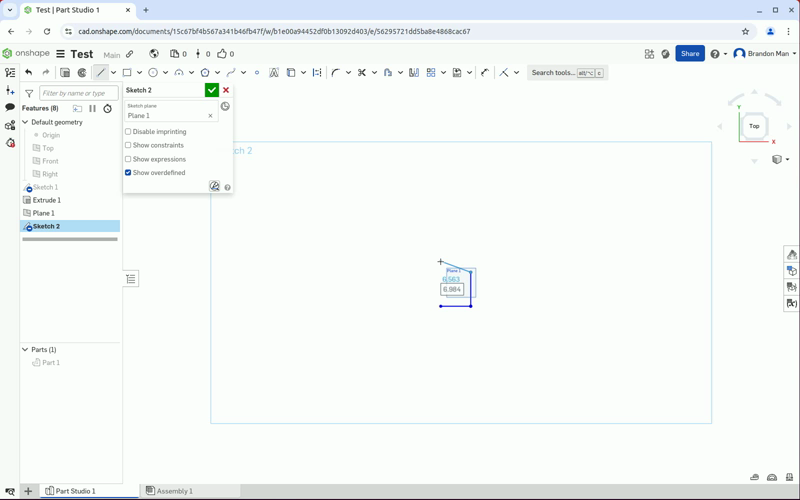
mouse_move(470, 261)
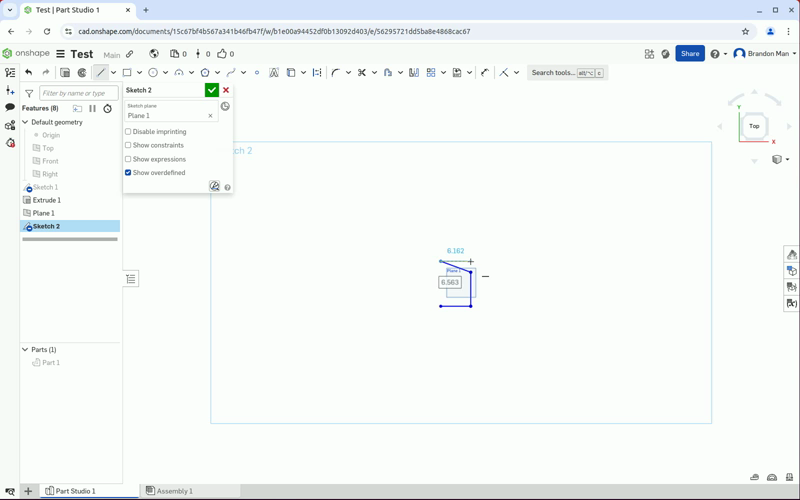
key_down(shift)
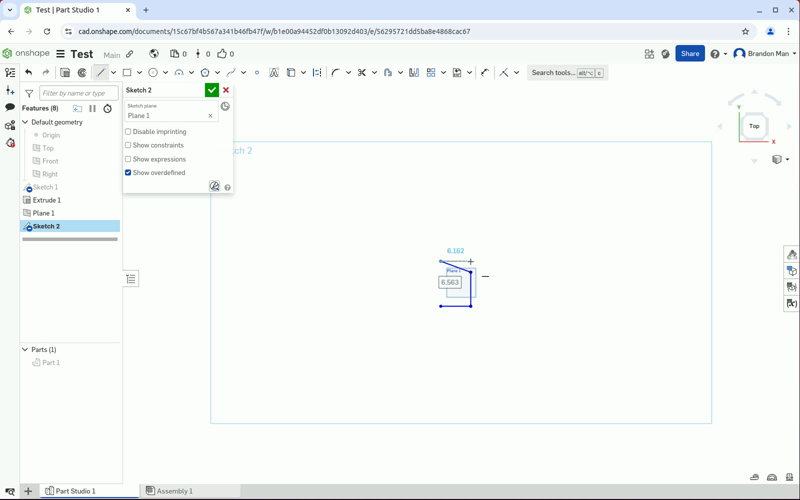
mouse_move(440, 306)
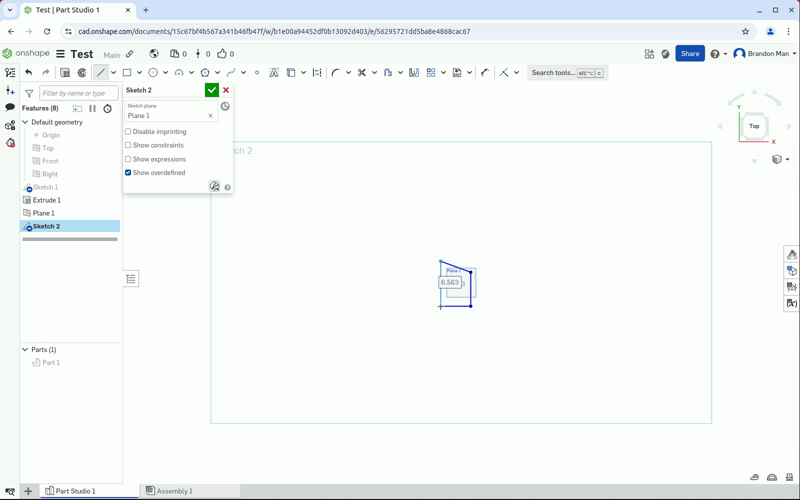
key_up(shift)
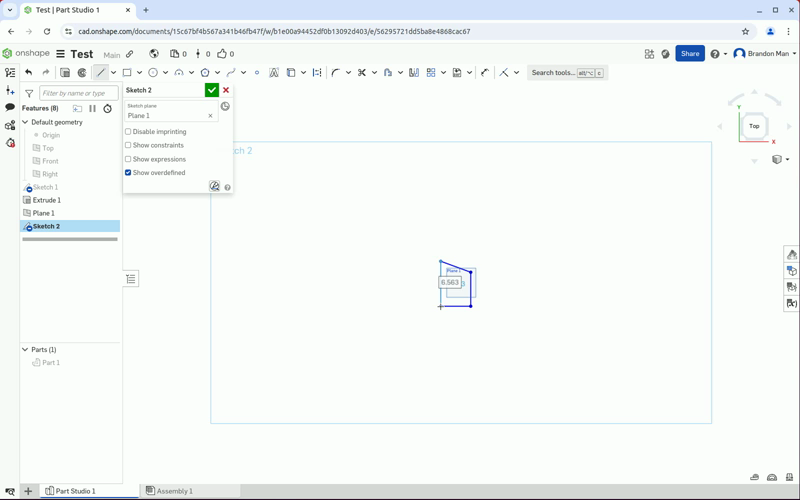
click(440, 306)
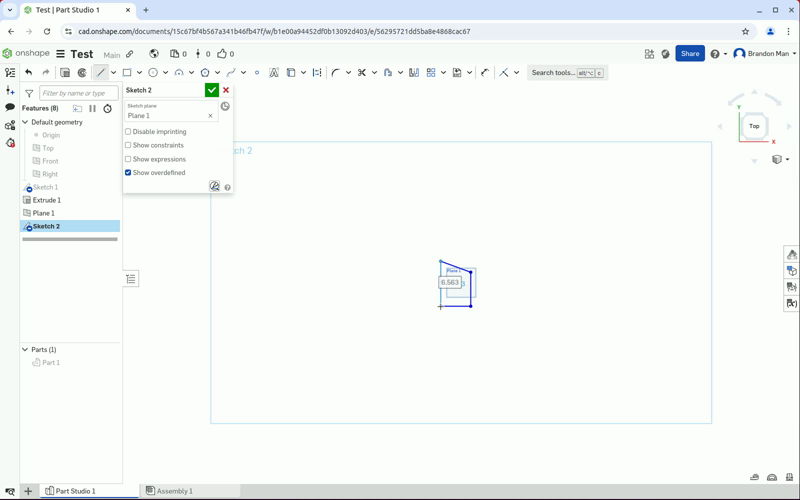
key(esc)
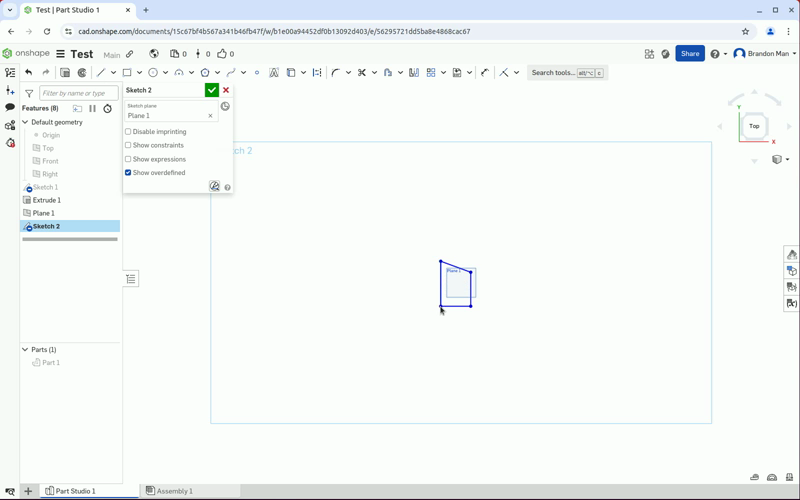
mouse_move(442, 289)
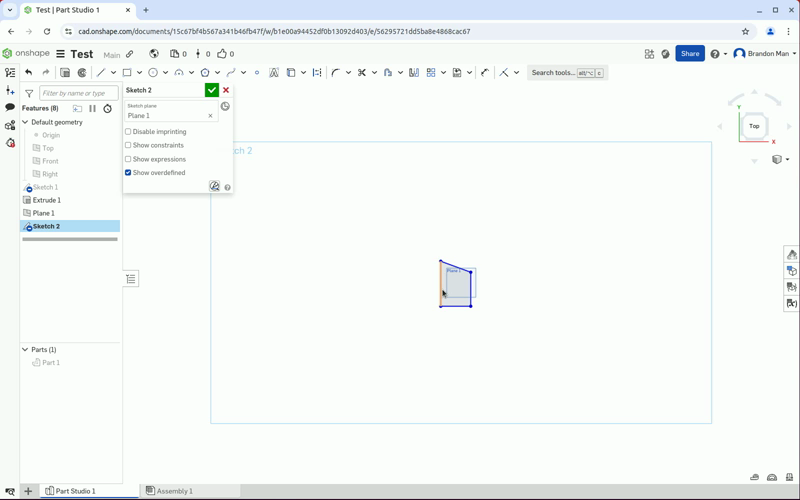
scroll(6)
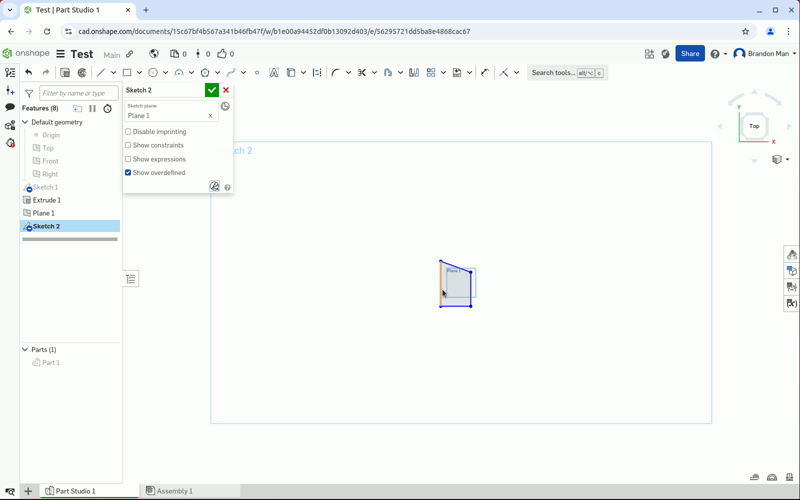
scroll(6)
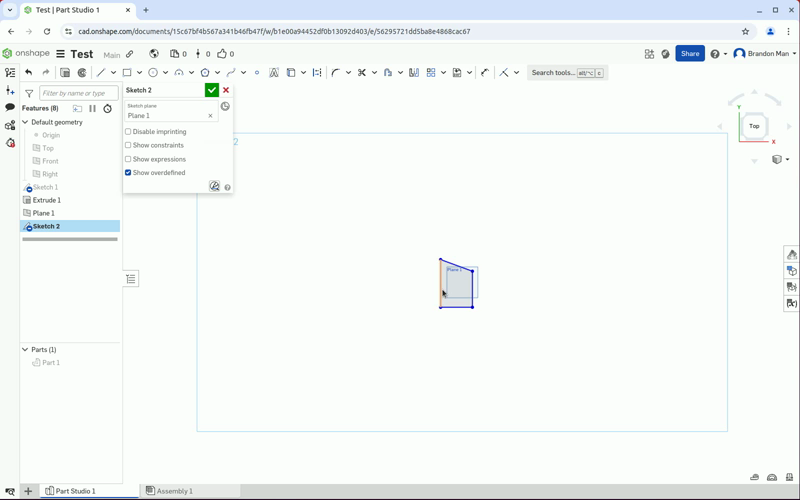
scroll(6)
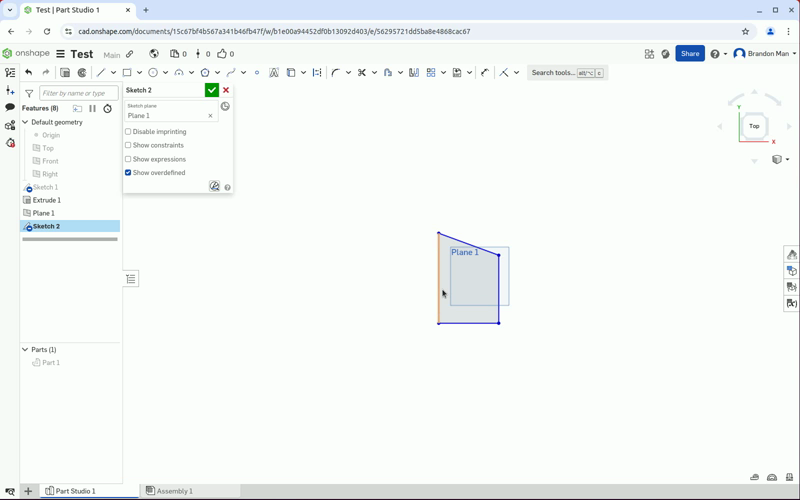
scroll(6)
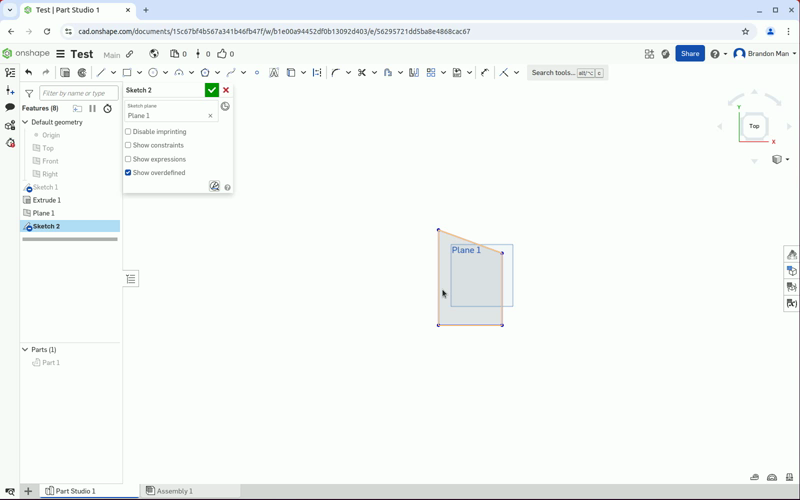
scroll(6)
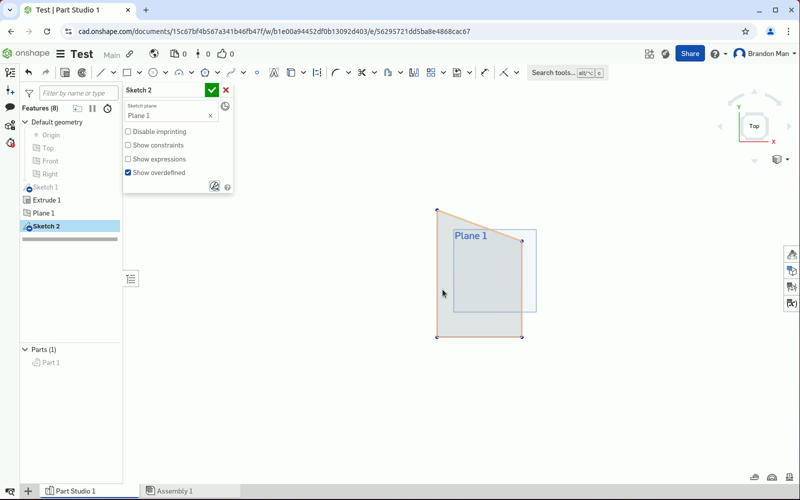
scroll(6)
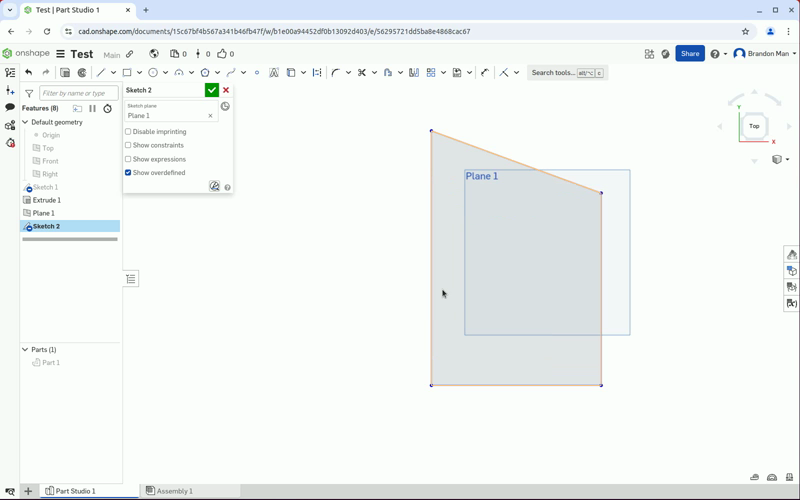
scroll(6)
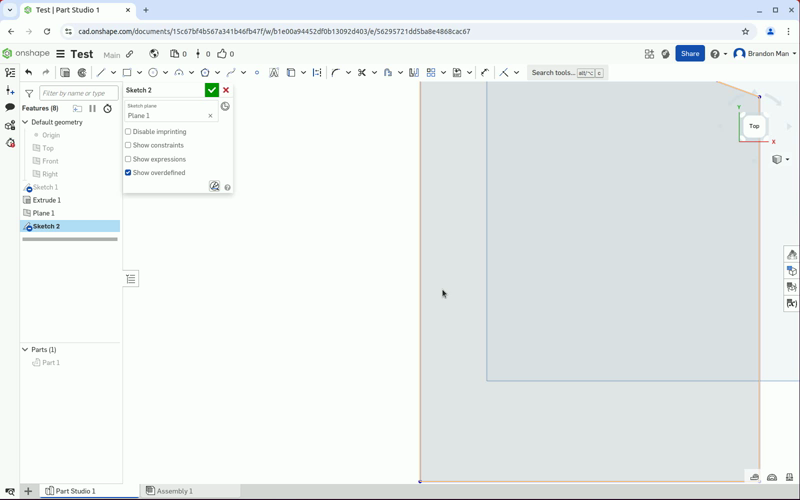
click(442, 289)
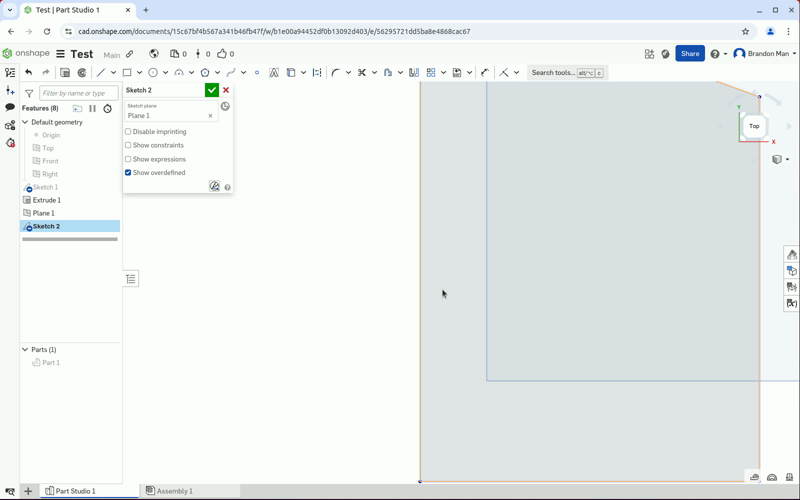
scroll(-6)
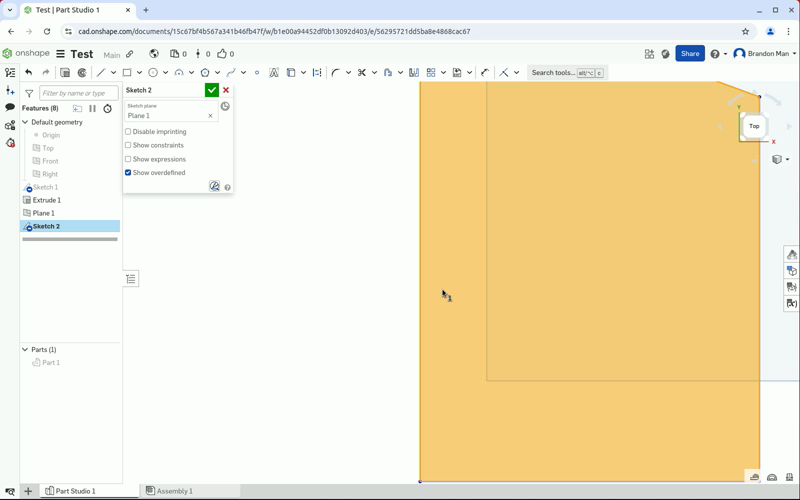
scroll(-6)
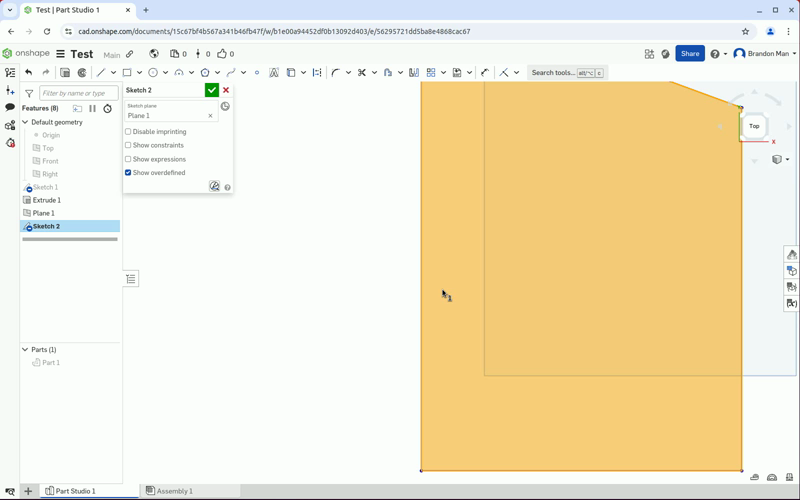
scroll(-6)
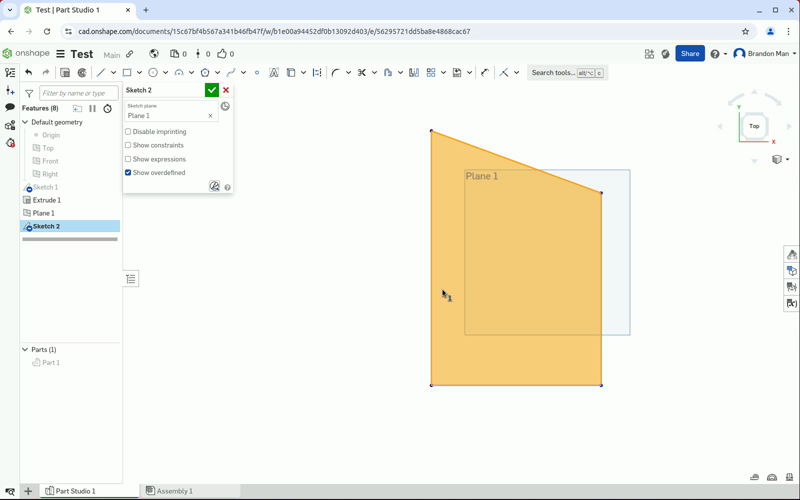
scroll(-6)
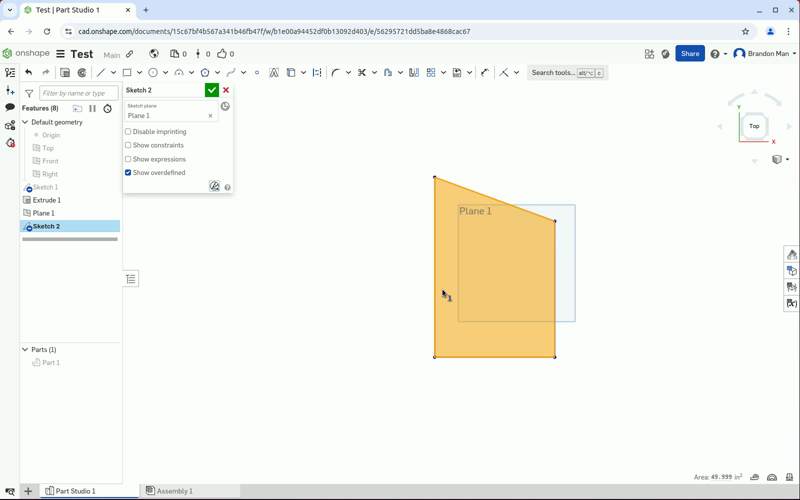
scroll(-6)
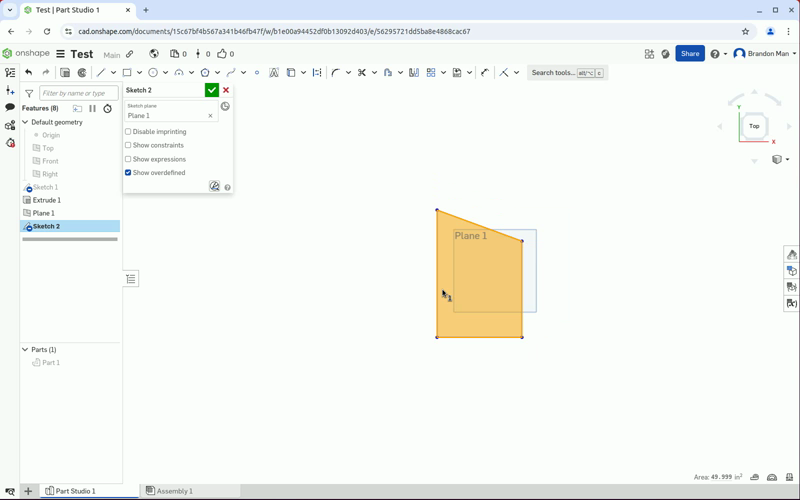
scroll(-6)
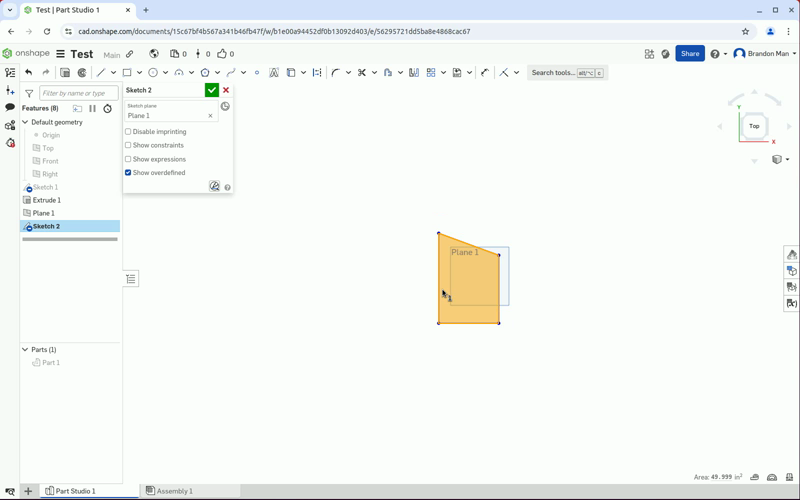
scroll(-6)
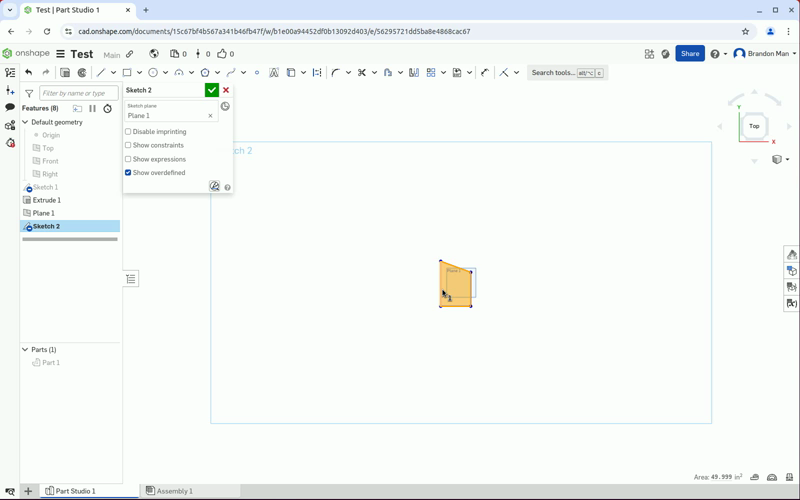
mouse_move(73, 352)
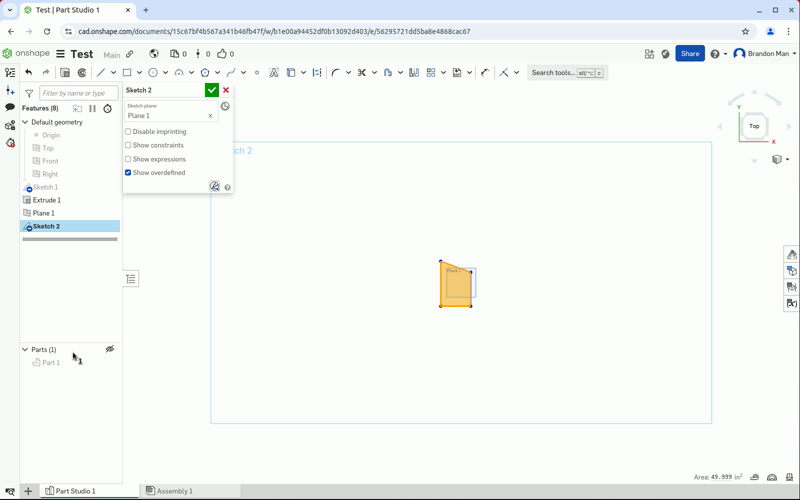
key(shift+y)
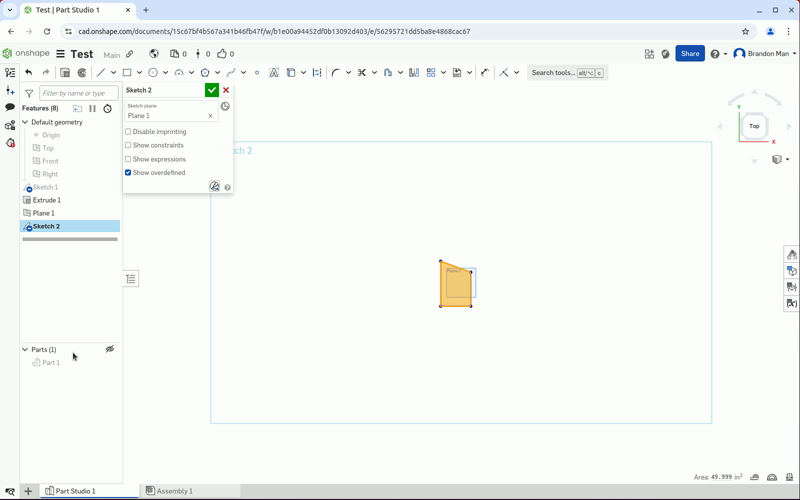
key(shift+e)
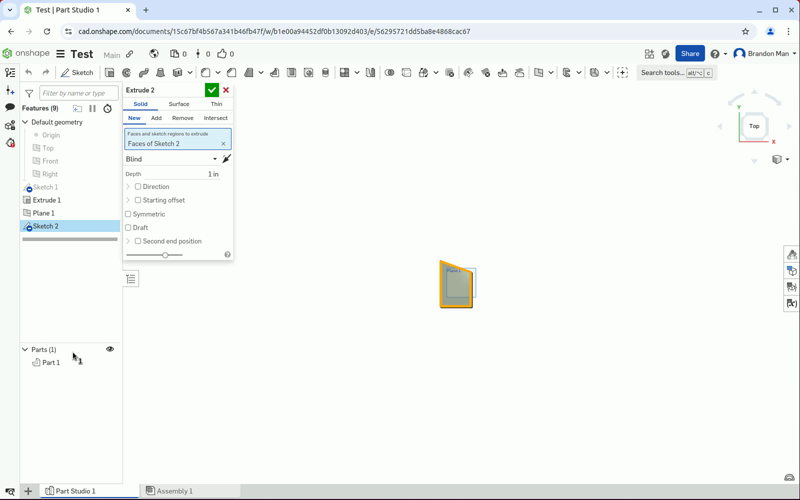
mouse_move(143, 106)
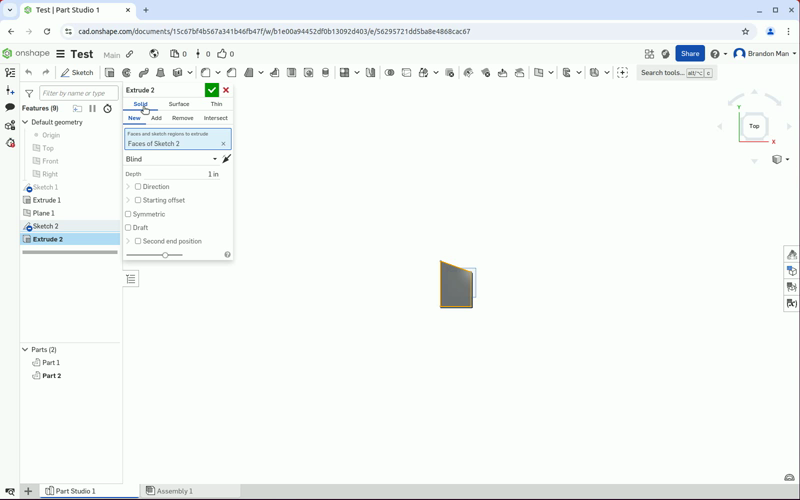
click(143, 106)
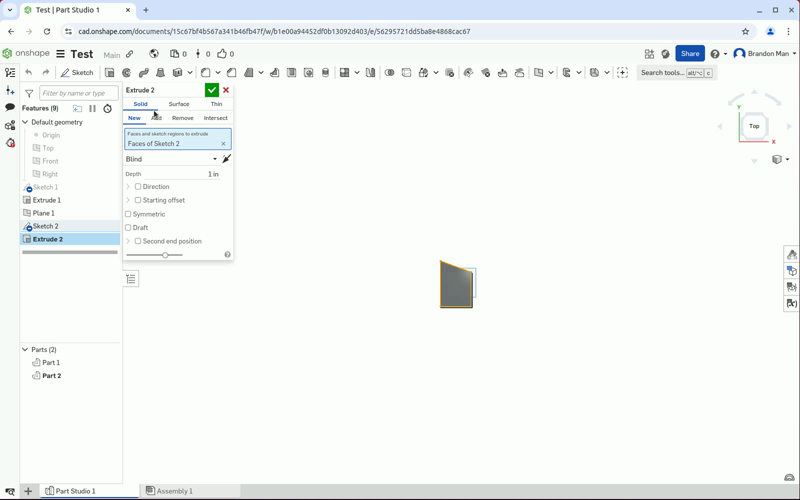
mouse_move(186, 120)
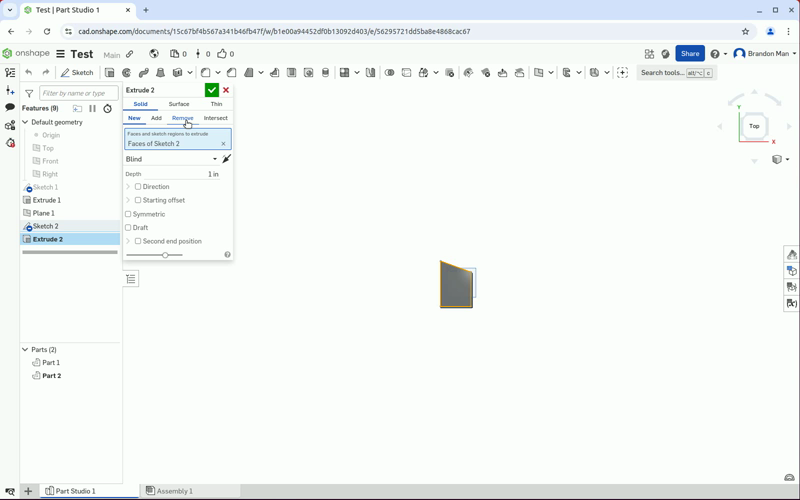
click(186, 120)
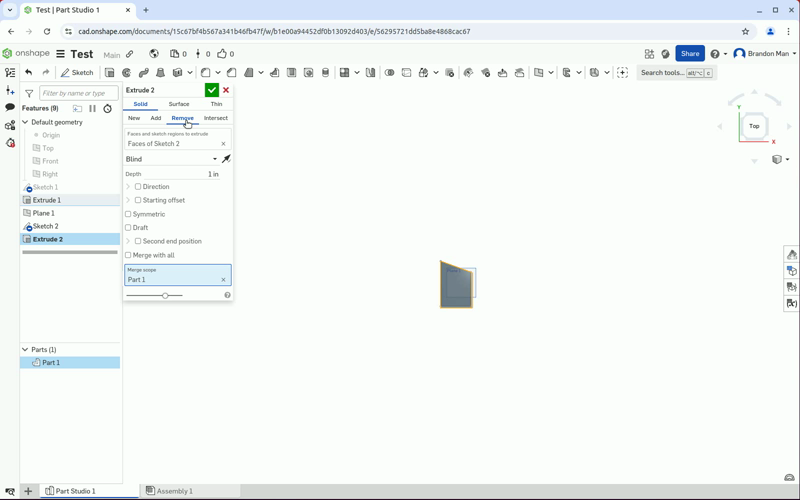
key(tab, 4)
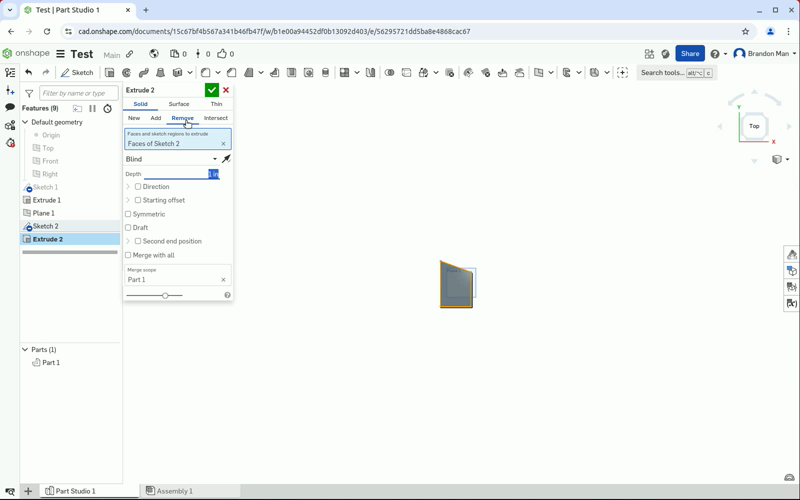
text(2.648)
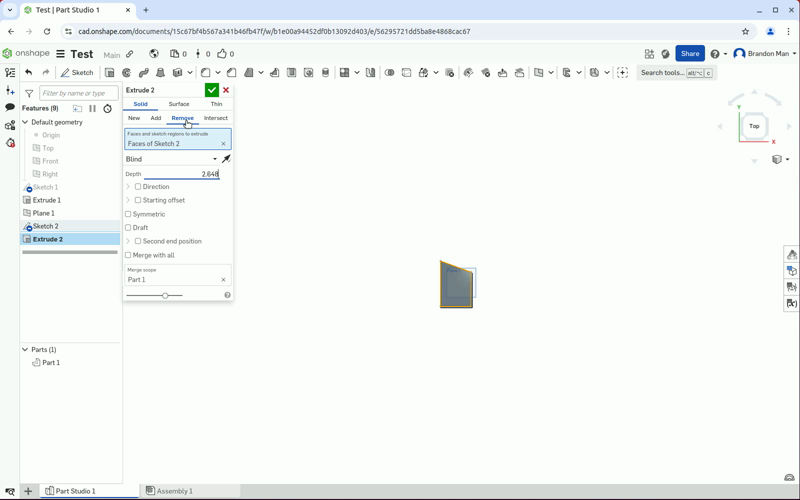
key(tab, 6)
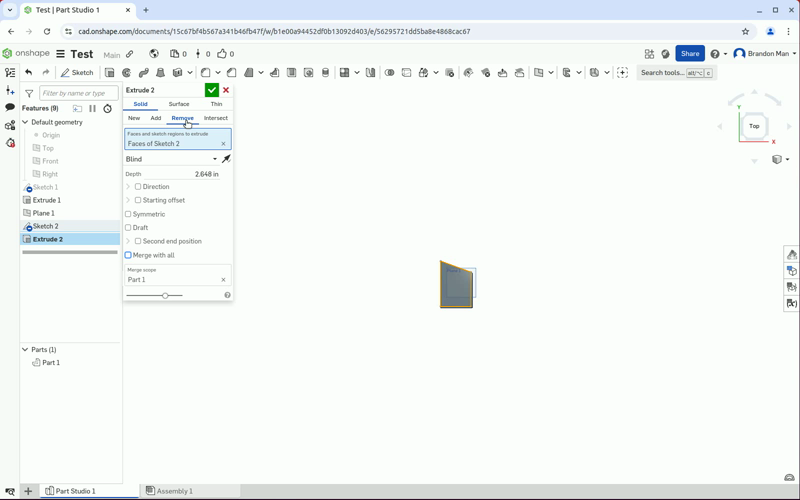
key(space)
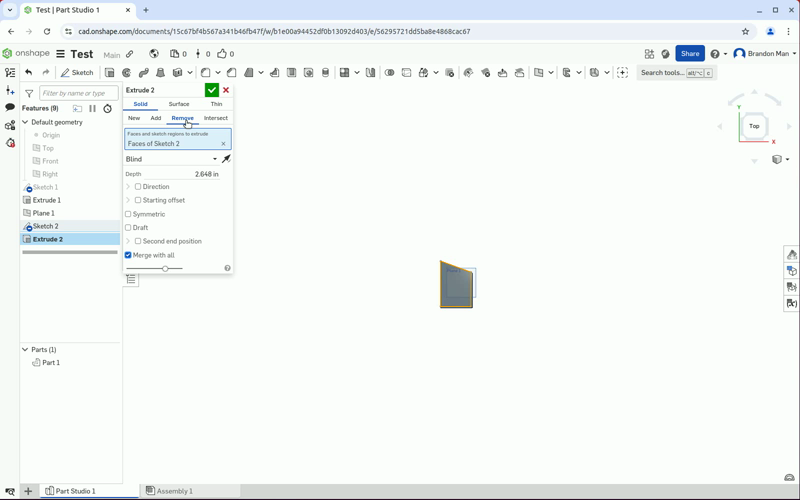
key(enter)
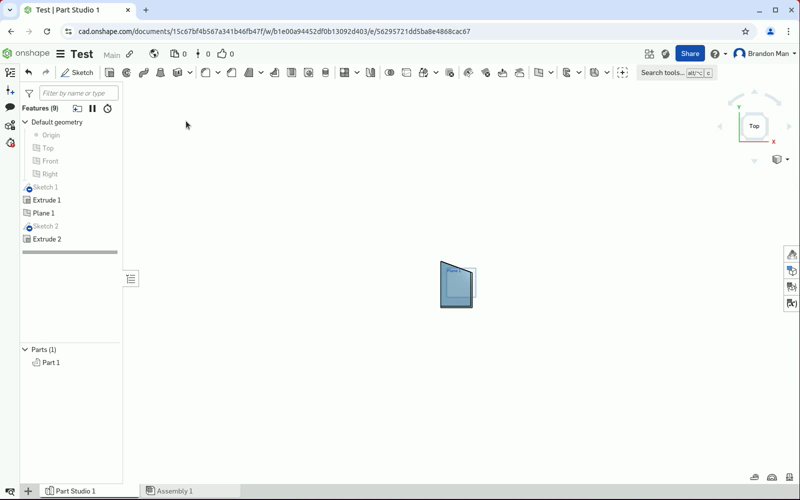
key(shift+h)
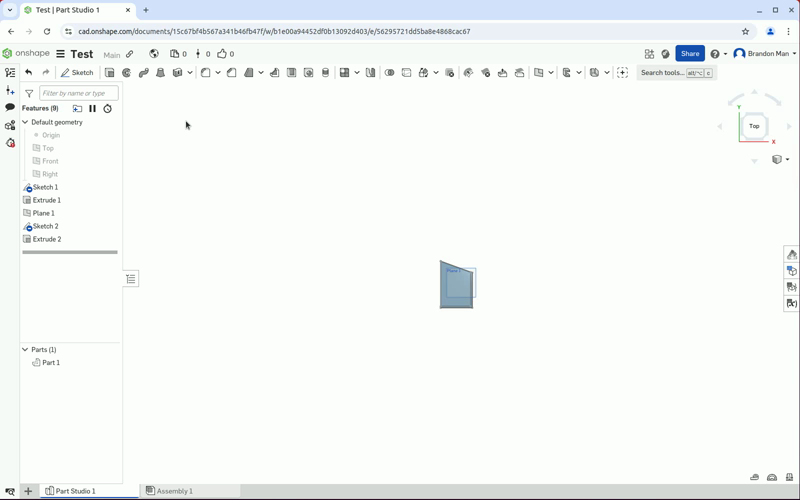
key(shift+h)
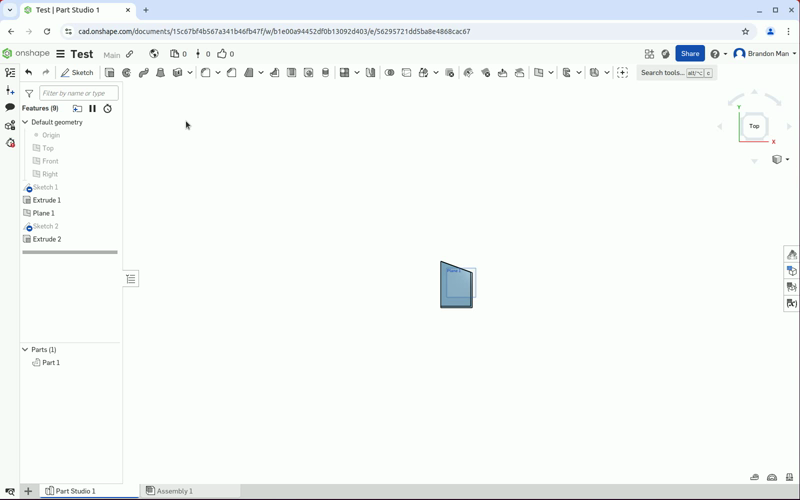
mouse_move(73, 189)
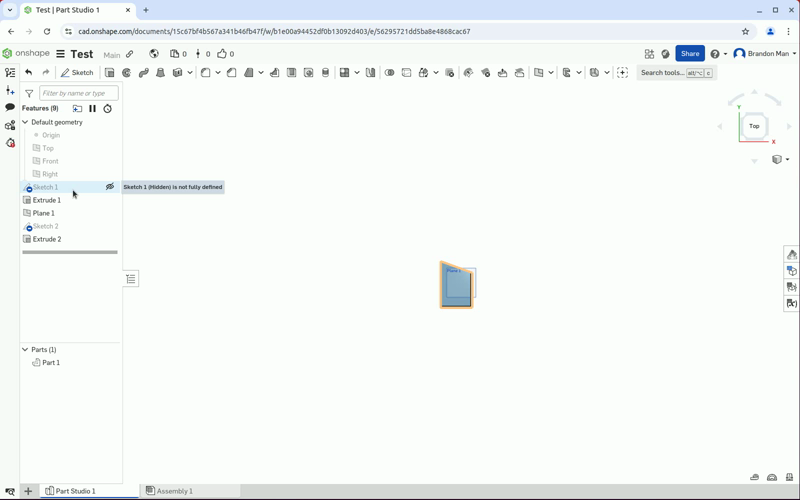
click(73, 189)
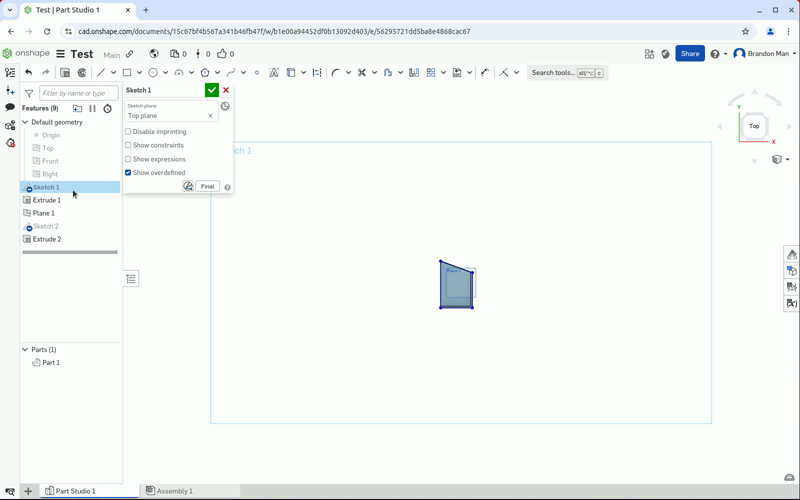
mouse_move(229, 92)
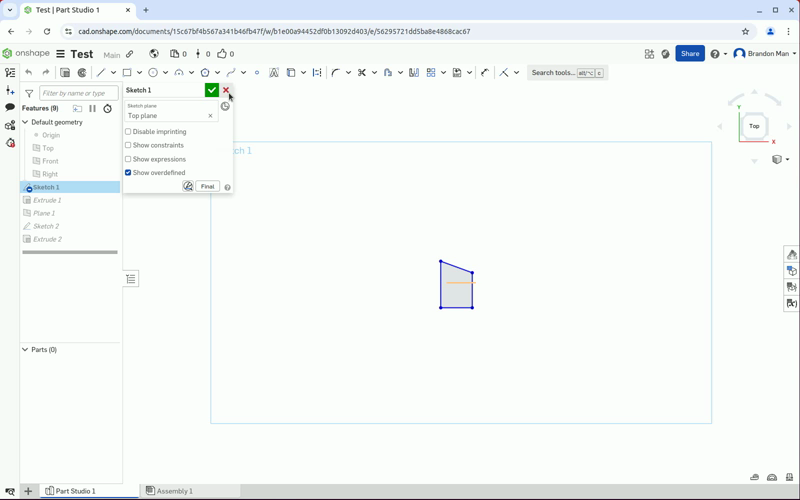
click(229, 92)
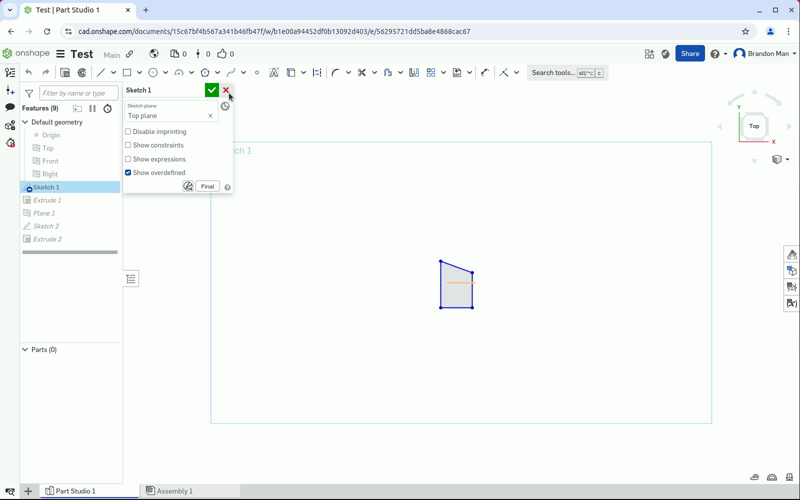
key(shift+s)
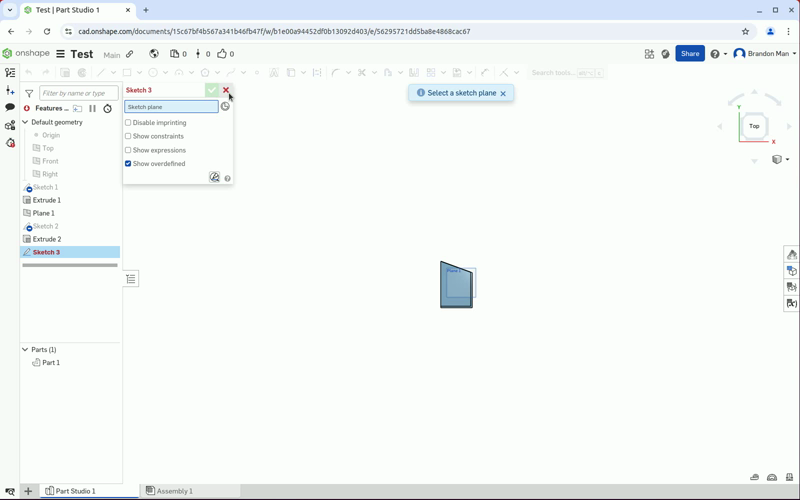
mouse_move(73, 150)
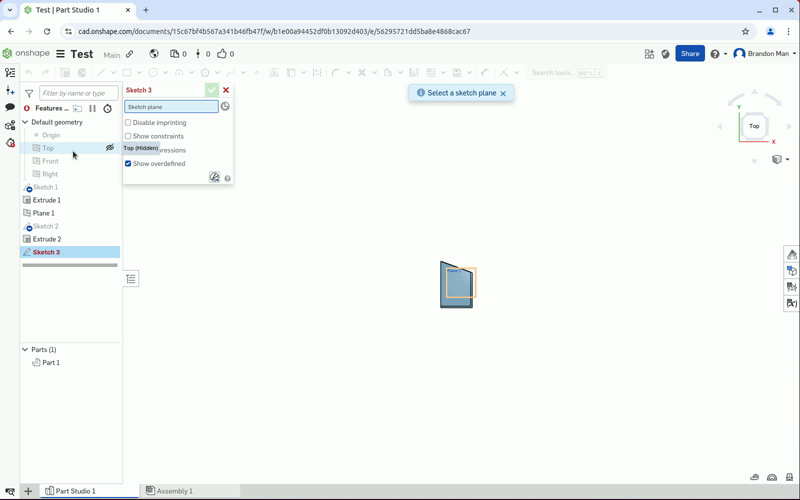
click(73, 150)
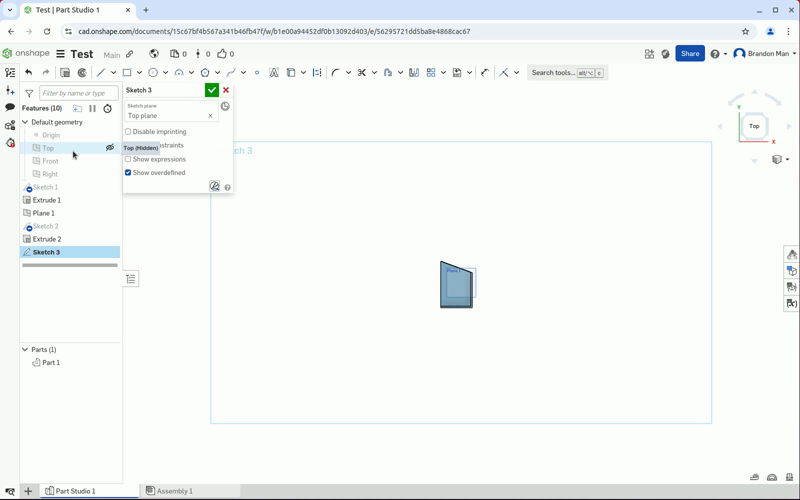
mouse_move(73, 352)
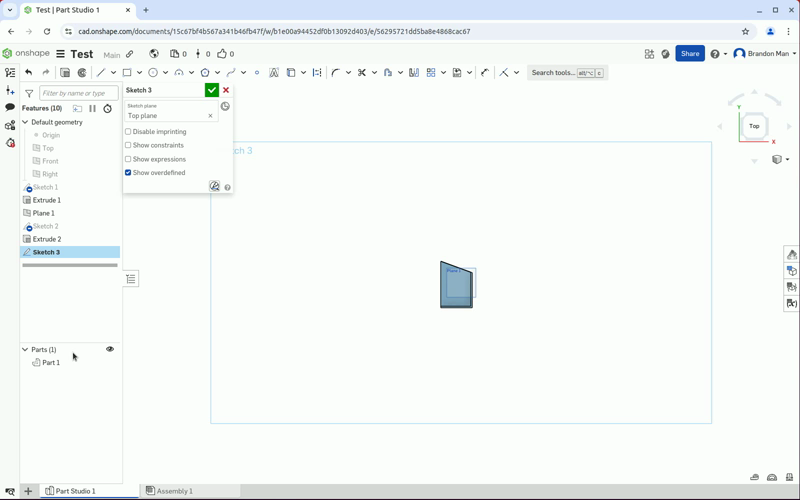
key(y)
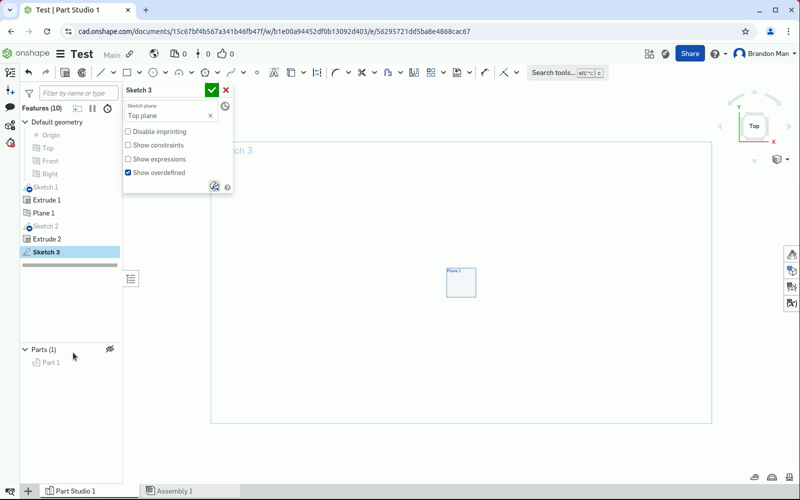
key(l)
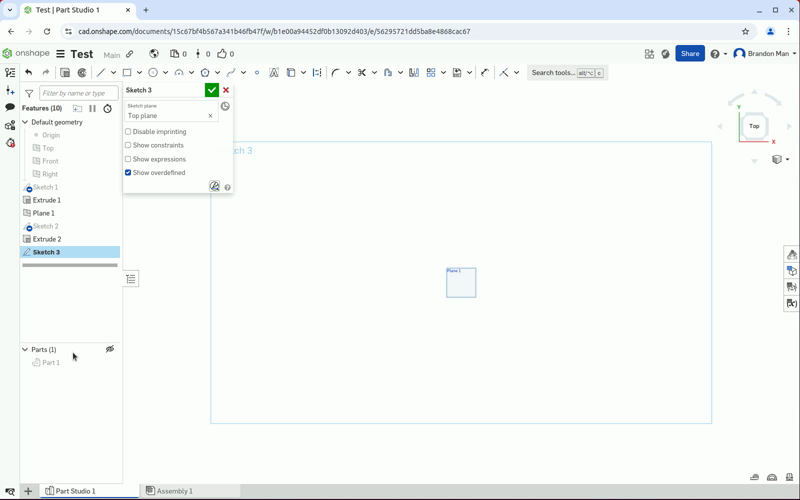
key_down(shift)
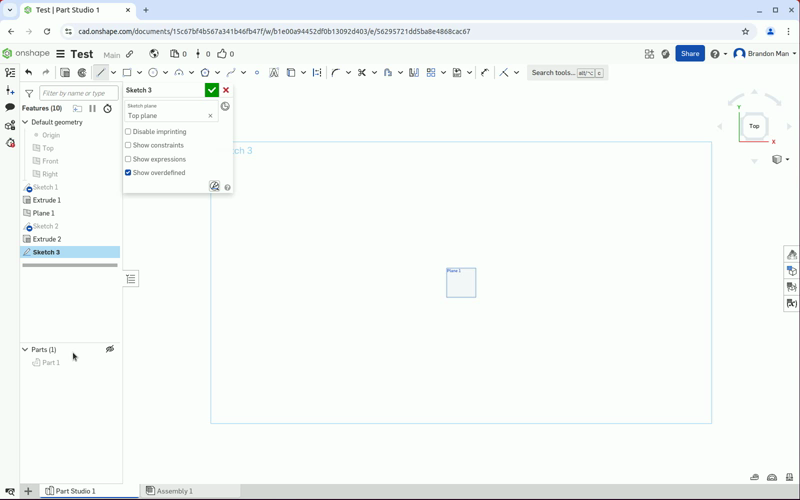
mouse_move(508, 307)
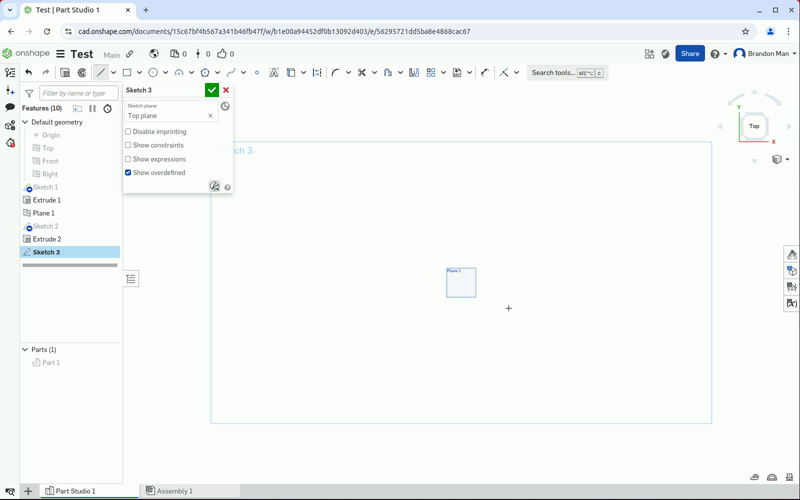
click(508, 307)
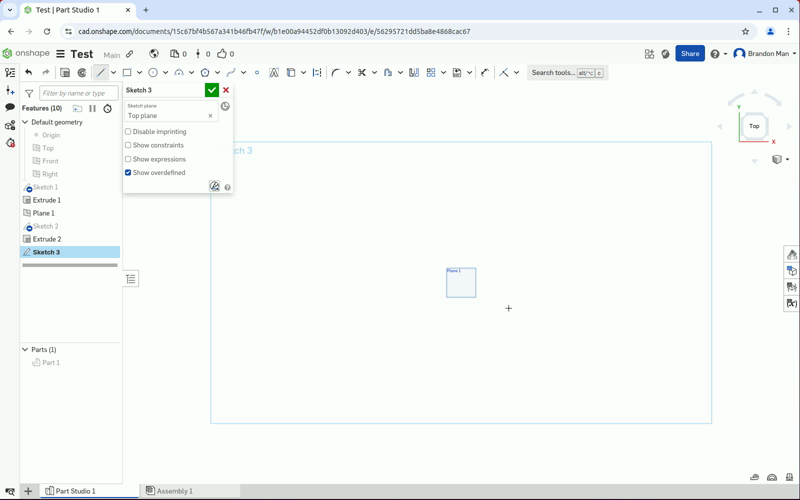
key_up(shift)
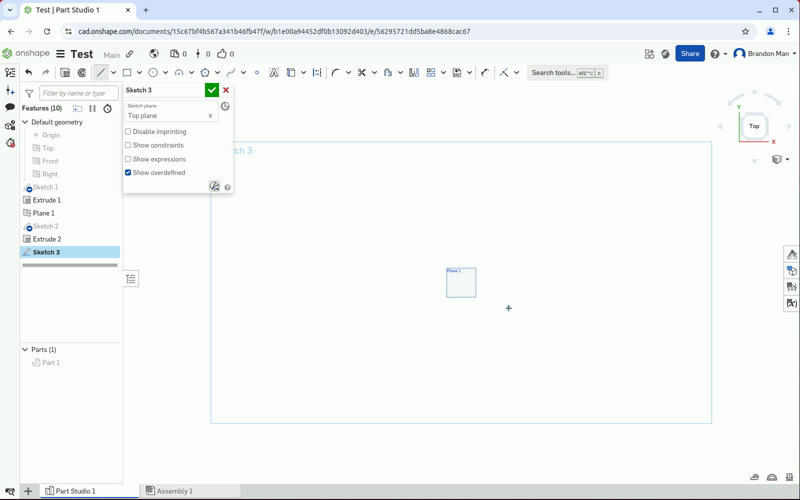
key_down(shift)
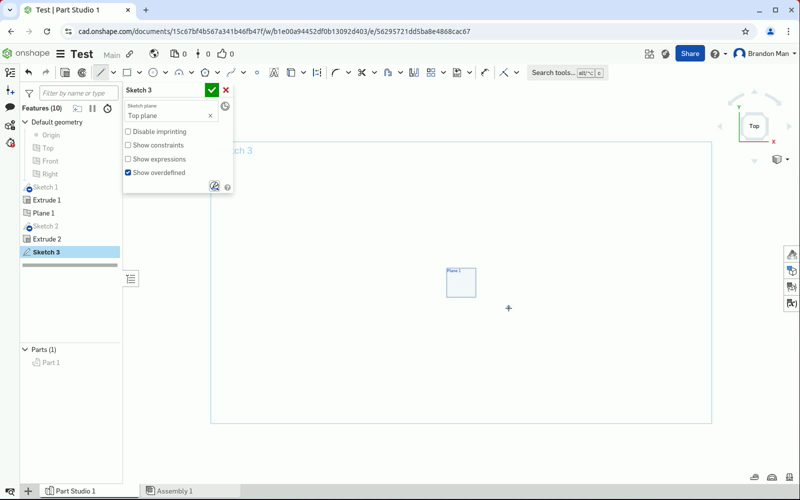
mouse_move(538, 307)
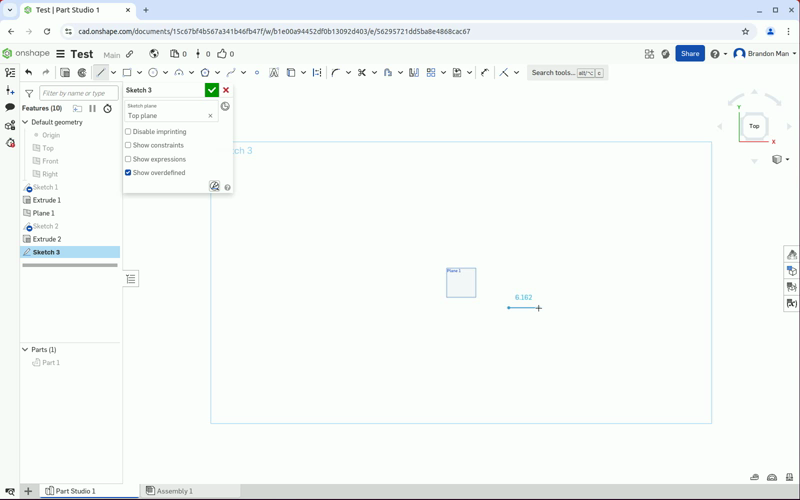
mouse_move(549, 307)
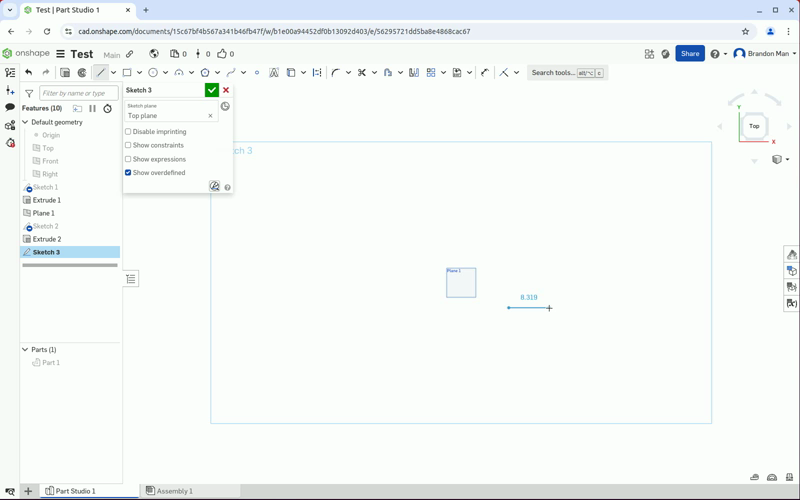
click(549, 307)
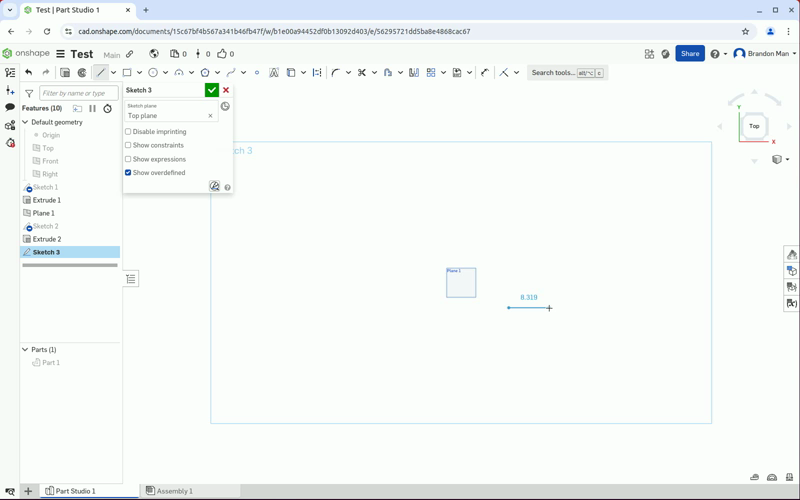
key_up(shift)
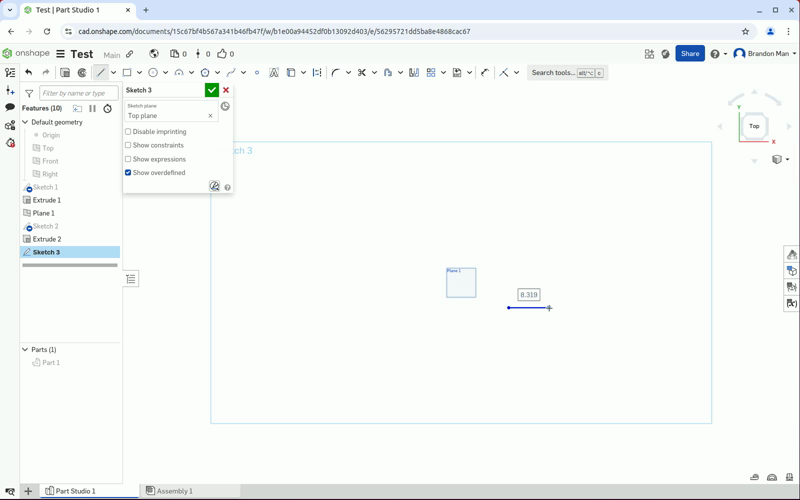
key_down(shift)
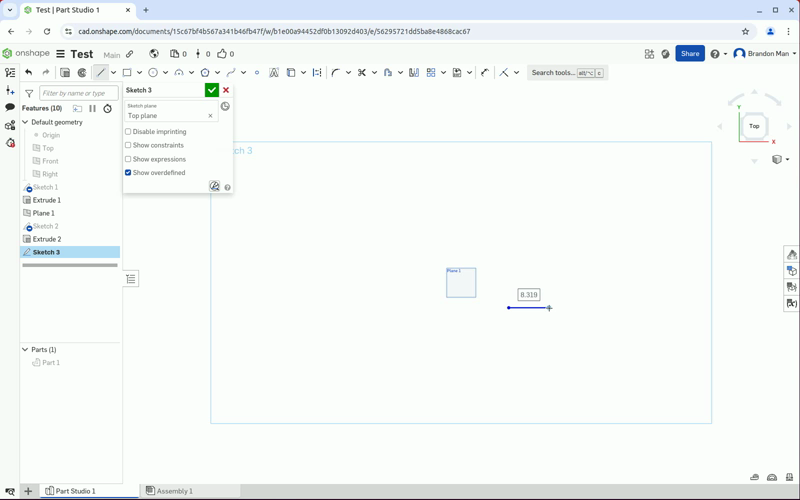
mouse_move(579, 307)
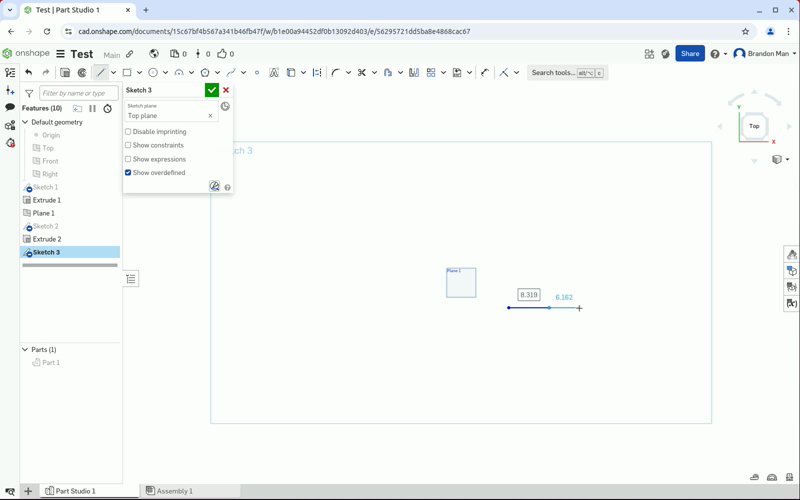
mouse_move(549, 299)
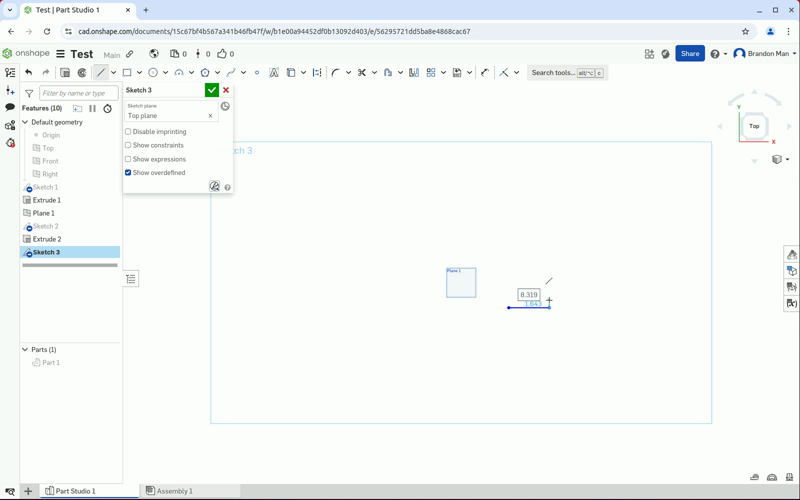
click(549, 299)
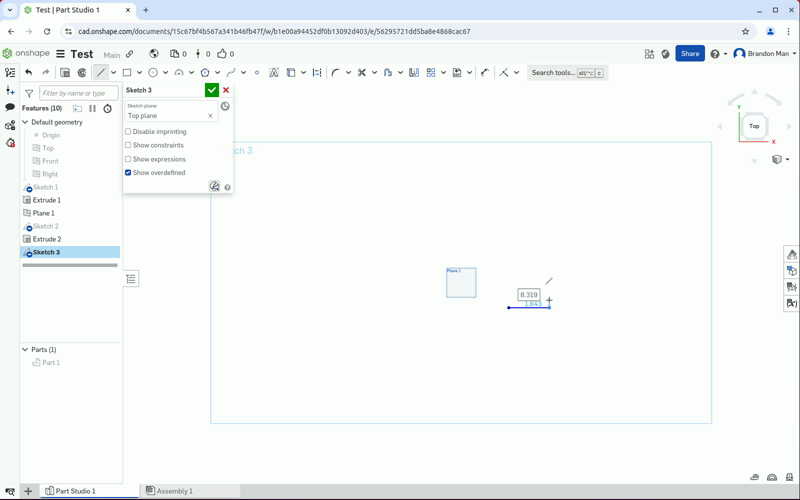
key_up(shift)
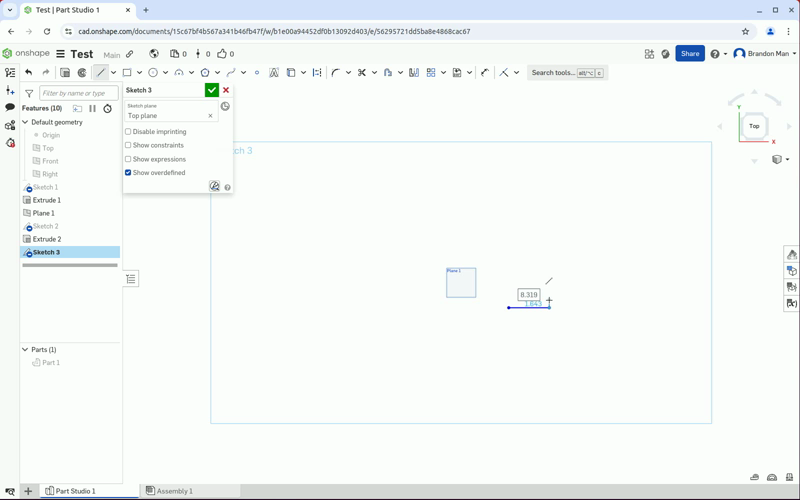
key_down(shift)
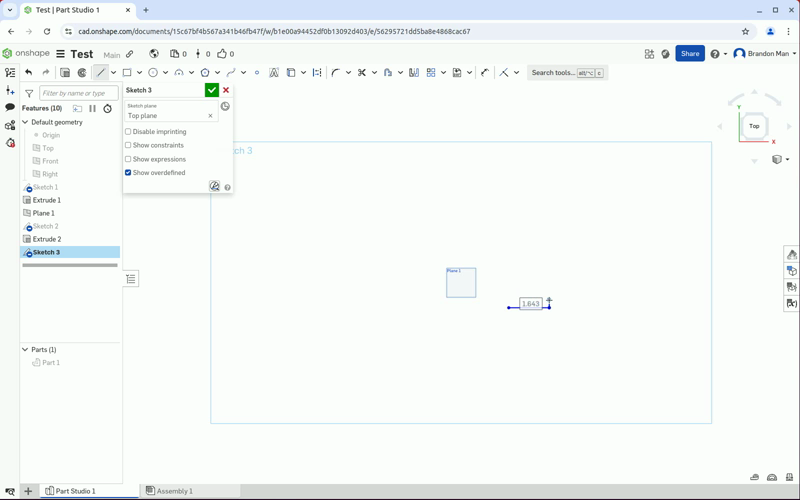
mouse_move(579, 299)
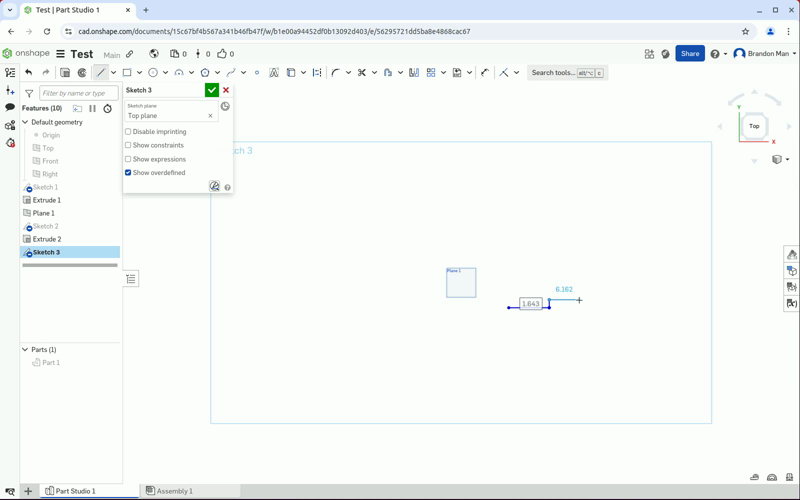
mouse_move(508, 285)
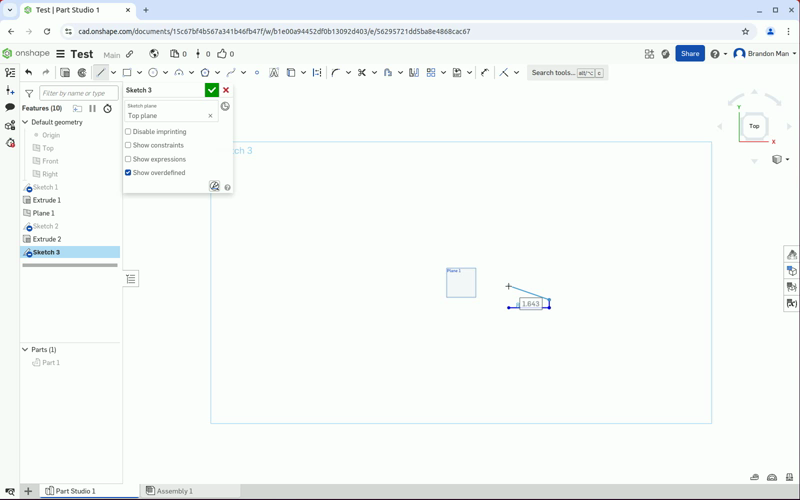
click(508, 285)
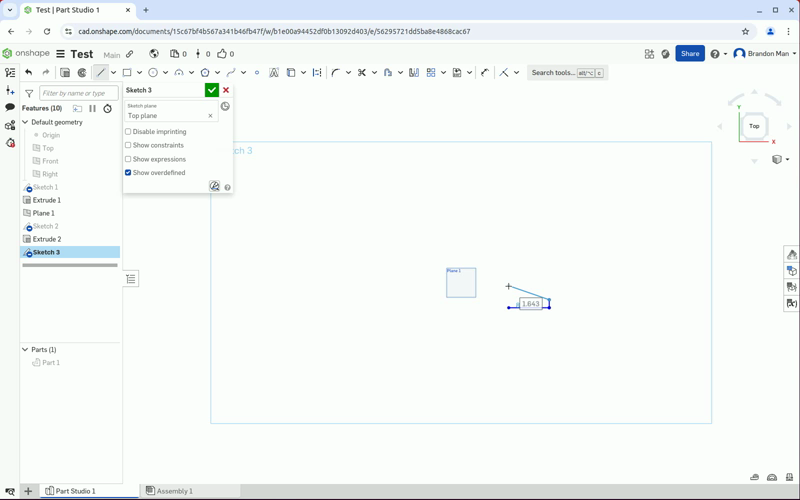
key_up(shift)
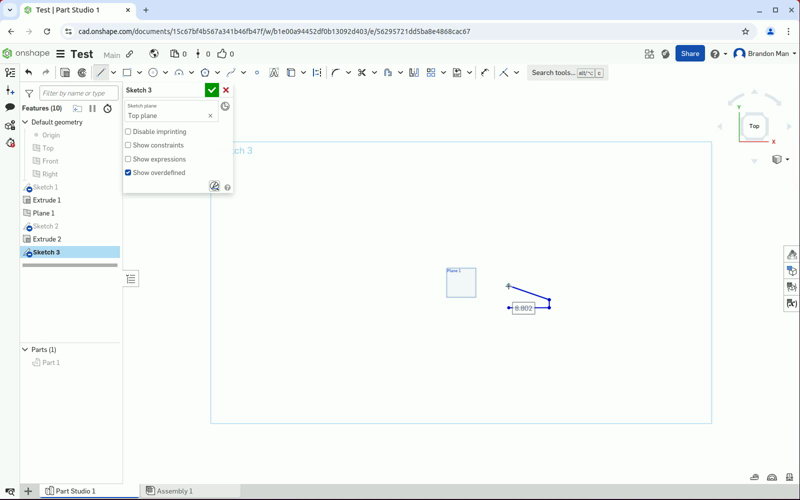
mouse_move(538, 285)
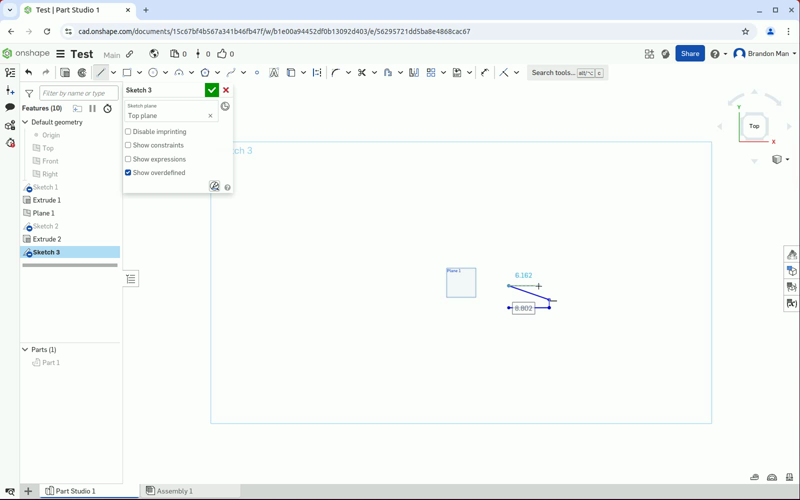
key_down(shift)
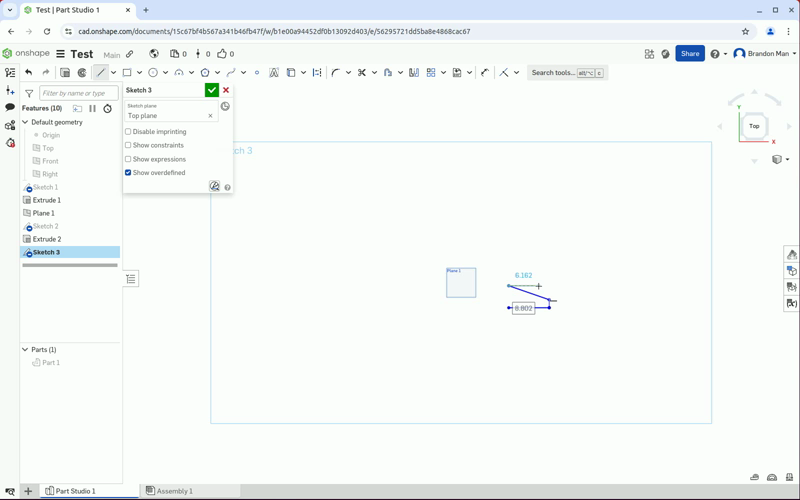
mouse_move(508, 307)
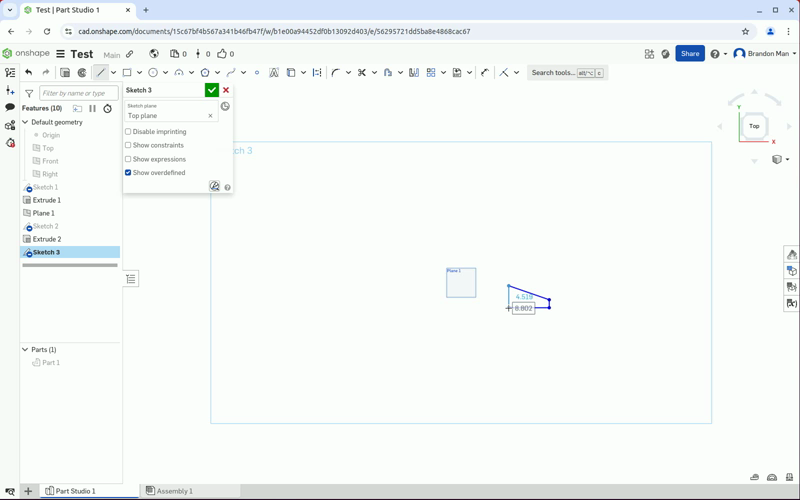
key_up(shift)
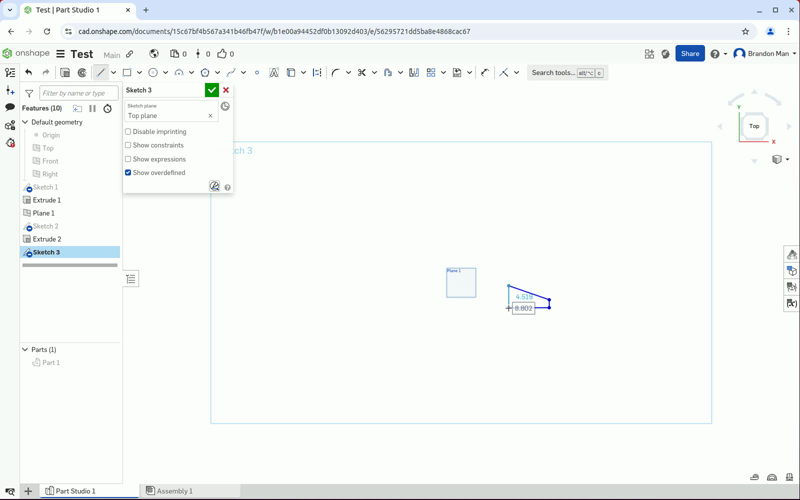
click(508, 307)
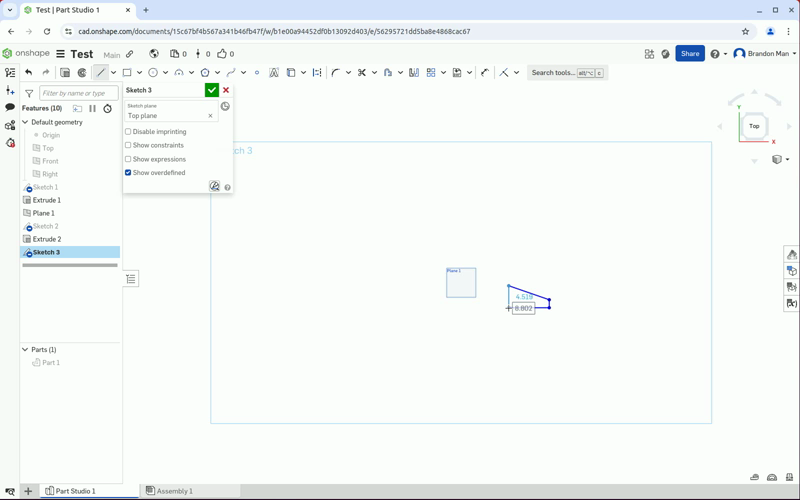
key(esc)
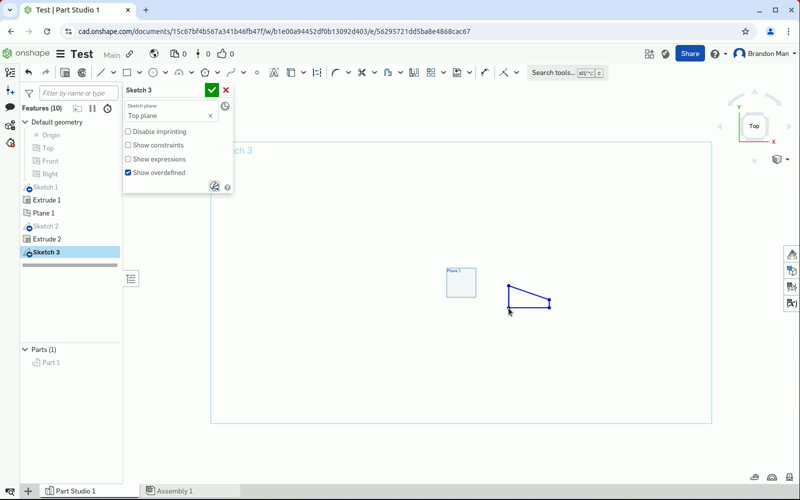
mouse_move(518, 289)
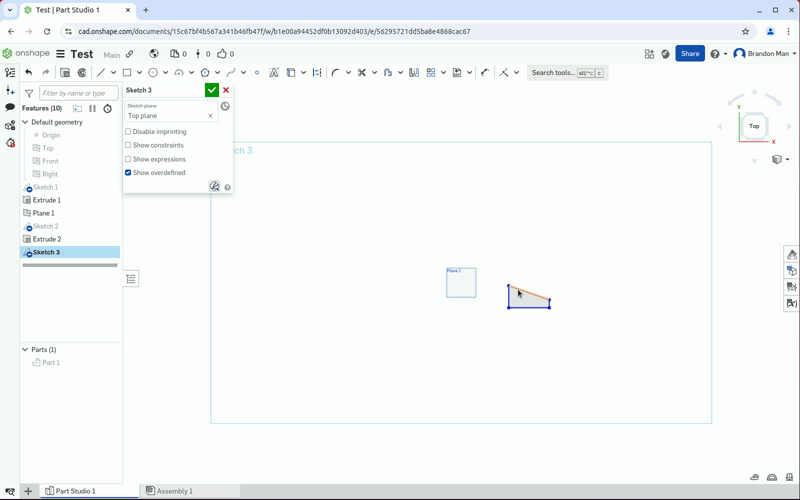
scroll(6)
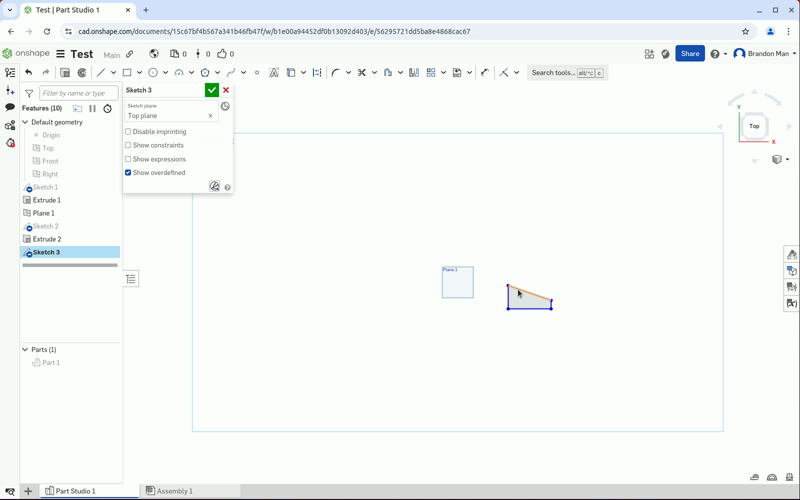
scroll(6)
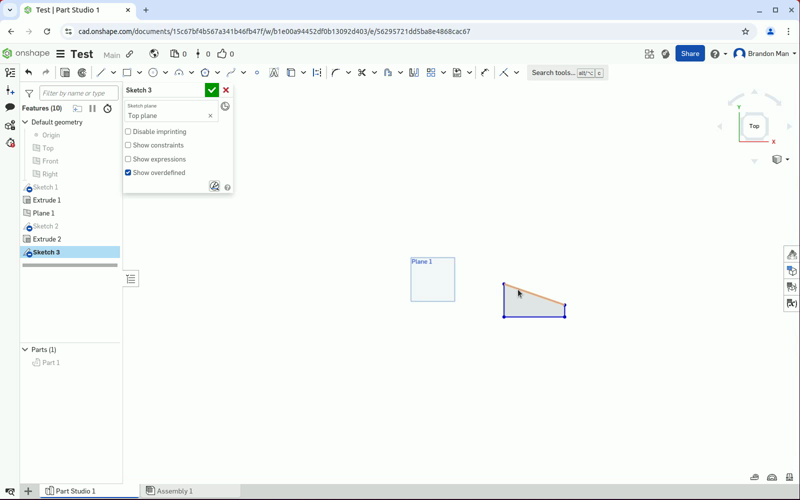
scroll(6)
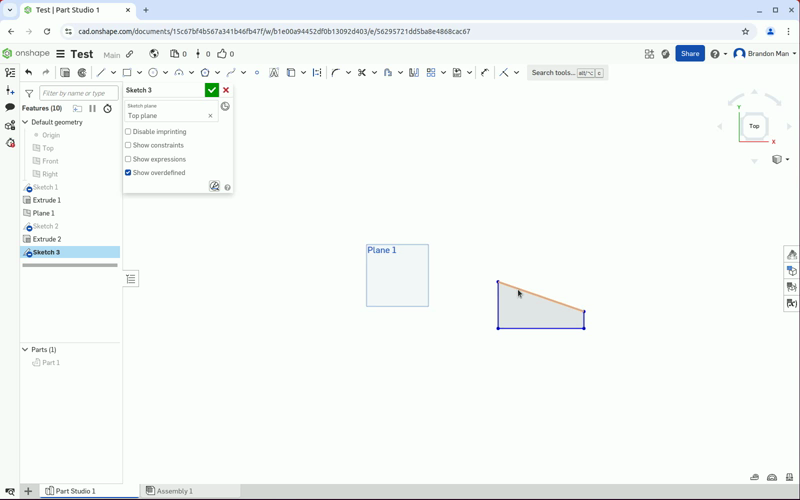
scroll(6)
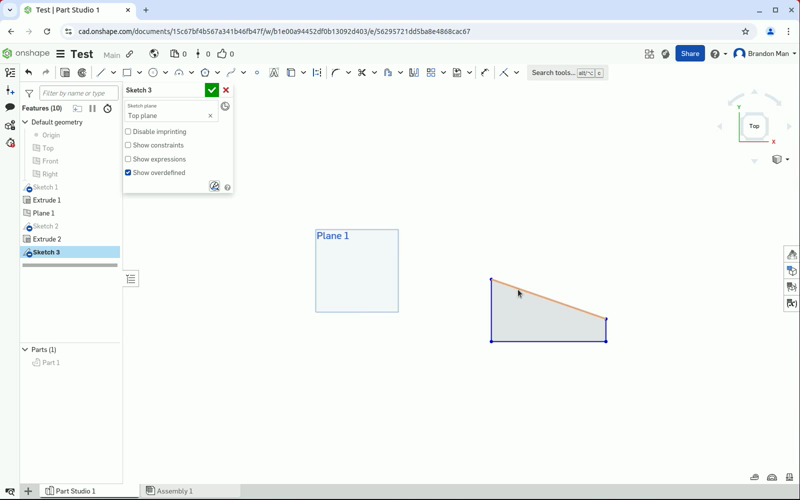
scroll(6)
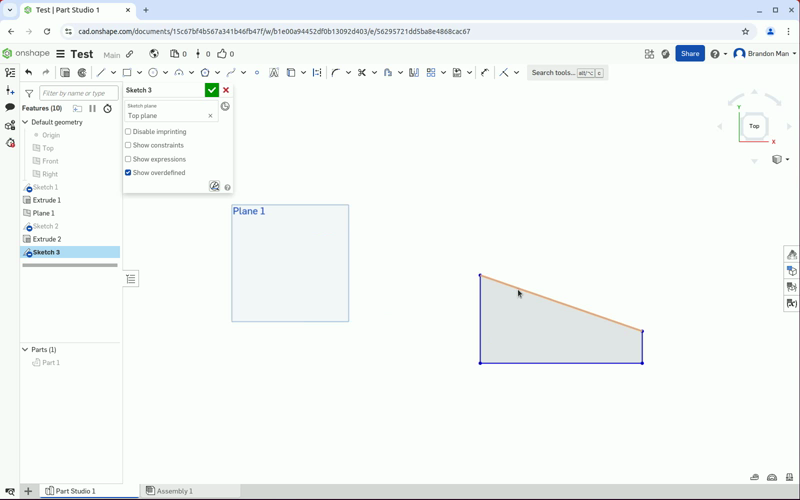
scroll(6)
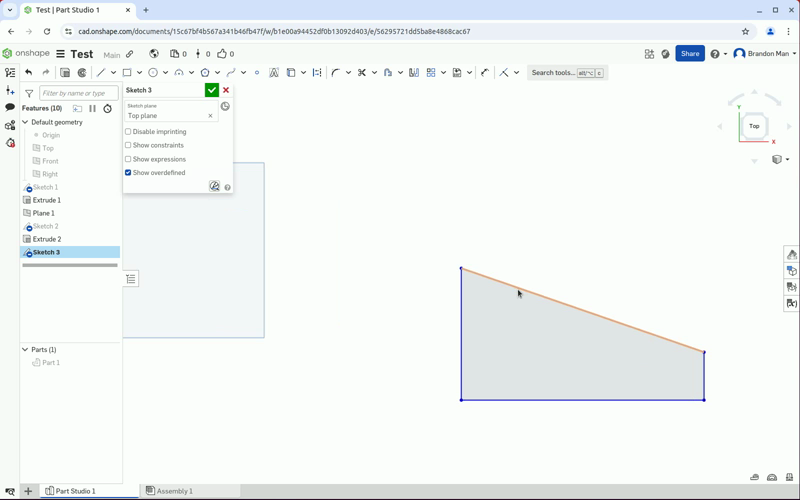
scroll(6)
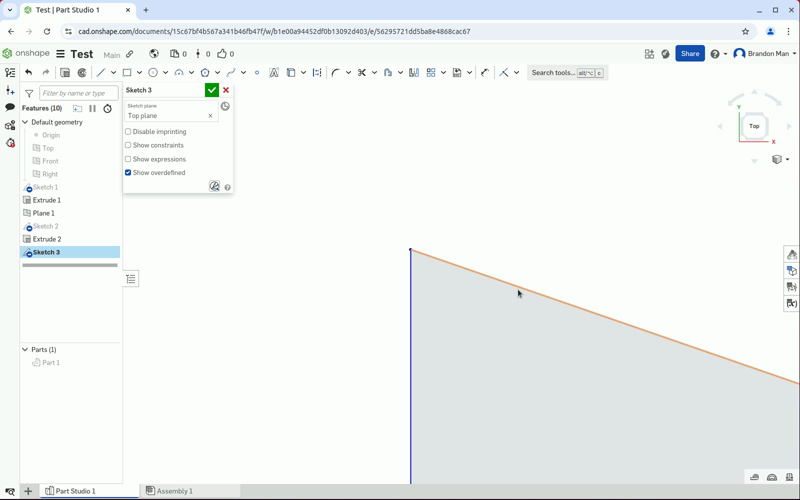
click(518, 289)
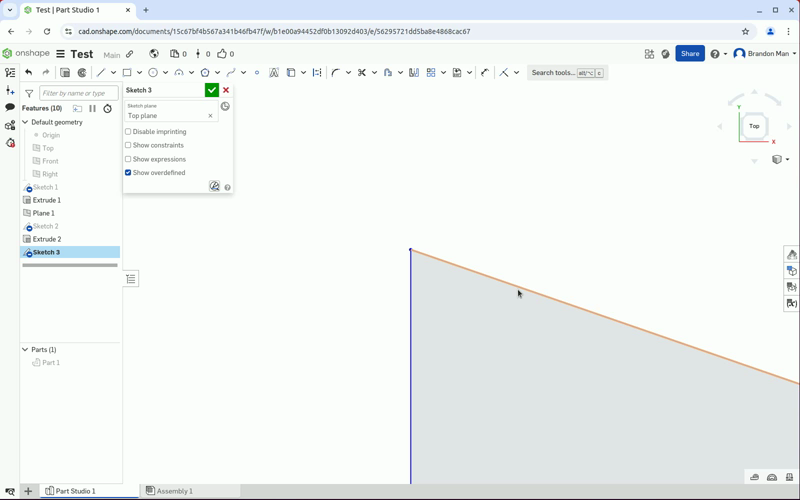
scroll(-6)
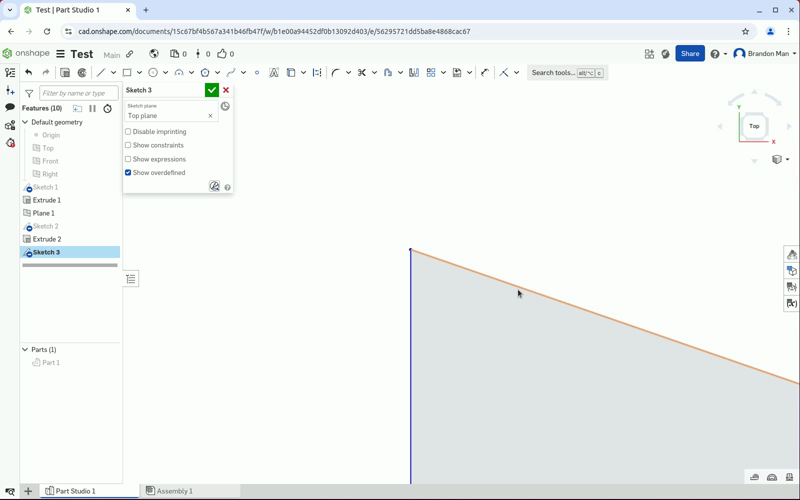
scroll(-6)
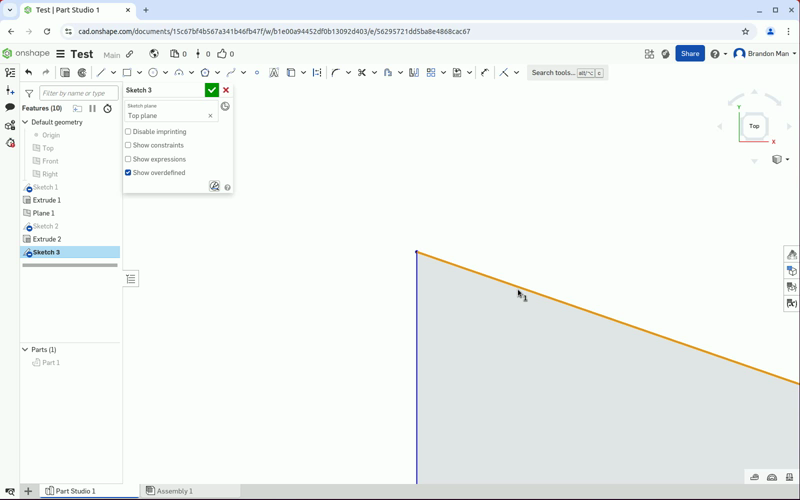
scroll(-6)
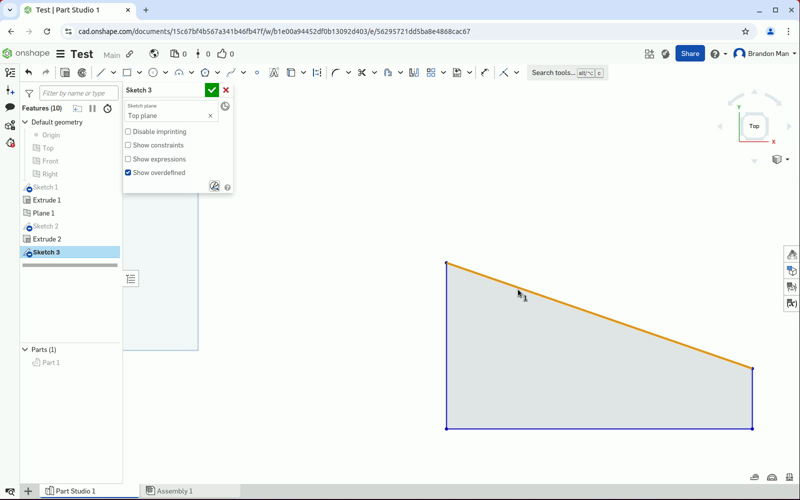
scroll(-6)
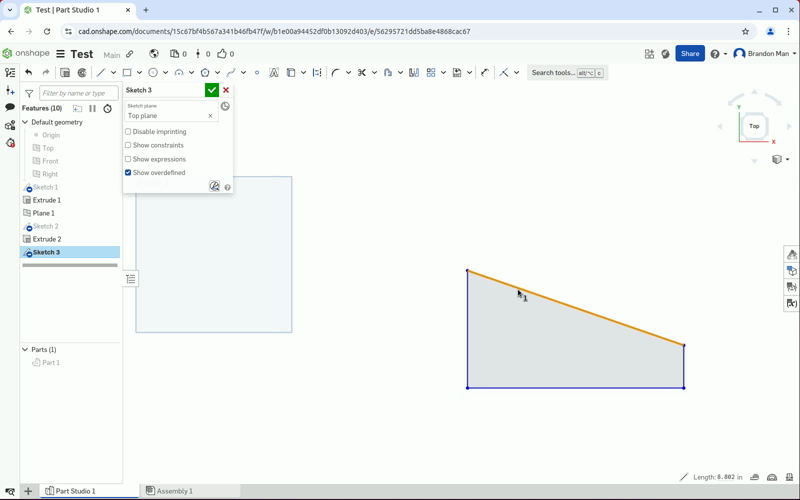
scroll(-6)
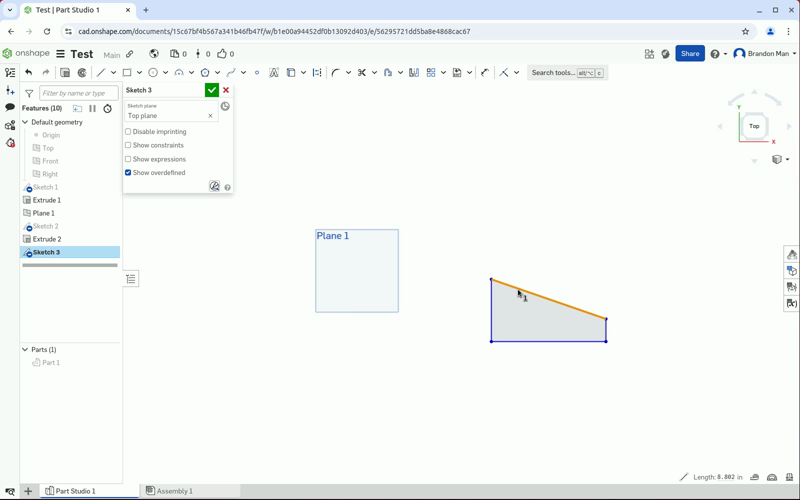
scroll(-6)
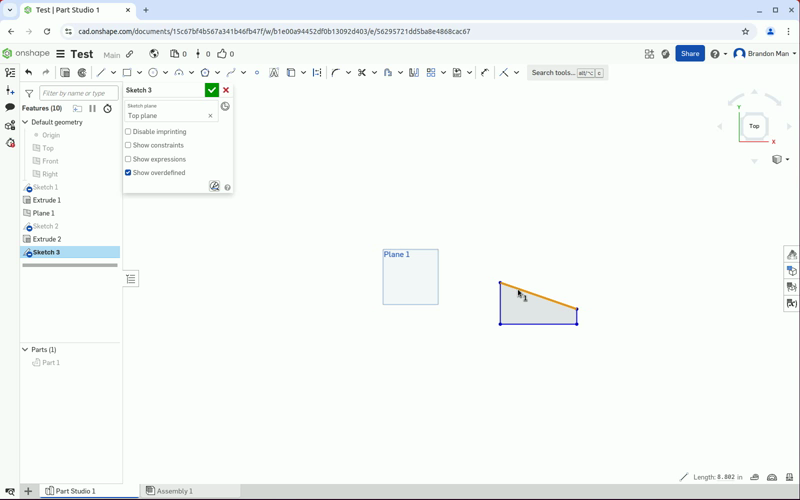
scroll(-6)
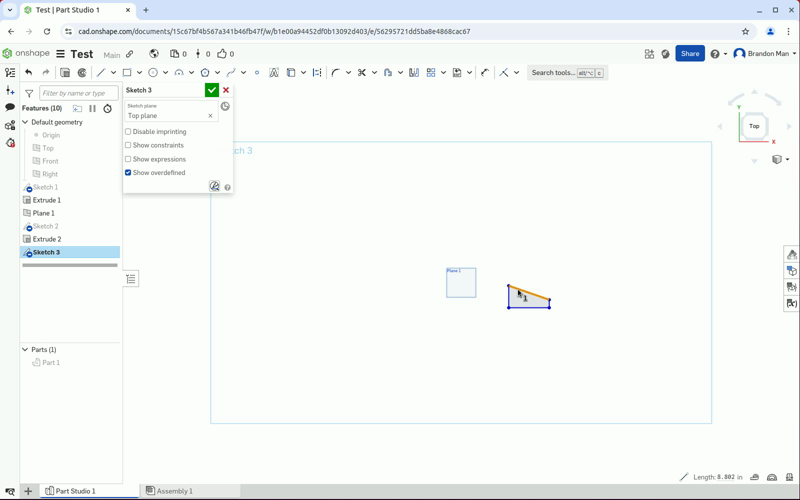
mouse_move(73, 352)
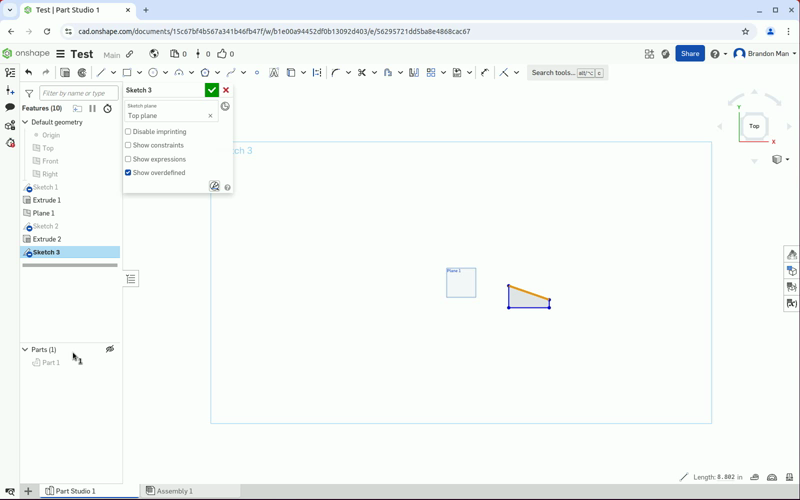
key(shift+y)
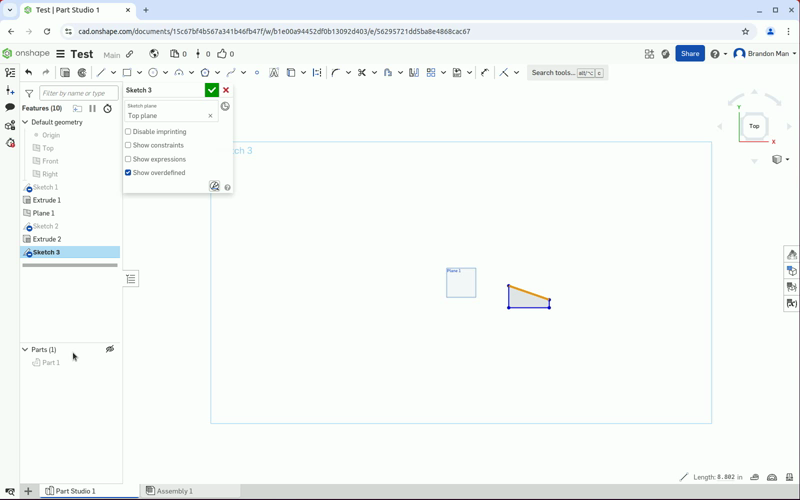
key(shift+e)
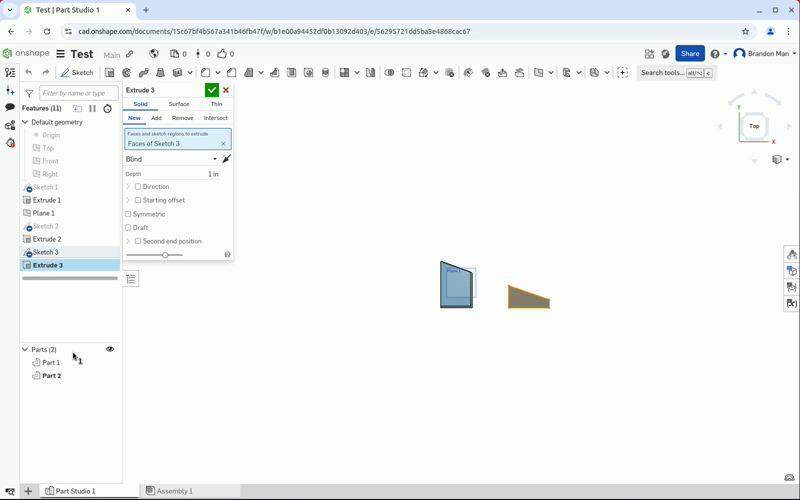
mouse_move(143, 106)
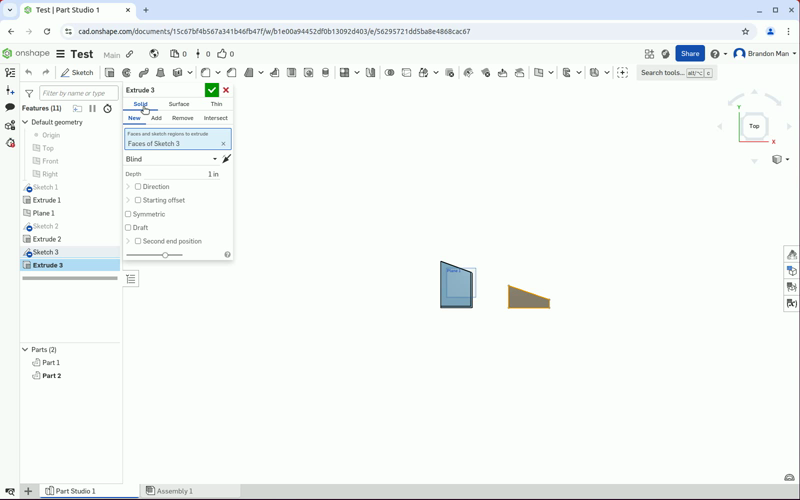
click(143, 106)
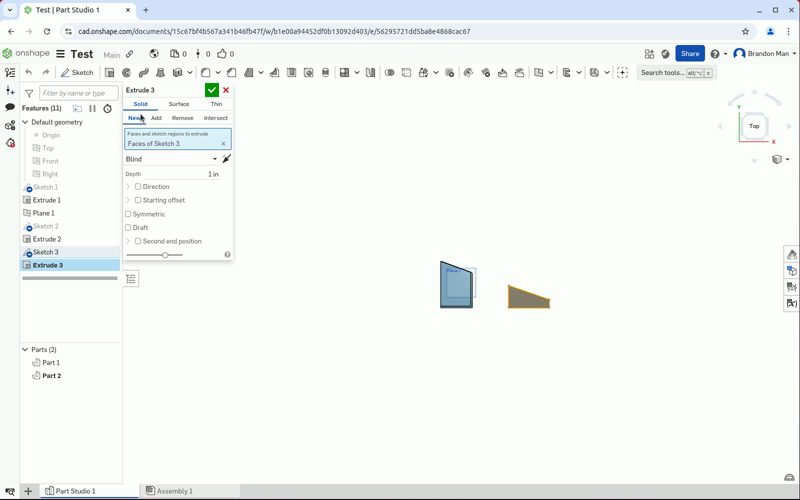
mouse_move(137, 120)
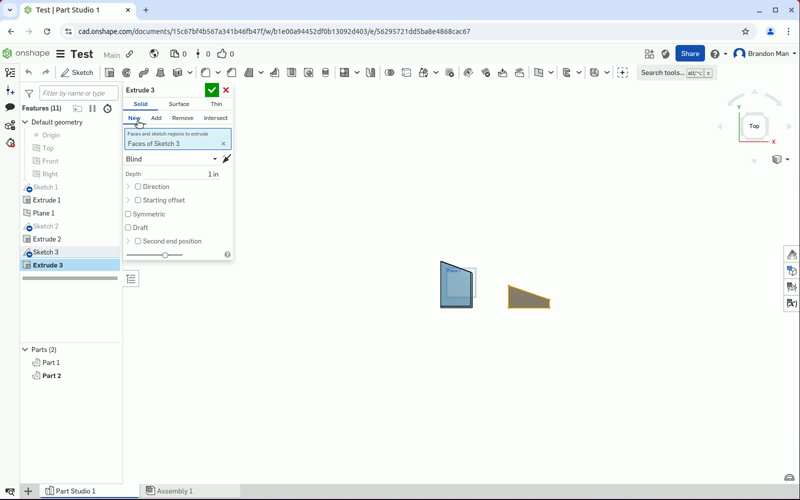
click(137, 120)
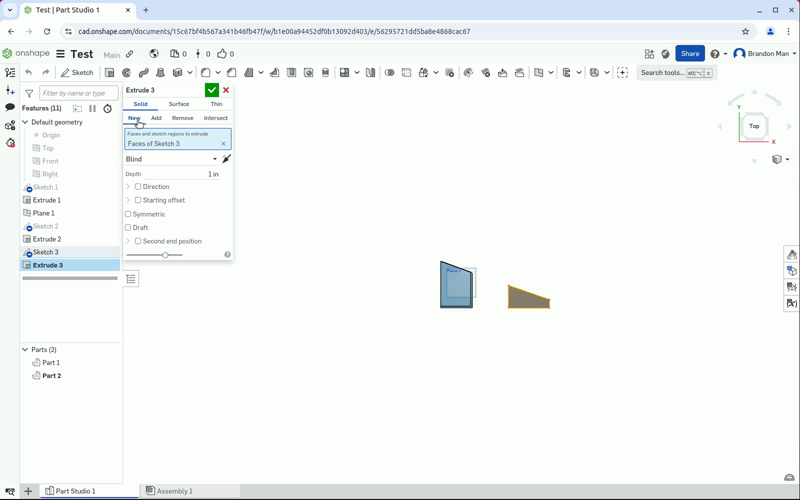
key(tab, 4)
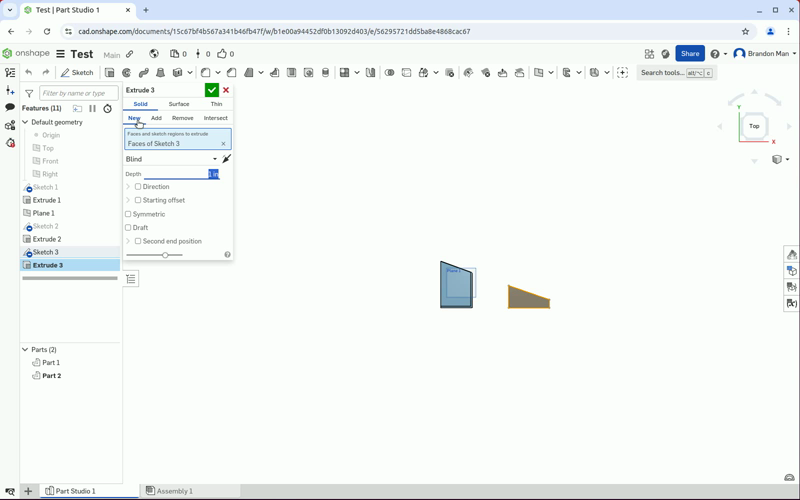
text(2.648)
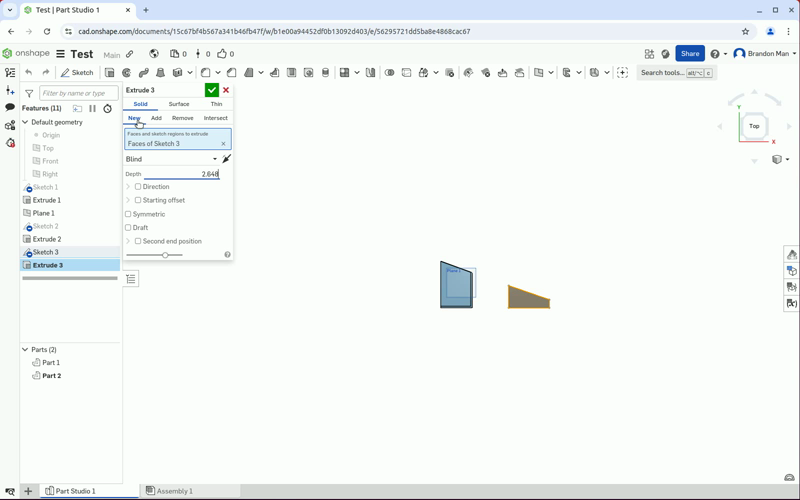
key(enter)
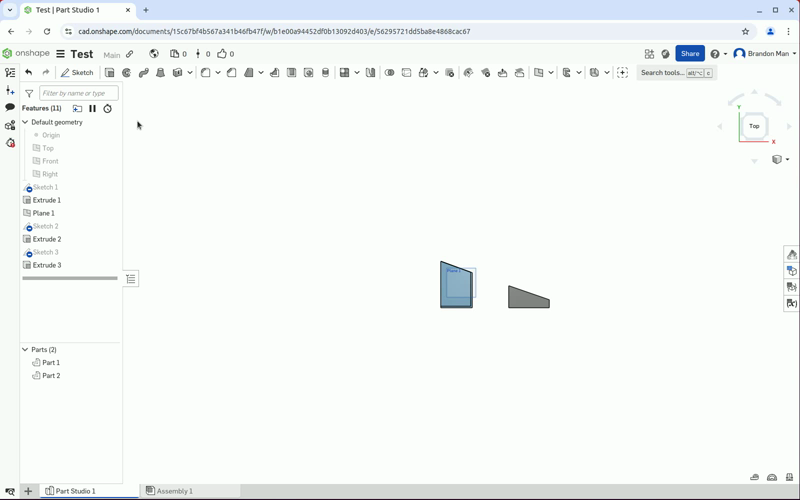
key(shift+h)
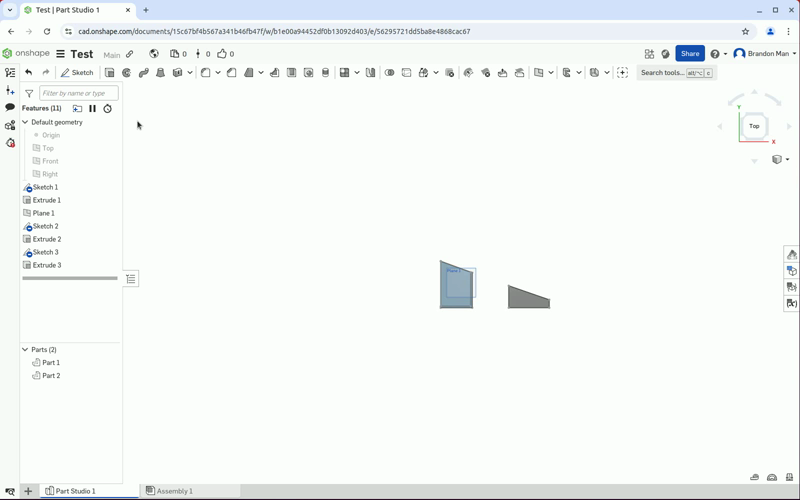
key(shift+h)
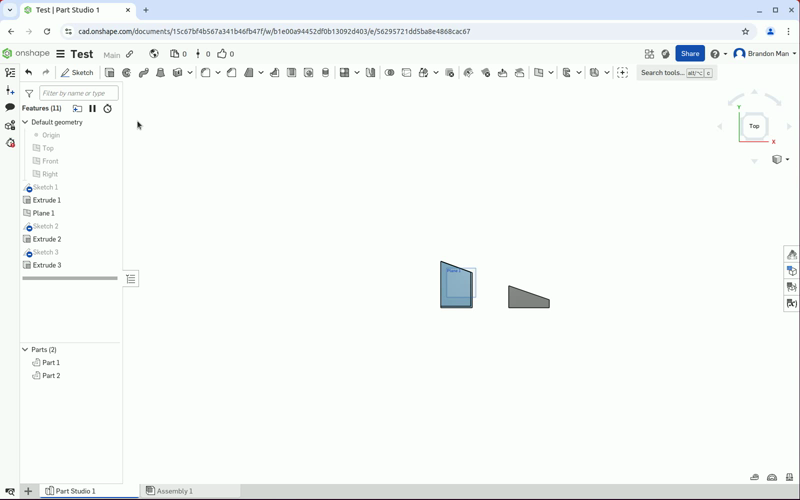
mouse_move(73, 189)
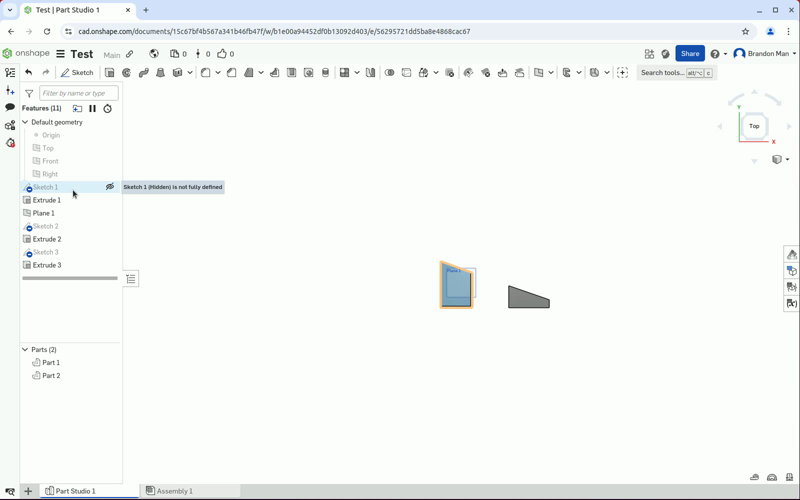
click(73, 189)
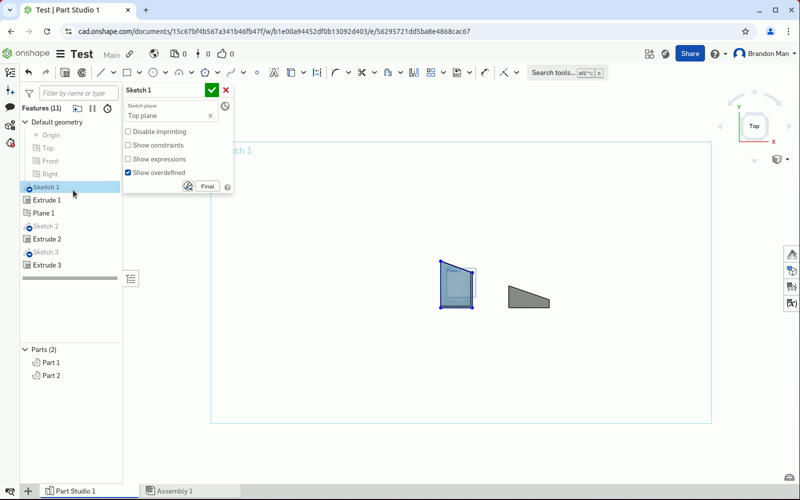
mouse_move(229, 92)
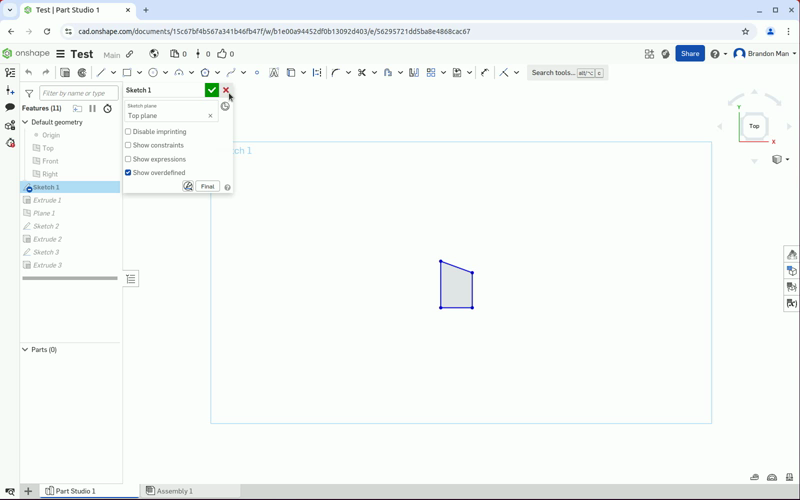
click(229, 92)
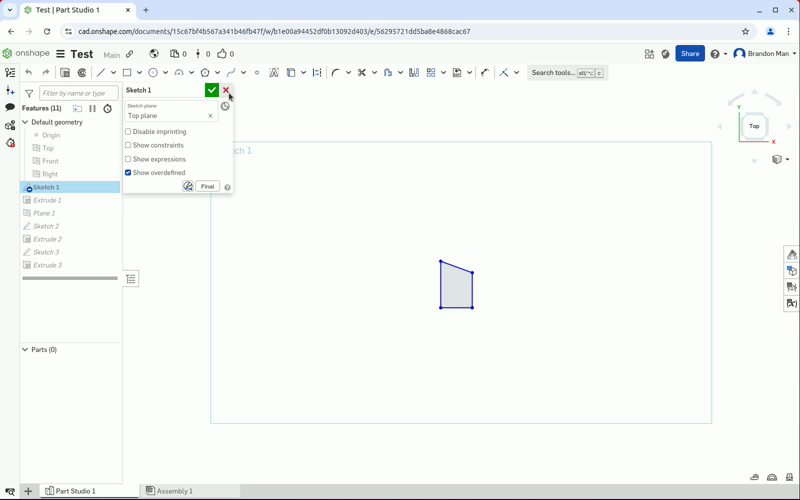
key(shift+s)
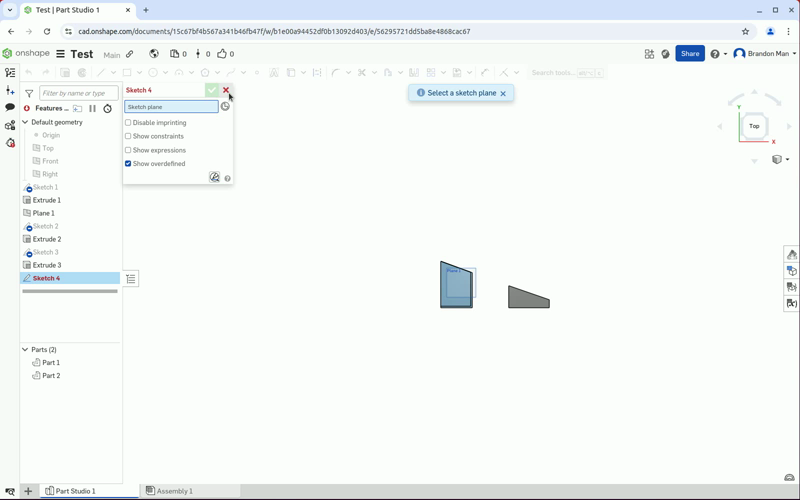
mouse_move(73, 215)
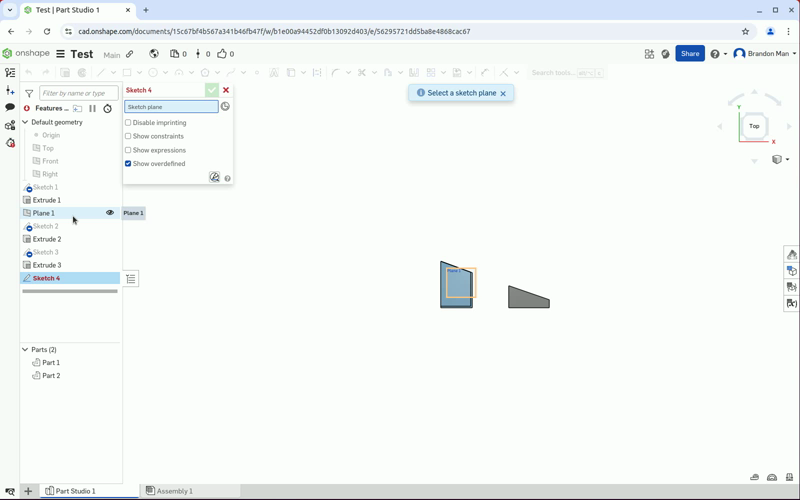
click(73, 215)
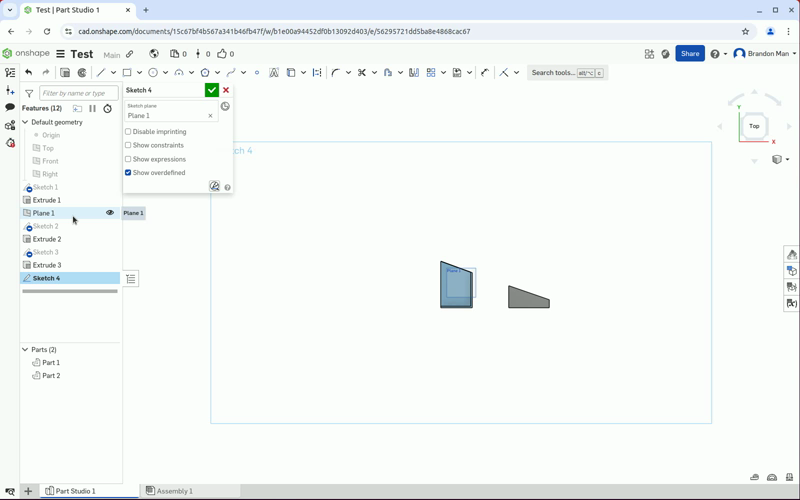
mouse_move(73, 352)
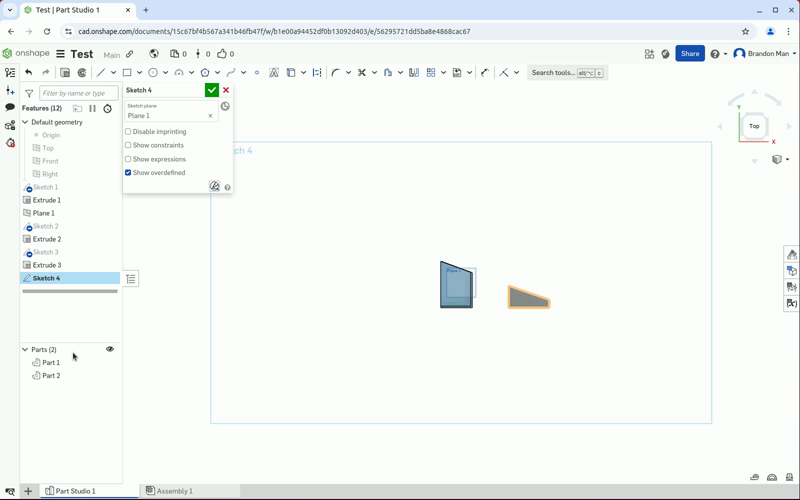
key(y)
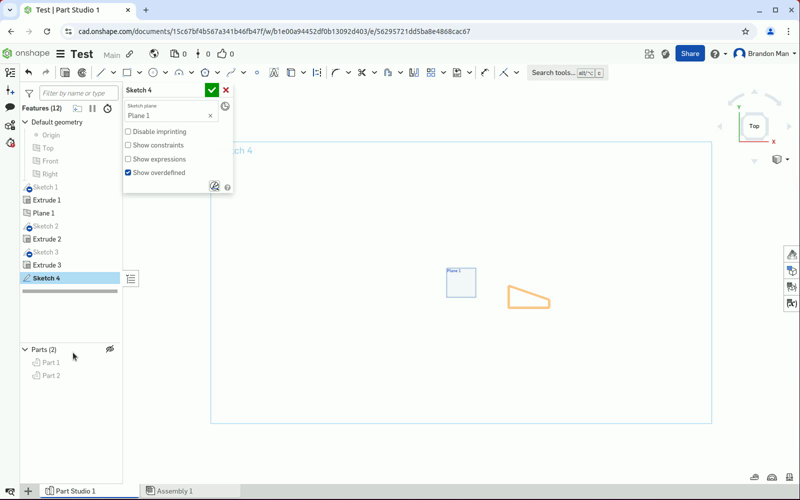
key(l)
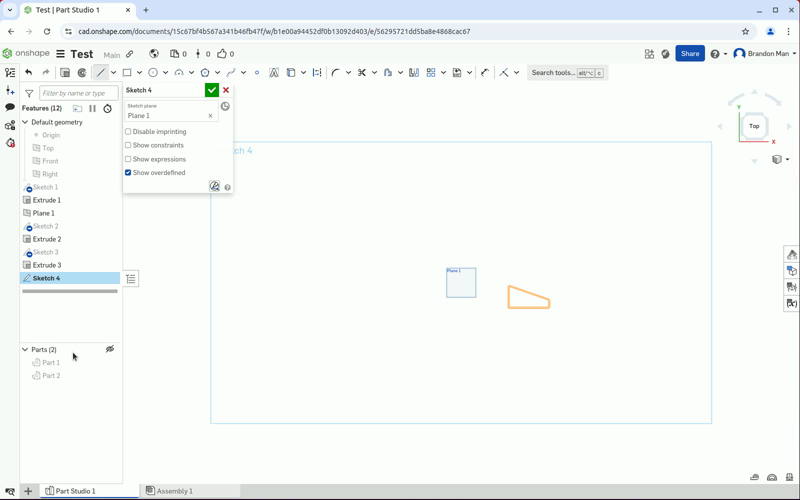
key_down(shift)
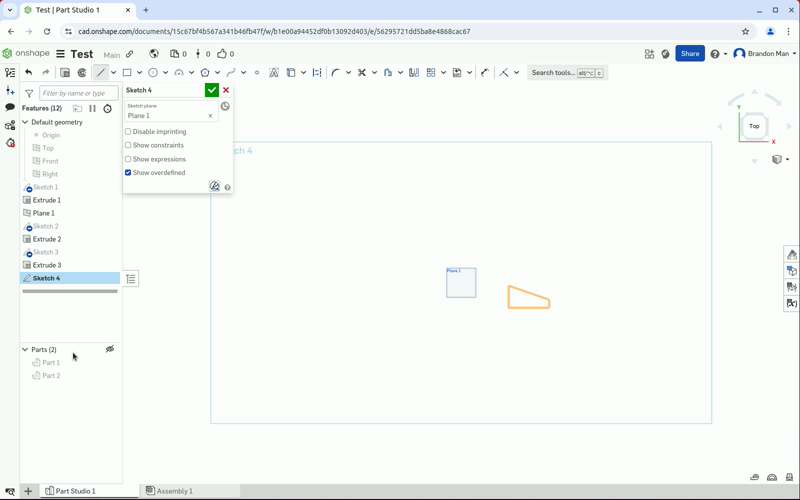
mouse_move(508, 306)
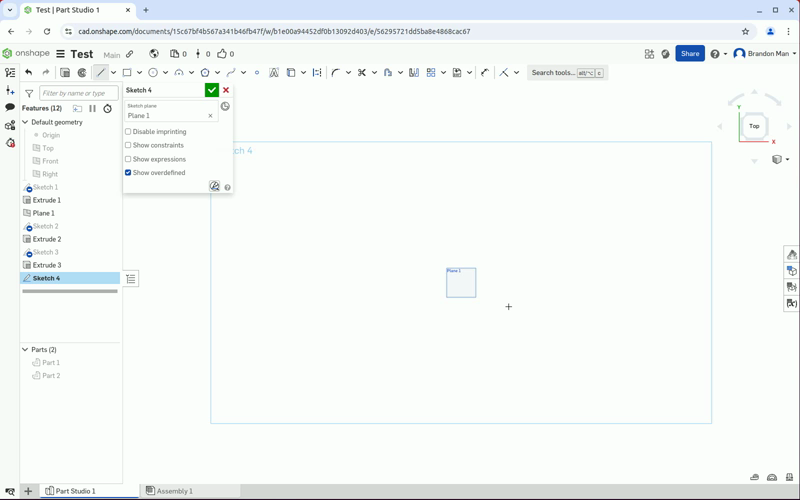
click(508, 306)
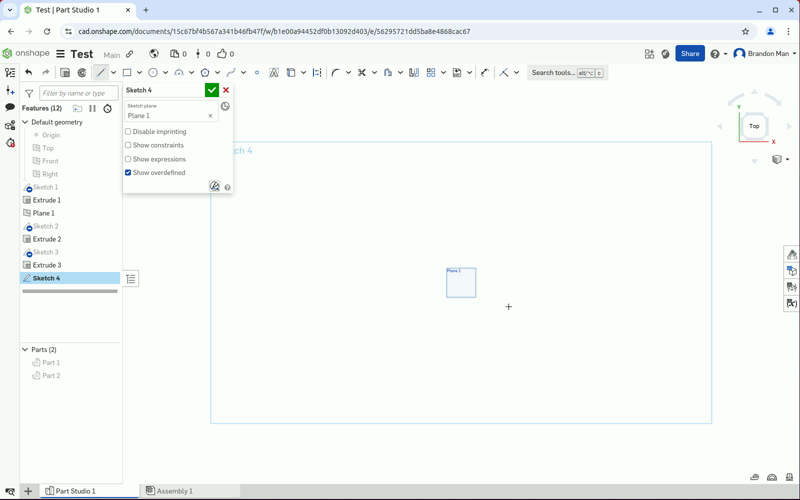
key_up(shift)
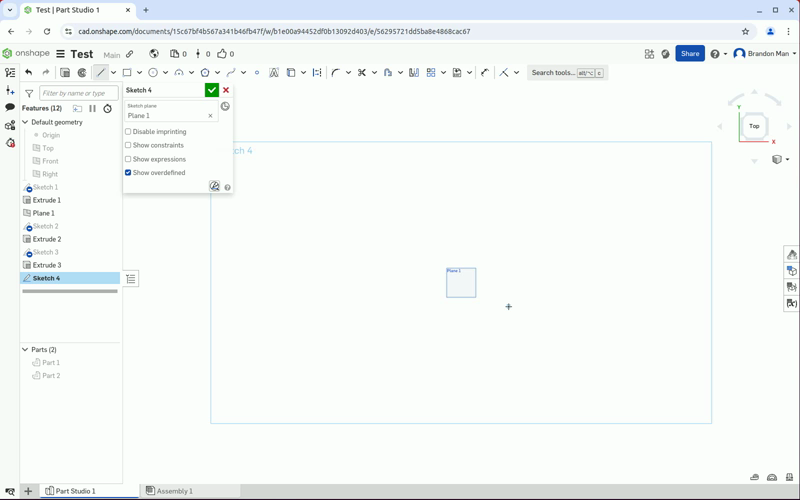
key_down(shift)
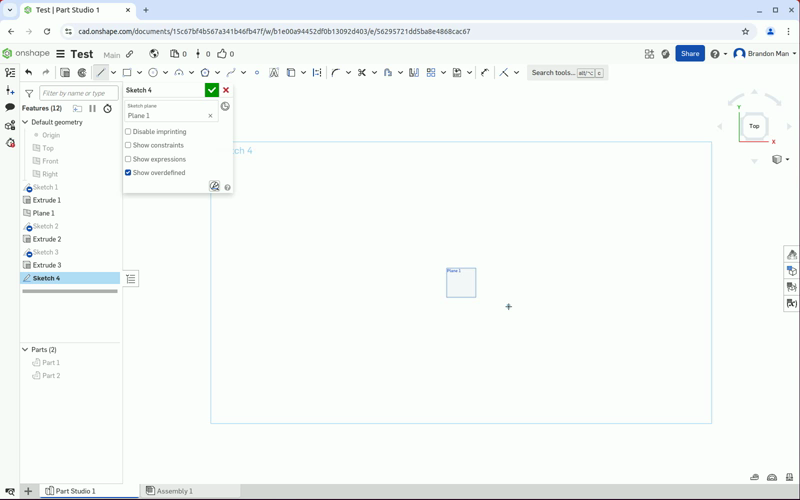
mouse_move(538, 306)
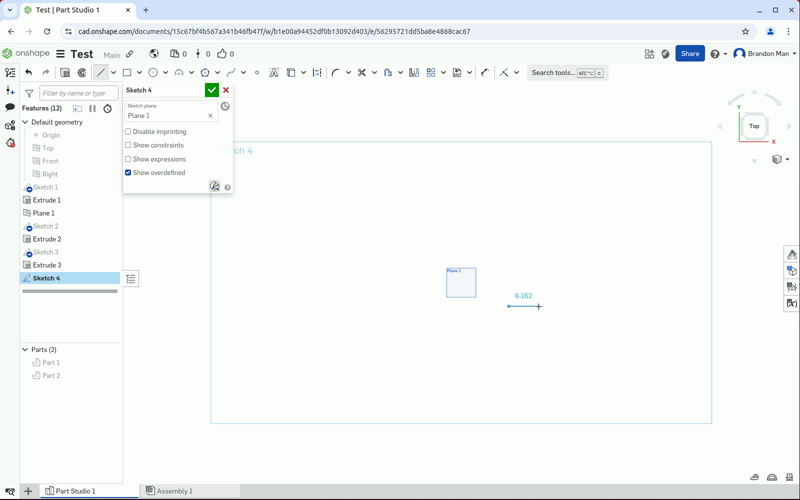
mouse_move(548, 306)
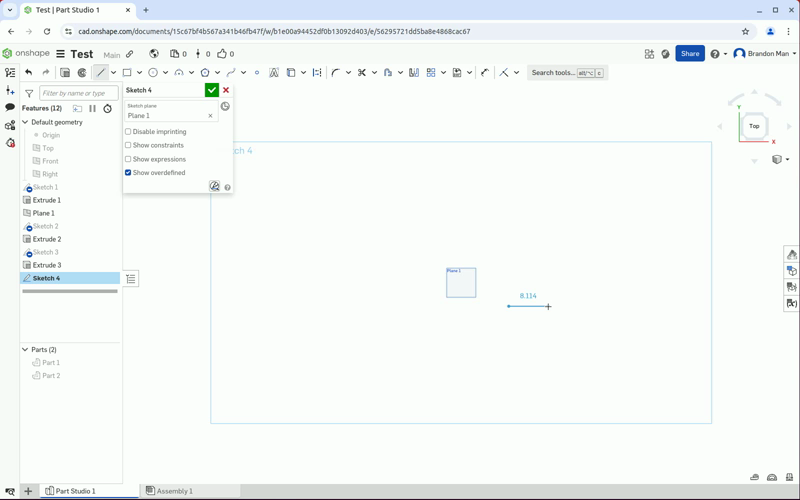
click(548, 306)
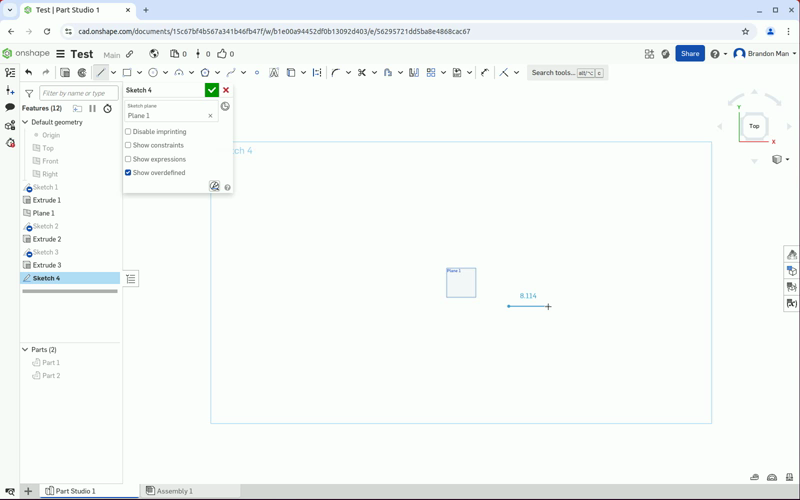
key_up(shift)
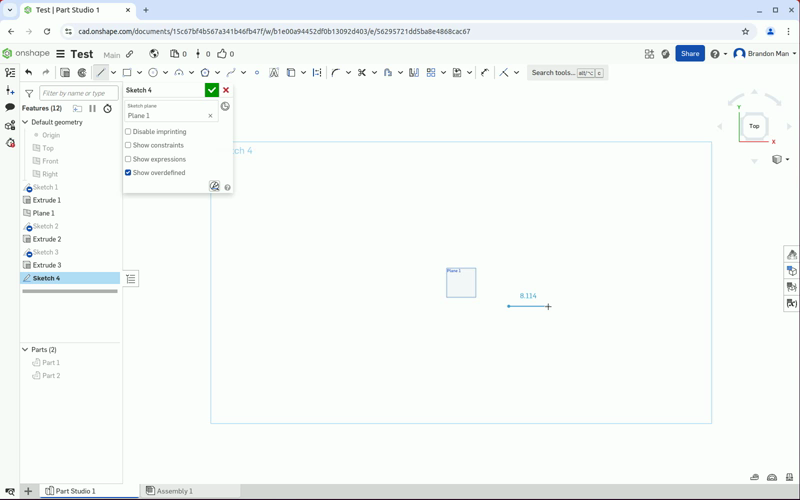
key_down(shift)
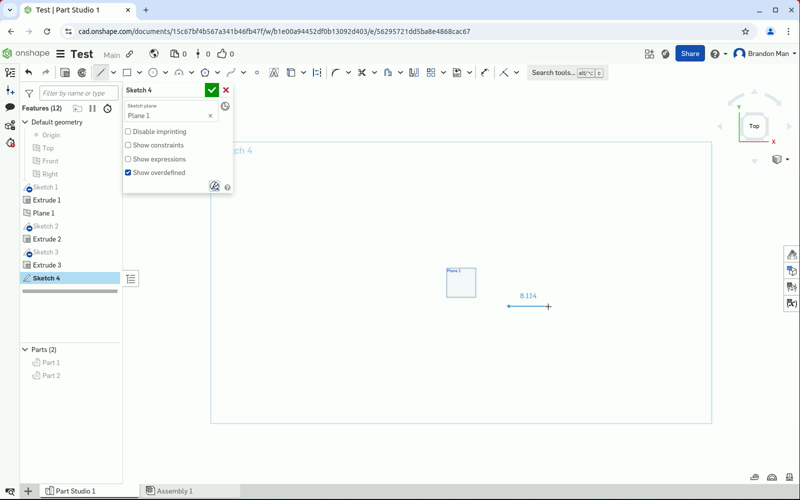
mouse_move(578, 306)
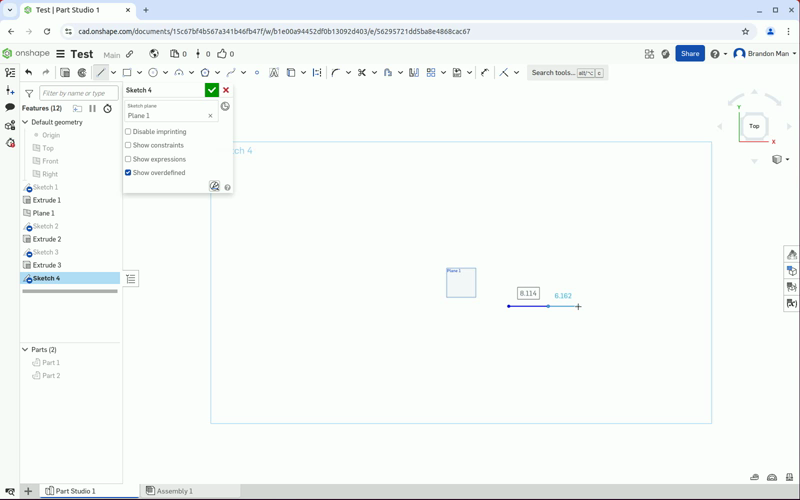
mouse_move(548, 299)
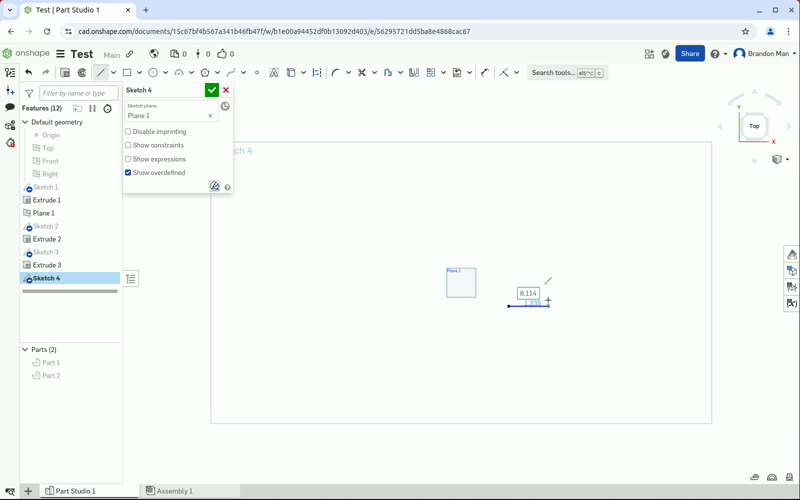
scroll(6)
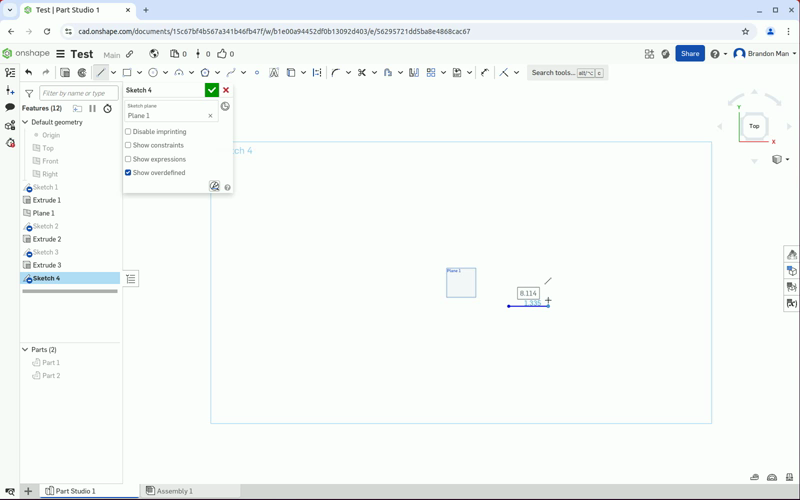
scroll(6)
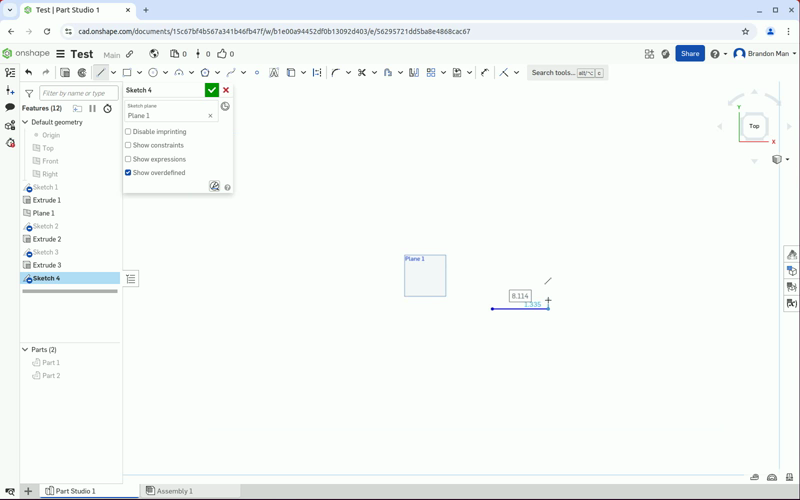
scroll(6)
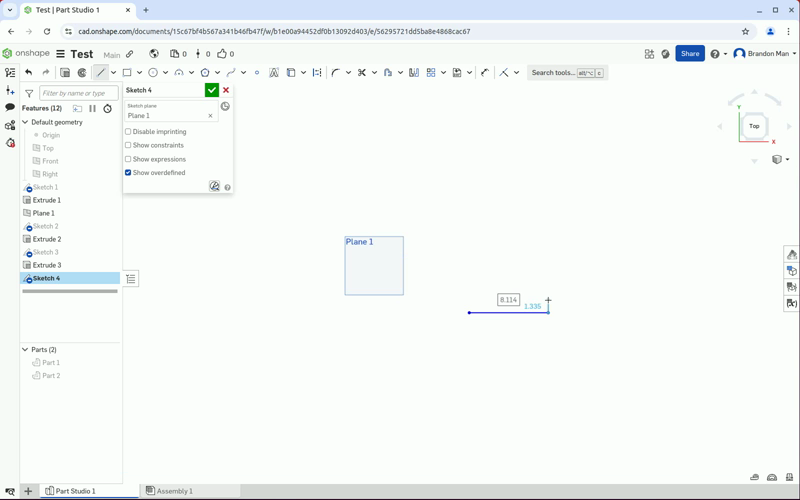
scroll(6)
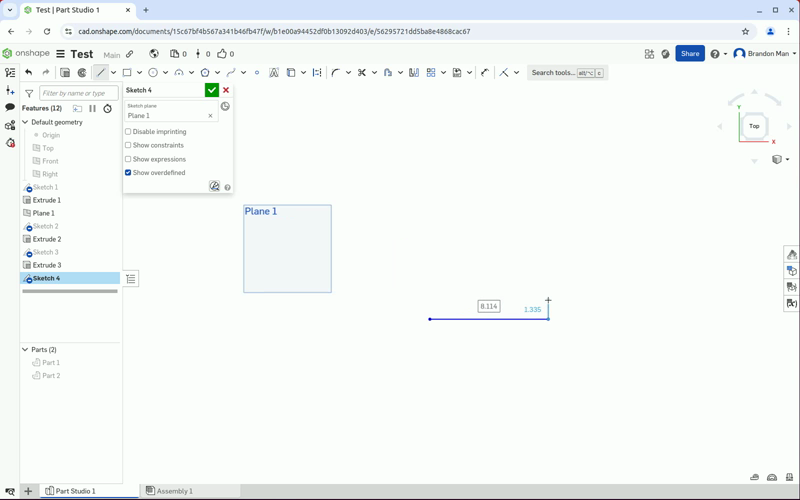
scroll(6)
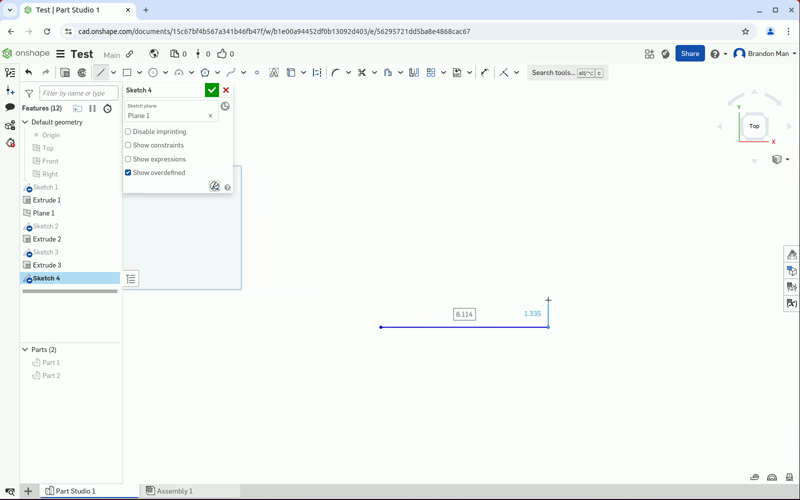
scroll(6)
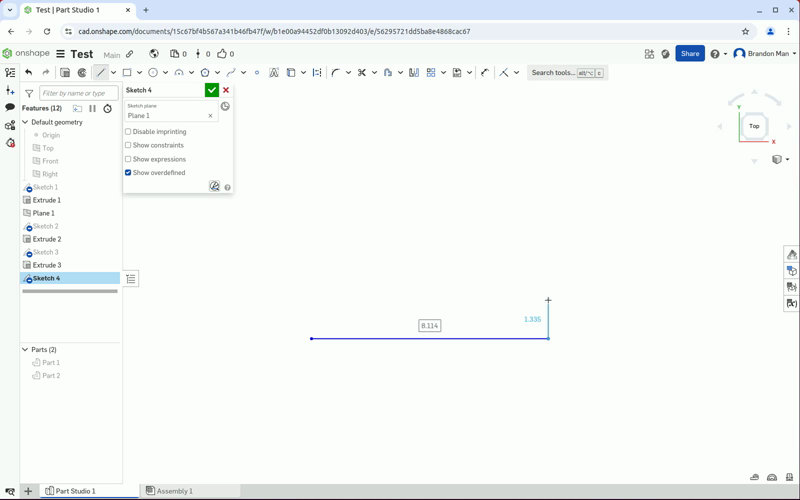
scroll(6)
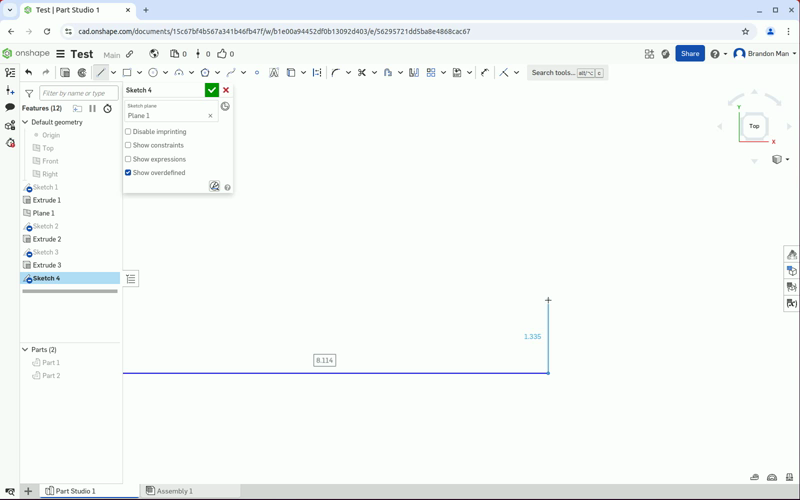
click(548, 299)
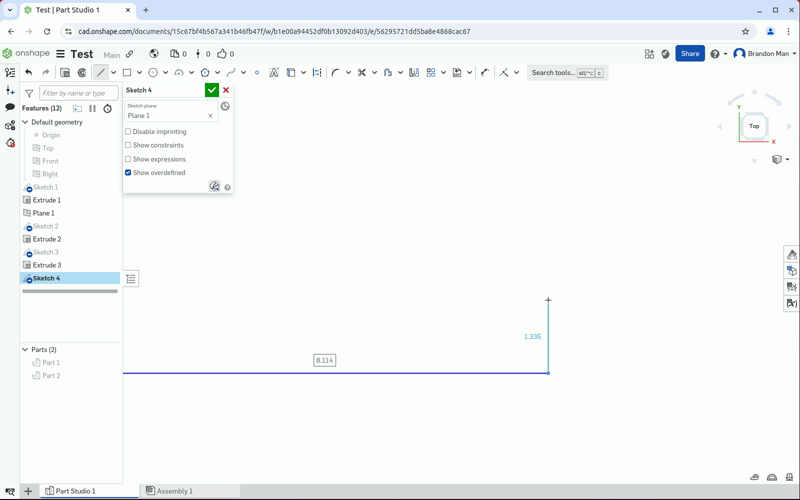
scroll(-6)
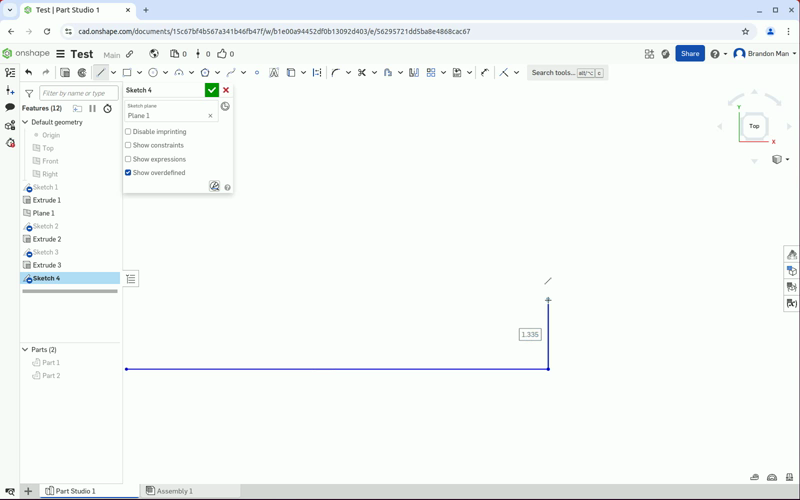
scroll(-6)
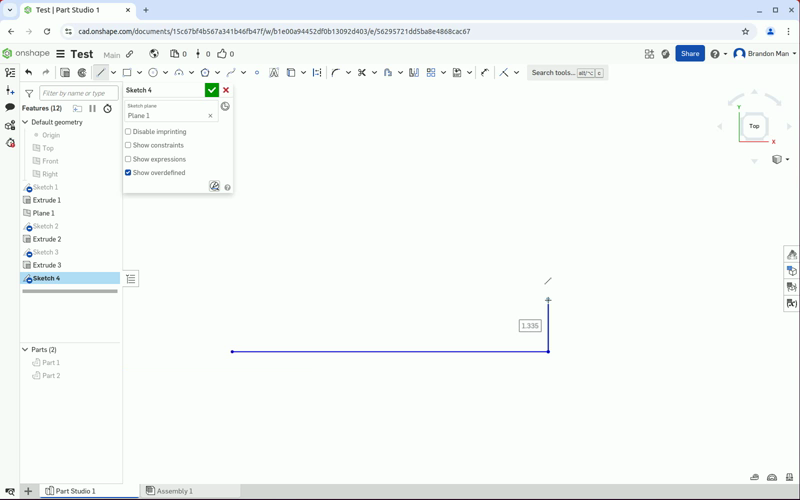
scroll(-6)
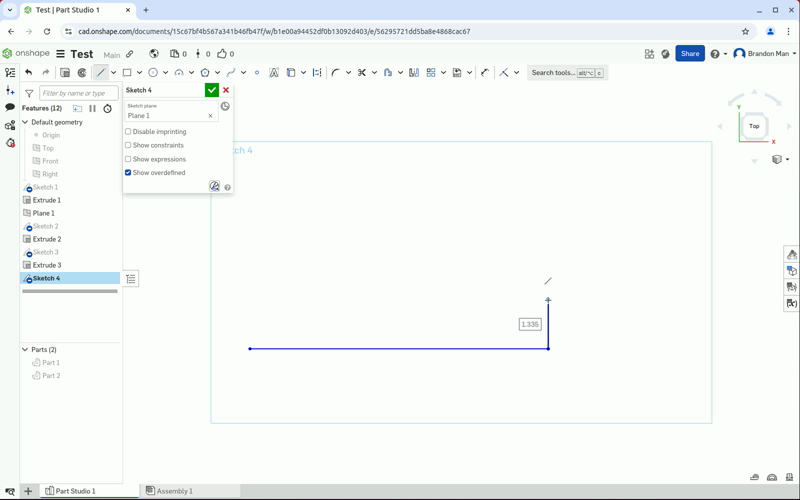
scroll(-6)
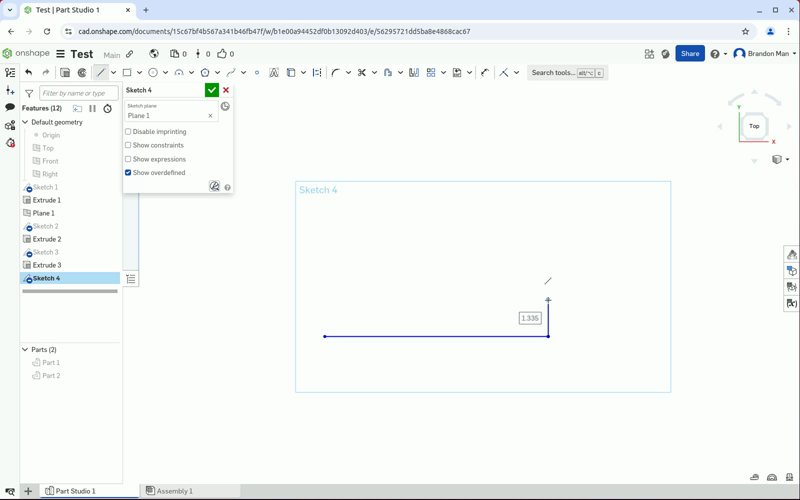
scroll(-6)
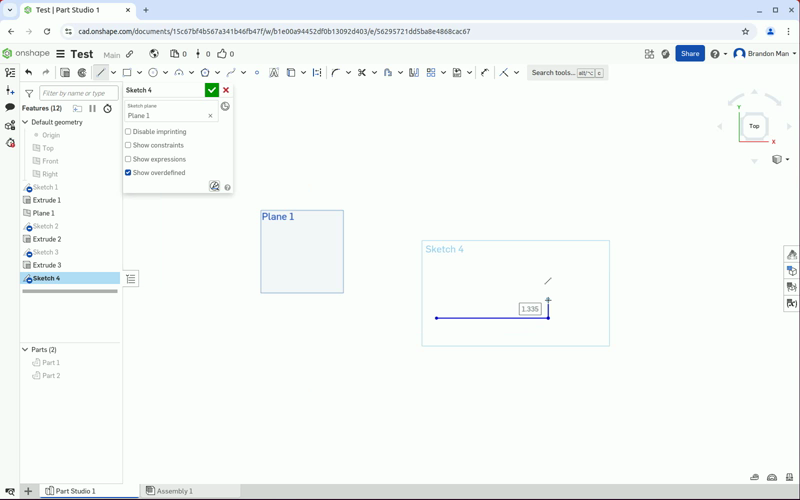
scroll(-6)
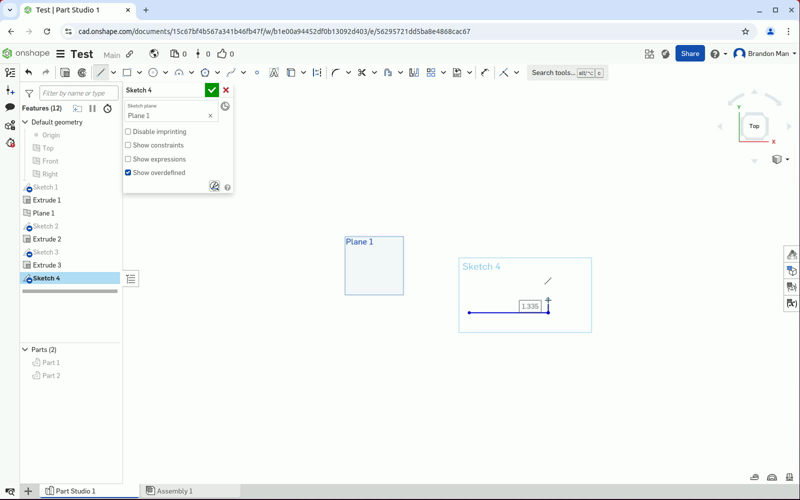
scroll(-6)
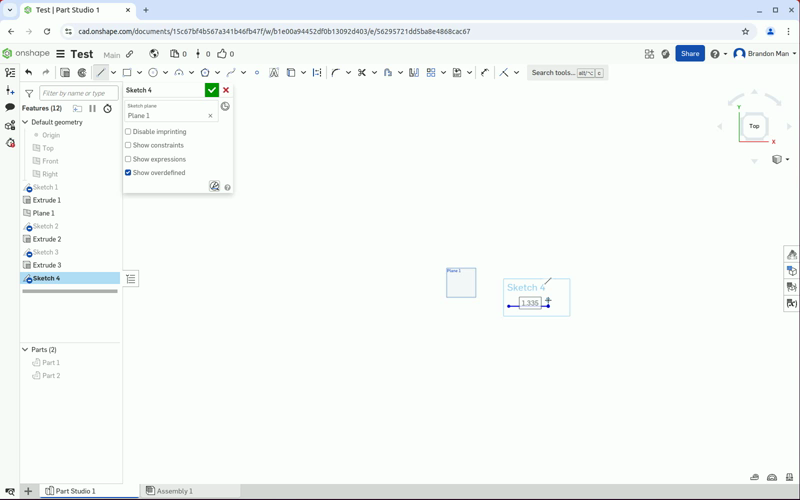
key_up(shift)
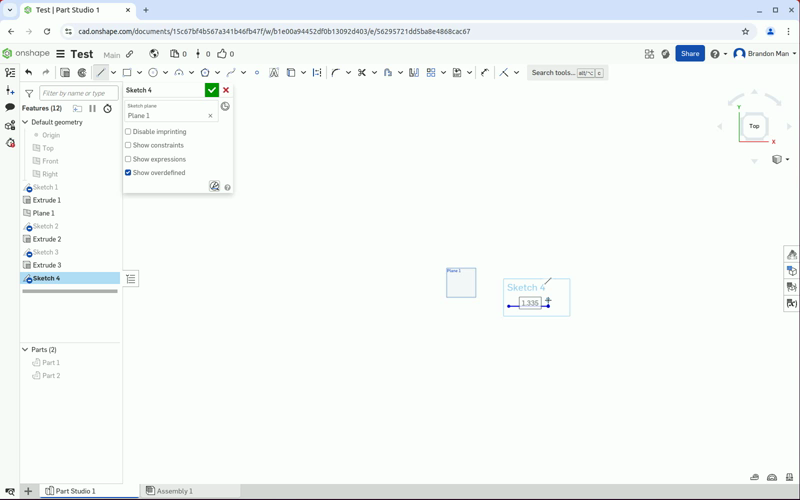
key_down(shift)
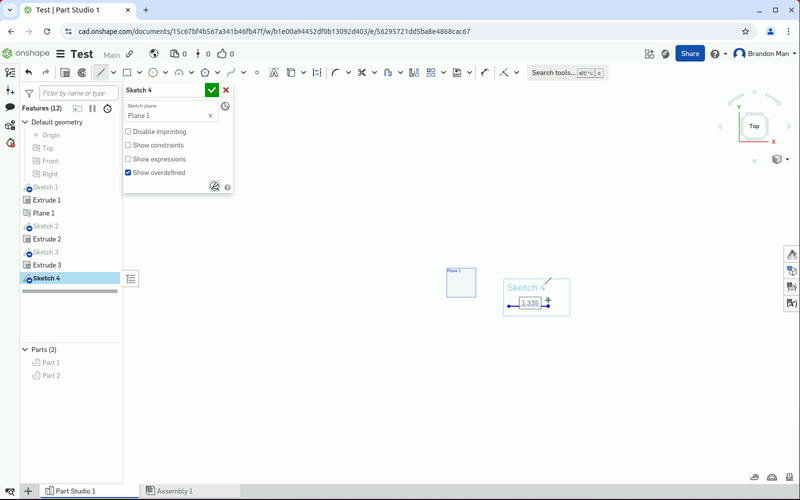
mouse_move(578, 299)
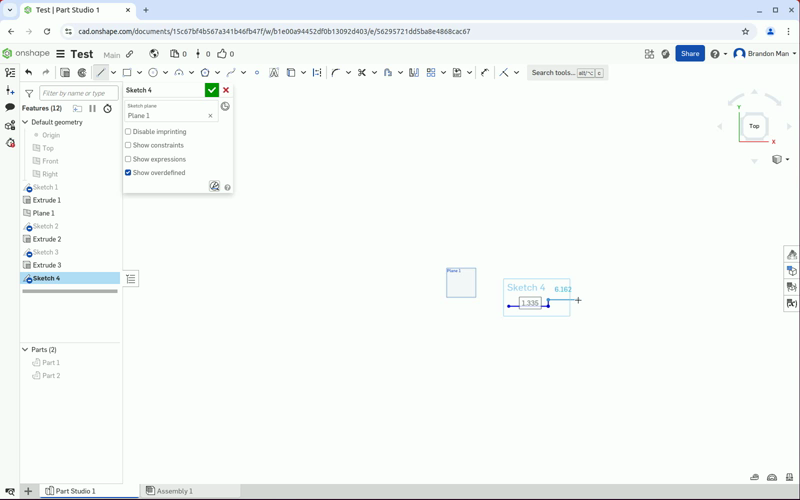
mouse_move(508, 285)
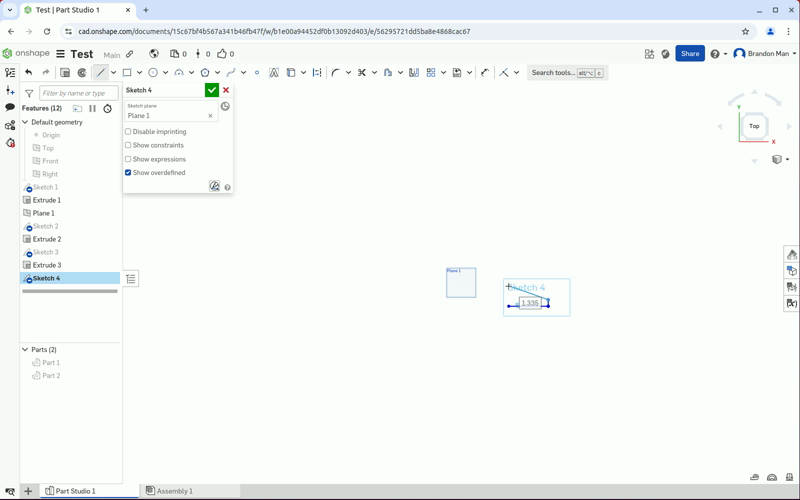
click(508, 285)
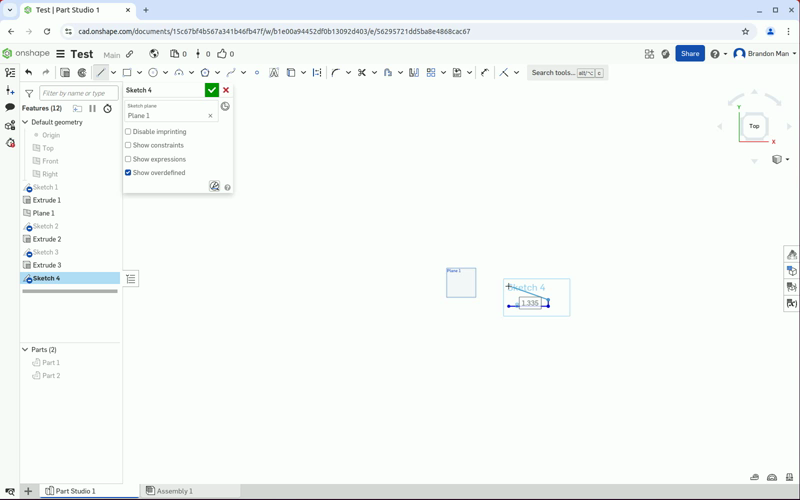
key_up(shift)
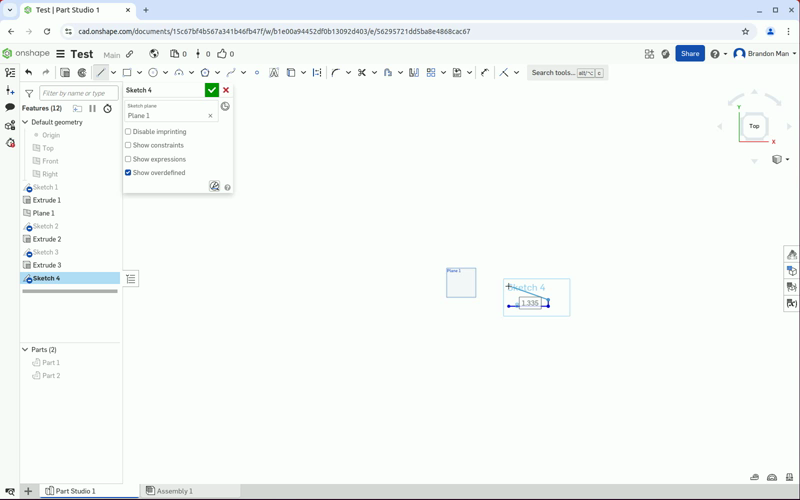
mouse_move(538, 285)
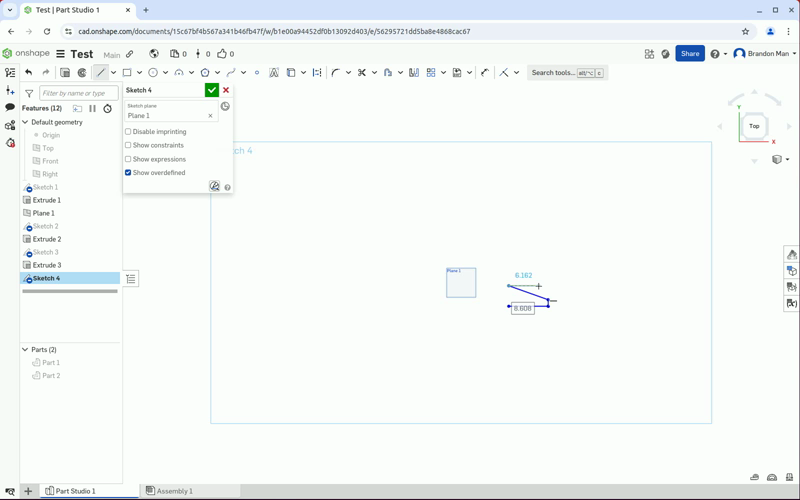
key_down(shift)
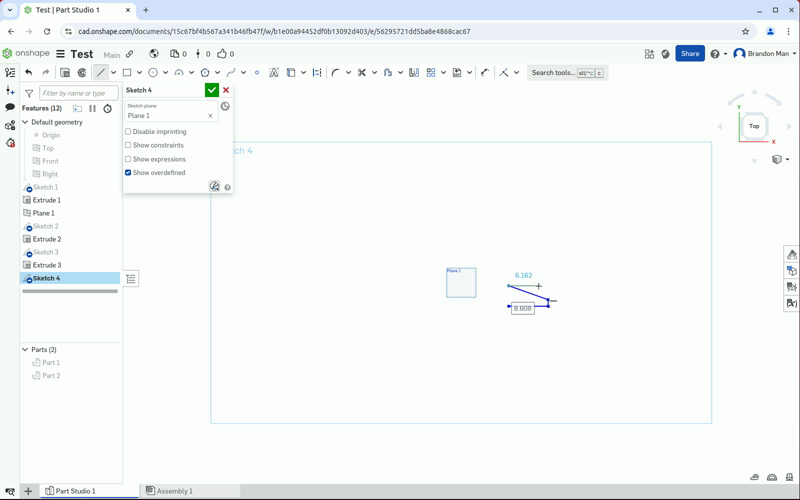
mouse_move(508, 306)
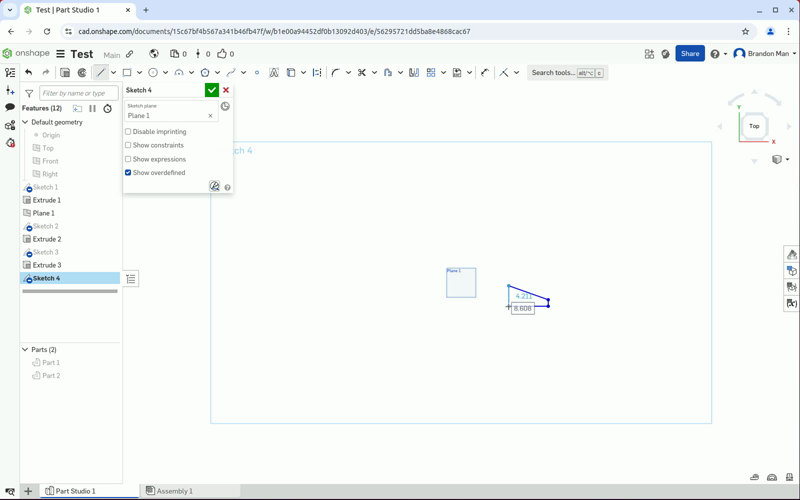
key_up(shift)
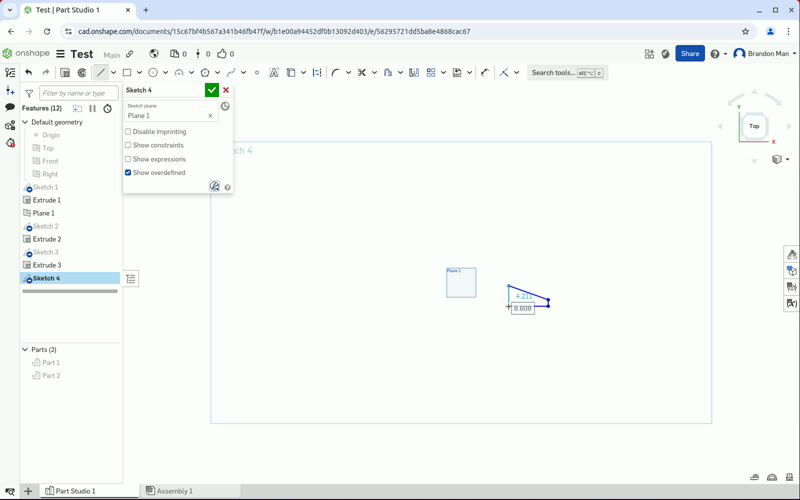
click(508, 306)
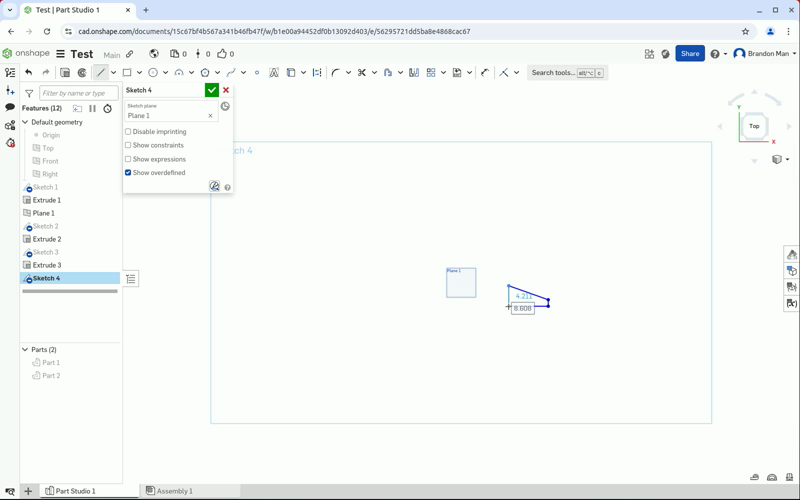
key(esc)
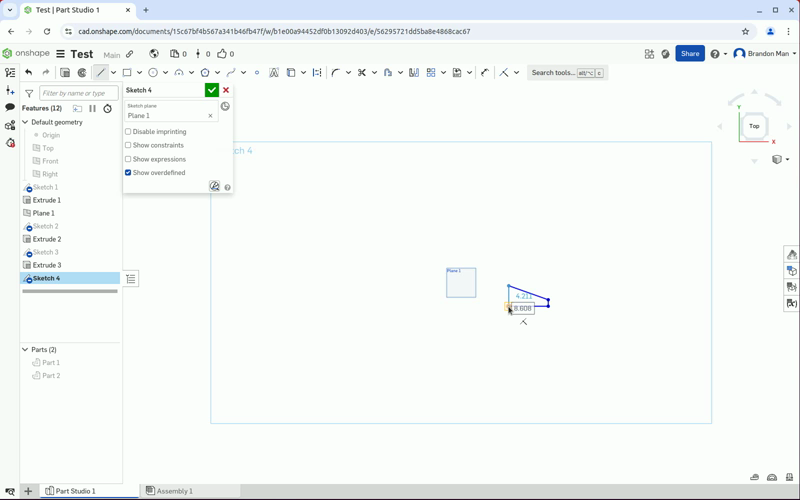
mouse_move(509, 300)
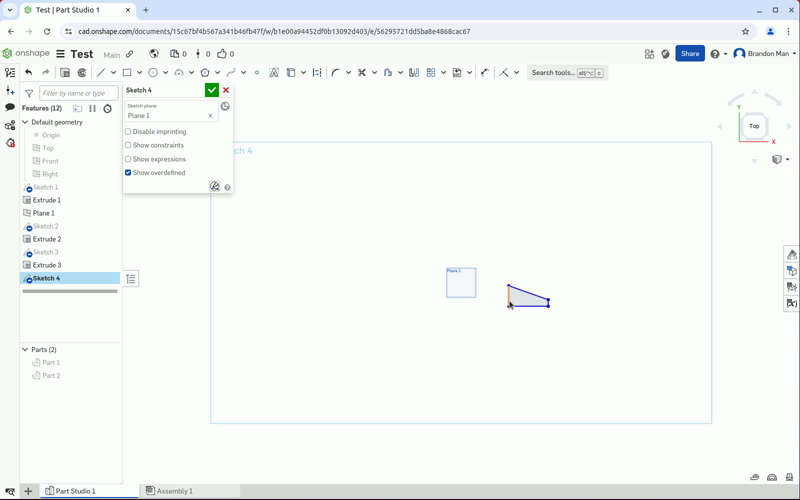
scroll(6)
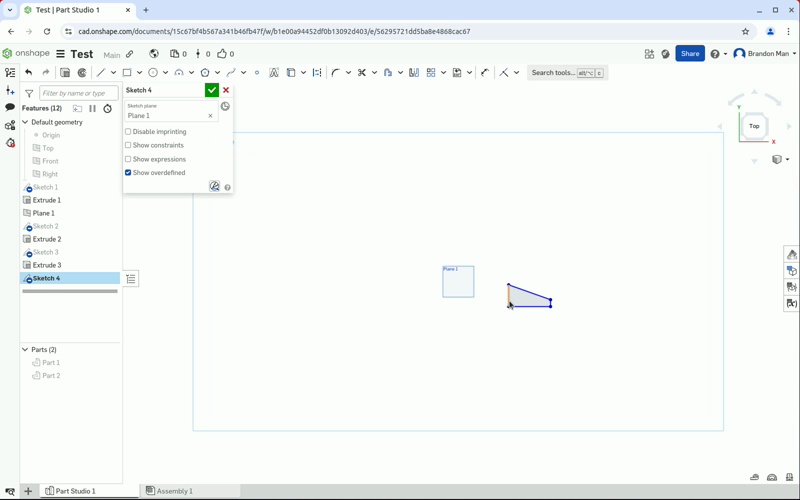
scroll(6)
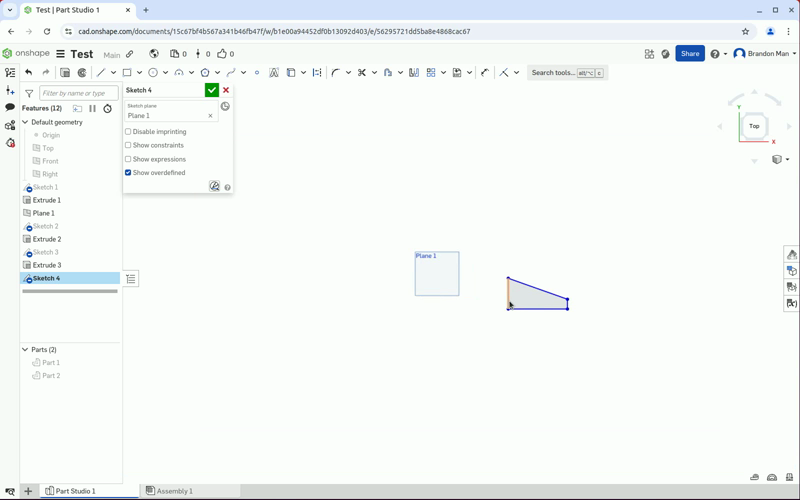
scroll(6)
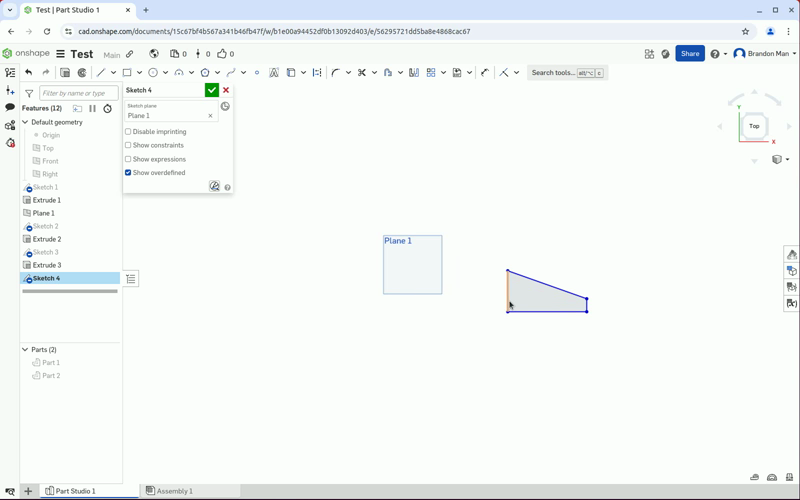
scroll(6)
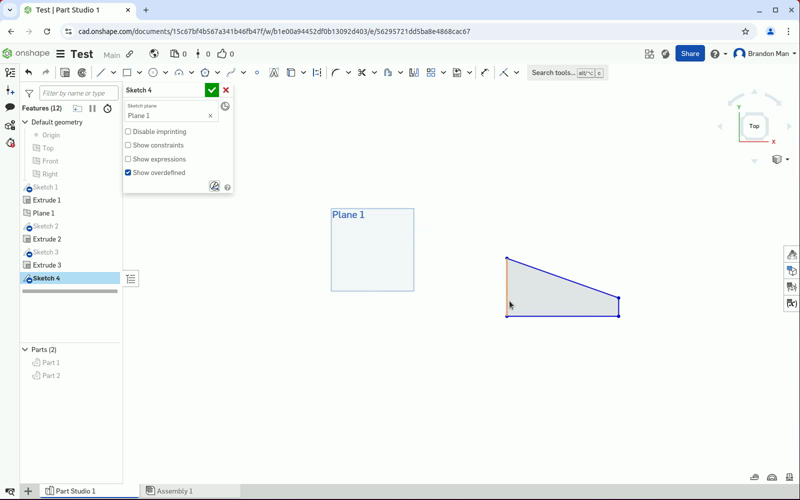
scroll(6)
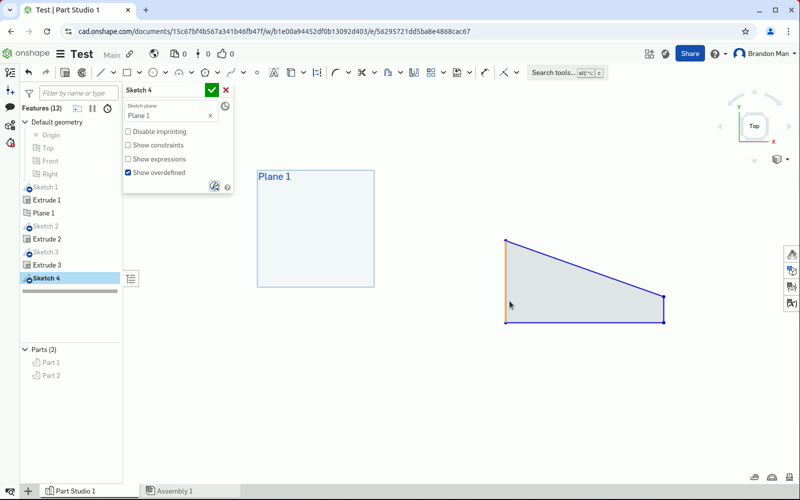
scroll(6)
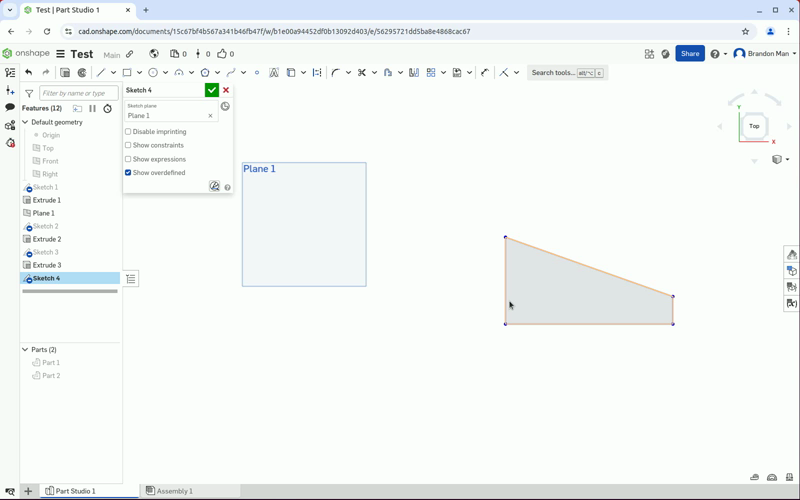
scroll(6)
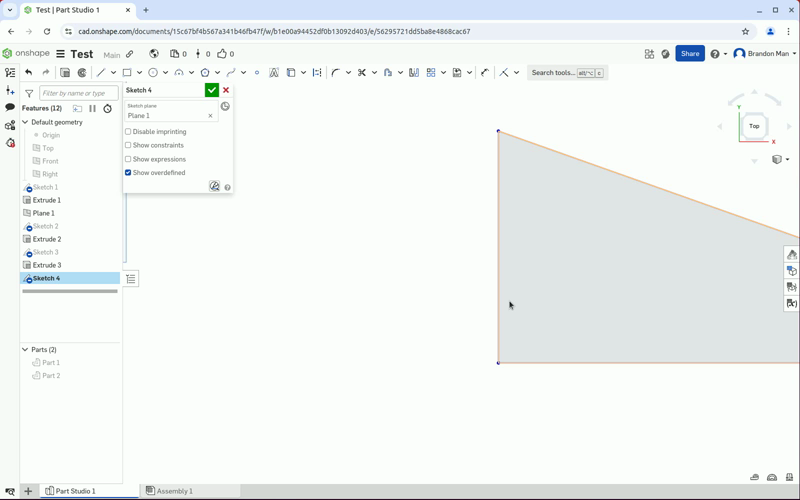
click(509, 300)
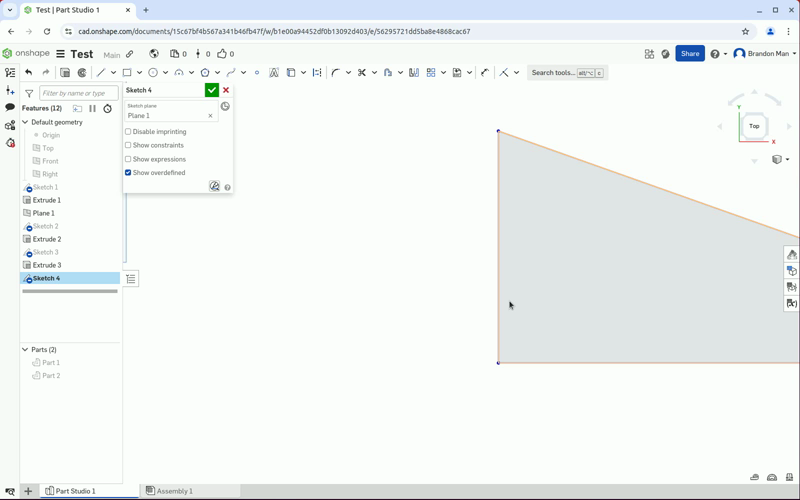
scroll(-6)
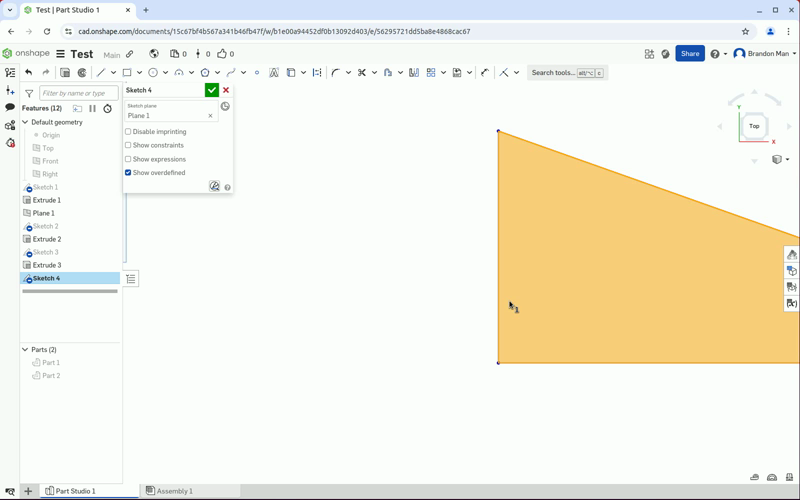
scroll(-6)
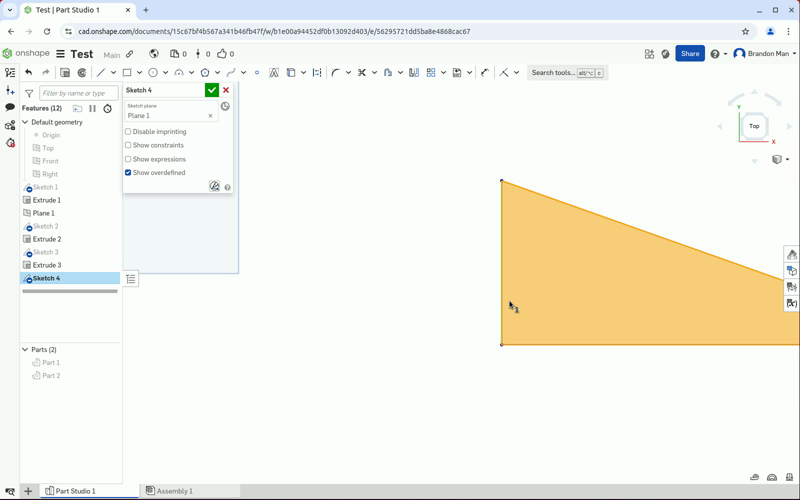
scroll(-6)
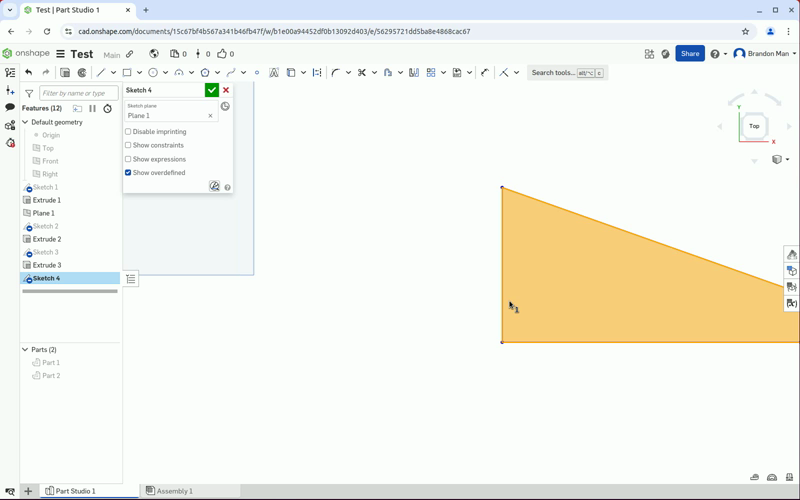
scroll(-6)
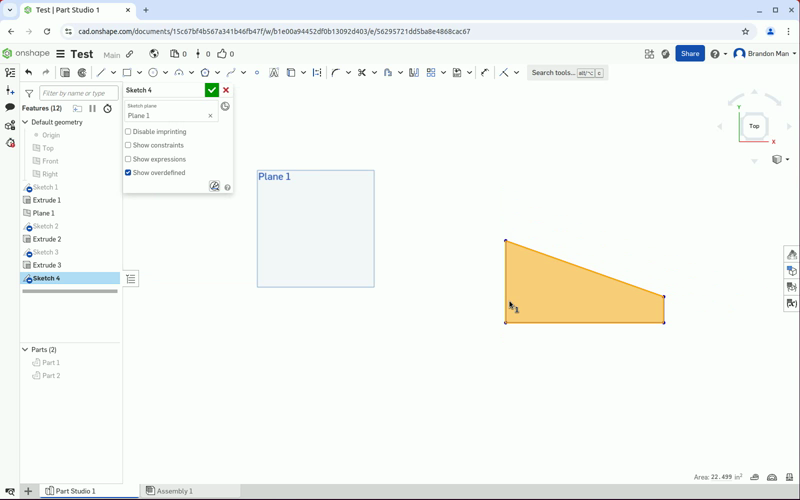
scroll(-6)
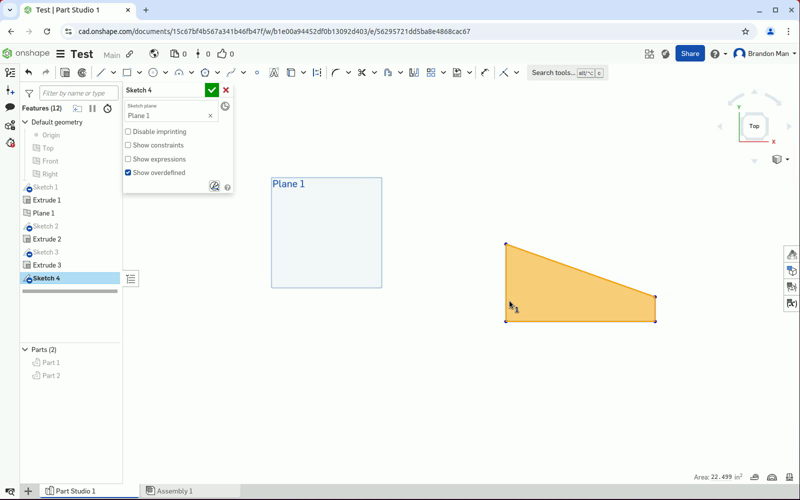
scroll(-6)
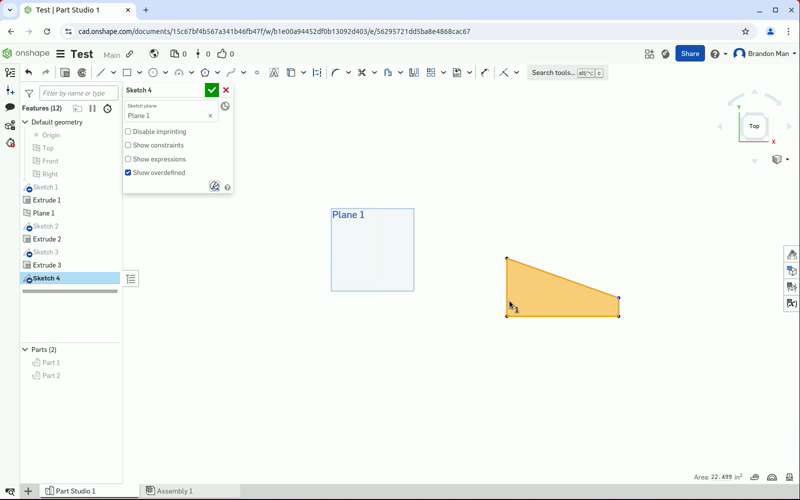
scroll(-6)
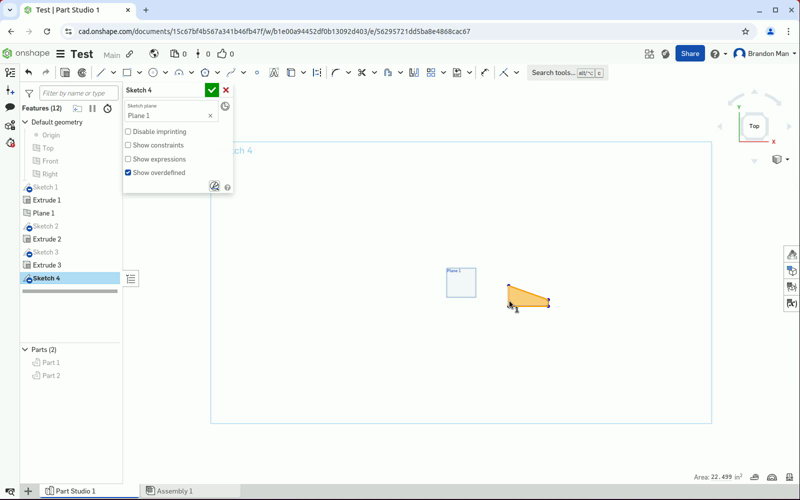
mouse_move(73, 352)
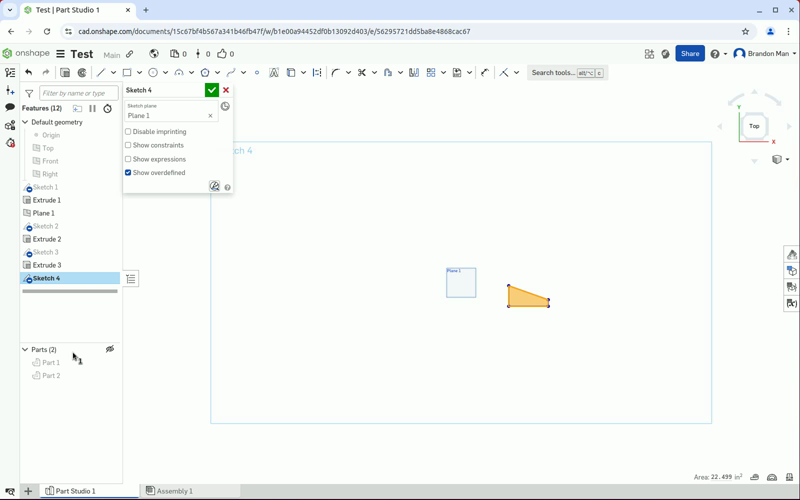
key(shift+y)
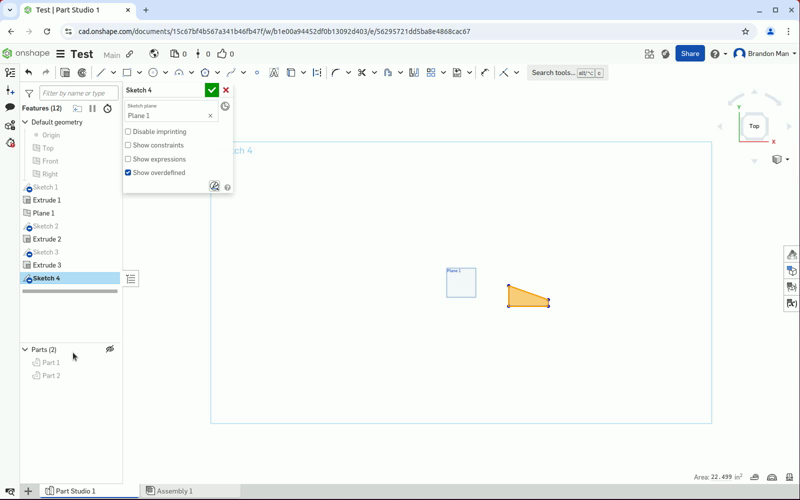
key(shift+e)
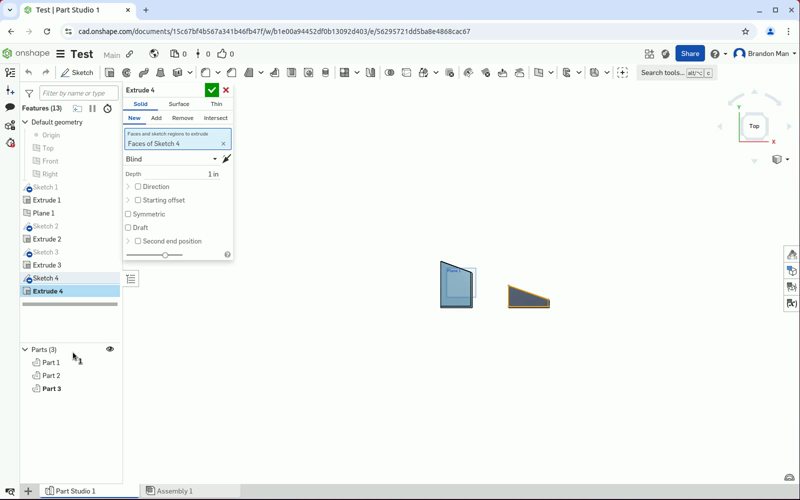
mouse_move(143, 106)
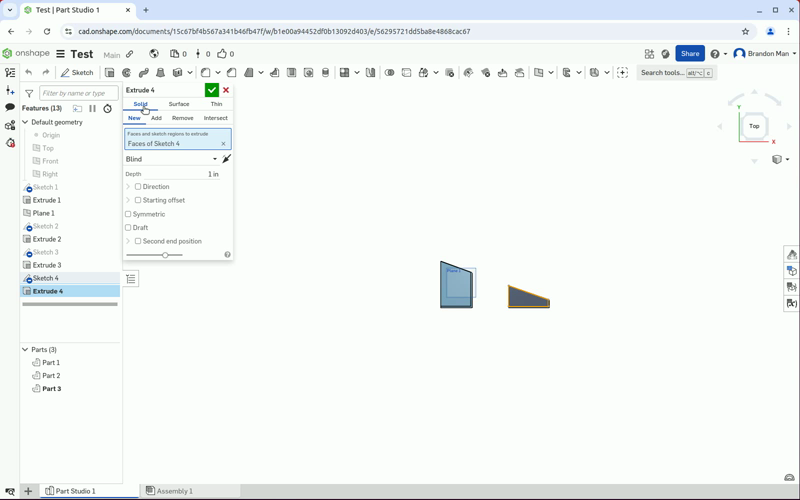
click(143, 106)
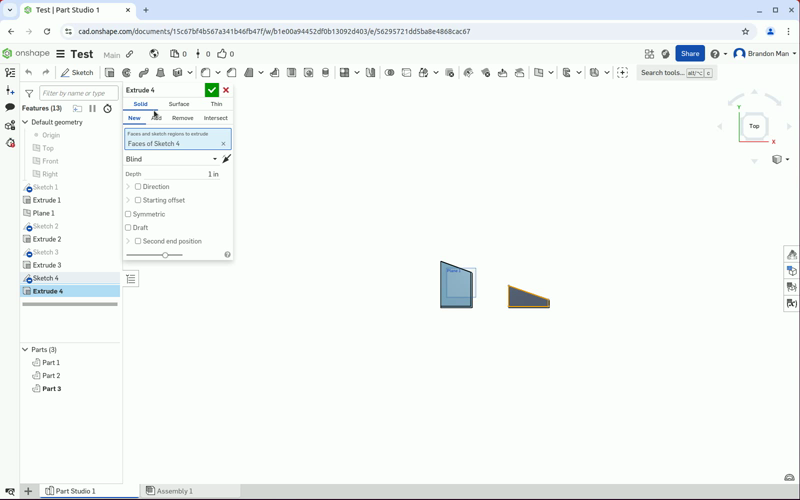
mouse_move(186, 120)
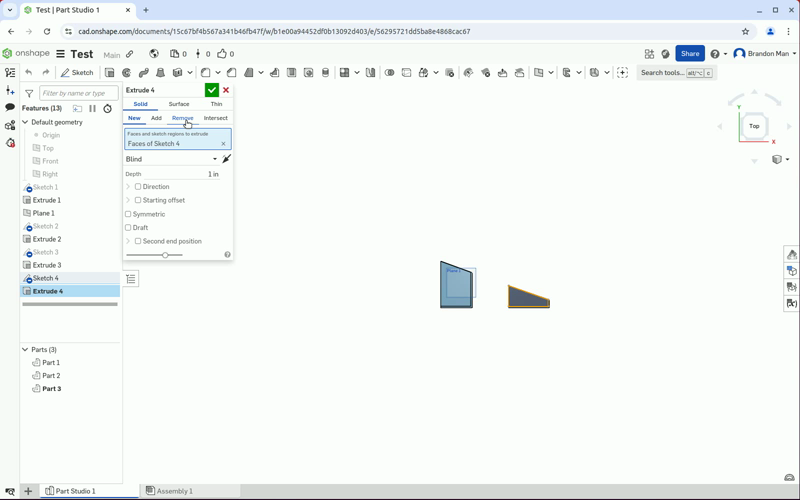
click(186, 120)
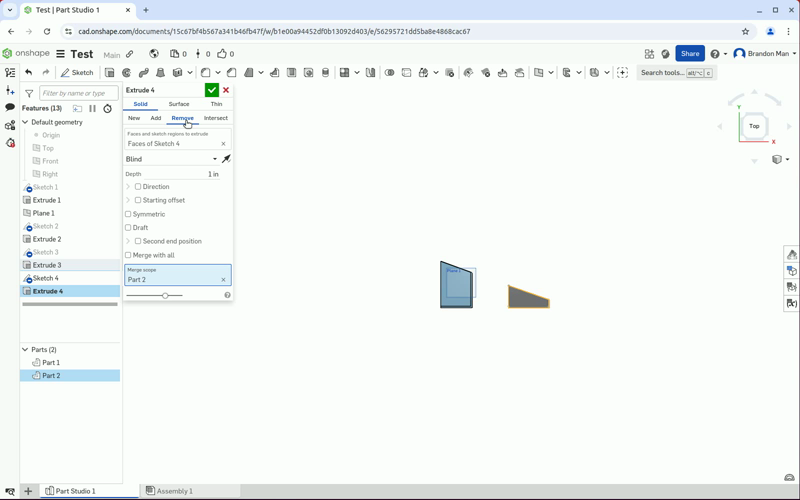
key(tab, 4)
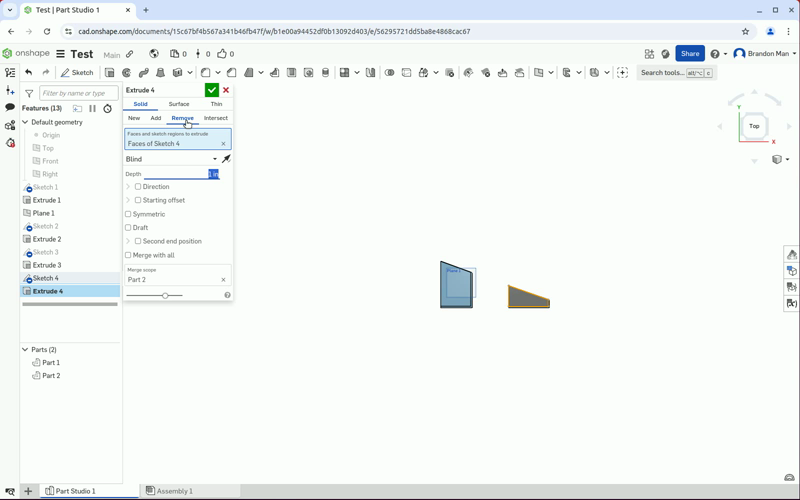
text(2.648)
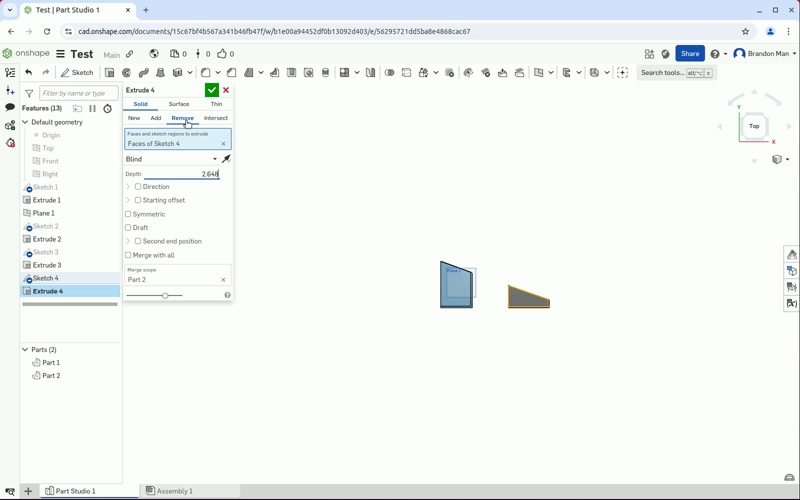
key(tab, 6)
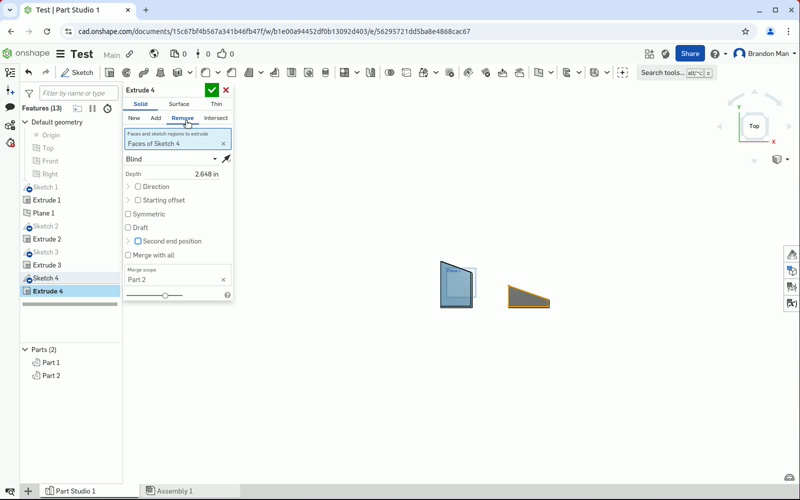
key(space)
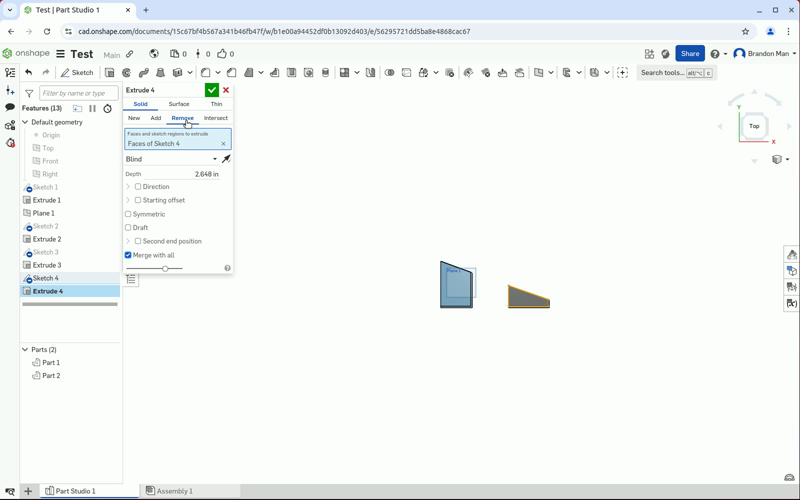
key(enter)
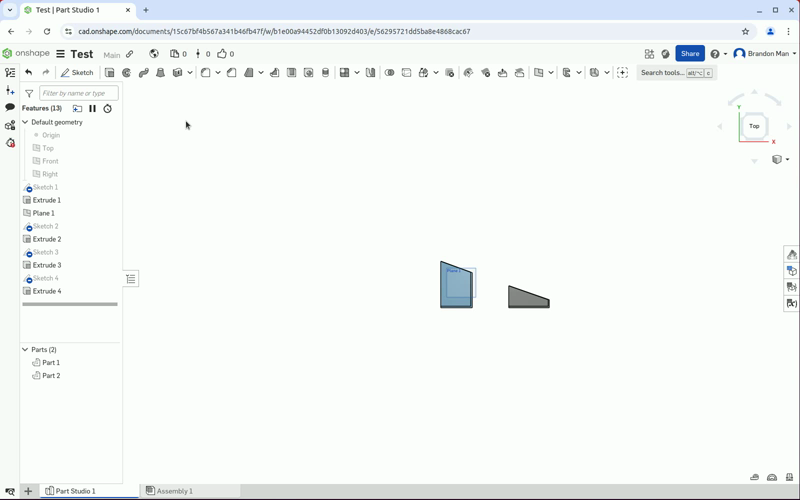
key(shift+h)
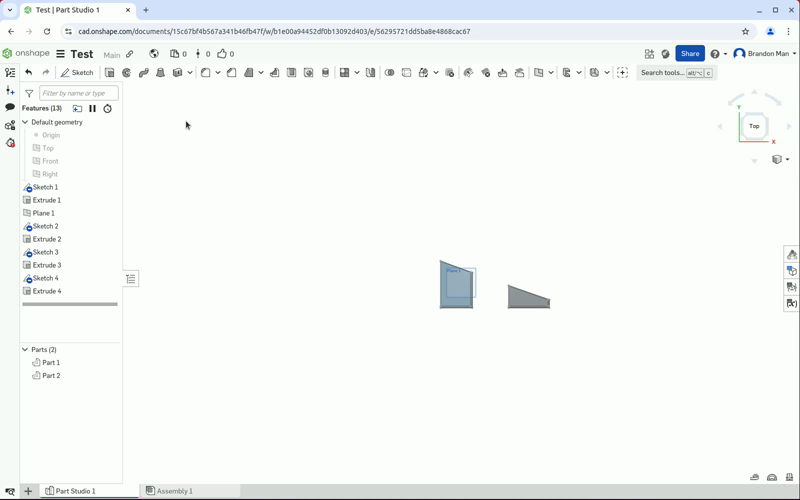
key(shift+h)
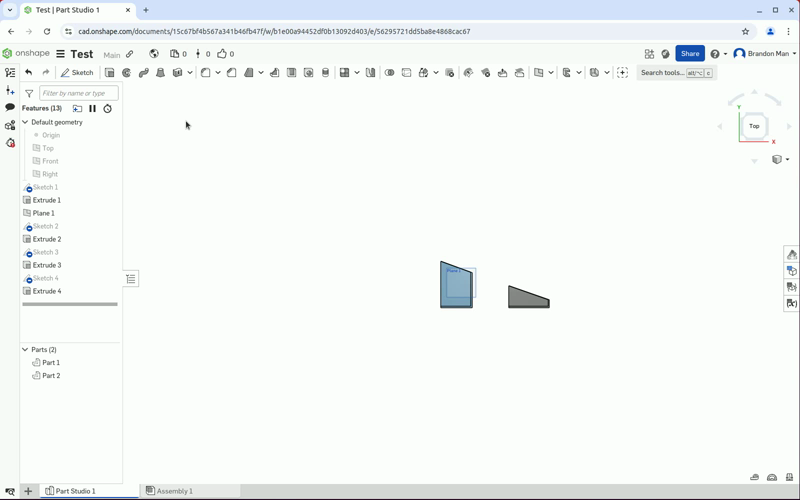
mouse_move(73, 189)
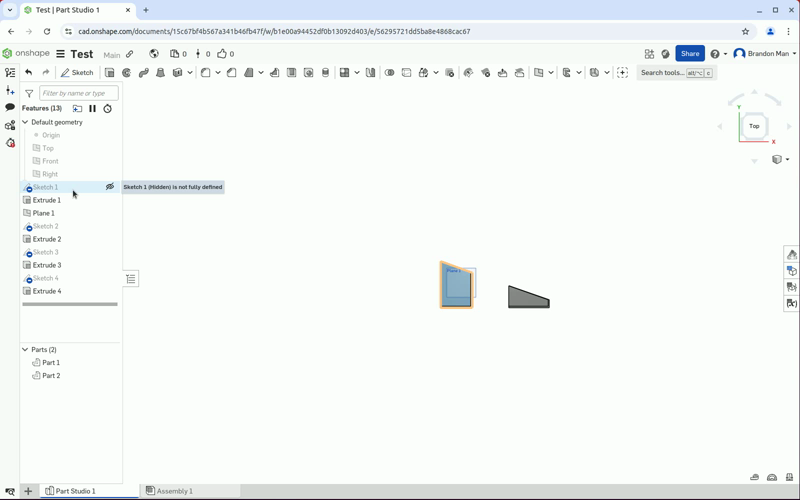
click(73, 189)
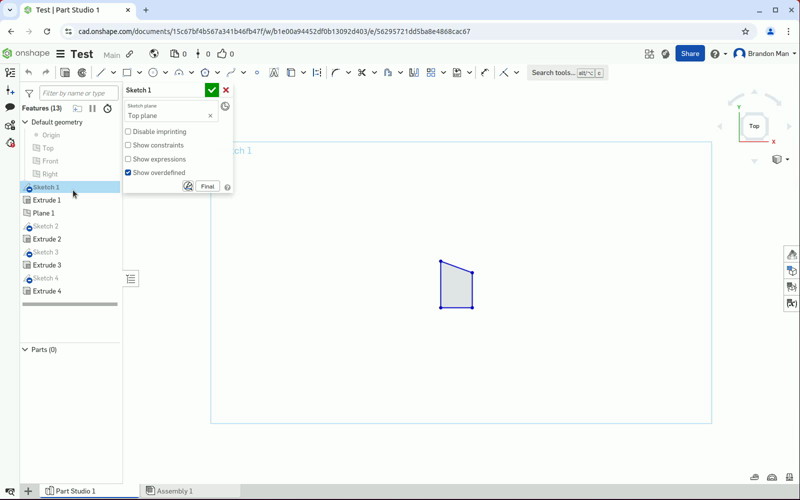
mouse_move(229, 92)
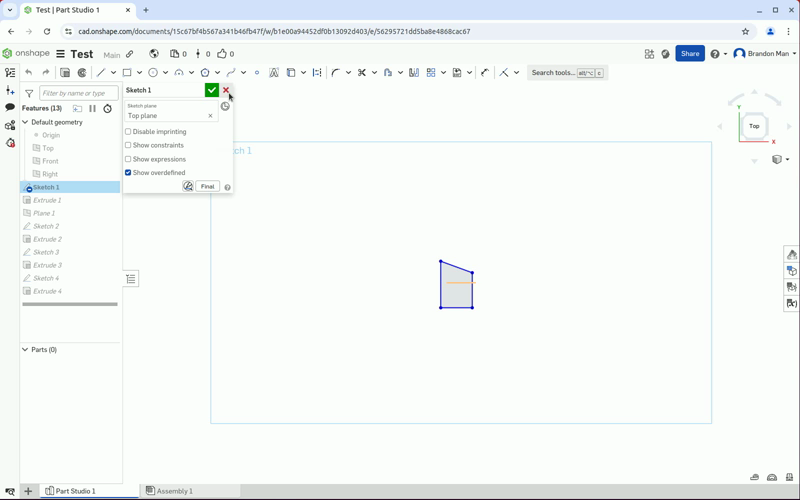
click(229, 92)
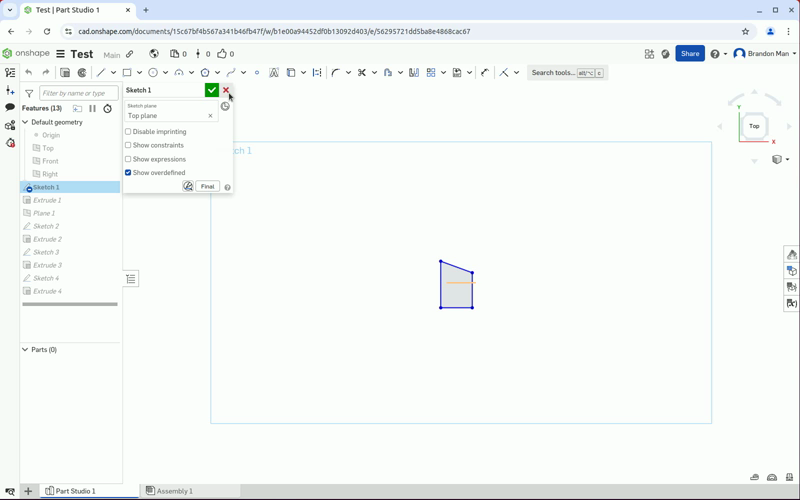
key(shift+s)
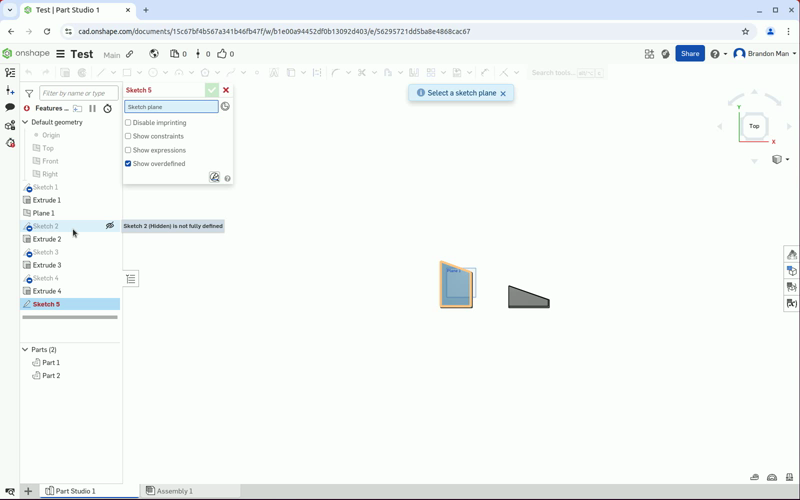
scroll(3)
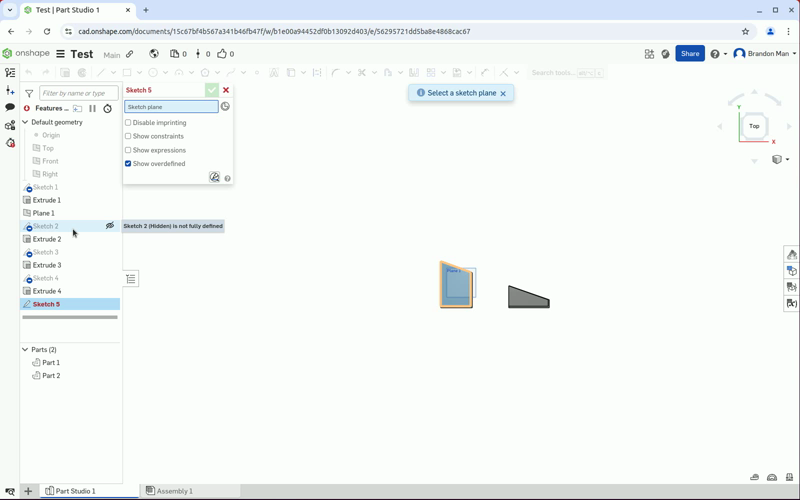
mouse_move(73, 150)
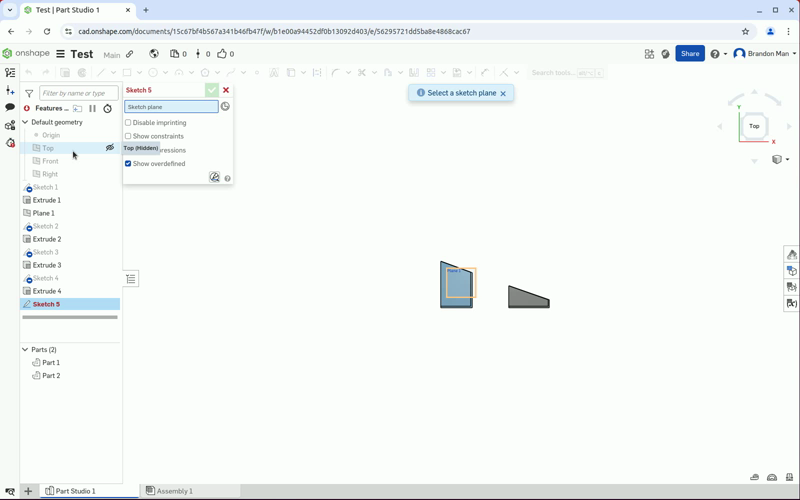
click(73, 150)
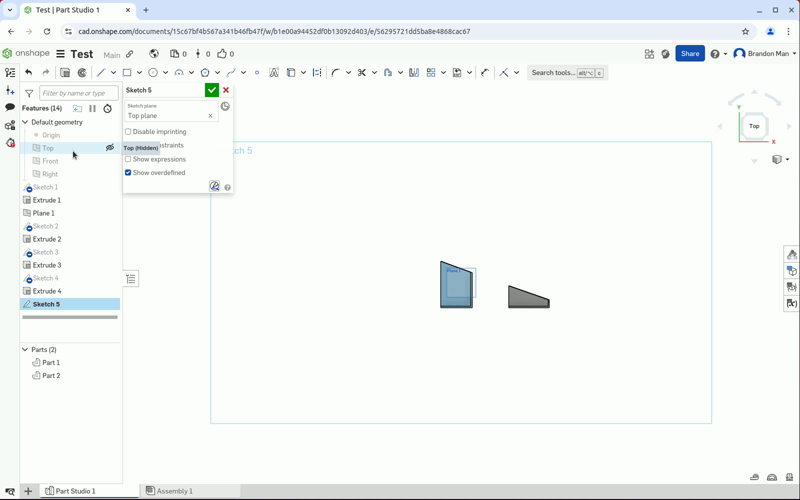
mouse_move(73, 352)
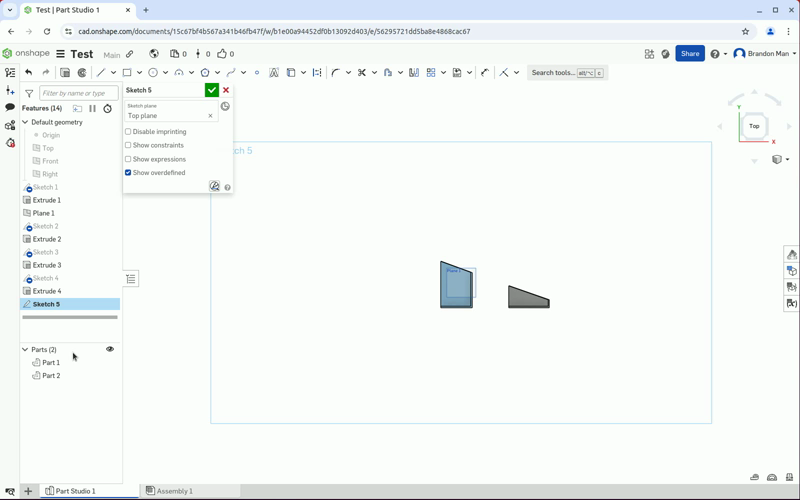
key(y)
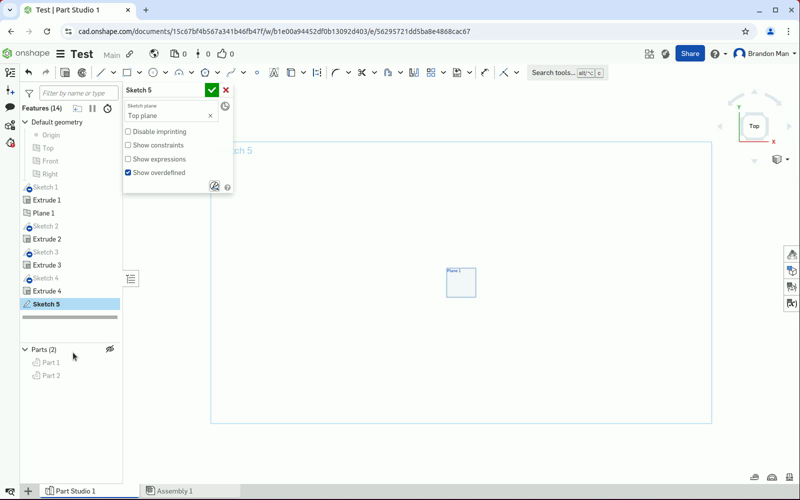
key(l)
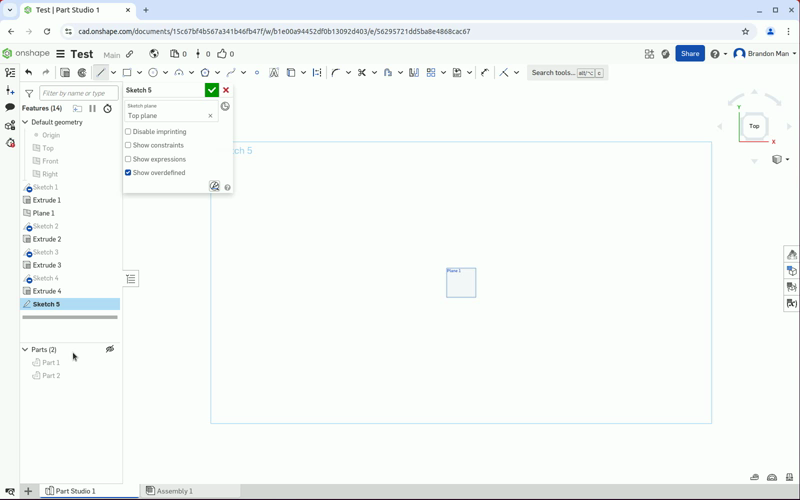
key_down(shift)
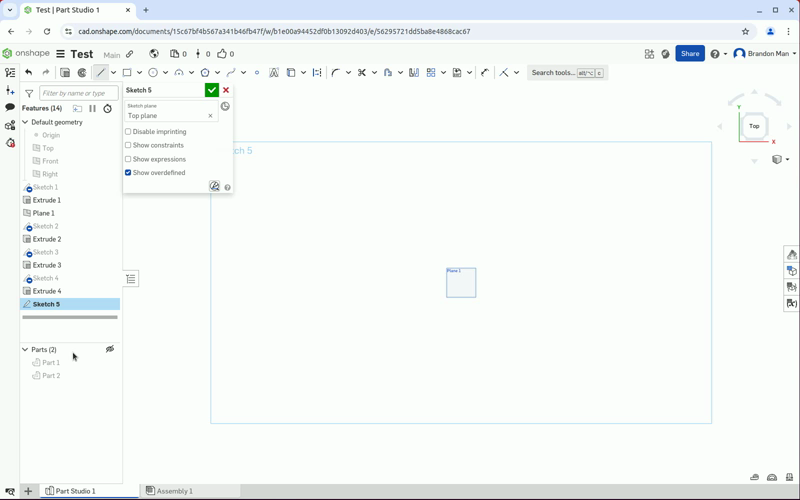
mouse_move(548, 307)
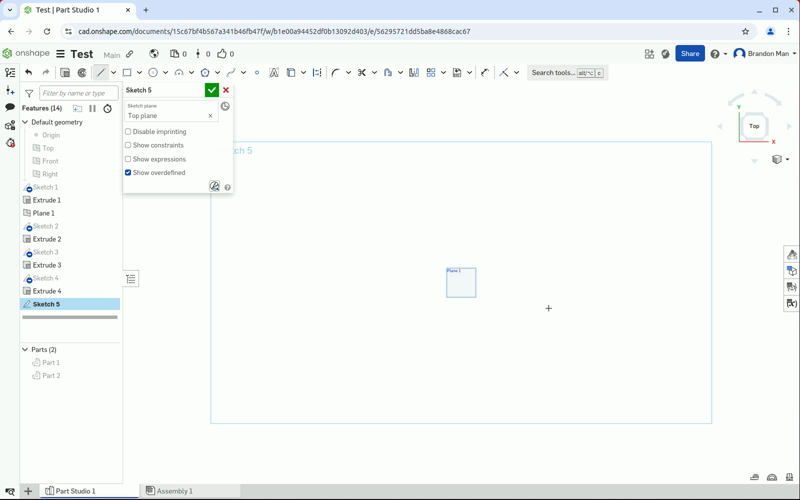
click(548, 307)
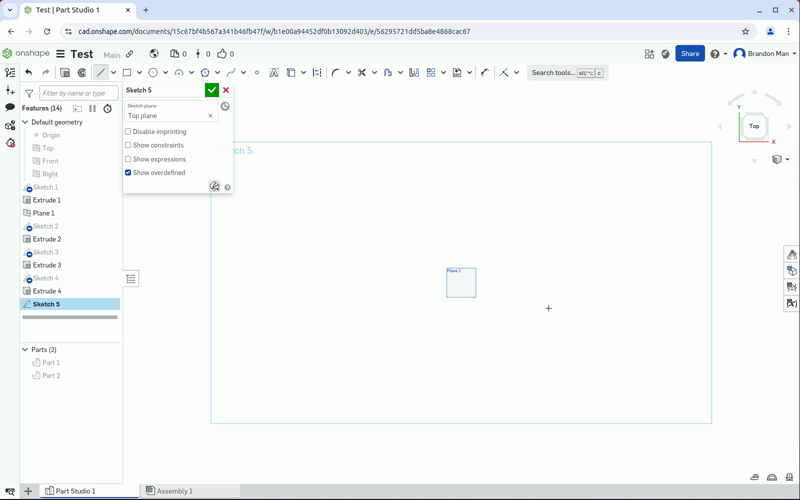
key_up(shift)
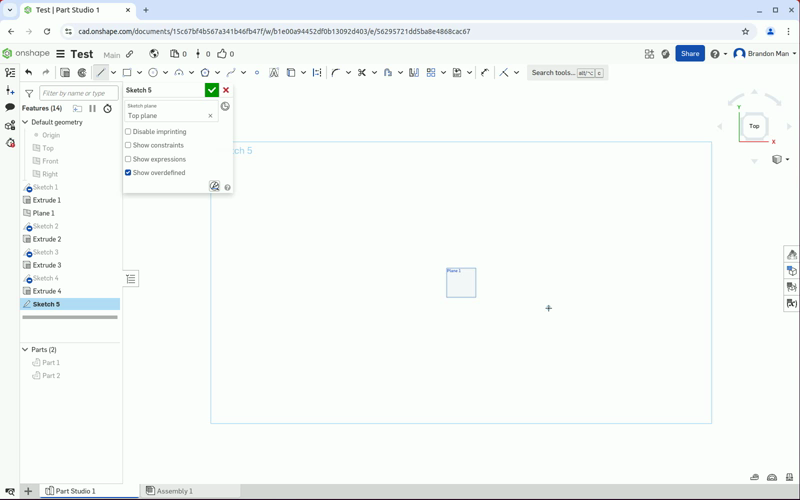
key_down(shift)
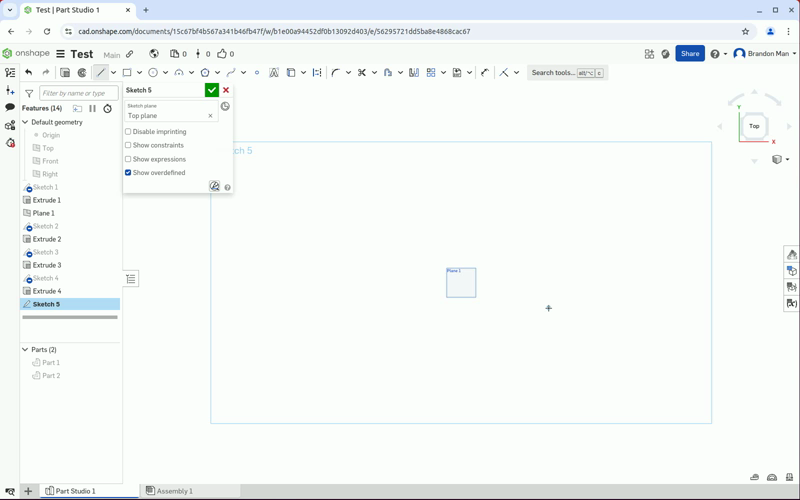
mouse_move(578, 307)
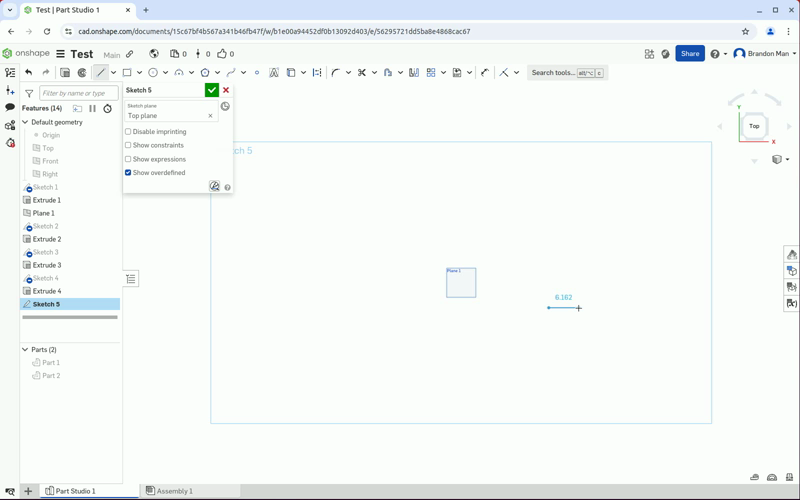
mouse_move(562, 307)
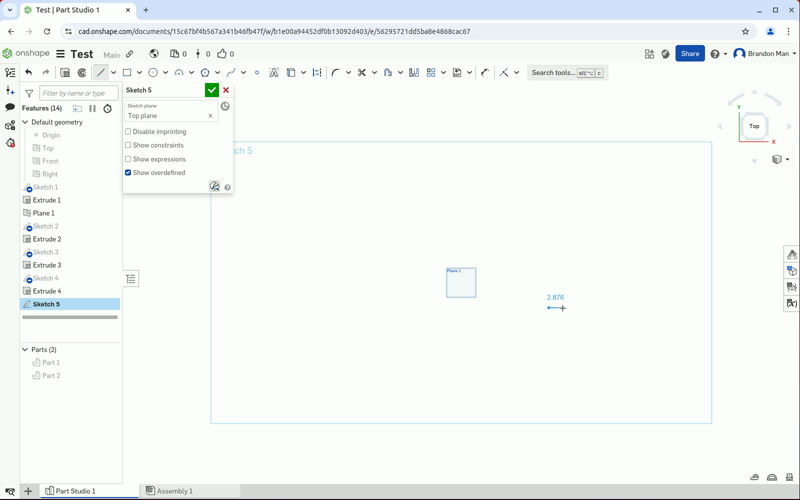
click(562, 307)
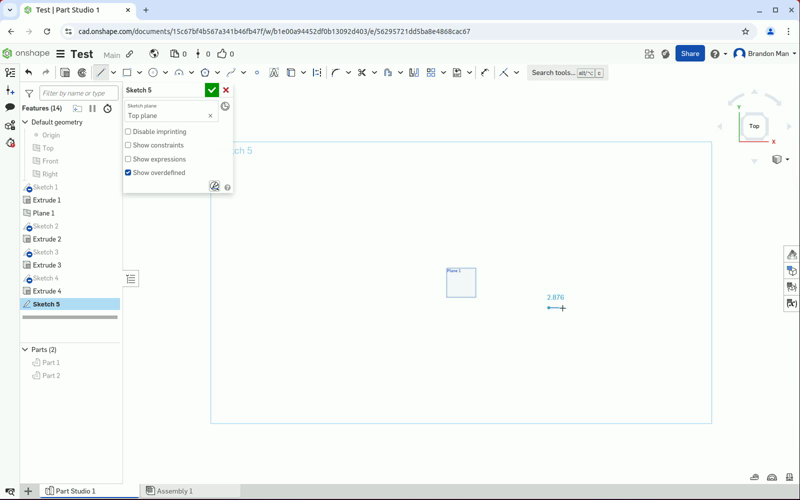
key_up(shift)
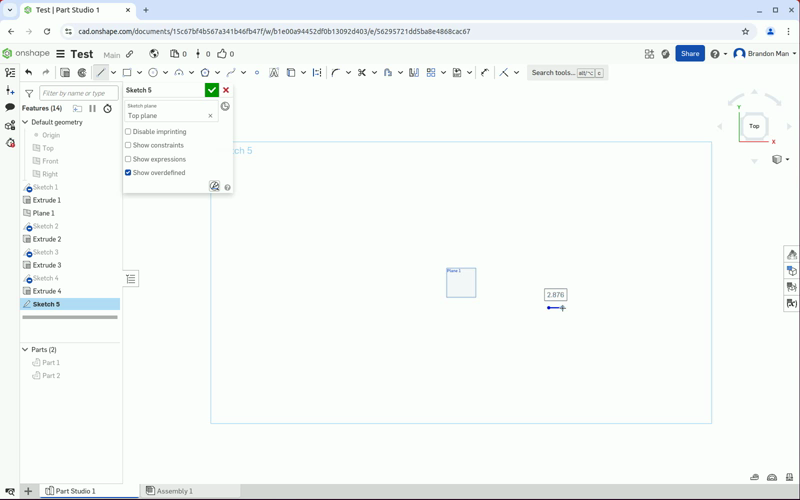
key_down(shift)
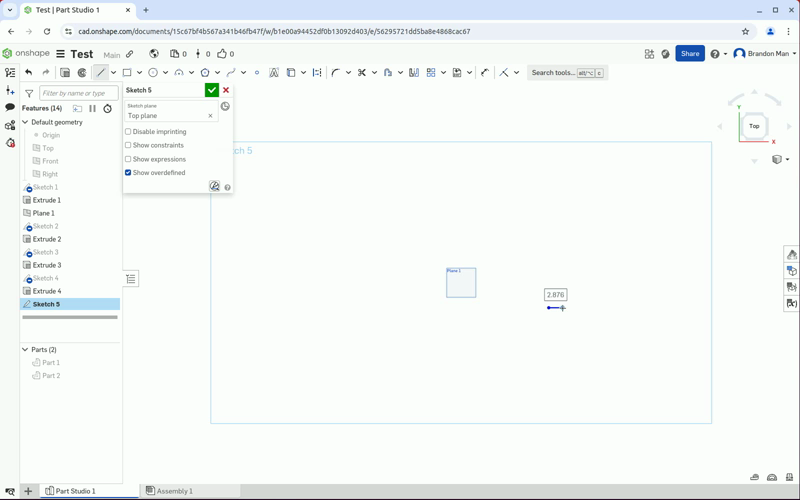
mouse_move(589, 307)
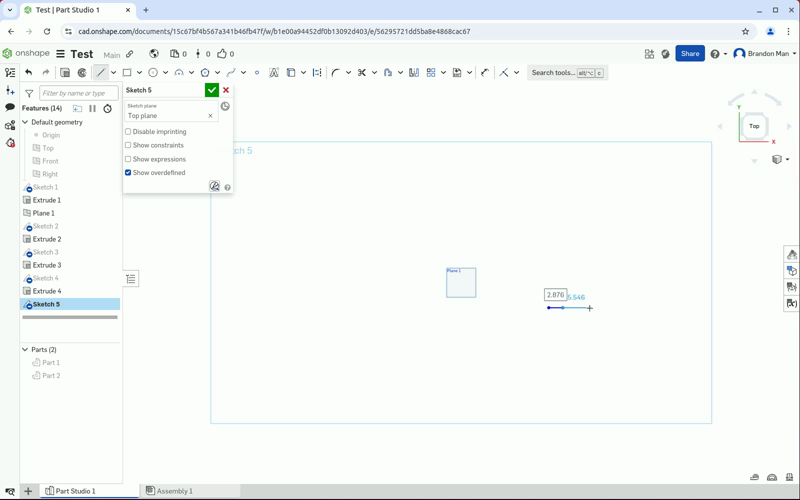
mouse_move(562, 304)
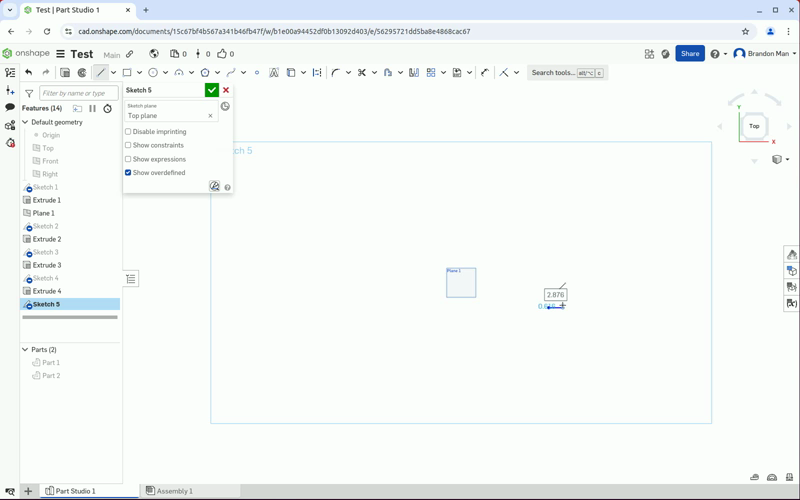
scroll(6)
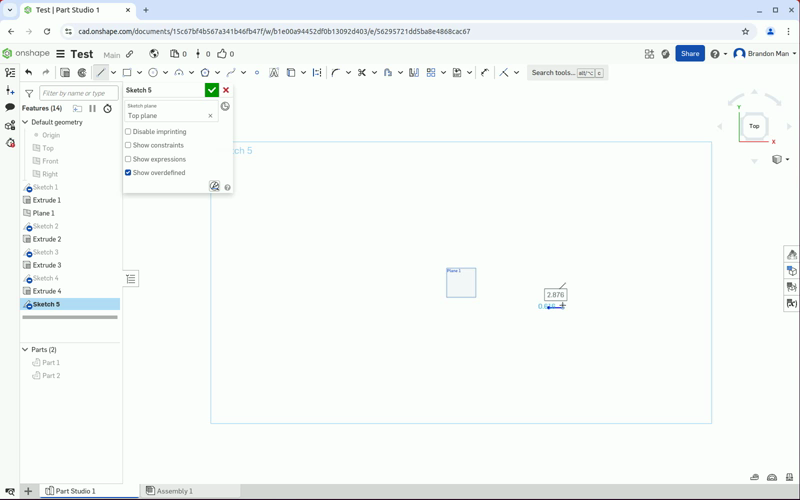
scroll(6)
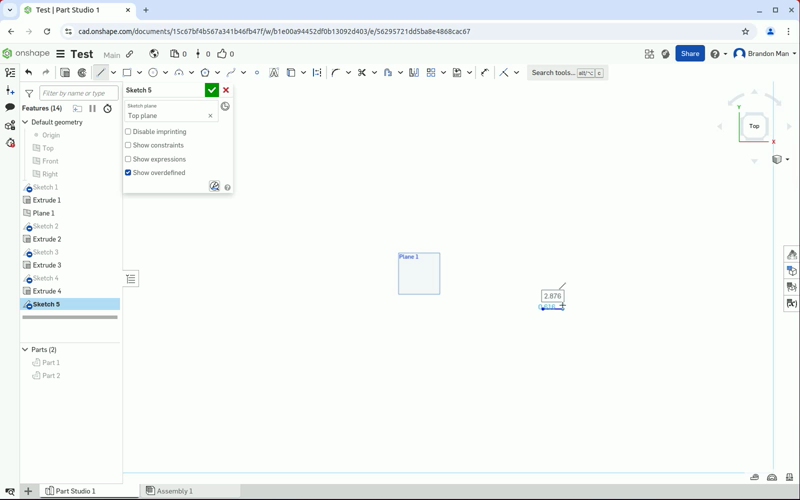
scroll(6)
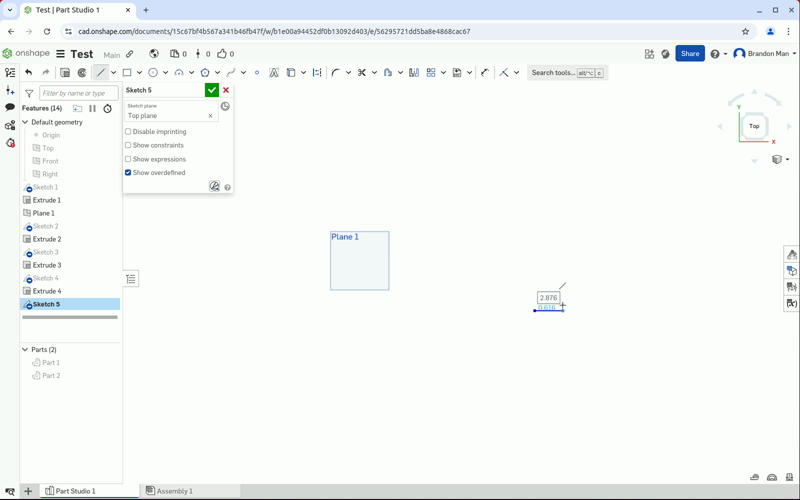
scroll(6)
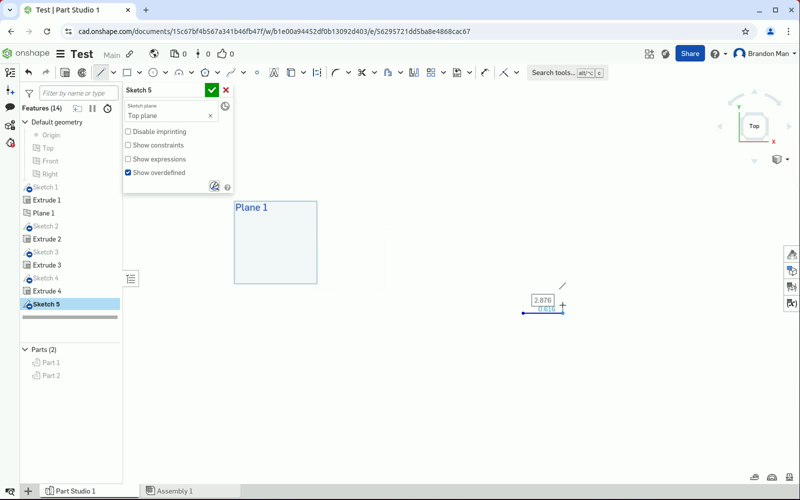
scroll(6)
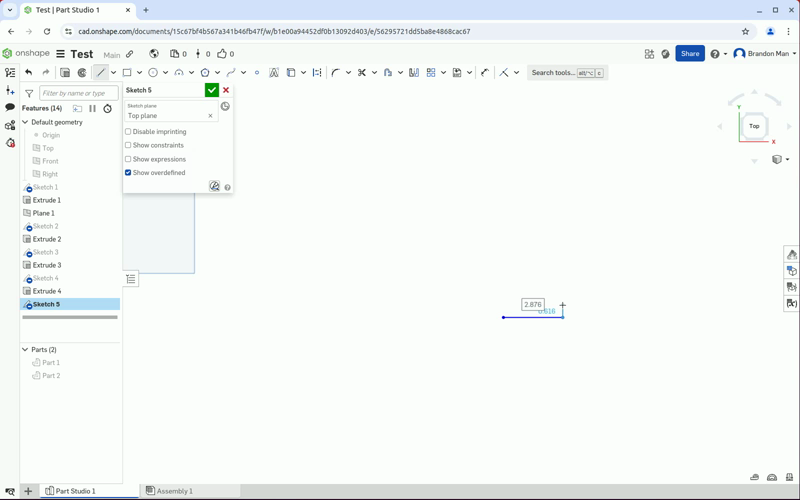
scroll(6)
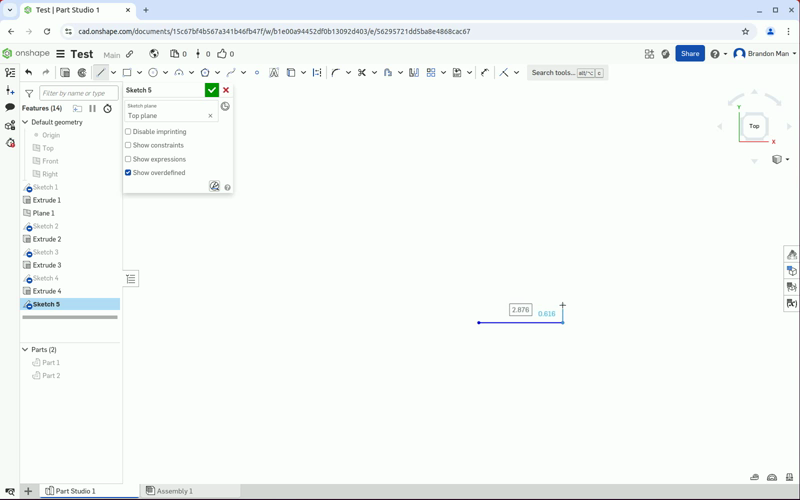
scroll(6)
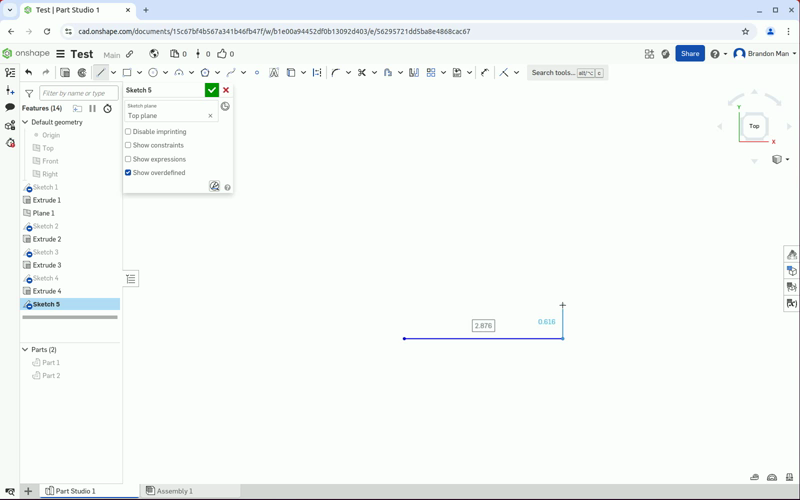
click(562, 304)
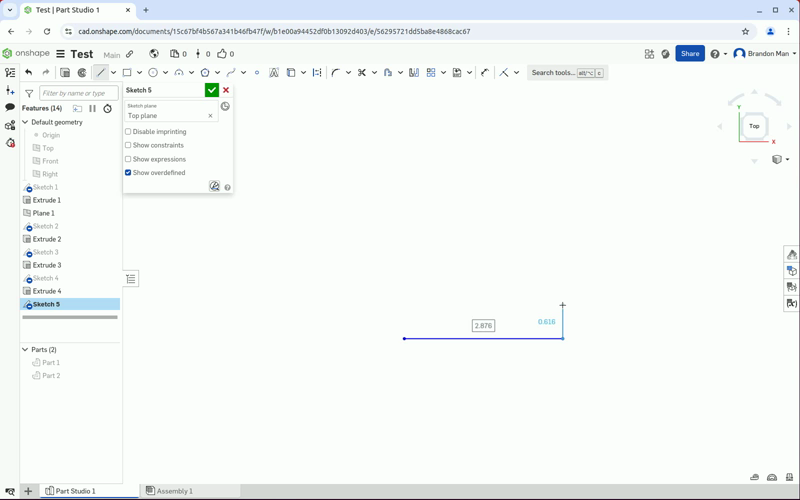
scroll(-6)
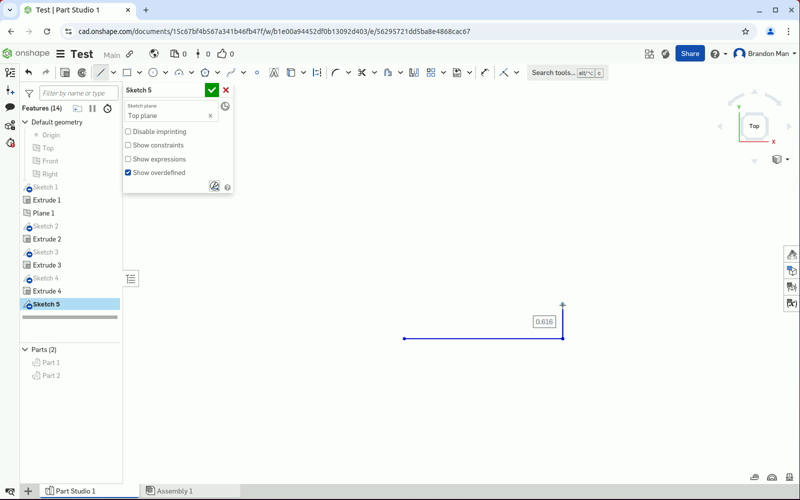
scroll(-6)
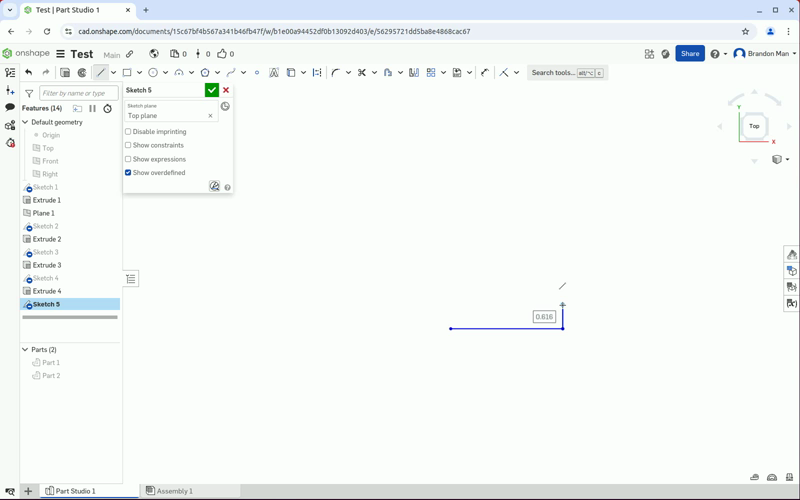
scroll(-6)
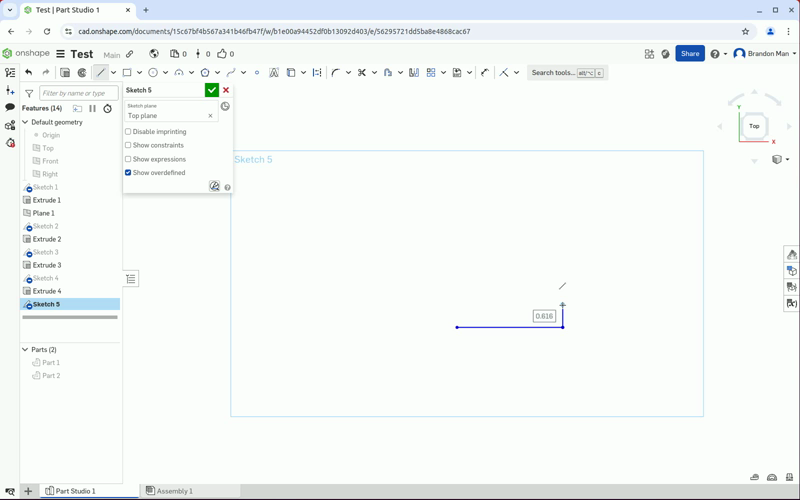
scroll(-6)
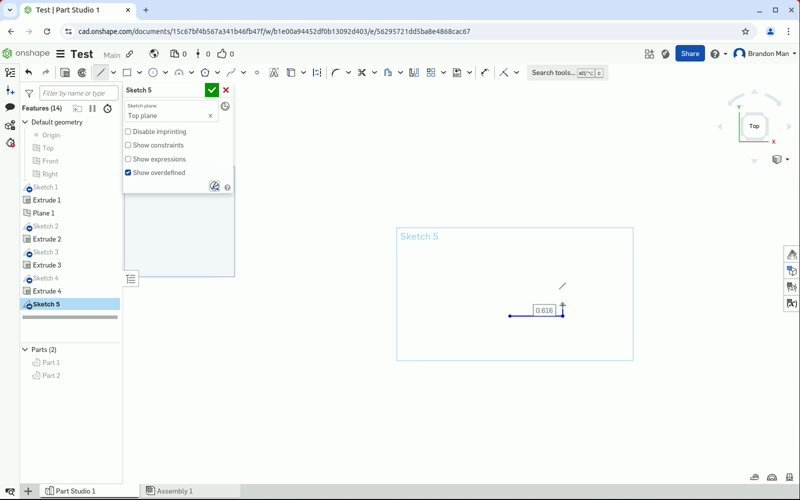
scroll(-6)
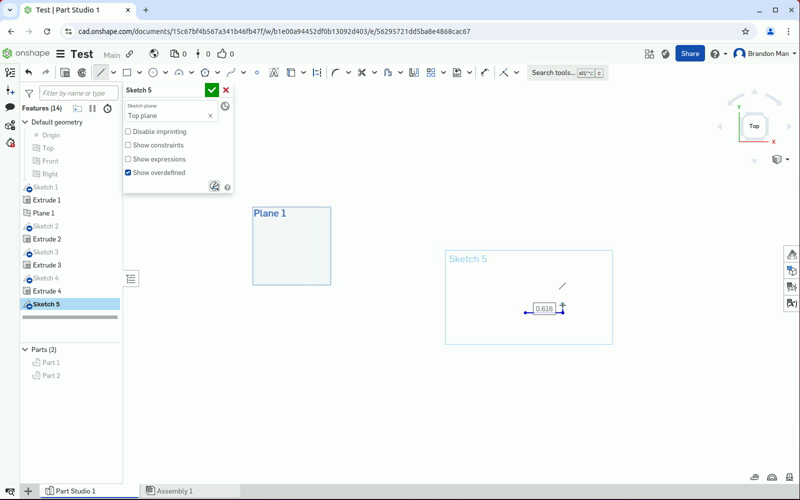
scroll(-6)
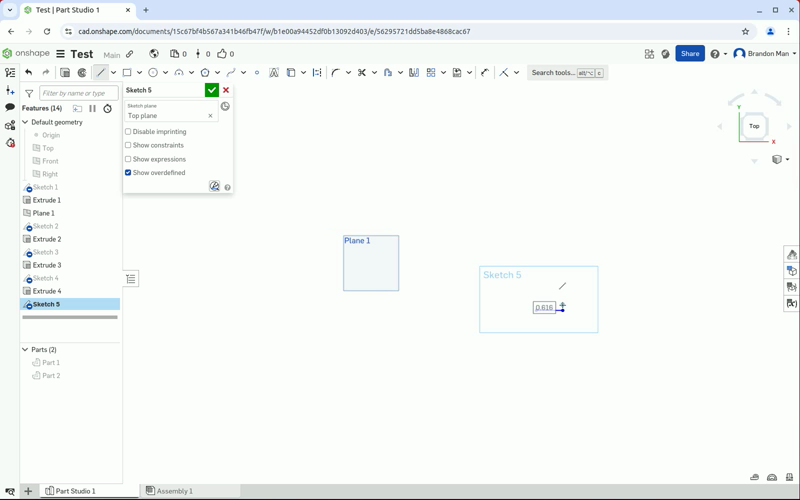
scroll(-6)
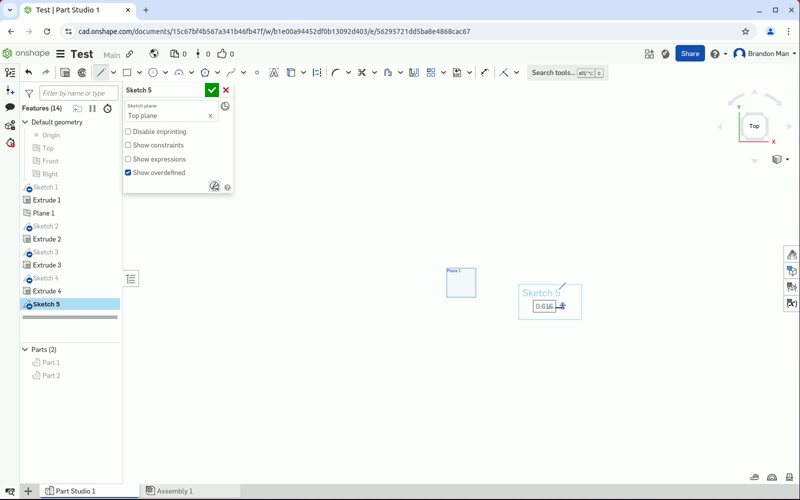
key_up(shift)
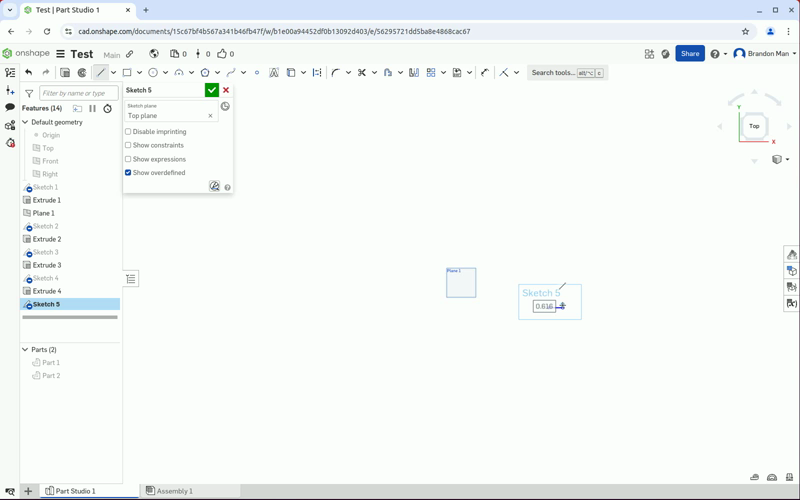
key_down(shift)
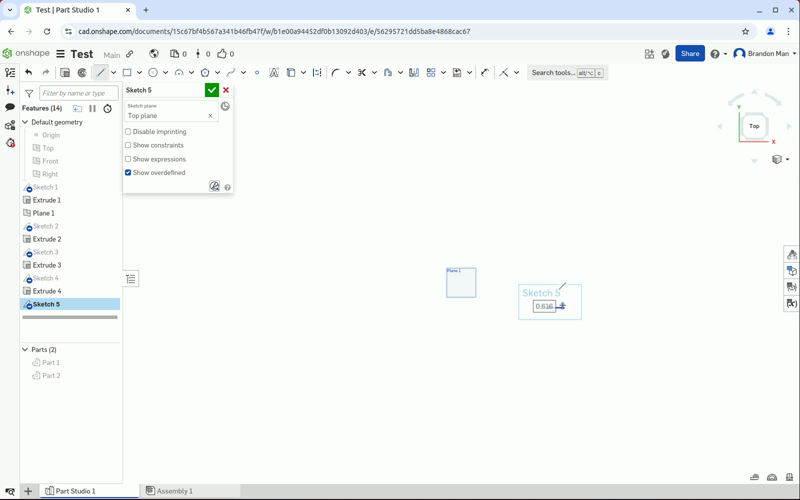
mouse_move(589, 304)
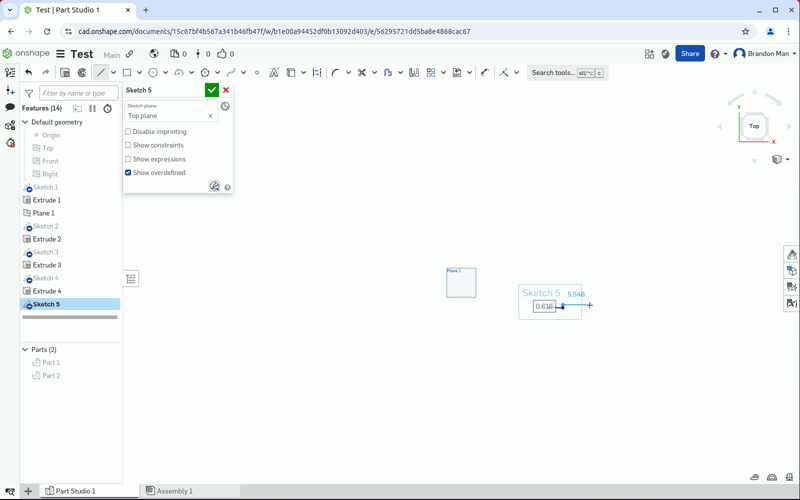
mouse_move(548, 300)
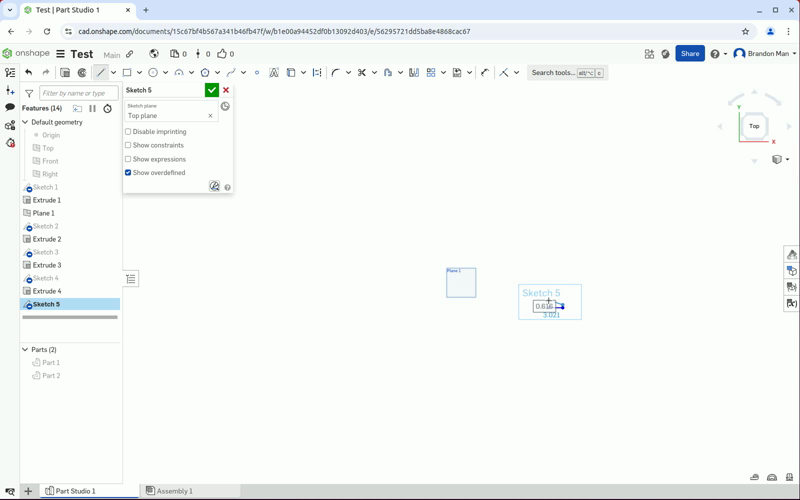
click(548, 300)
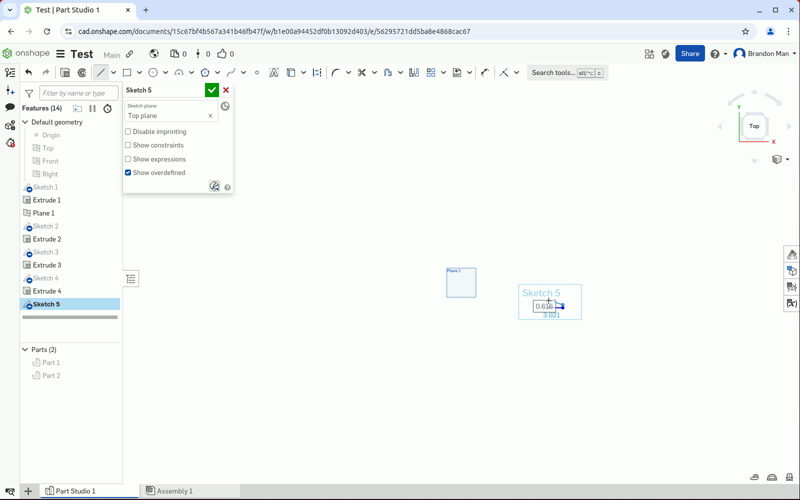
key_up(shift)
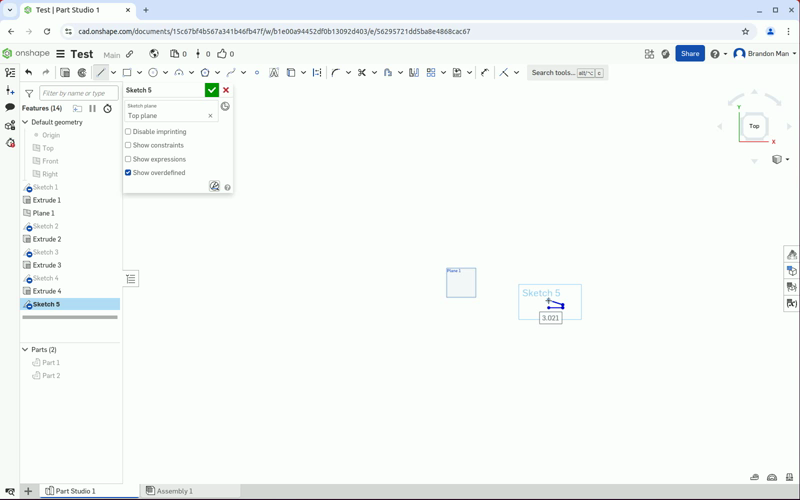
mouse_move(578, 300)
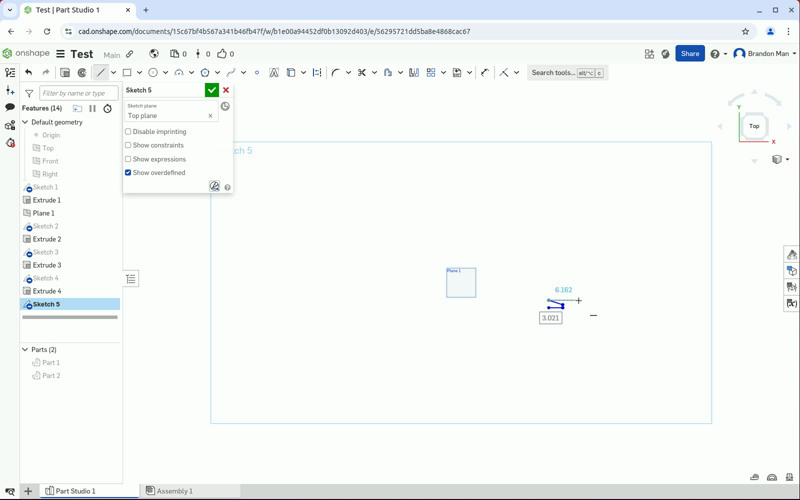
key_down(shift)
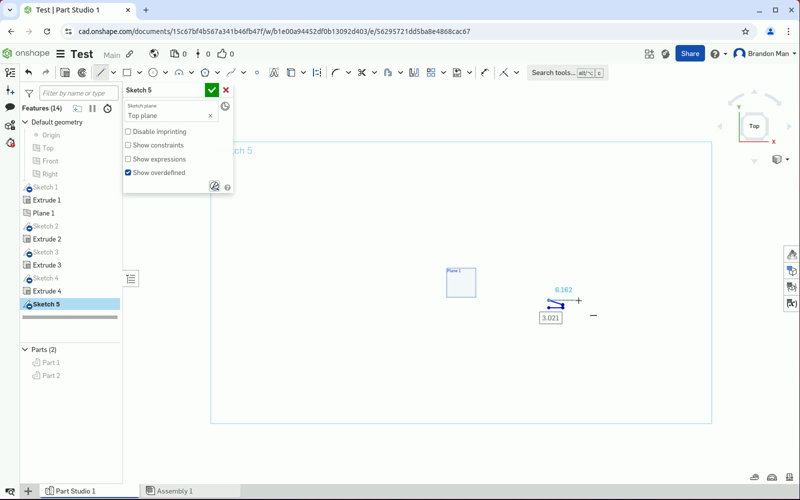
mouse_move(548, 307)
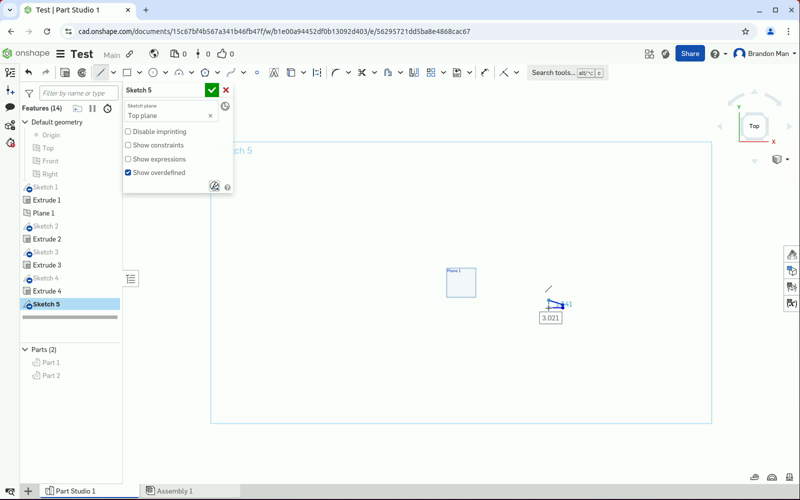
key_up(shift)
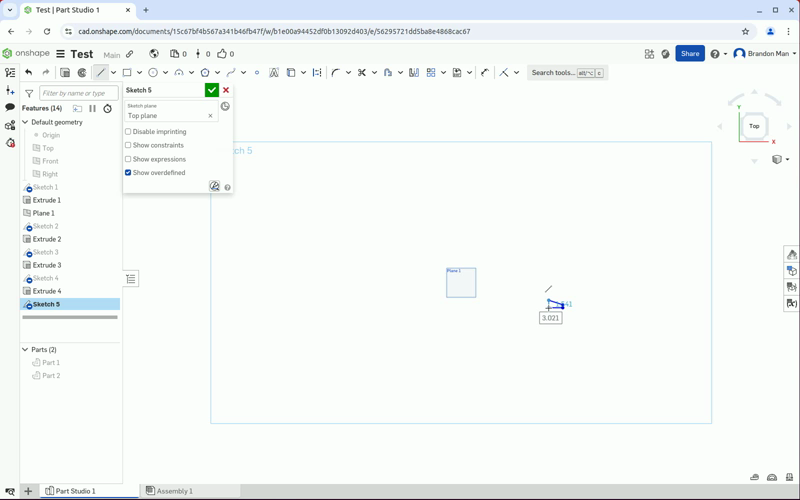
click(548, 307)
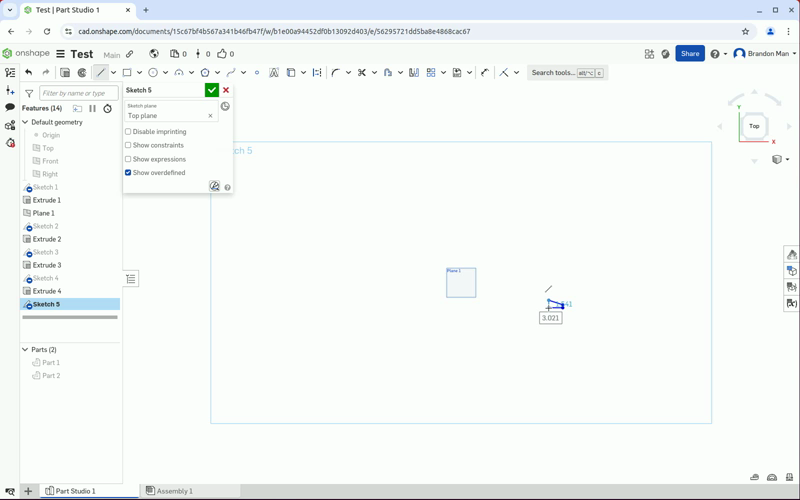
key(esc)
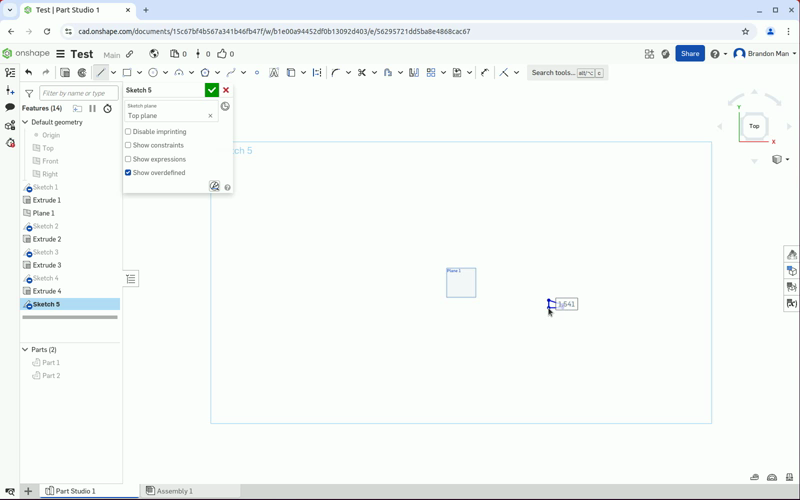
mouse_move(557, 306)
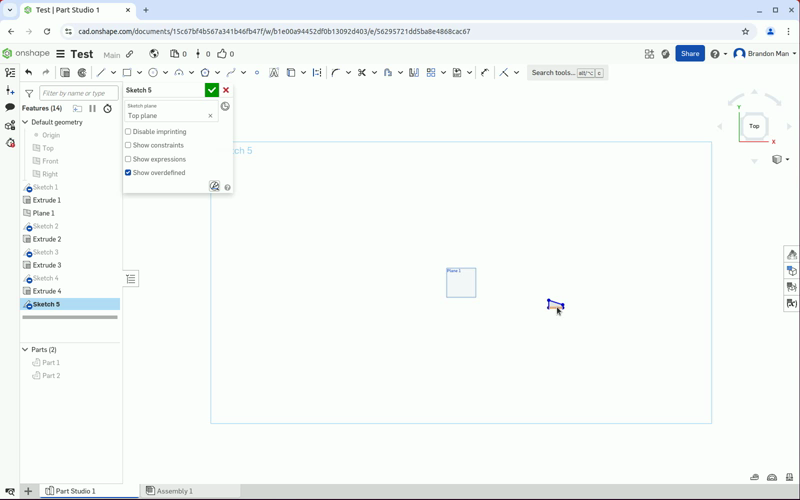
scroll(6)
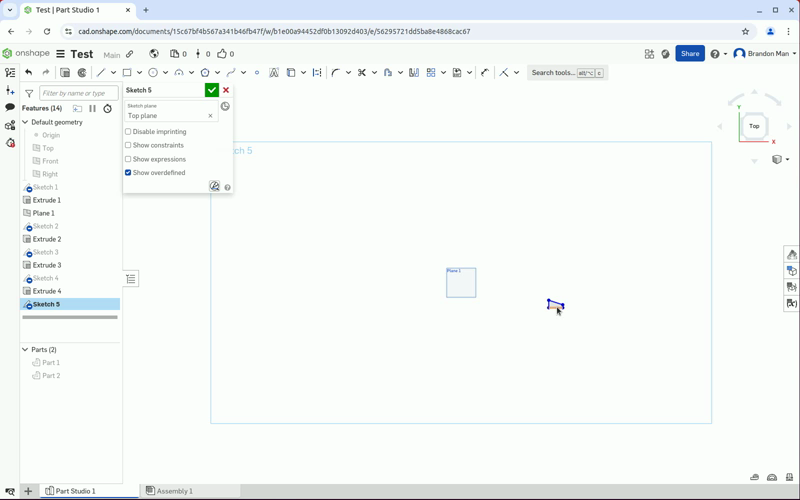
scroll(6)
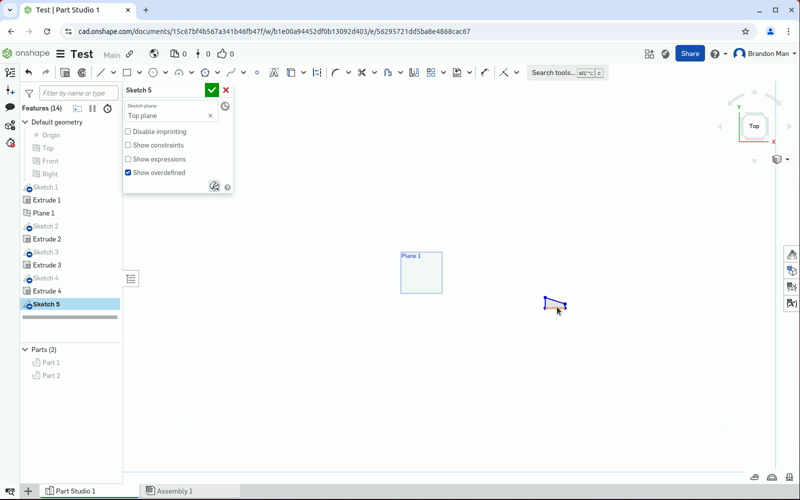
scroll(6)
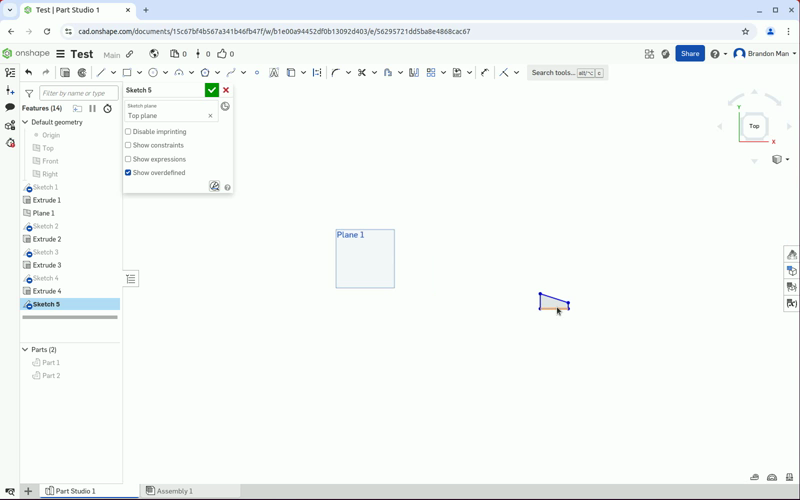
scroll(6)
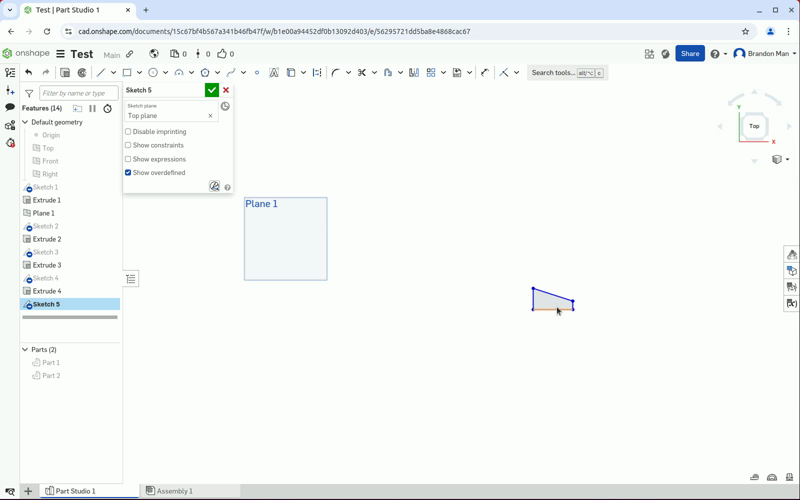
scroll(6)
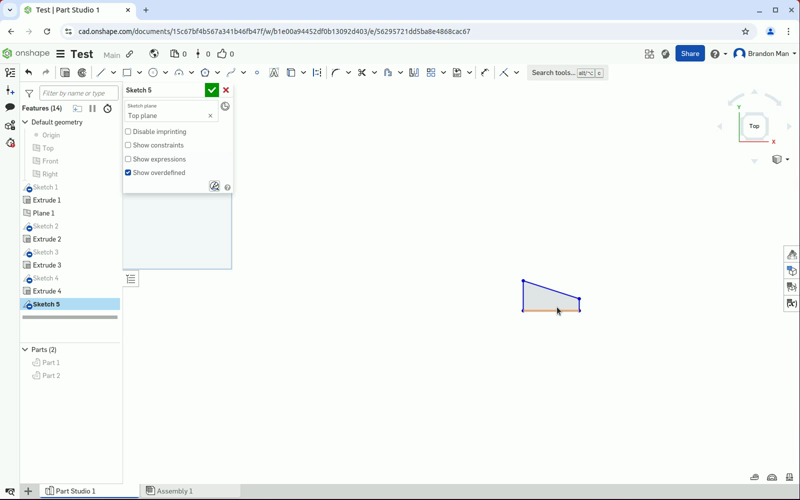
scroll(6)
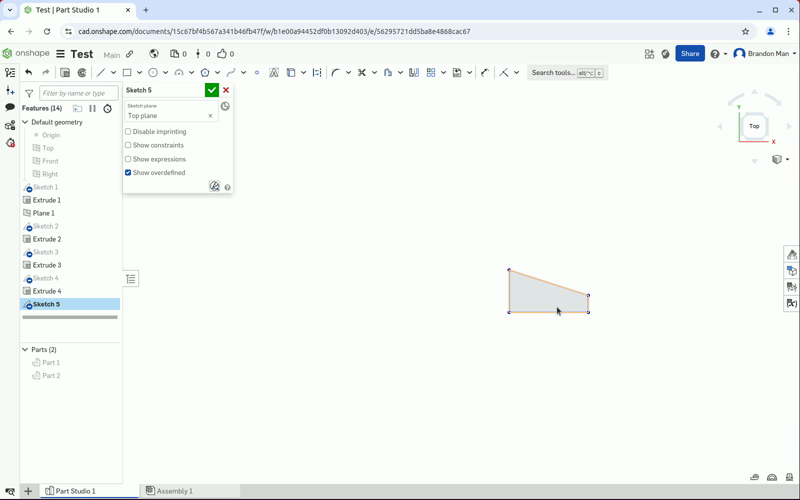
scroll(6)
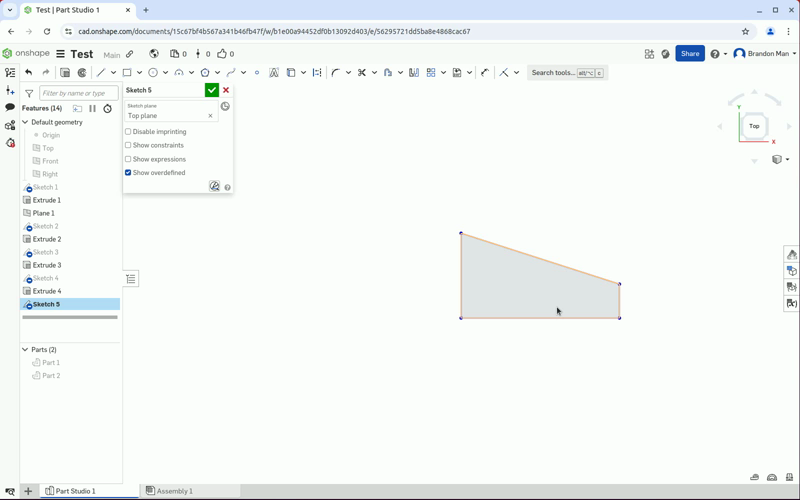
click(557, 306)
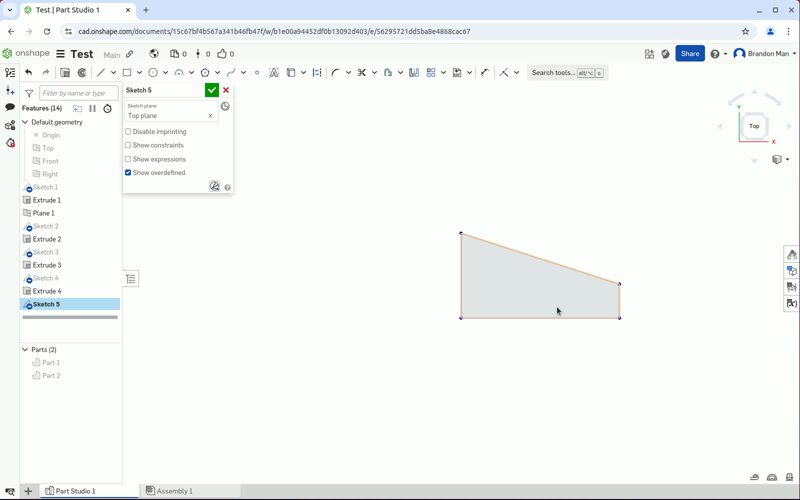
scroll(-6)
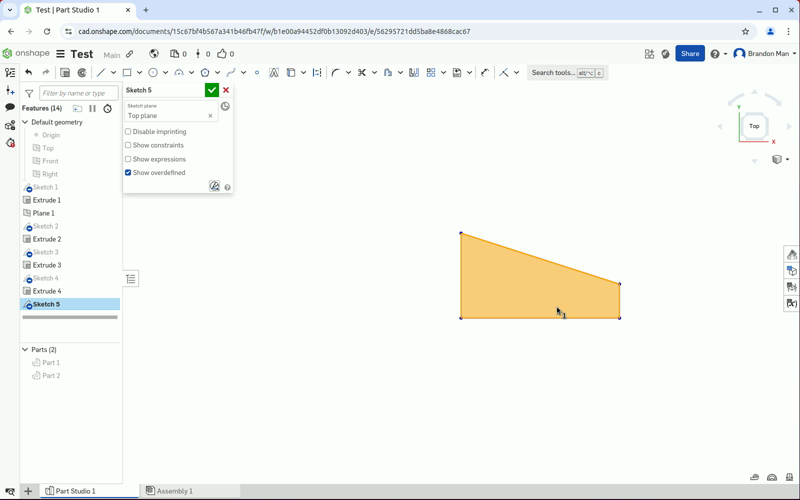
scroll(-6)
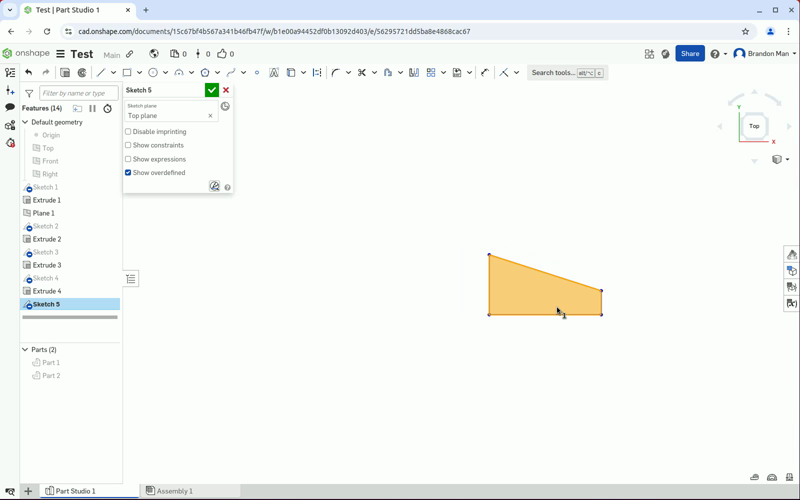
scroll(-6)
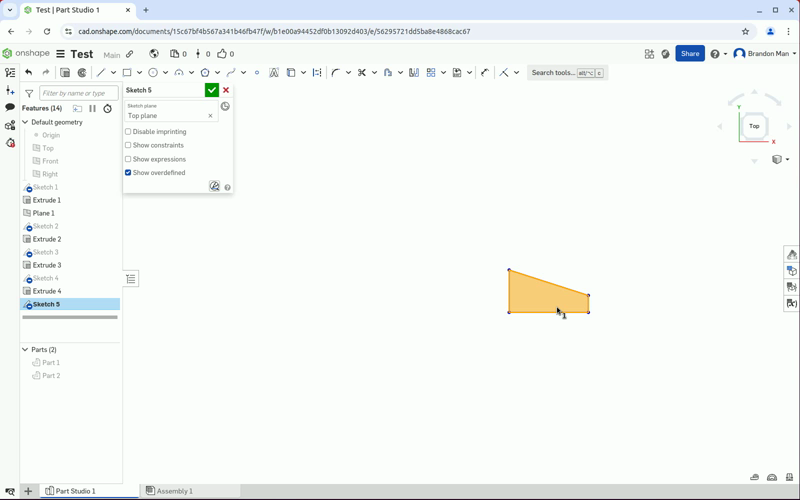
scroll(-6)
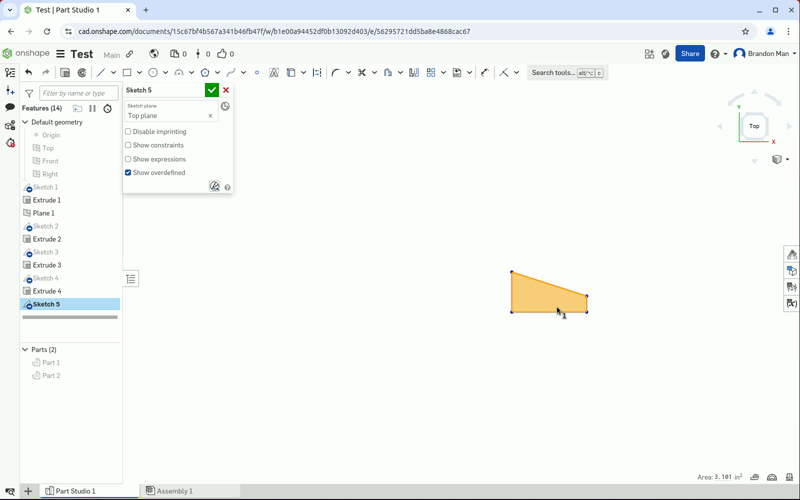
scroll(-6)
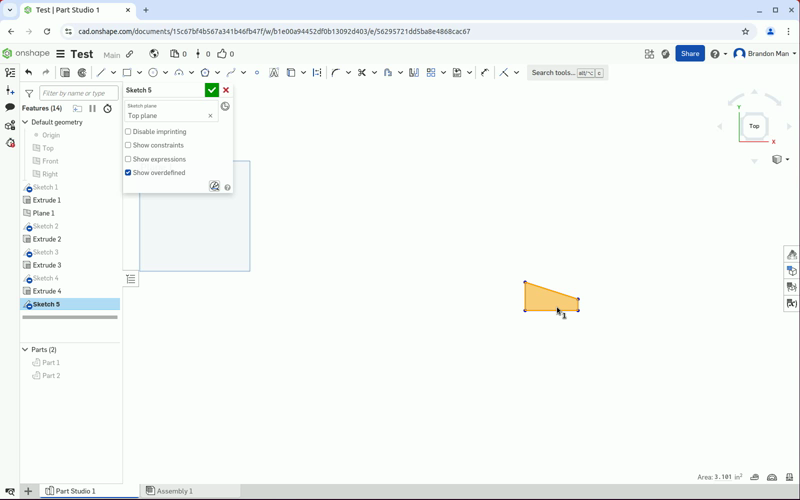
scroll(-6)
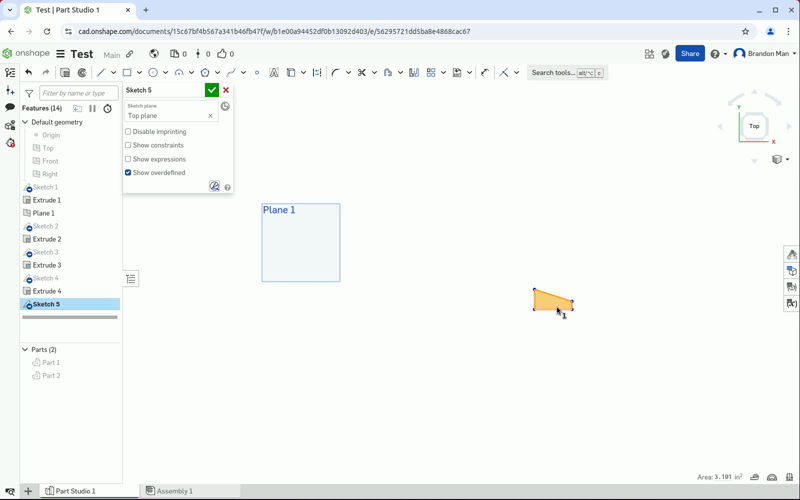
scroll(-6)
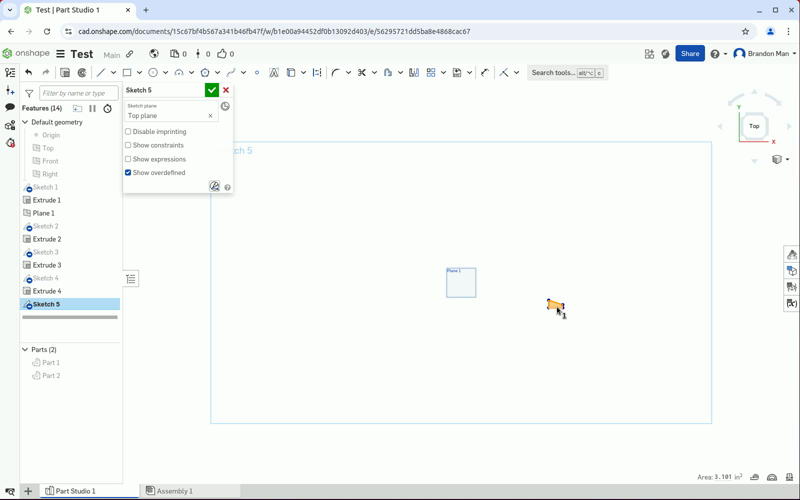
mouse_move(73, 352)
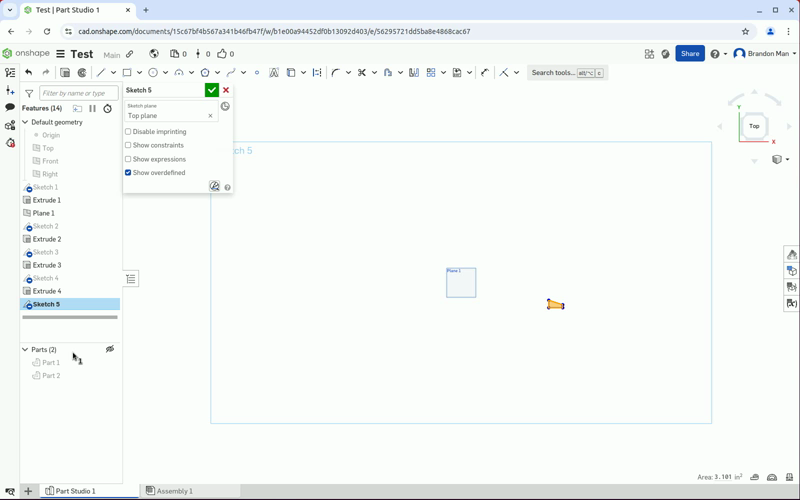
key(shift+y)
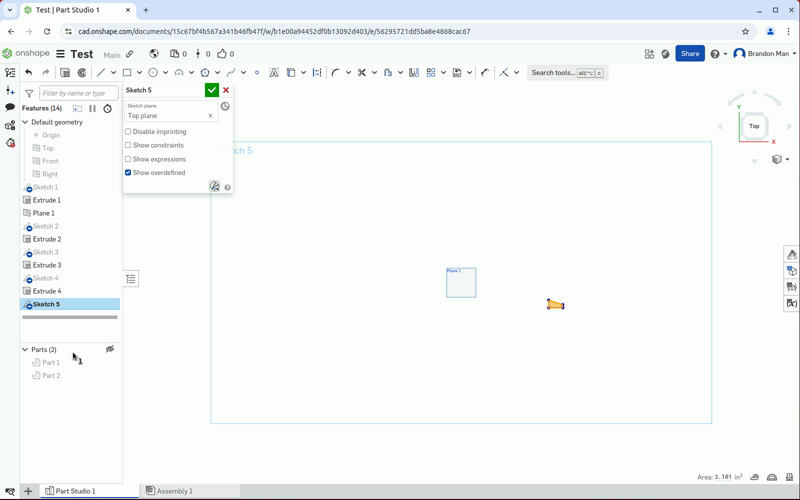
key(shift+e)
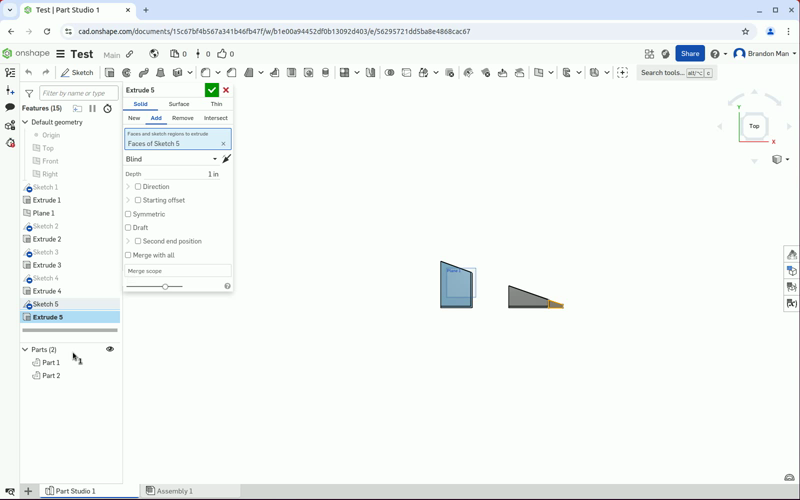
mouse_move(143, 106)
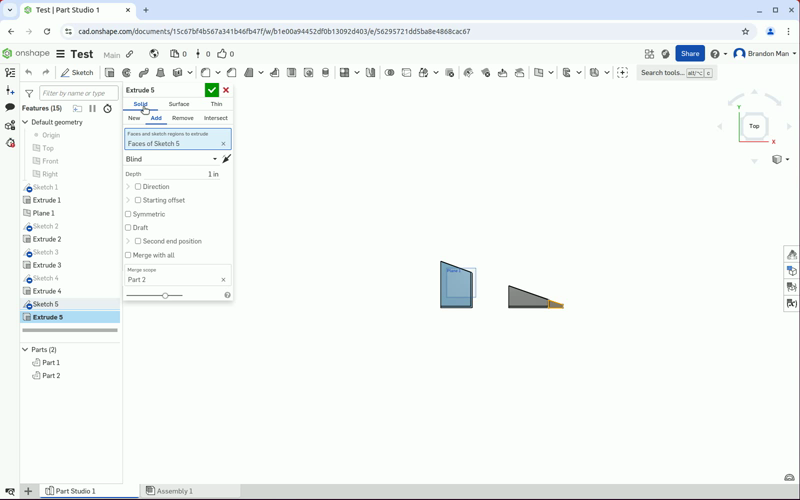
click(143, 106)
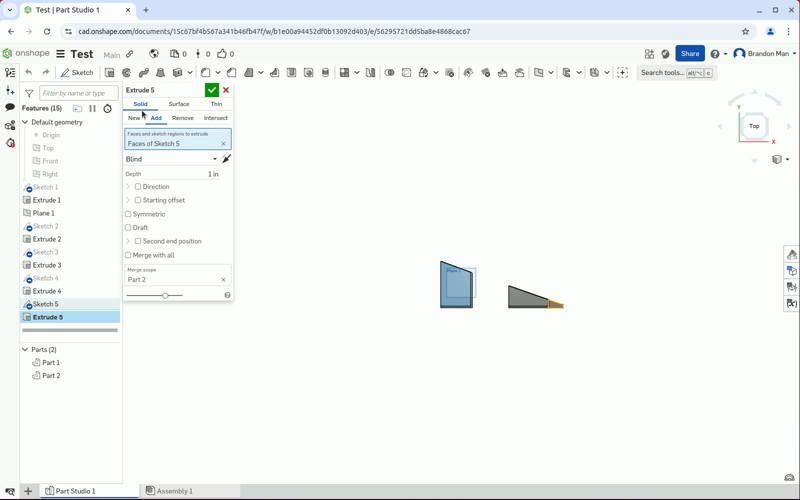
mouse_move(137, 120)
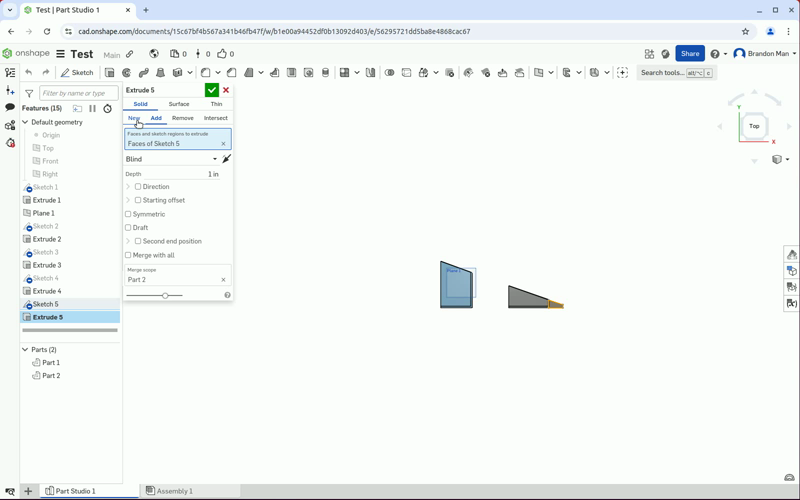
click(137, 120)
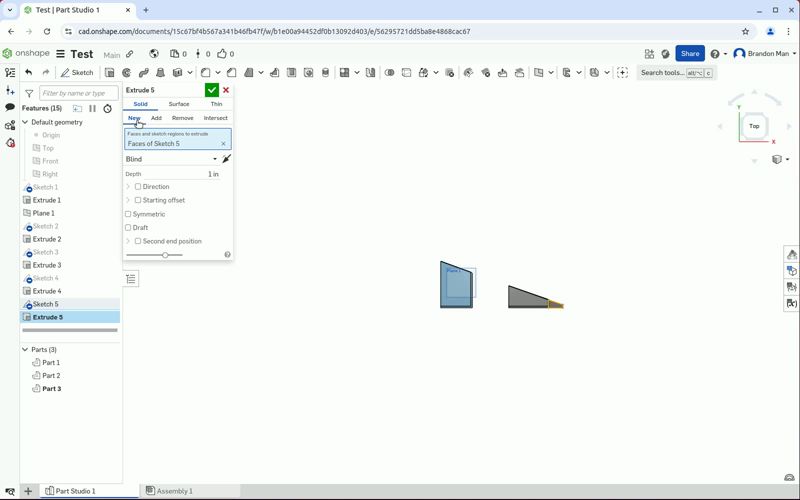
key(tab, 4)
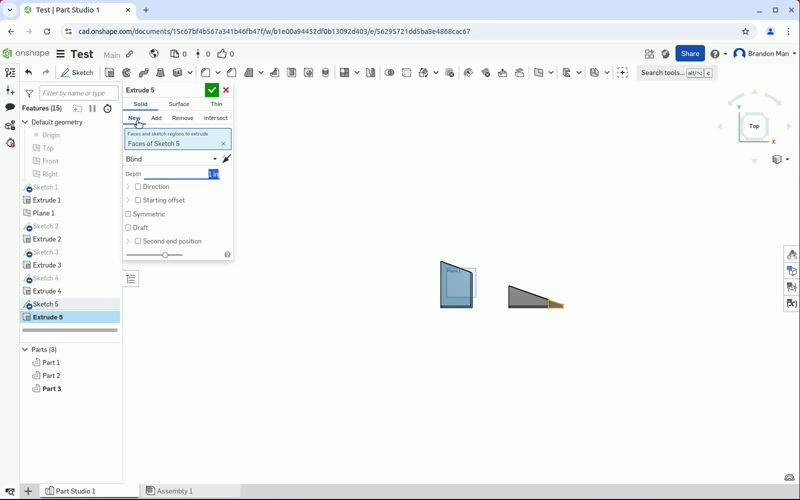
text(1.926)
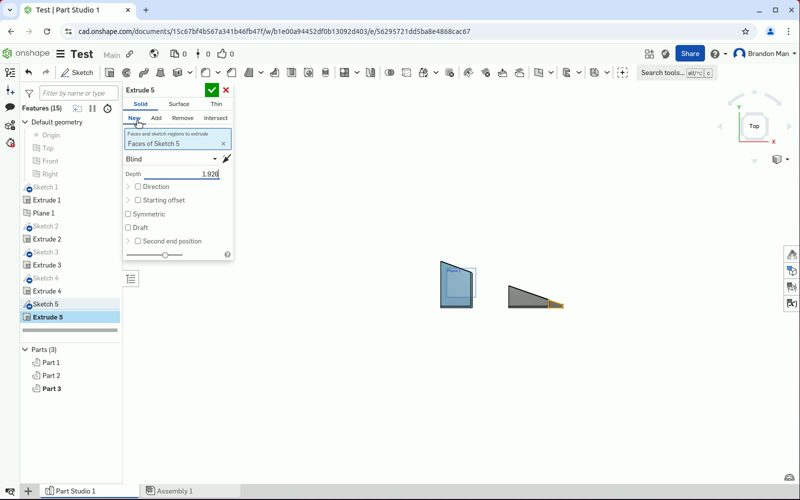
key(enter)
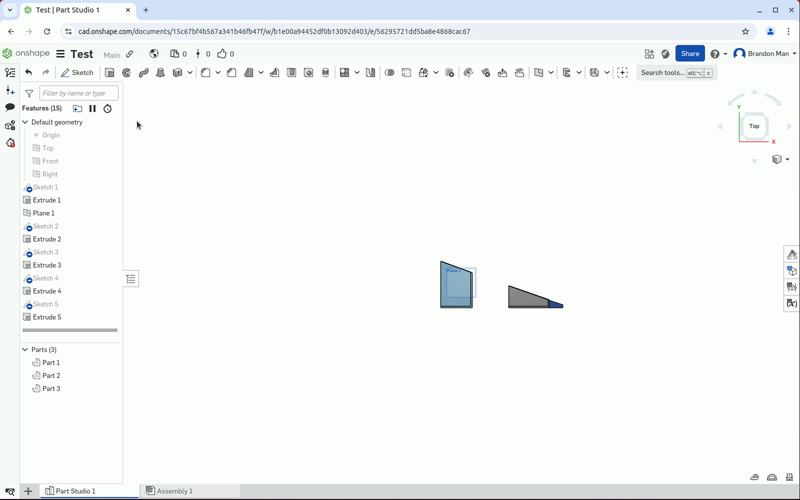
key(shift+h)
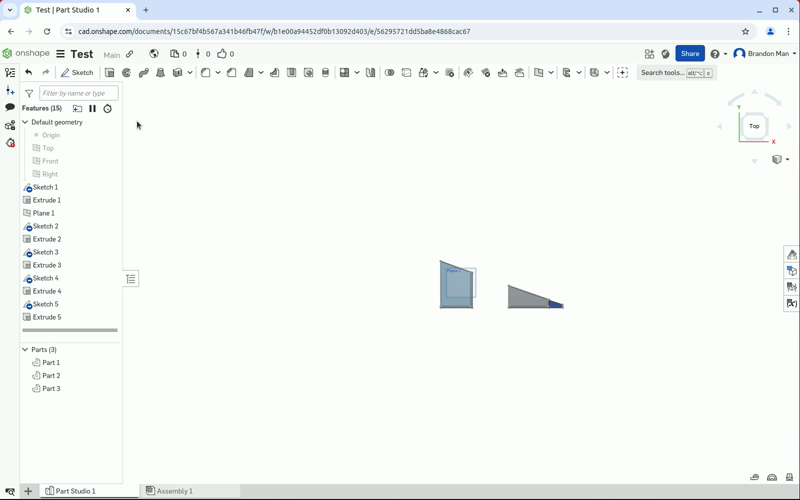
key(shift+h)
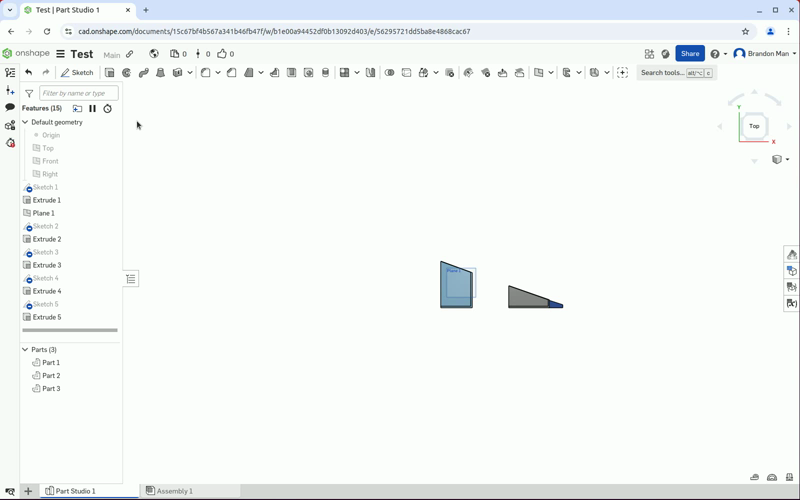
mouse_move(73, 189)
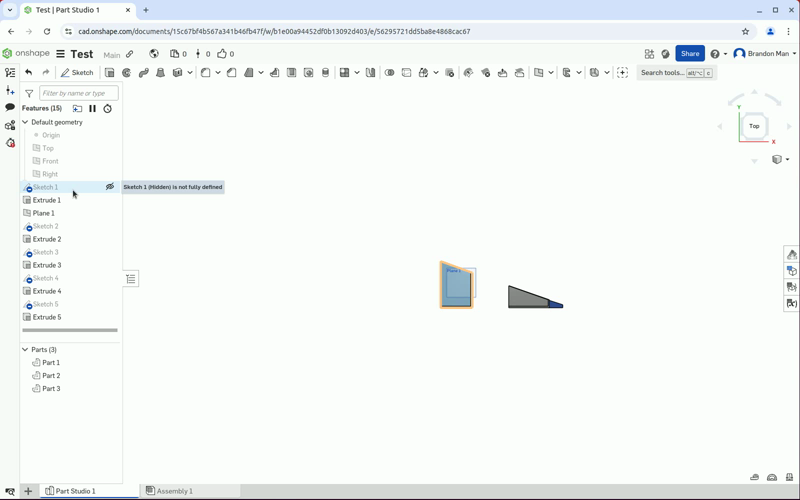
click(73, 189)
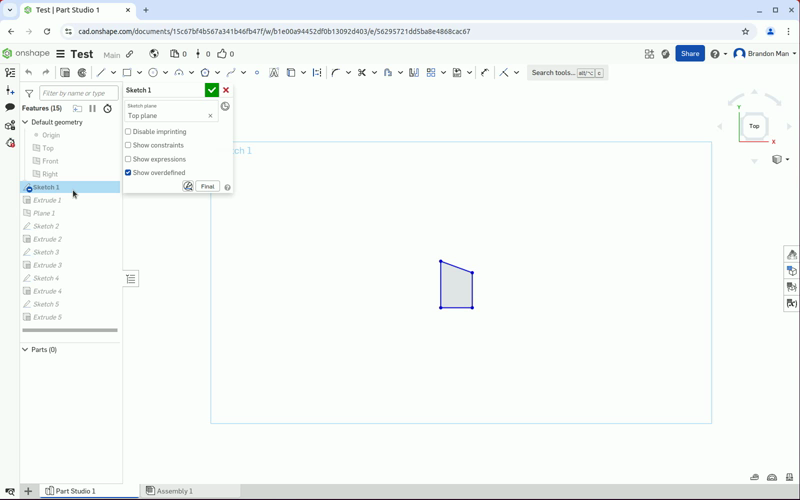
mouse_move(229, 92)
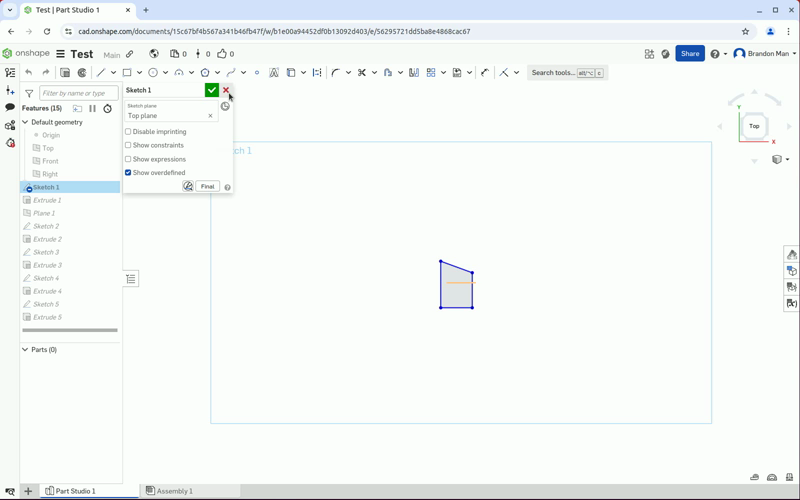
click(229, 92)
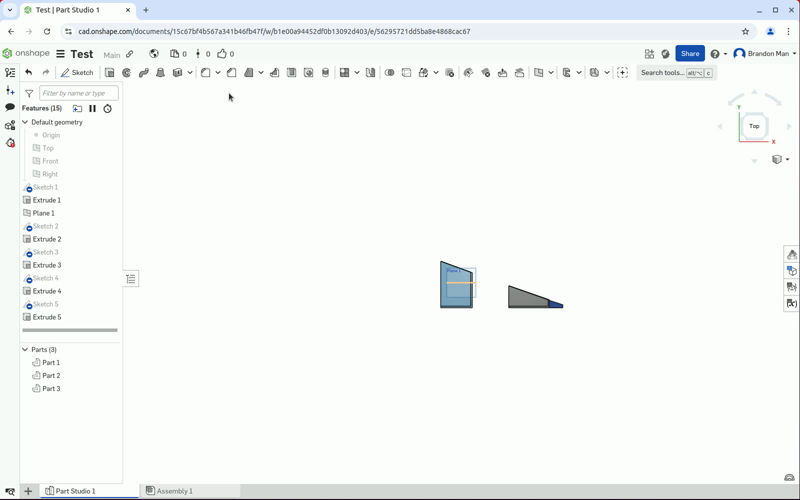
mouse_move(541, 75)
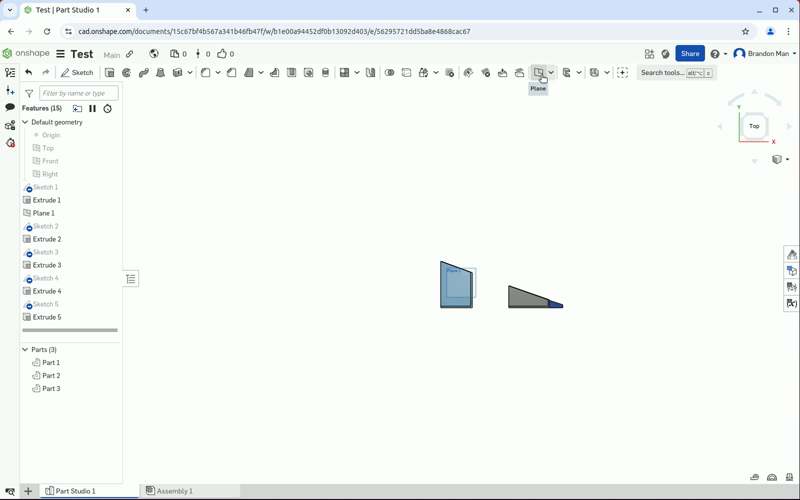
click(541, 75)
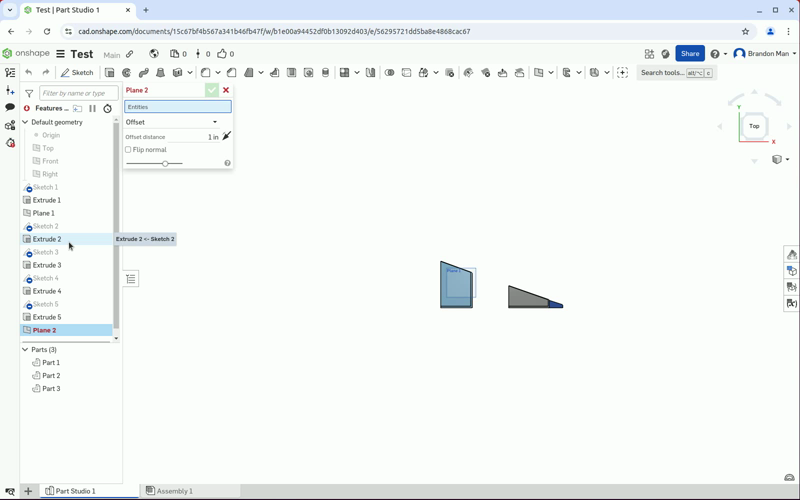
scroll(3)
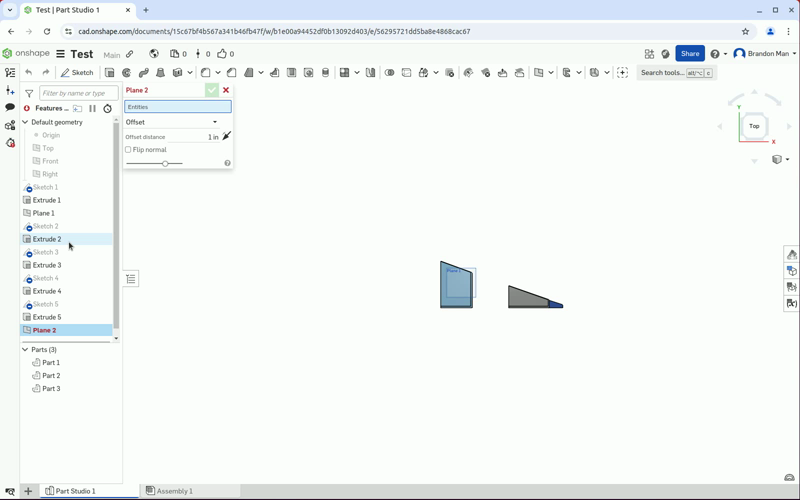
mouse_move(69, 150)
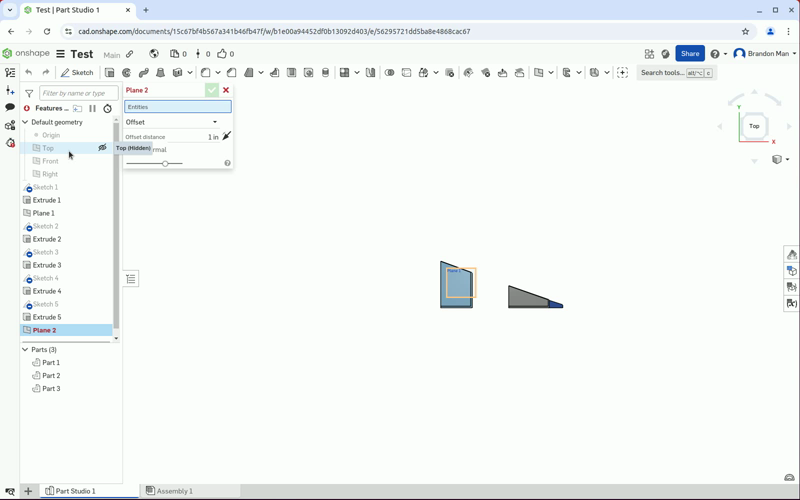
click(69, 150)
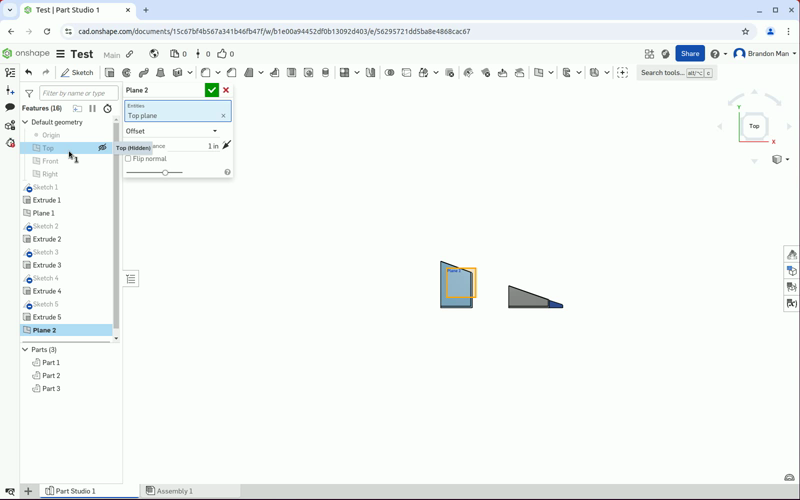
key(tab, 2)
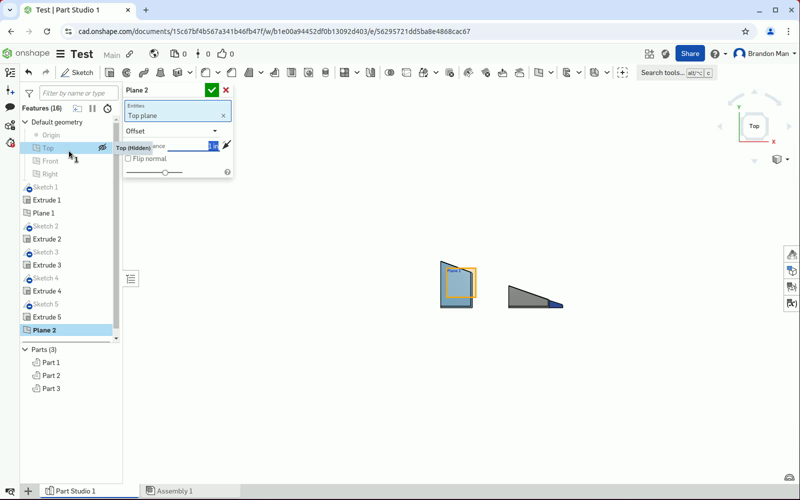
text(1.91)
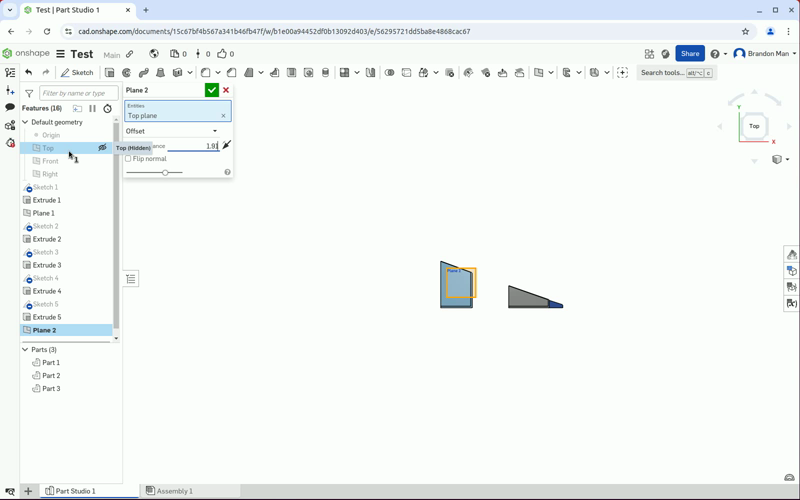
key(enter, 2)
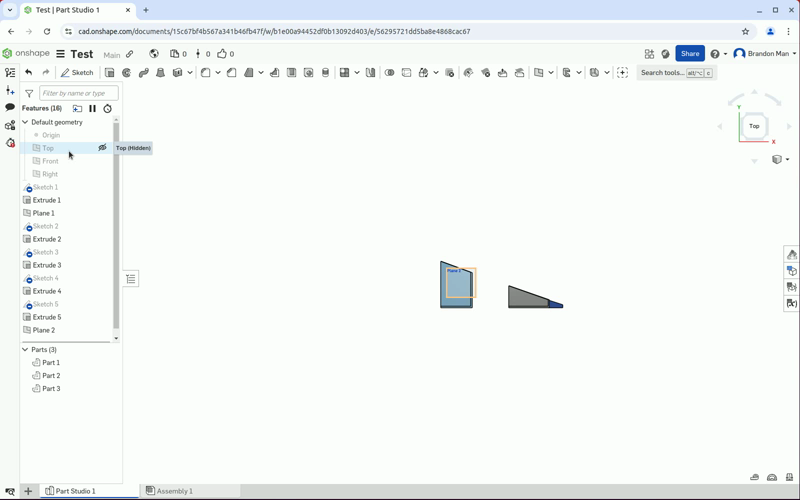
key(shift+s)
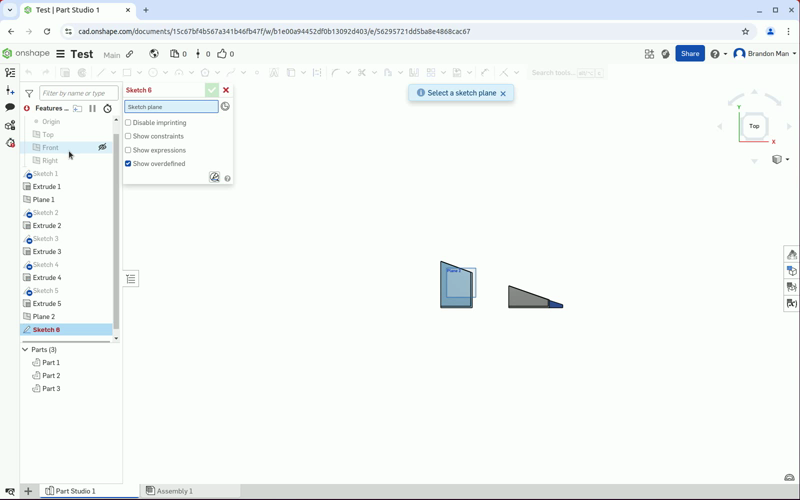
mouse_move(69, 319)
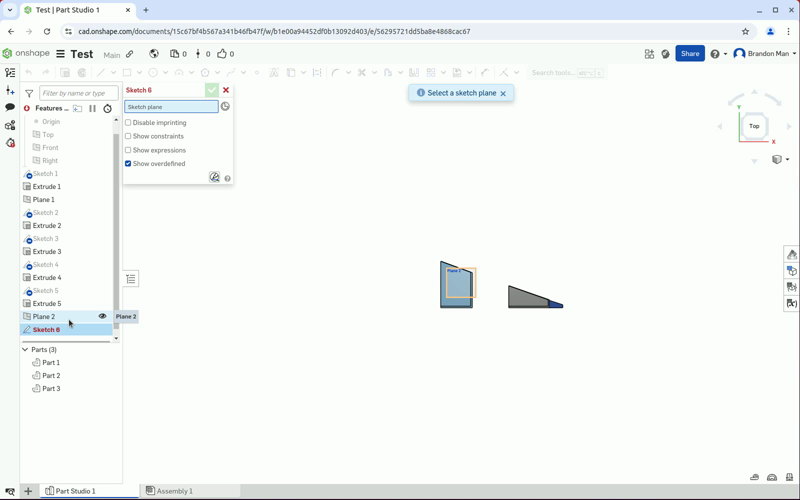
click(69, 319)
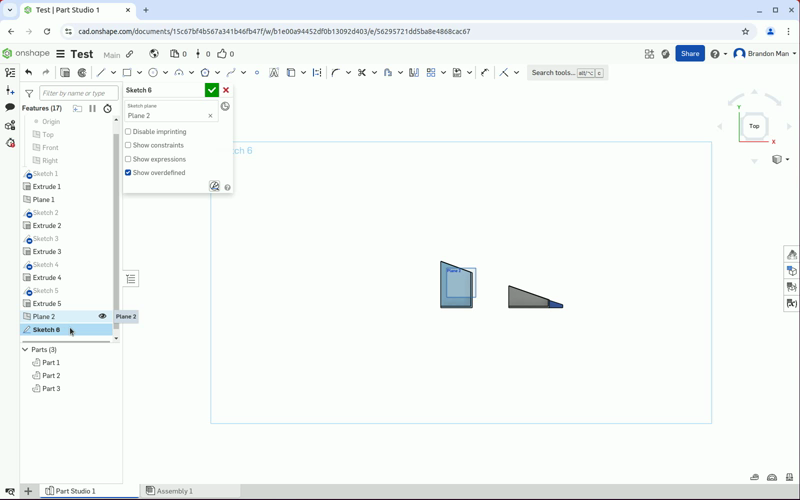
mouse_move(73, 352)
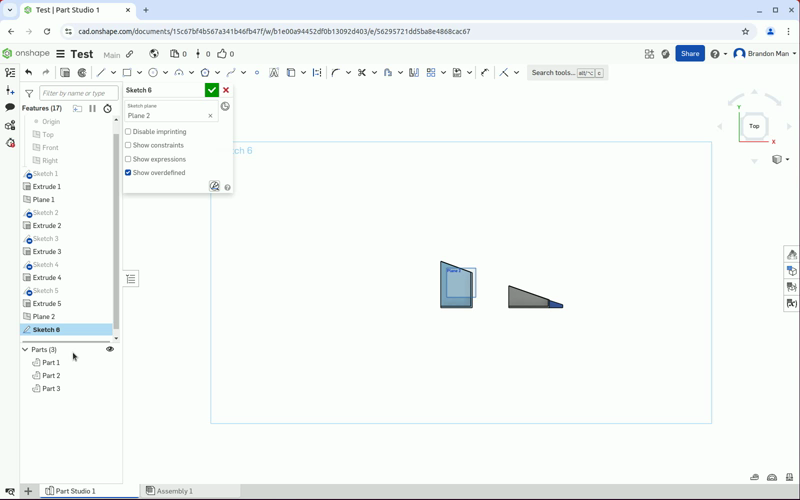
key(y)
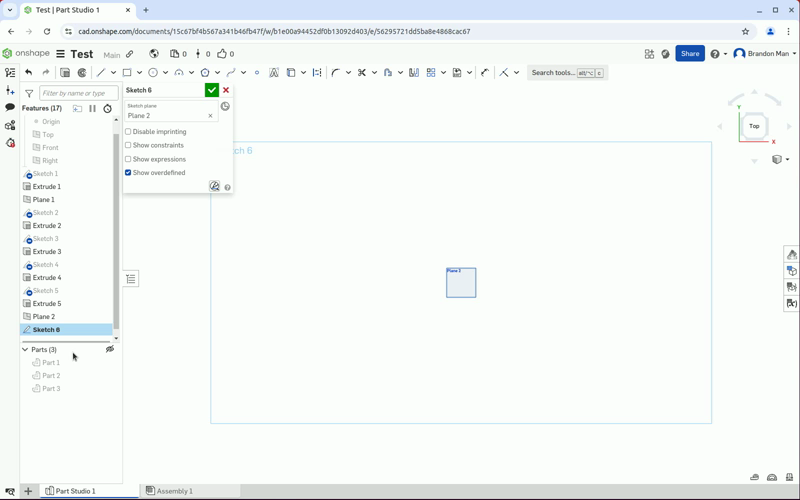
key(l)
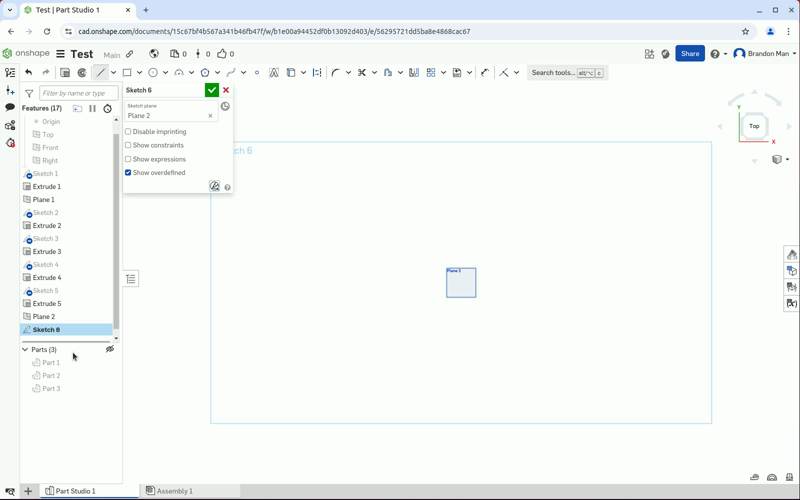
key_down(shift)
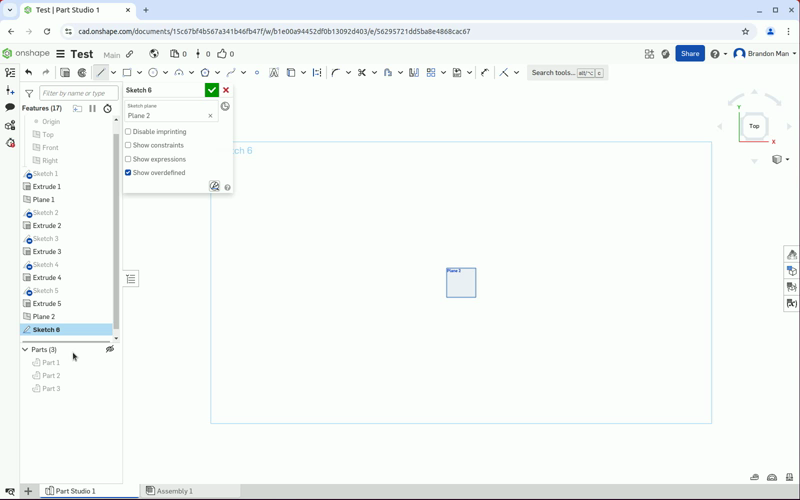
mouse_move(548, 306)
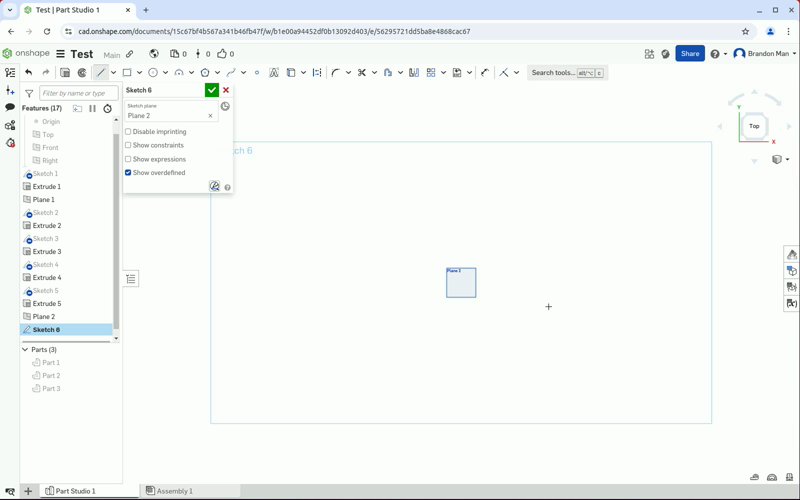
click(548, 306)
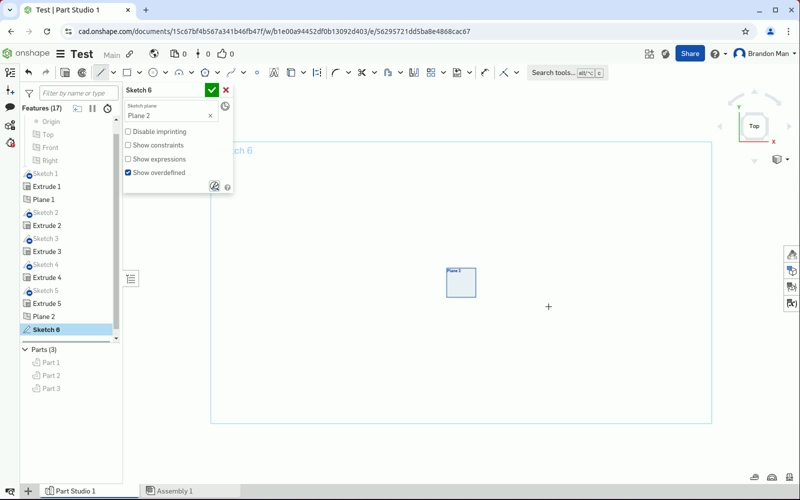
key_up(shift)
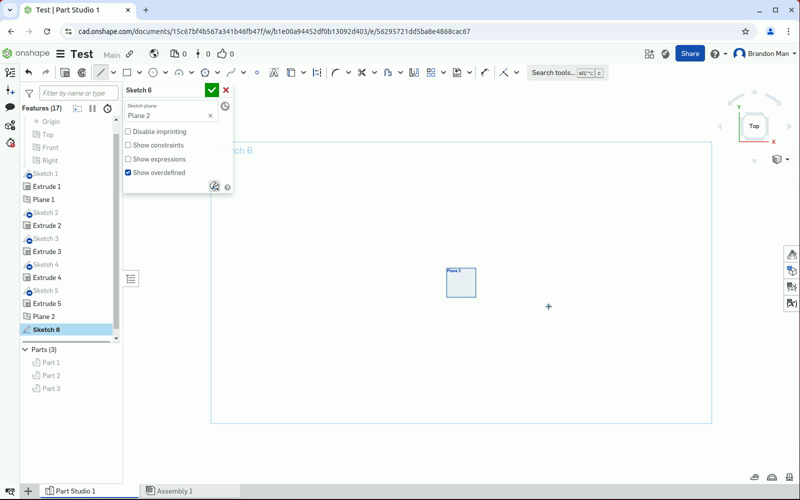
key_down(shift)
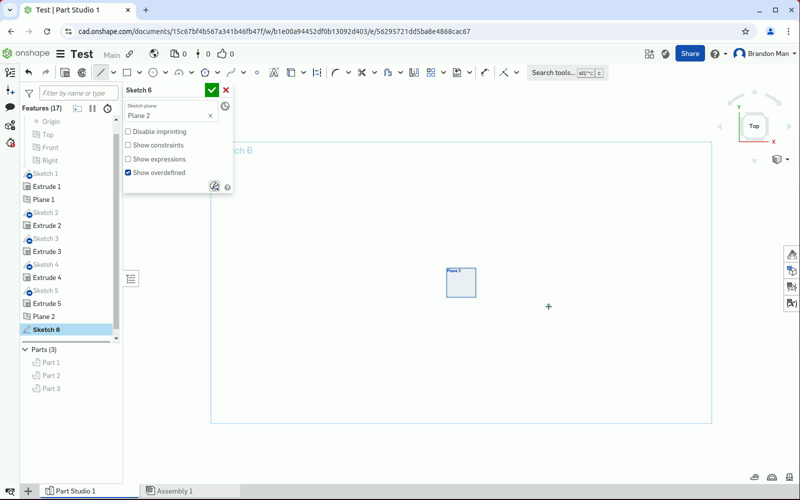
mouse_move(578, 306)
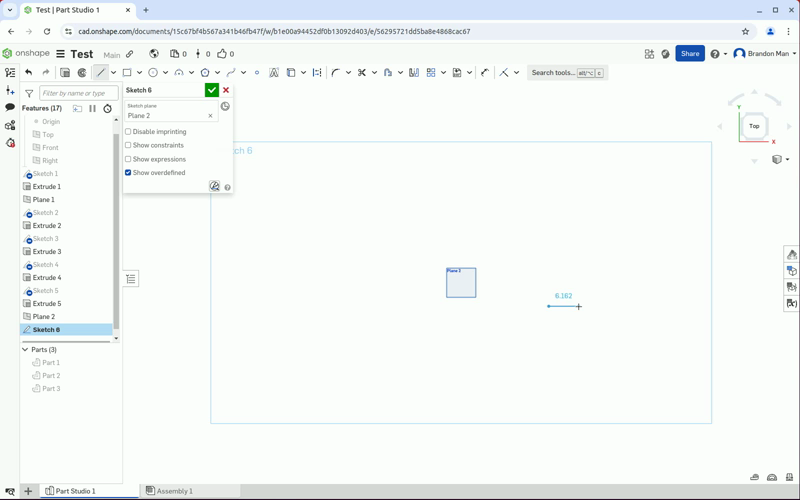
mouse_move(561, 306)
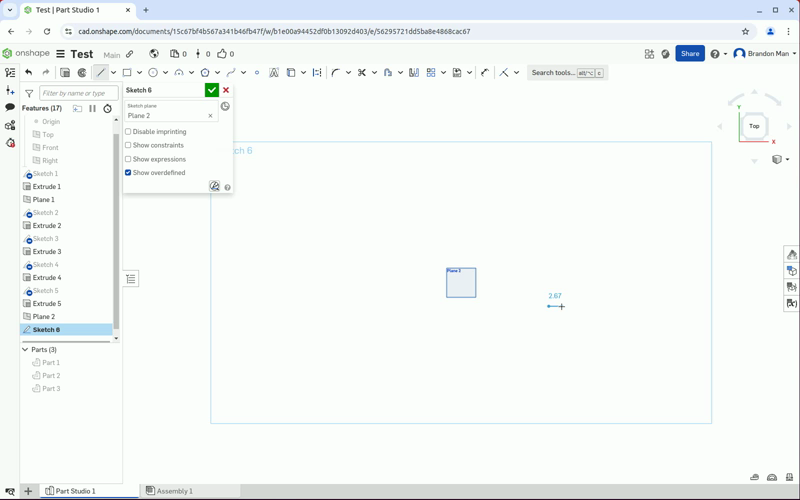
click(561, 306)
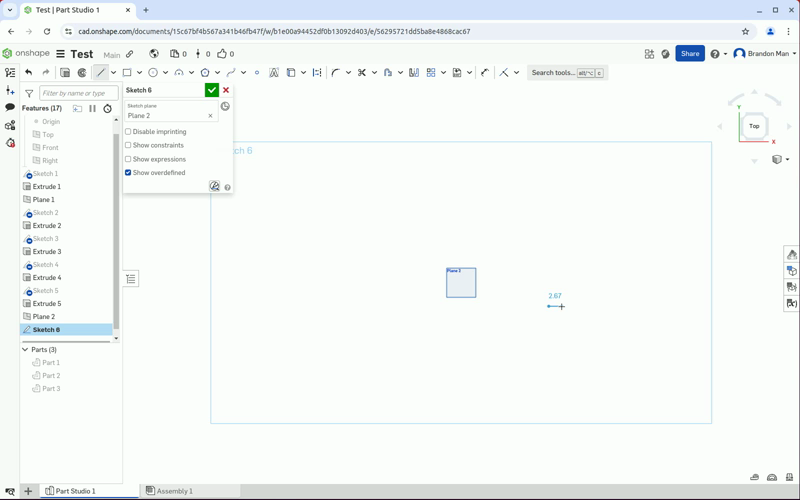
key_up(shift)
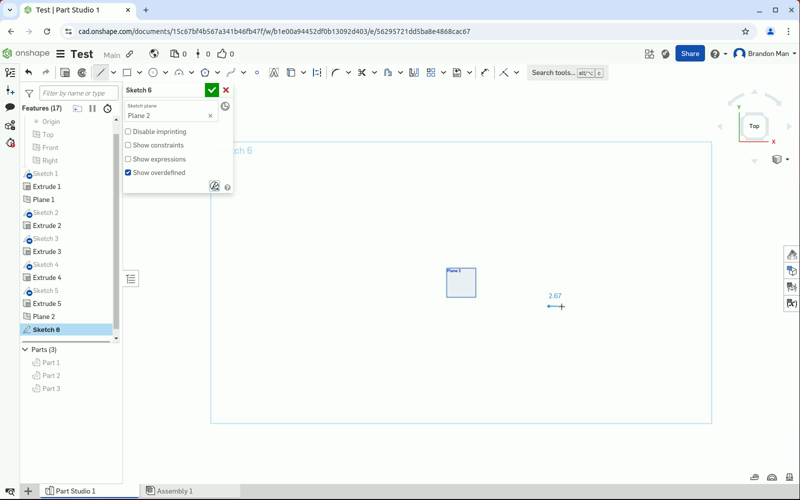
key_down(shift)
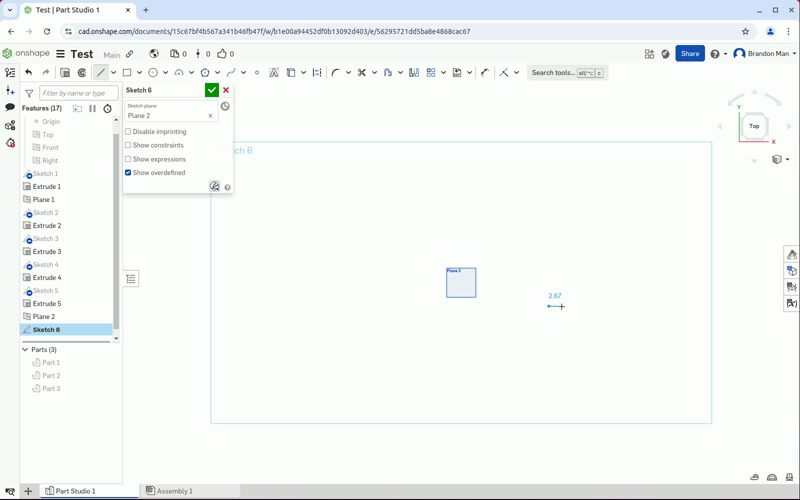
mouse_move(589, 306)
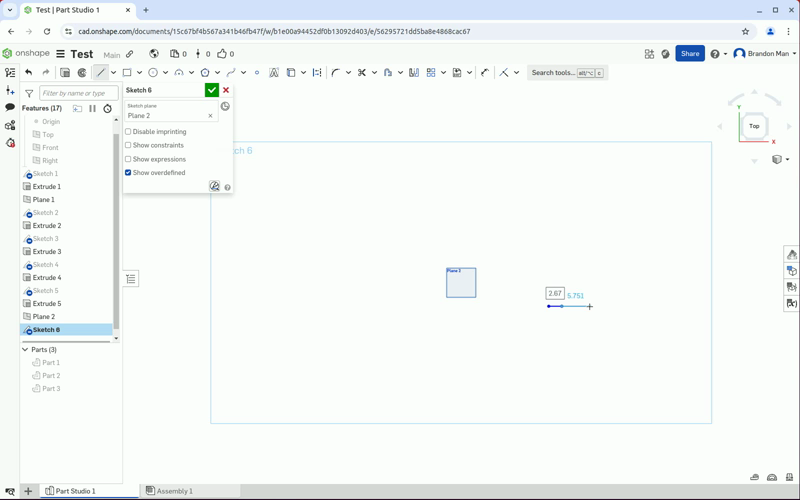
mouse_move(561, 304)
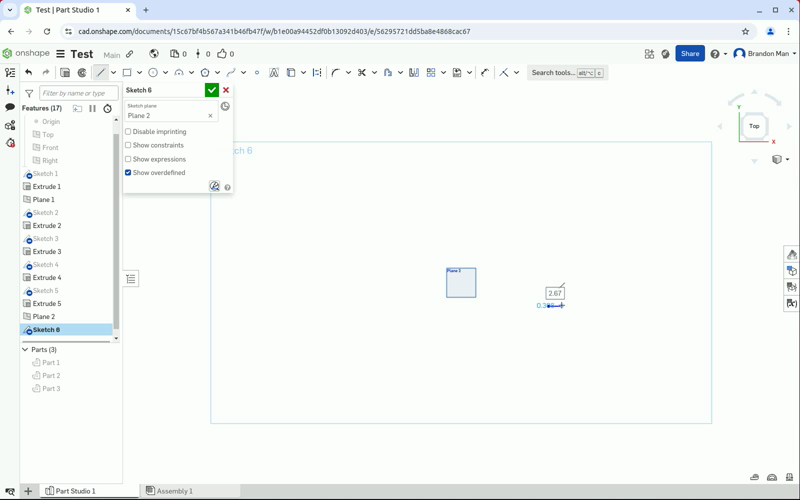
scroll(6)
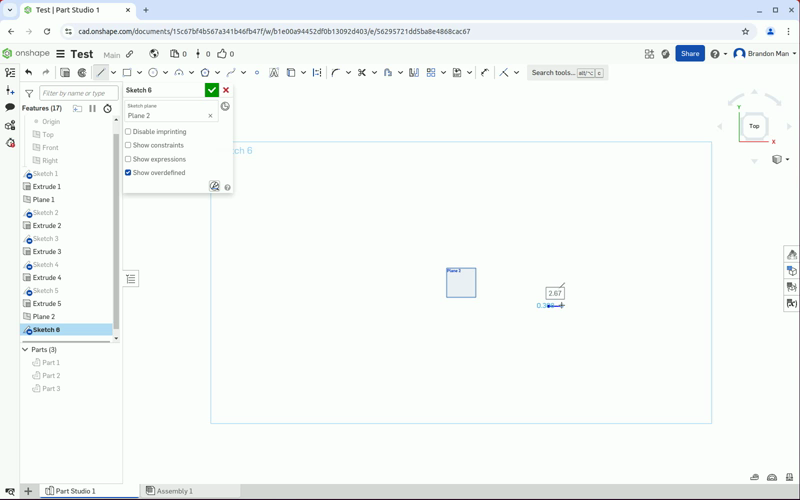
scroll(6)
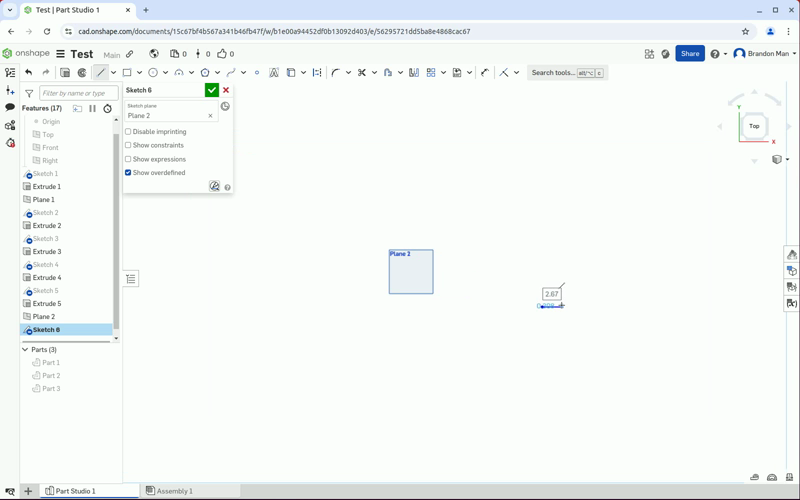
scroll(6)
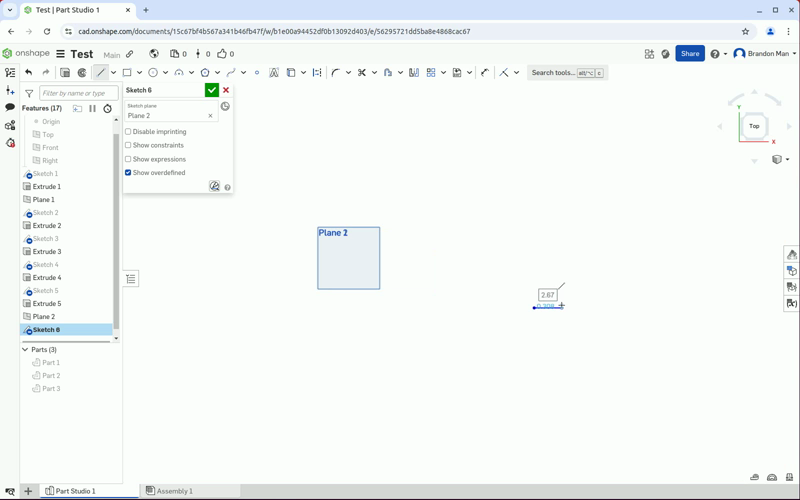
scroll(6)
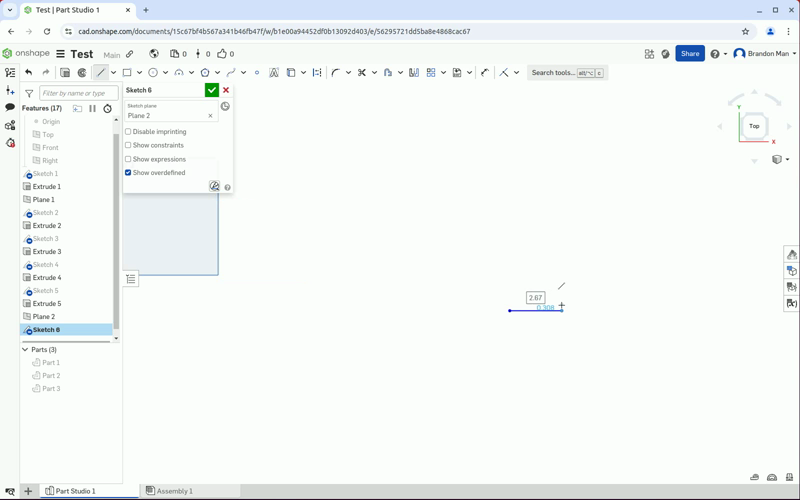
scroll(6)
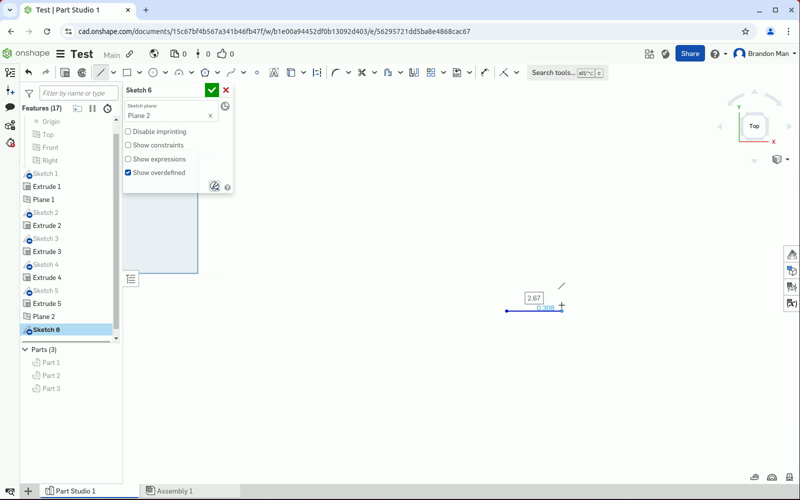
scroll(6)
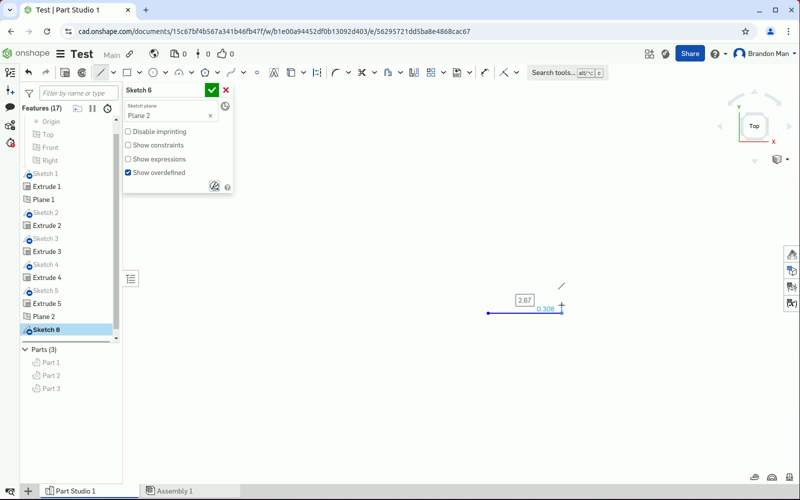
scroll(6)
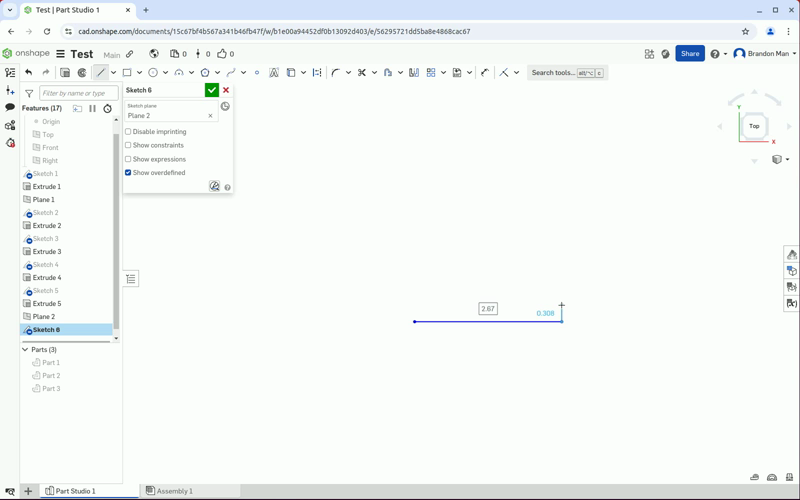
click(561, 304)
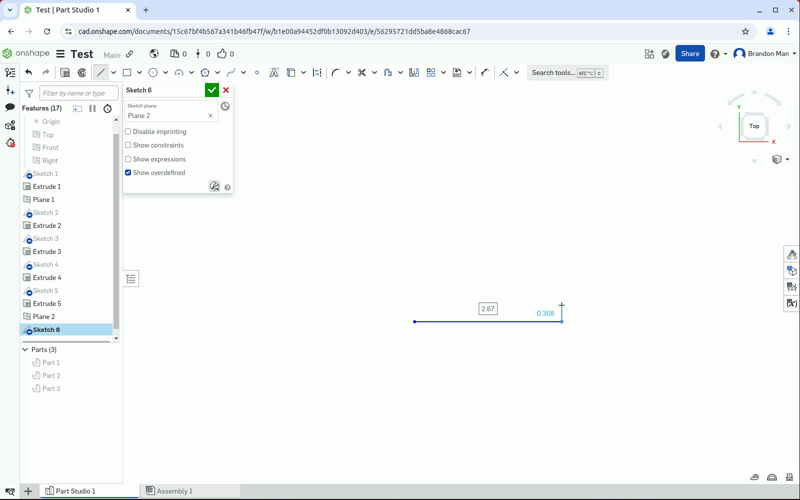
scroll(-6)
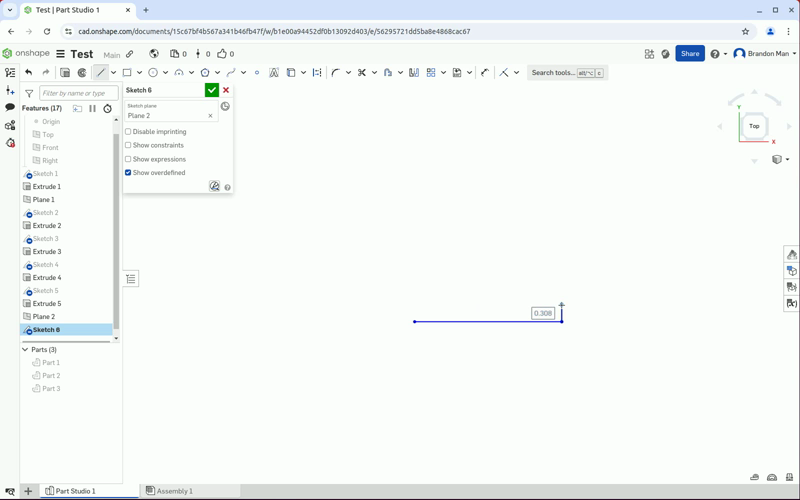
scroll(-6)
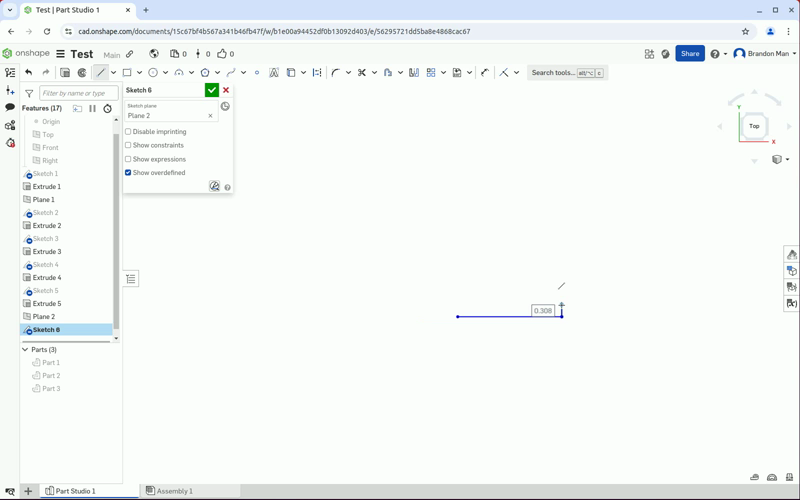
scroll(-6)
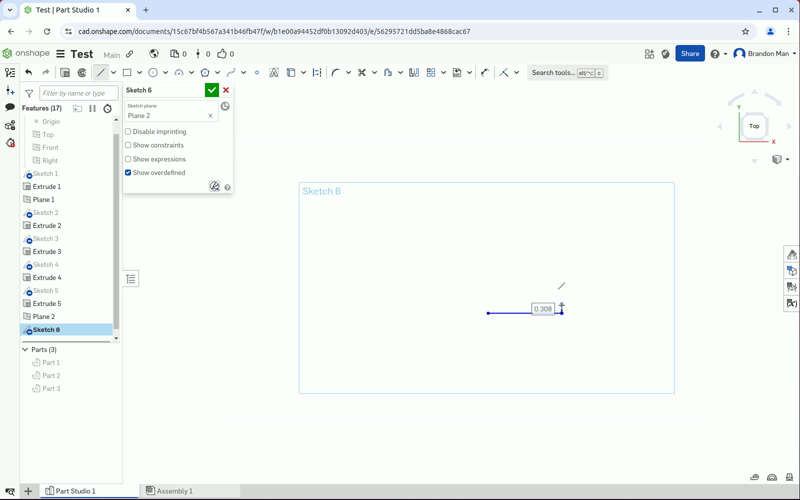
scroll(-6)
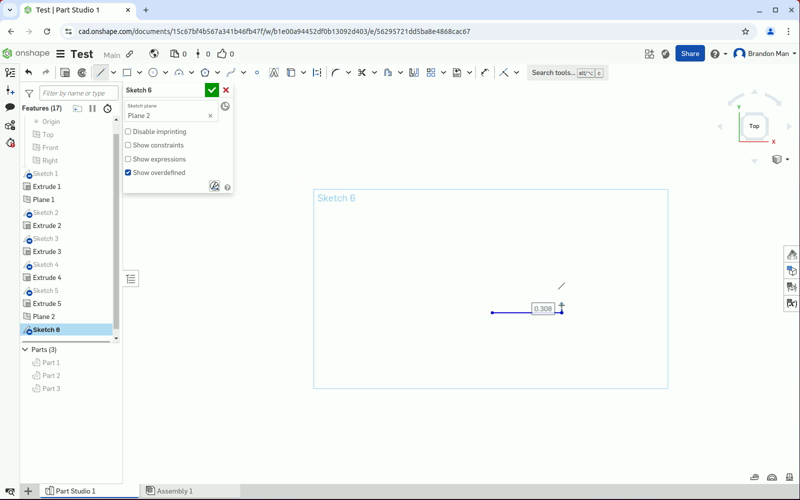
scroll(-6)
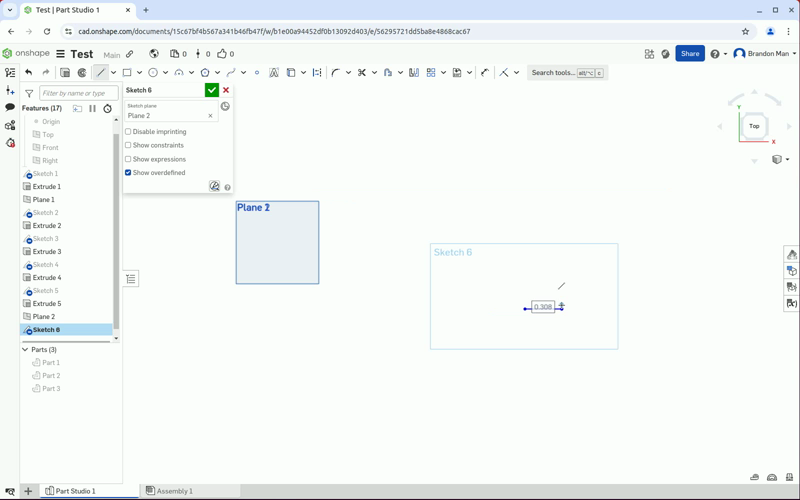
scroll(-6)
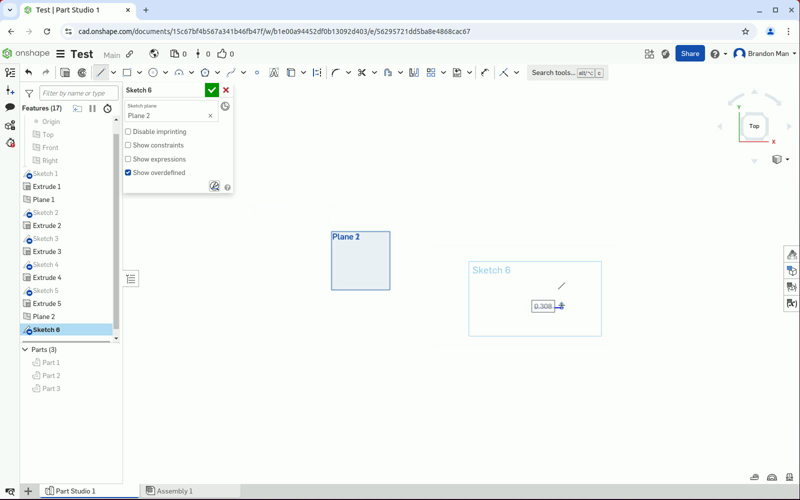
scroll(-6)
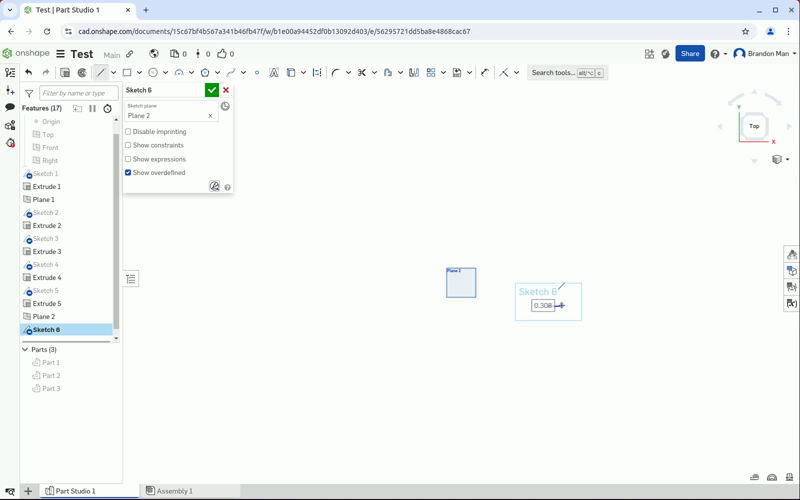
key_up(shift)
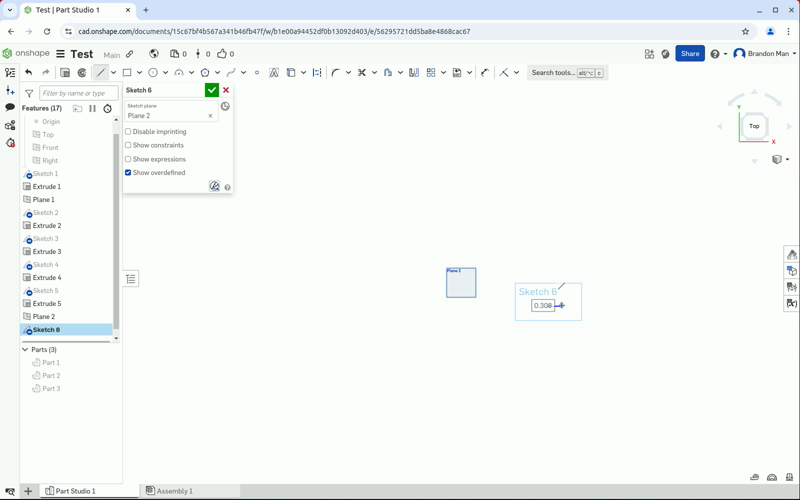
key_down(shift)
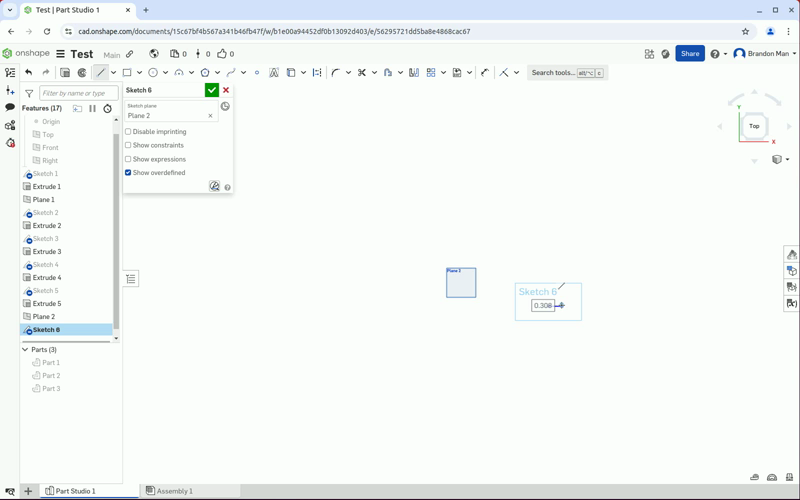
mouse_move(589, 304)
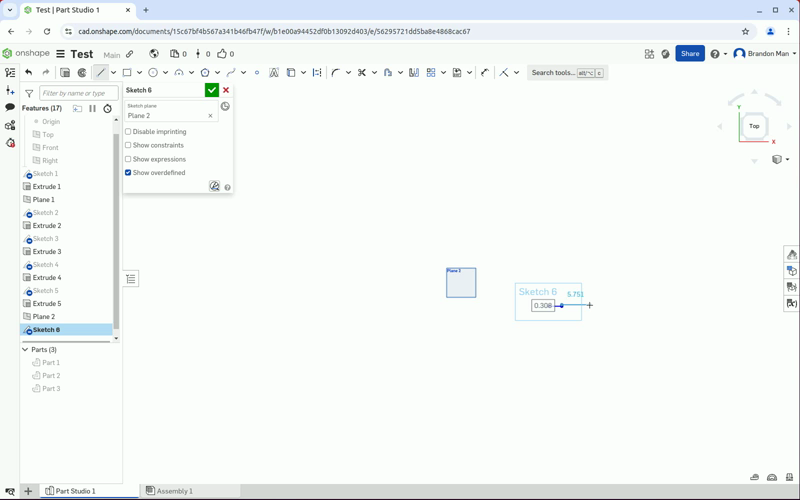
mouse_move(548, 300)
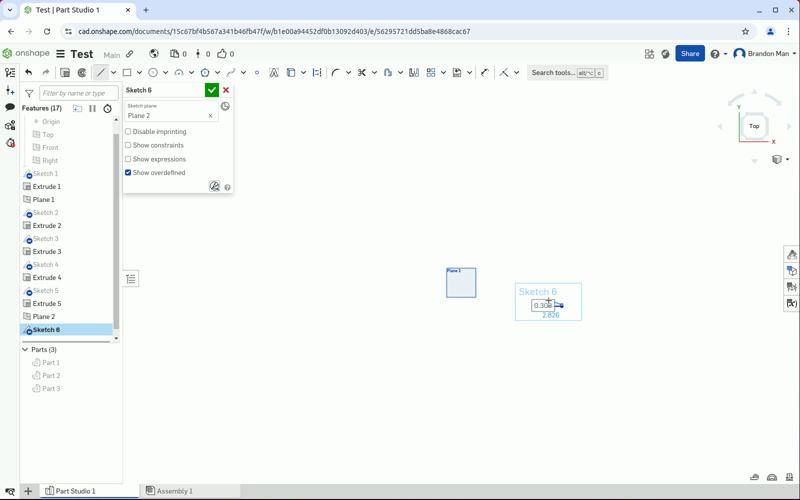
click(548, 300)
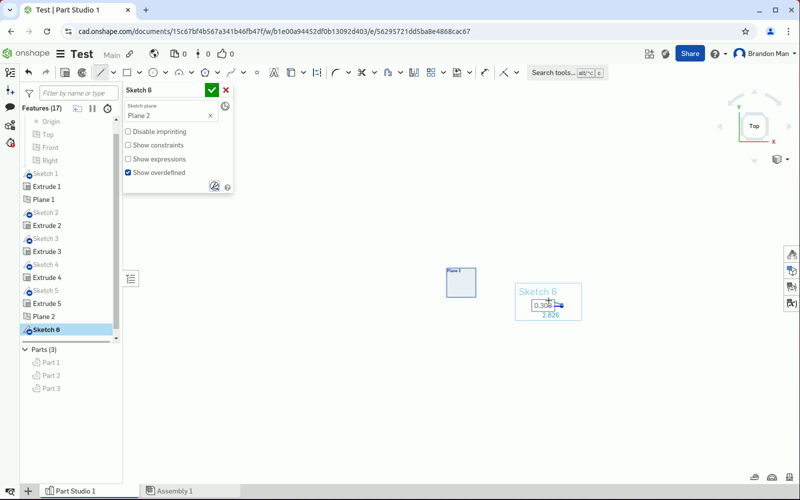
key_up(shift)
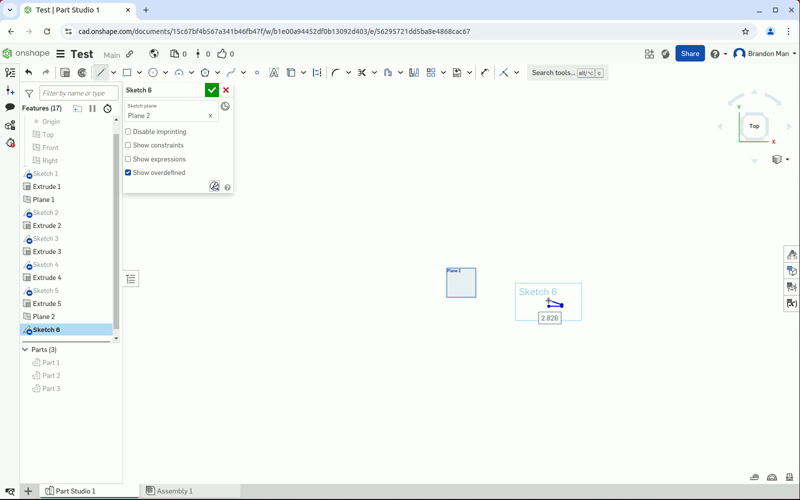
mouse_move(578, 300)
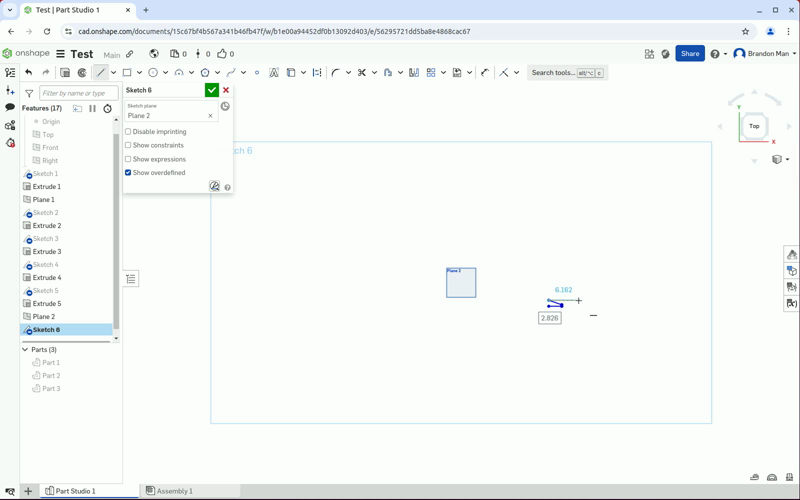
key_down(shift)
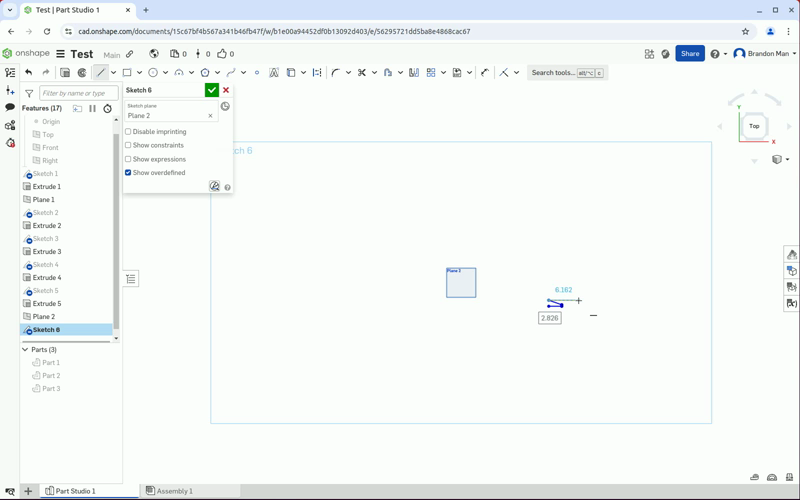
mouse_move(548, 306)
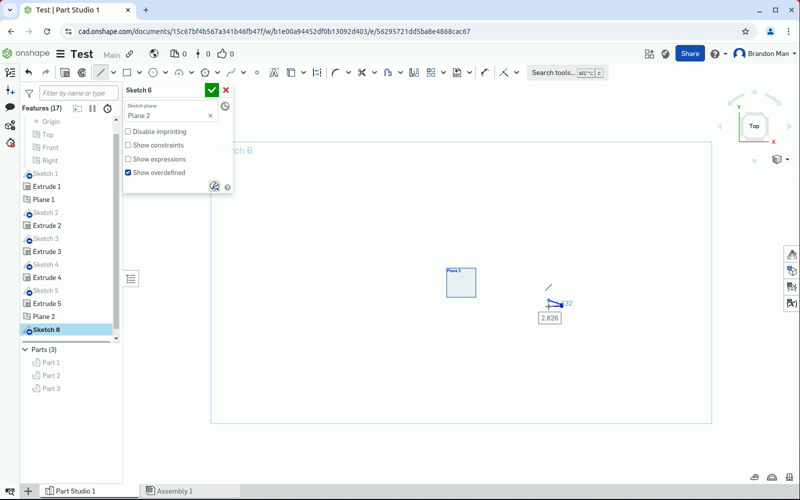
scroll(6)
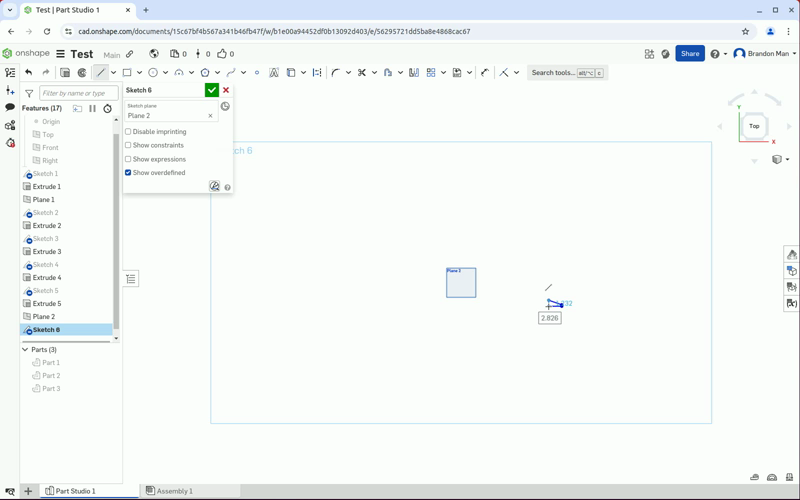
scroll(6)
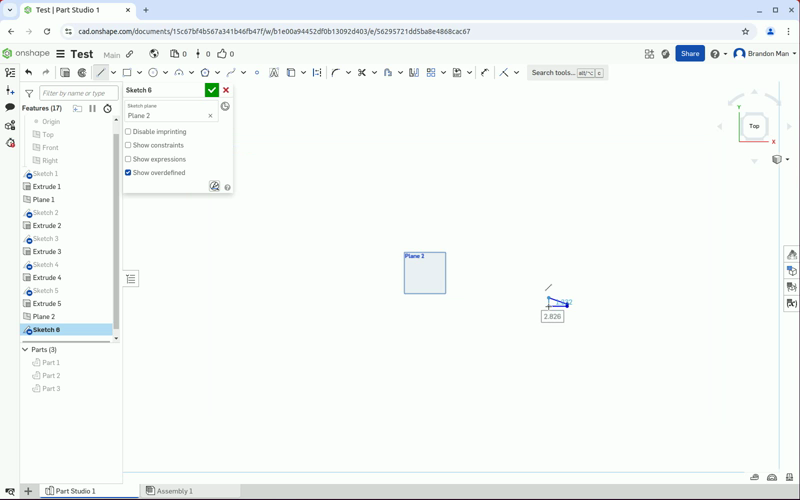
scroll(6)
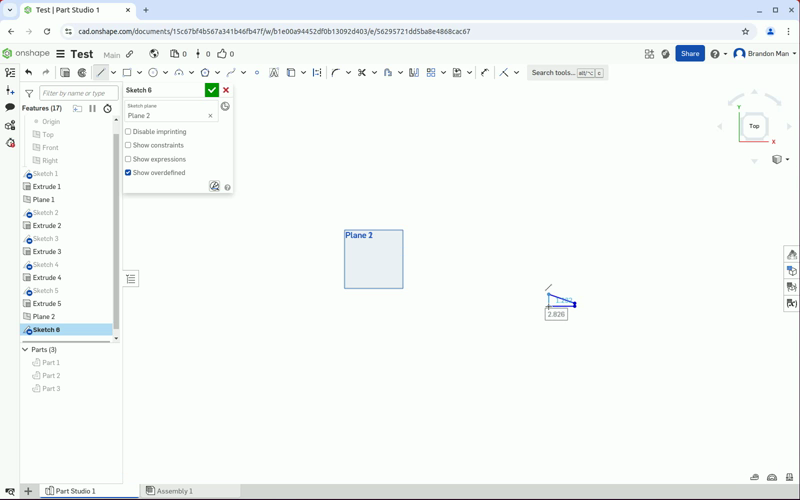
scroll(6)
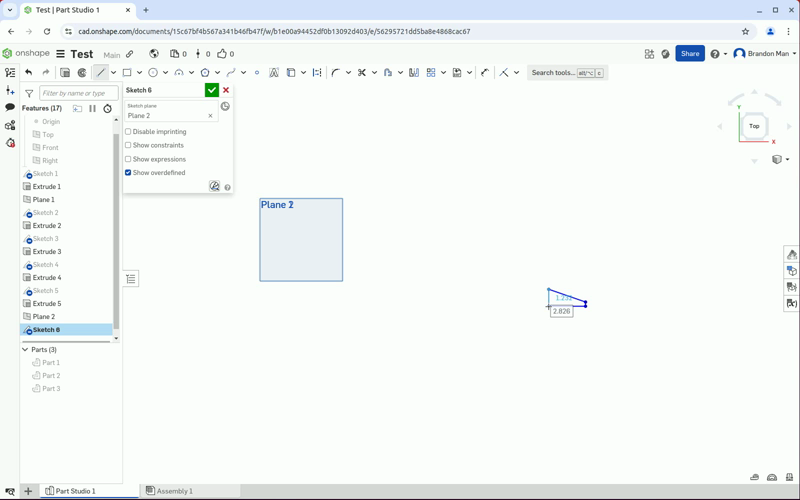
scroll(6)
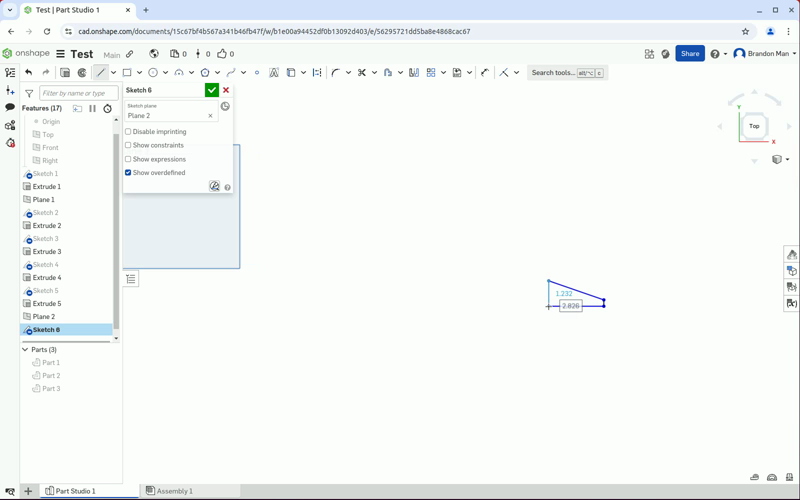
scroll(6)
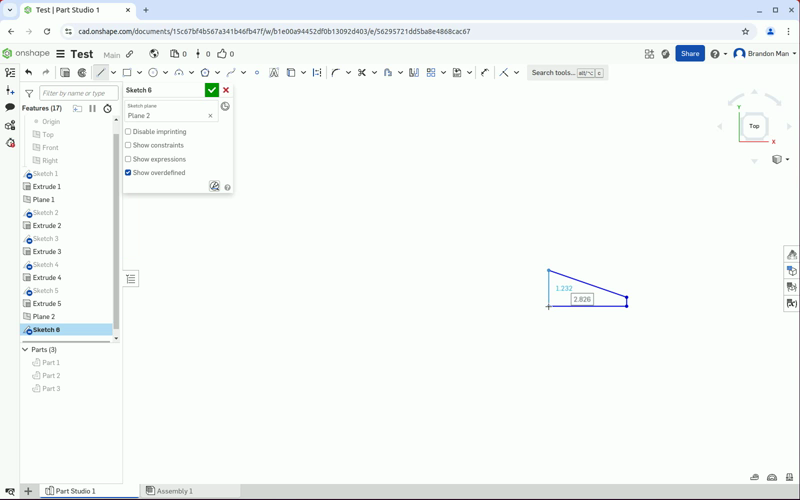
scroll(6)
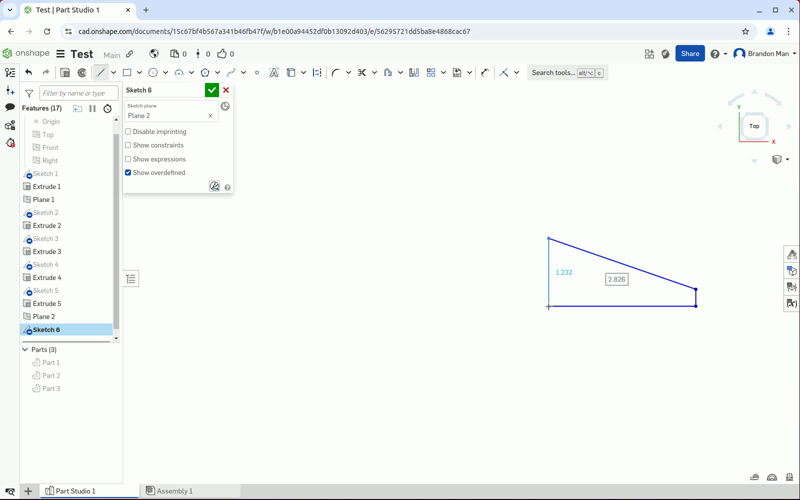
key_up(shift)
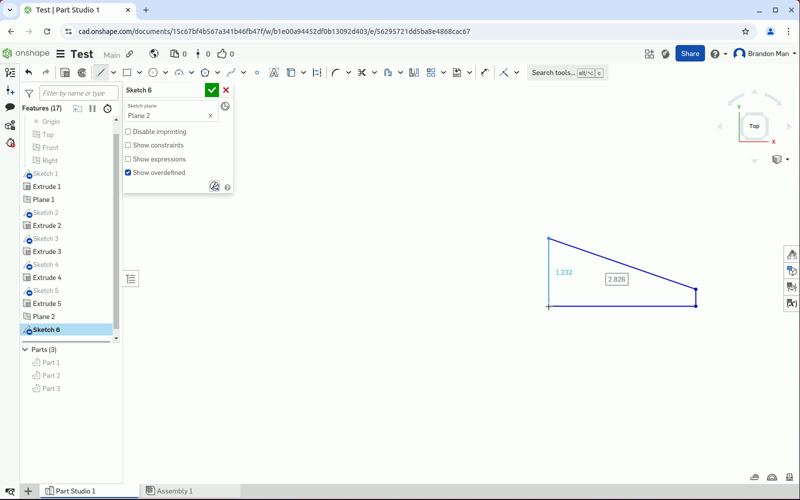
click(548, 306)
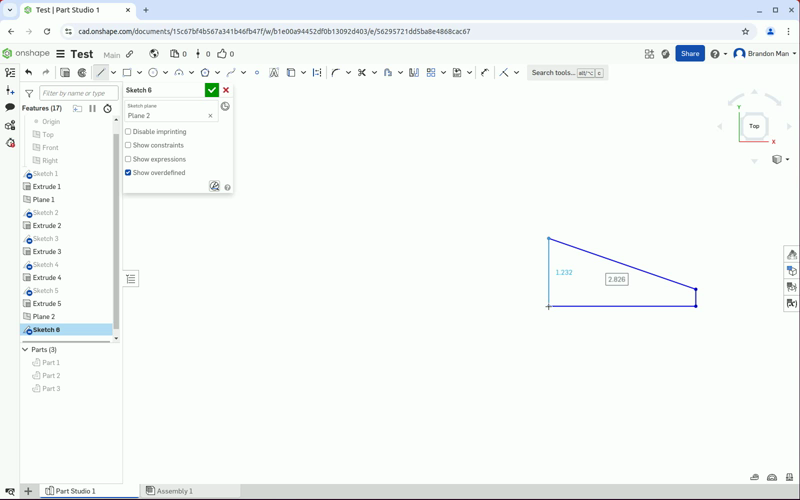
scroll(-6)
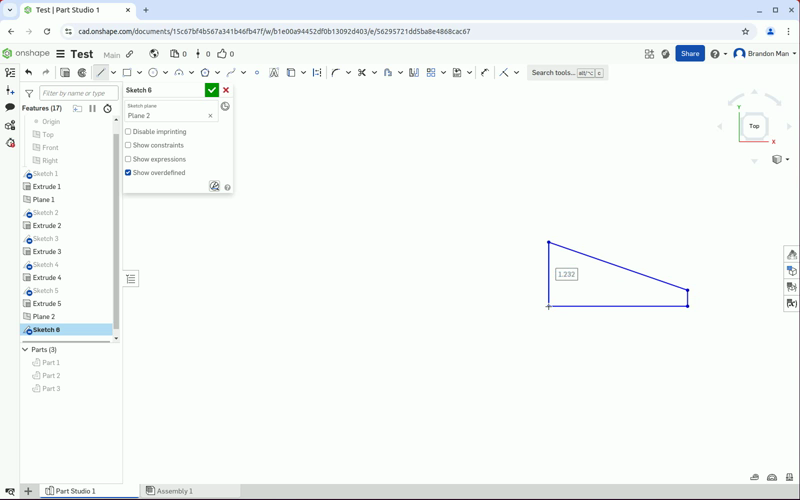
scroll(-6)
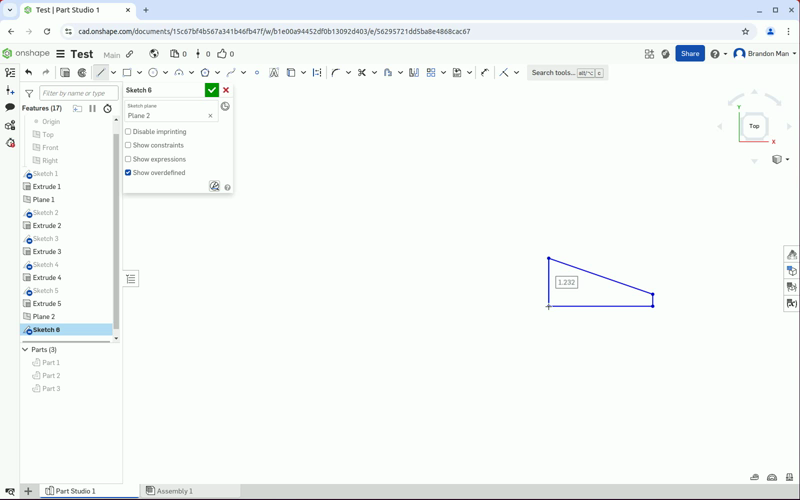
scroll(-6)
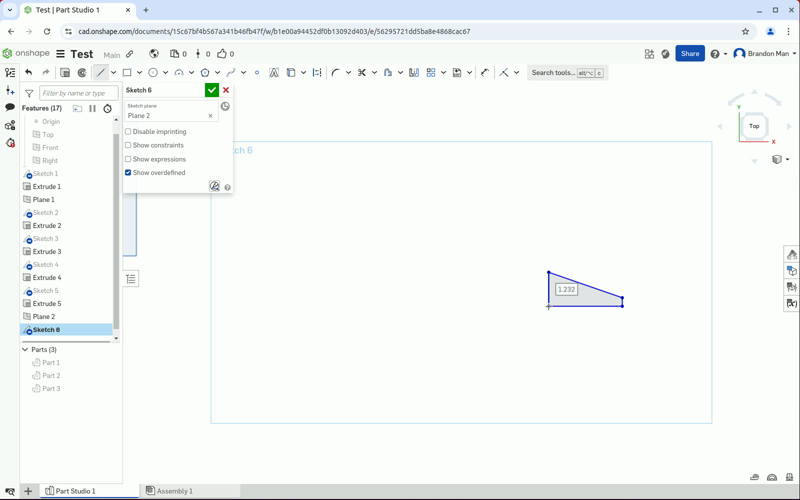
scroll(-6)
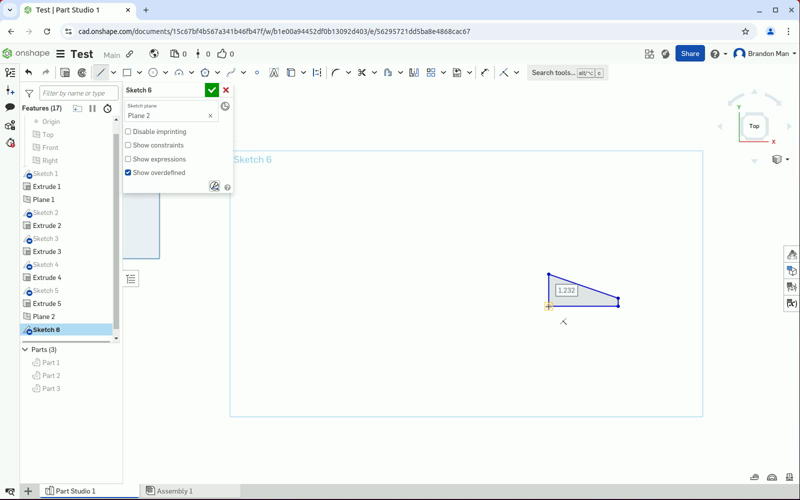
scroll(-6)
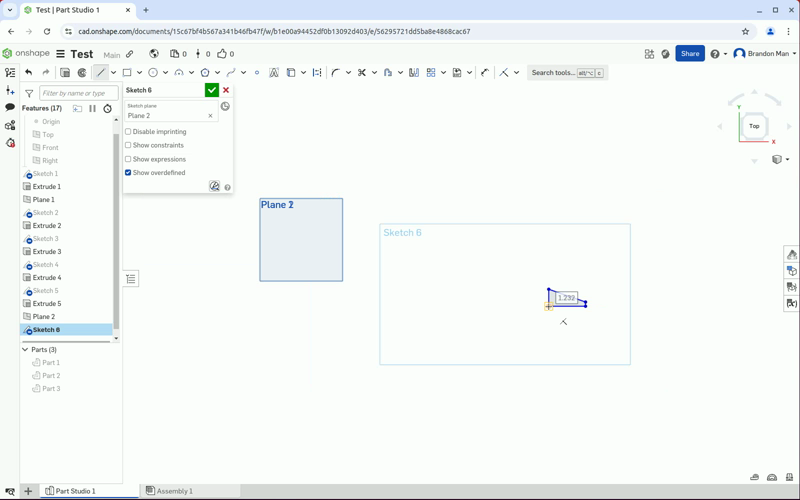
scroll(-6)
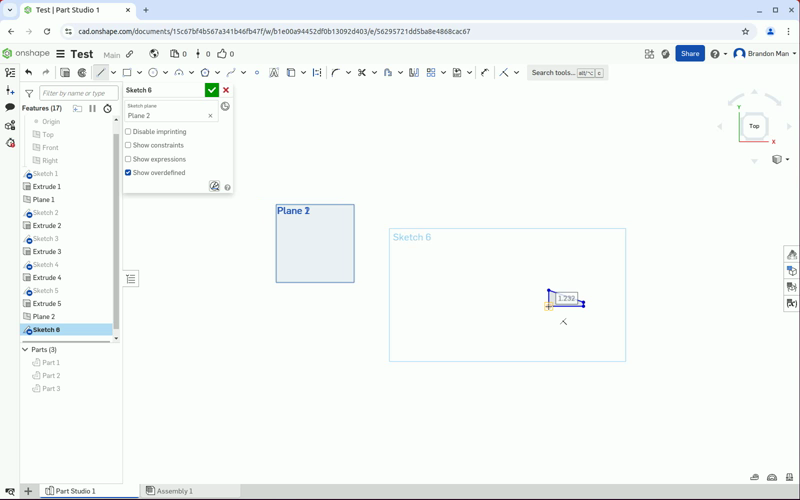
scroll(-6)
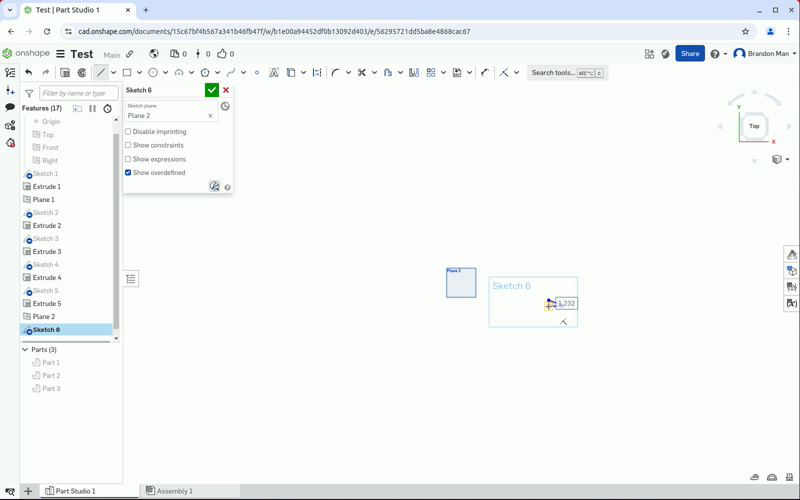
key(esc)
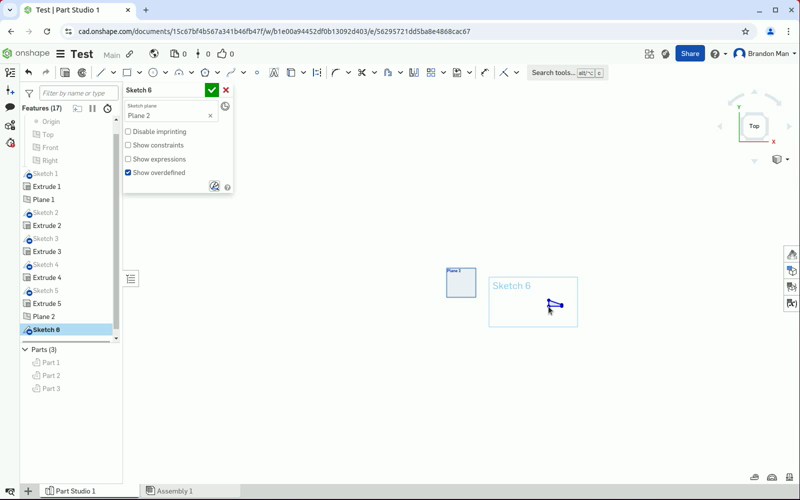
mouse_move(554, 302)
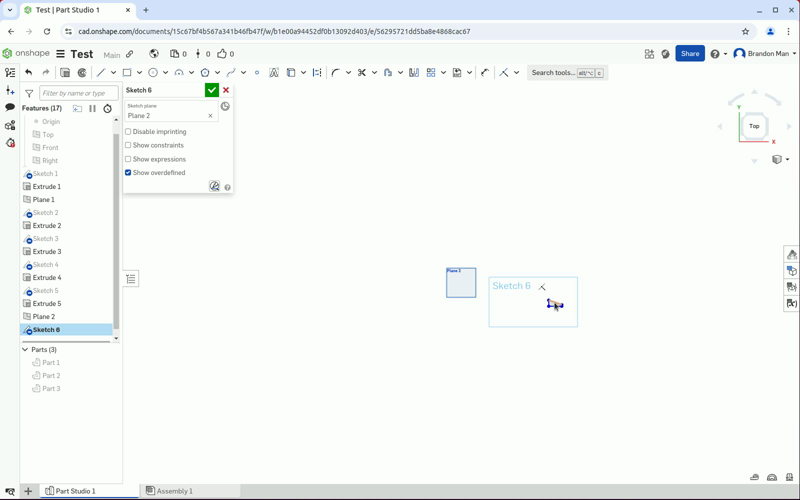
scroll(6)
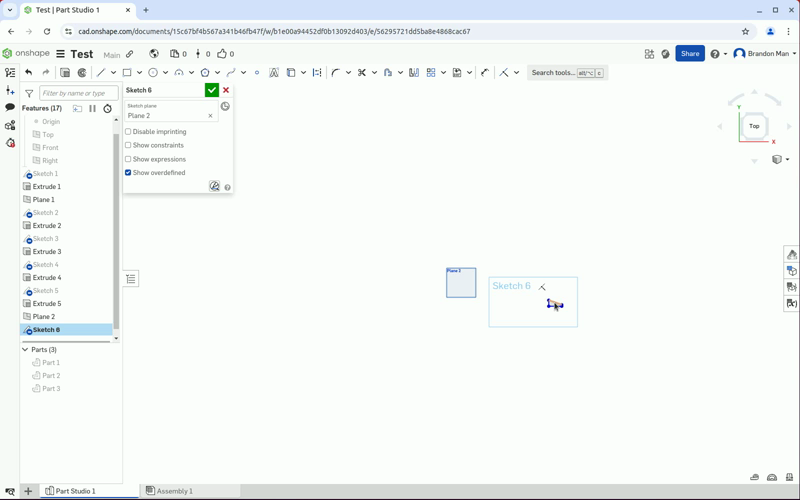
scroll(6)
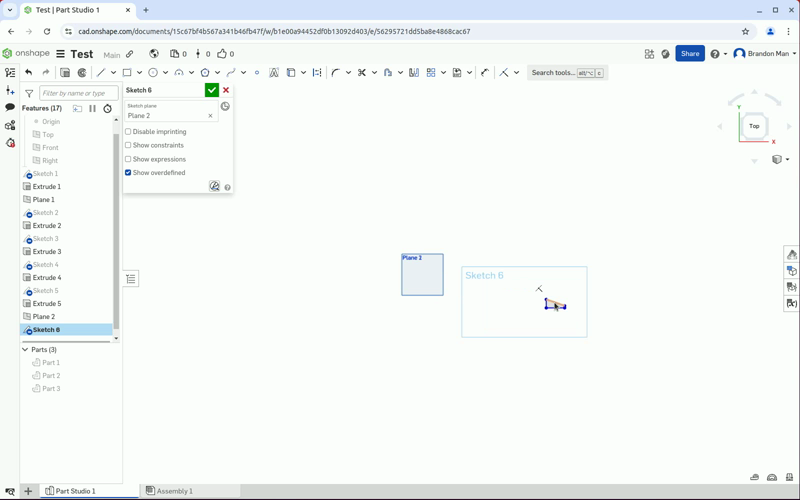
scroll(6)
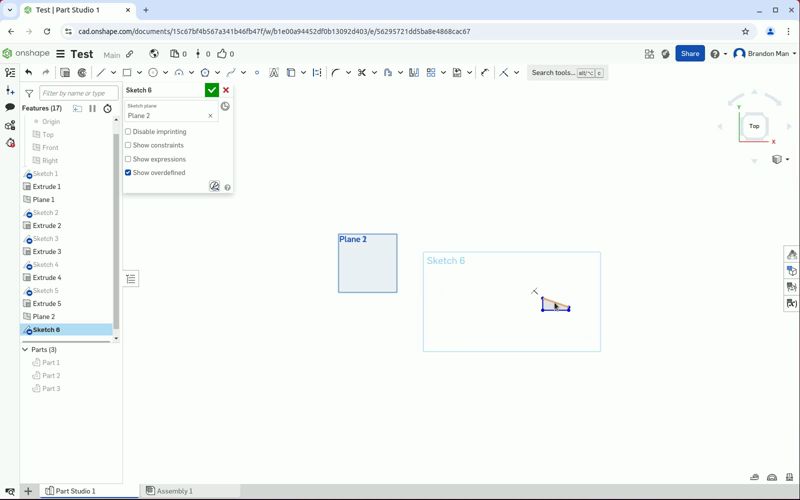
scroll(6)
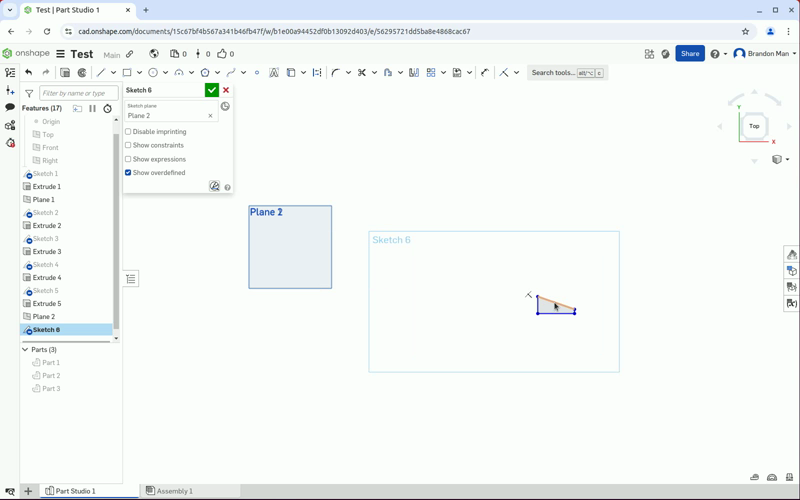
scroll(6)
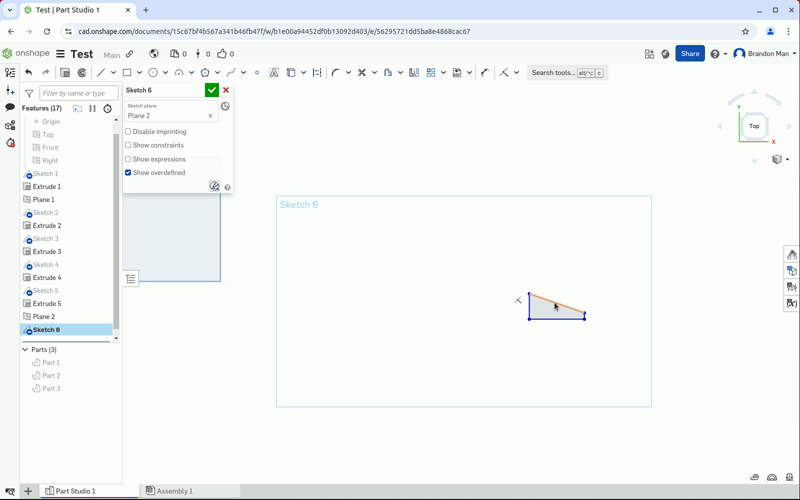
scroll(6)
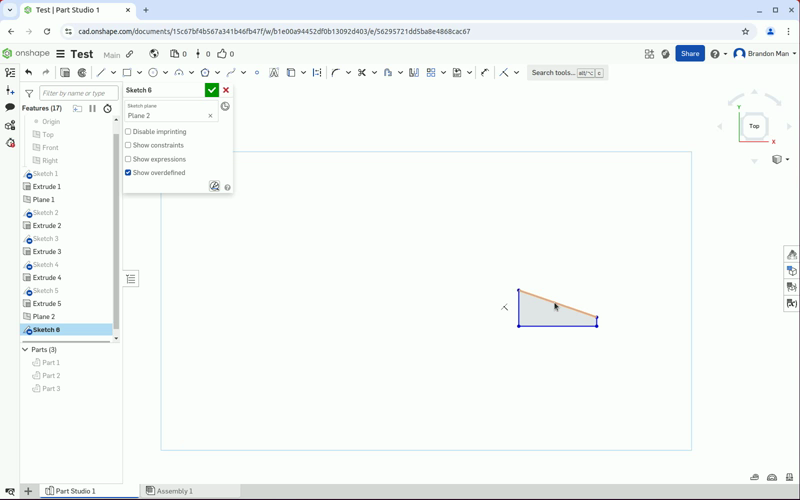
scroll(6)
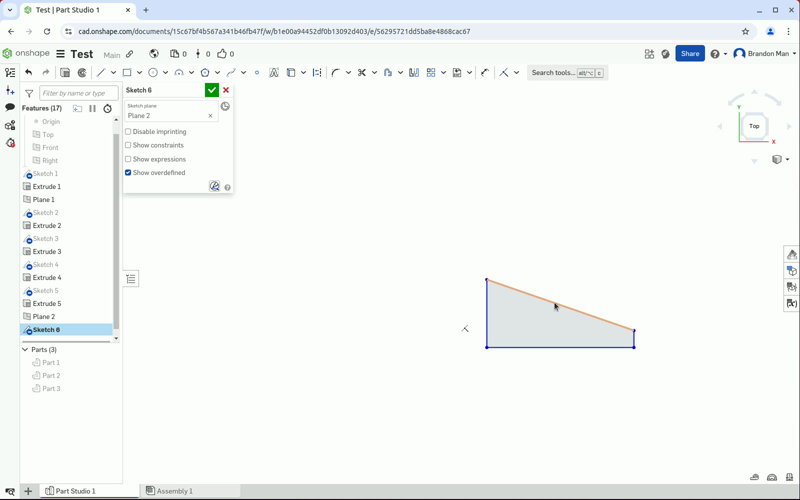
click(554, 302)
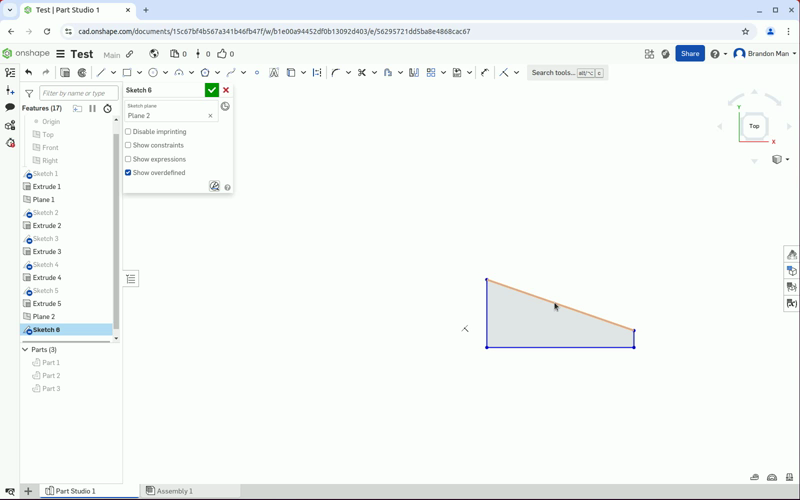
scroll(-6)
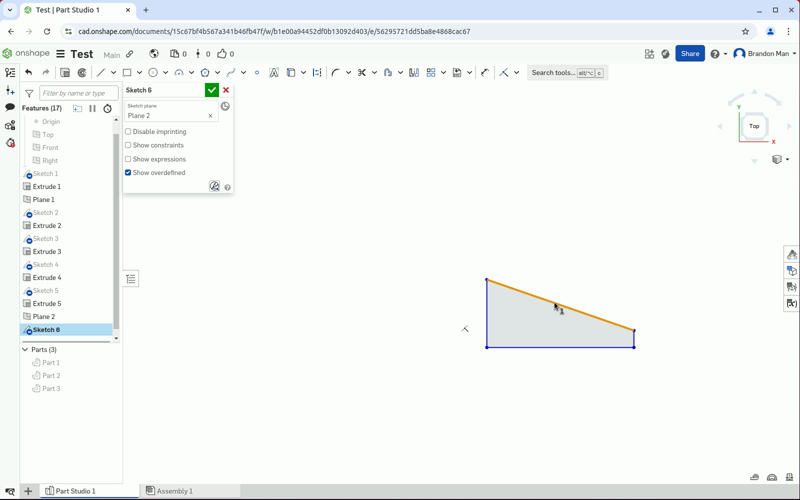
scroll(-6)
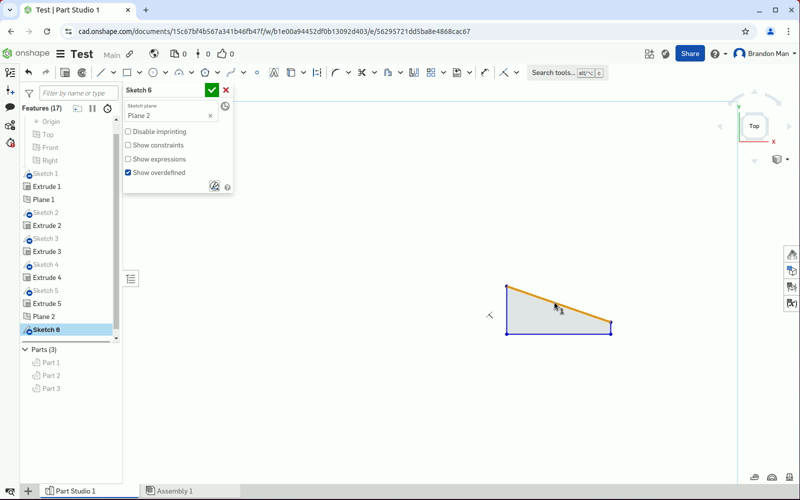
scroll(-6)
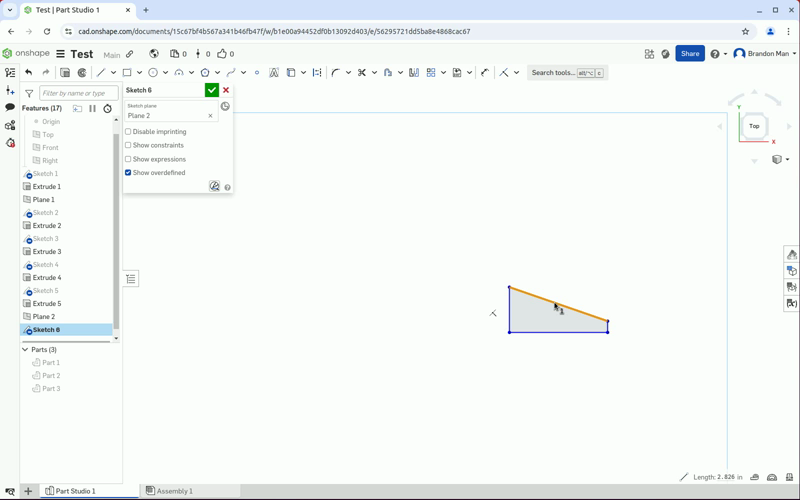
scroll(-6)
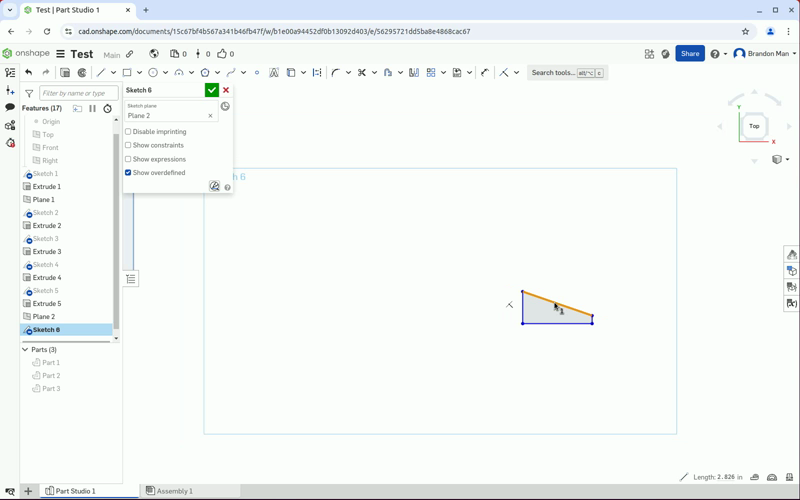
scroll(-6)
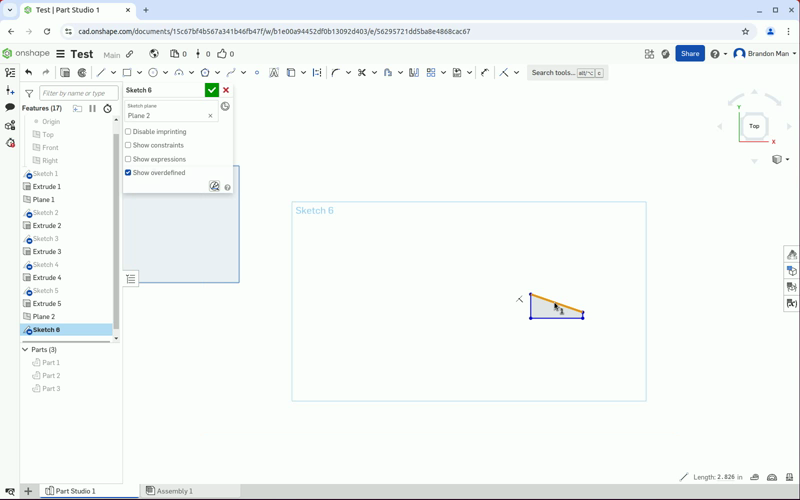
scroll(-6)
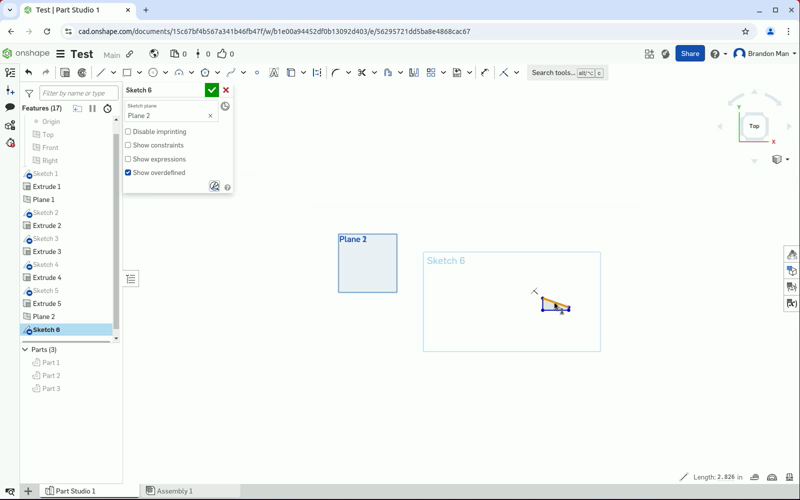
scroll(-6)
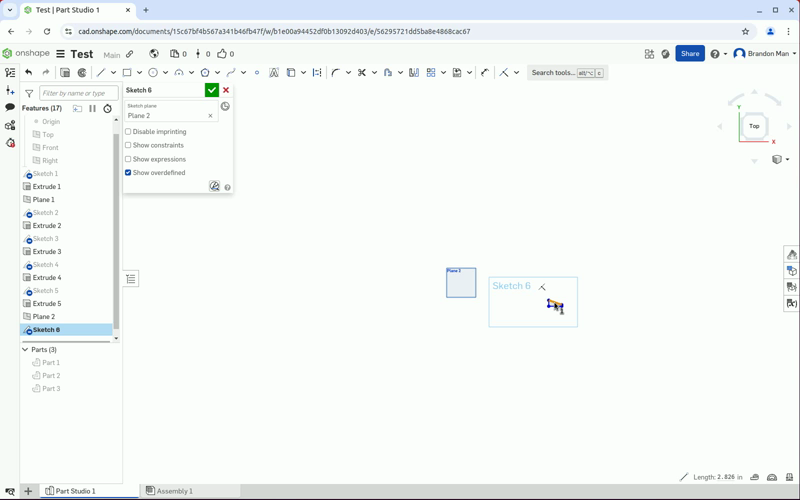
mouse_move(73, 352)
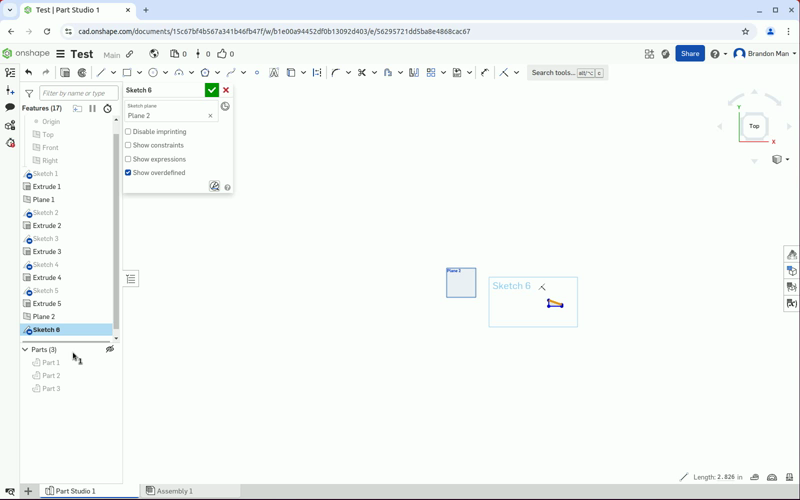
key(shift+y)
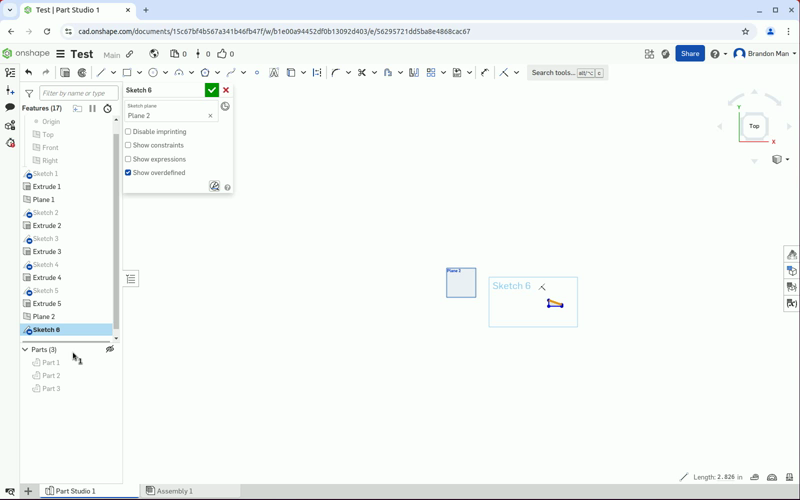
key(shift+e)
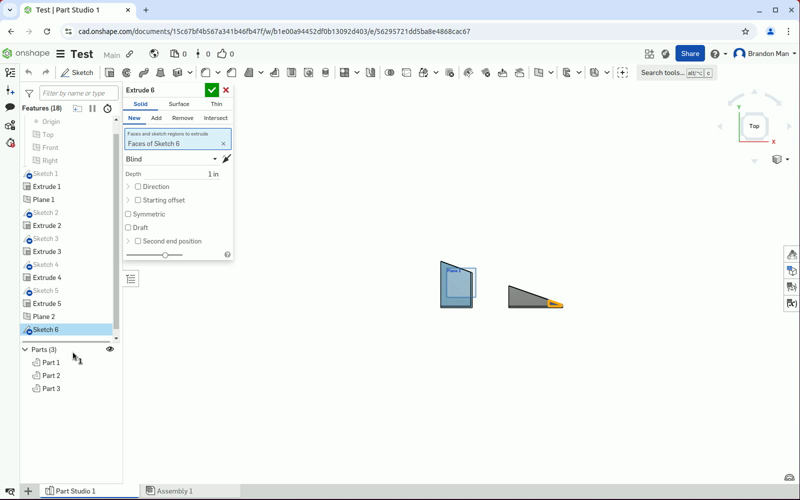
mouse_move(143, 106)
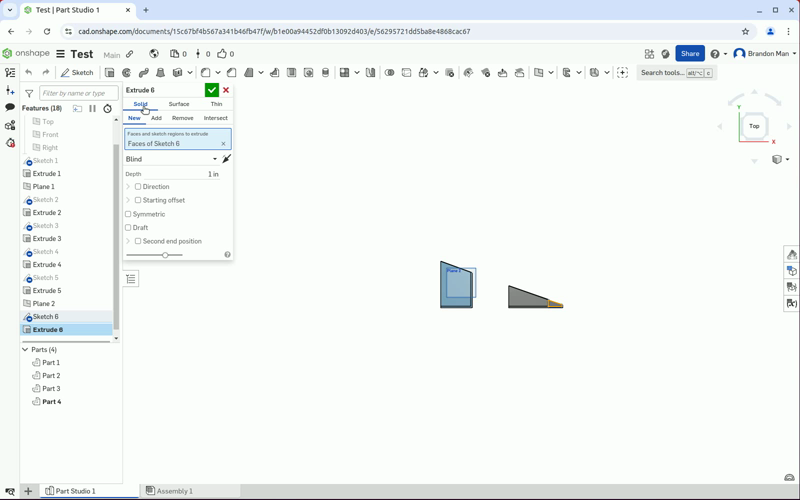
click(143, 106)
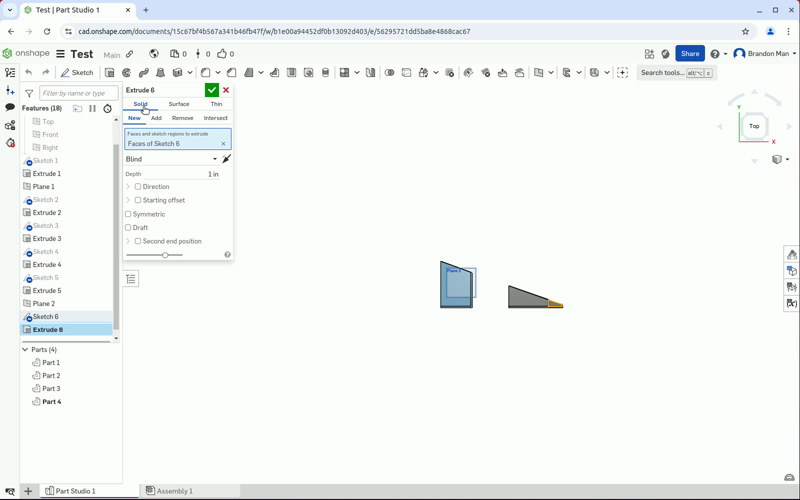
mouse_move(186, 120)
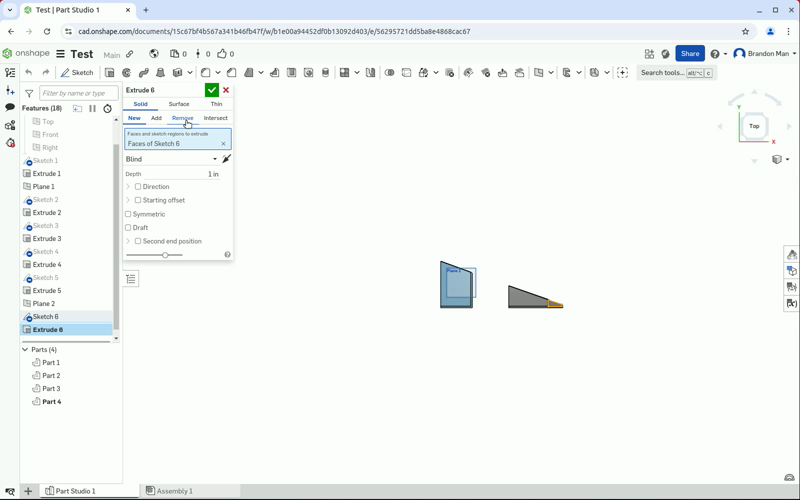
click(186, 120)
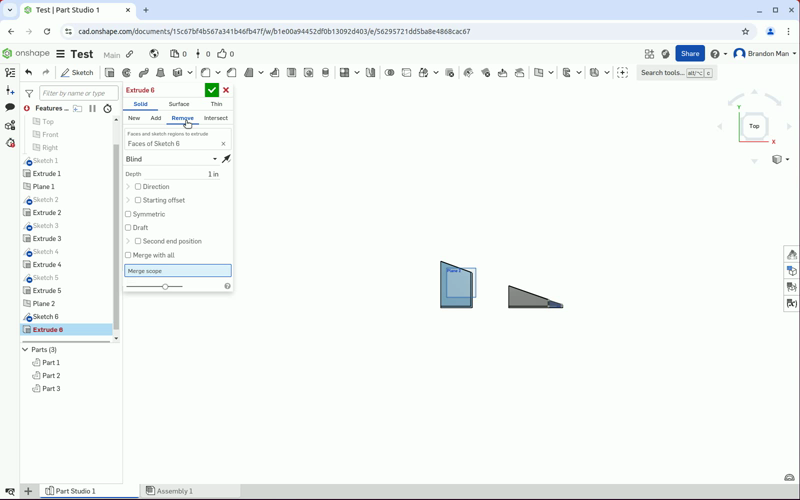
key(tab, 4)
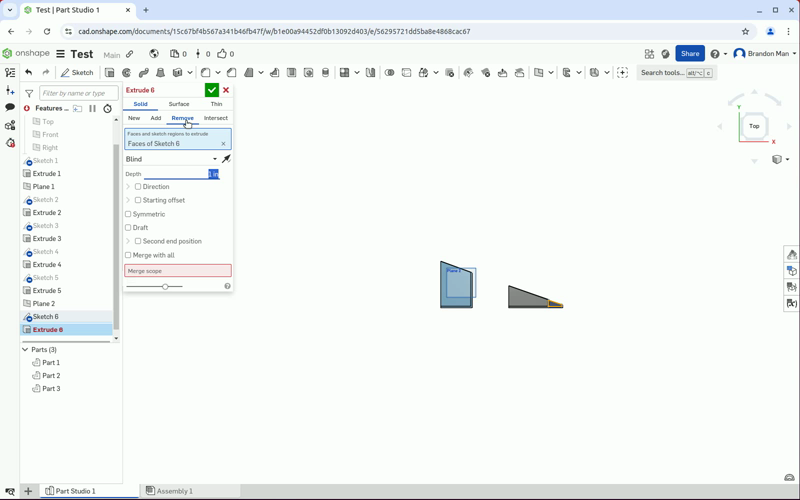
text(1.926)
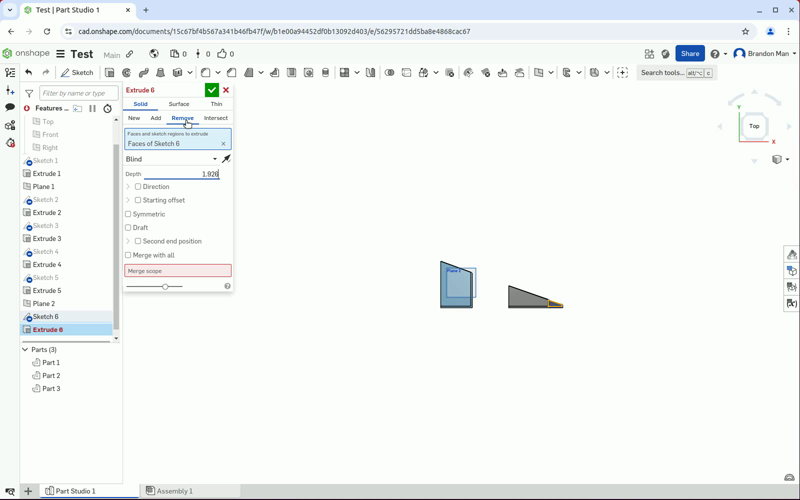
key(tab, 6)
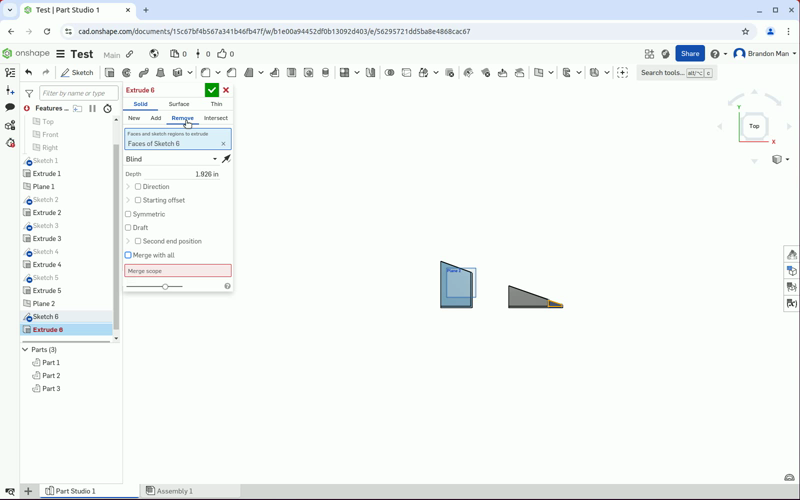
key(space)
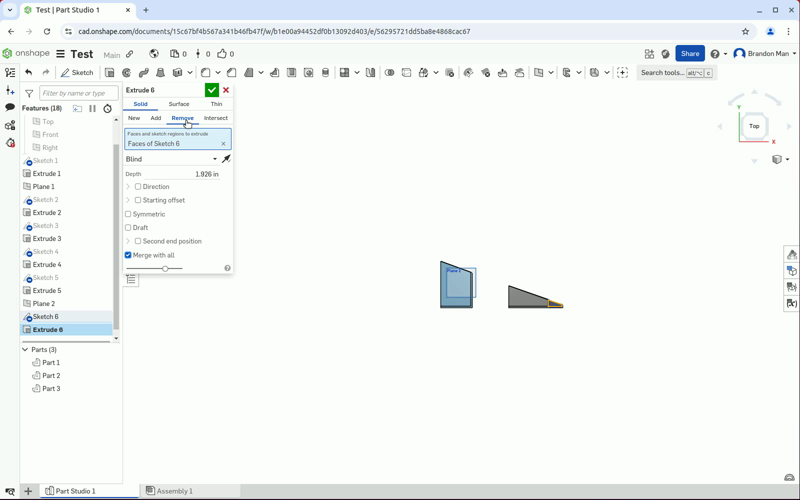
key(enter)
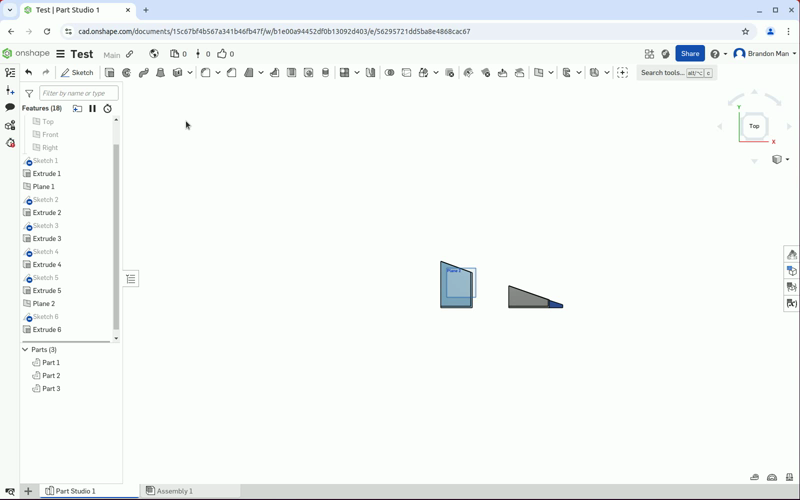
key(shift+h)
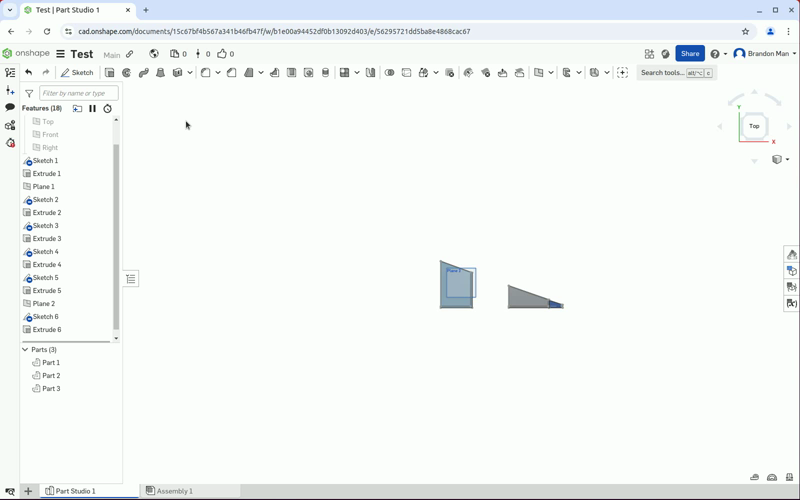
key(shift+h)
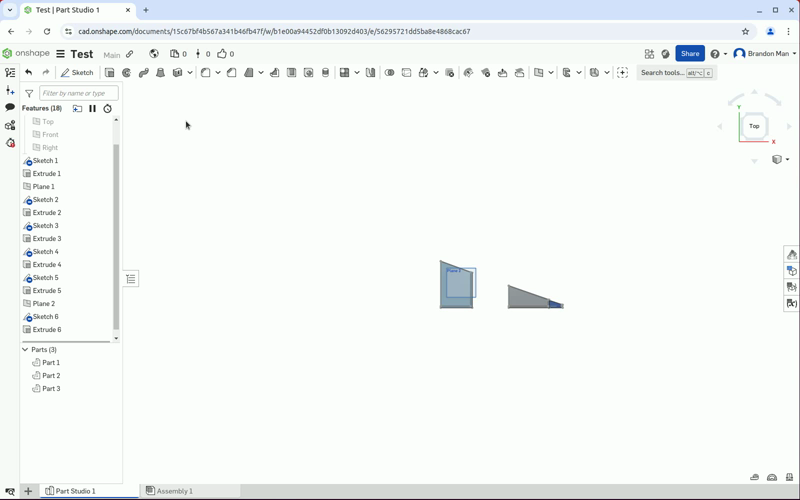
key(shift+7)
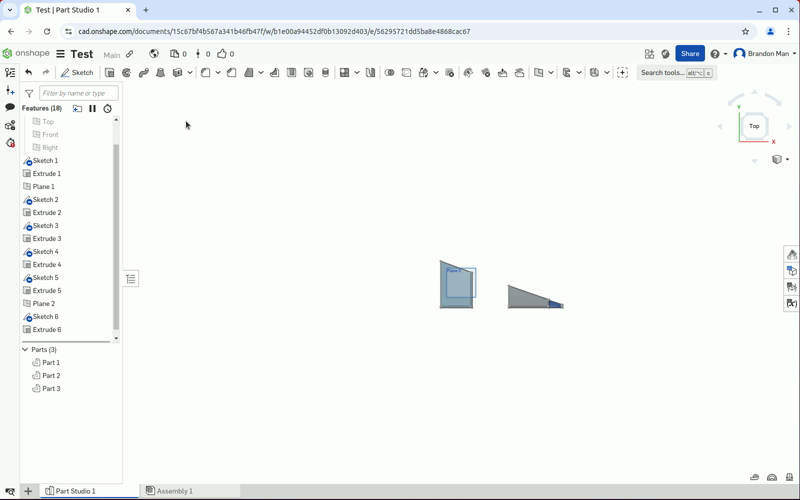
key(up, 3)
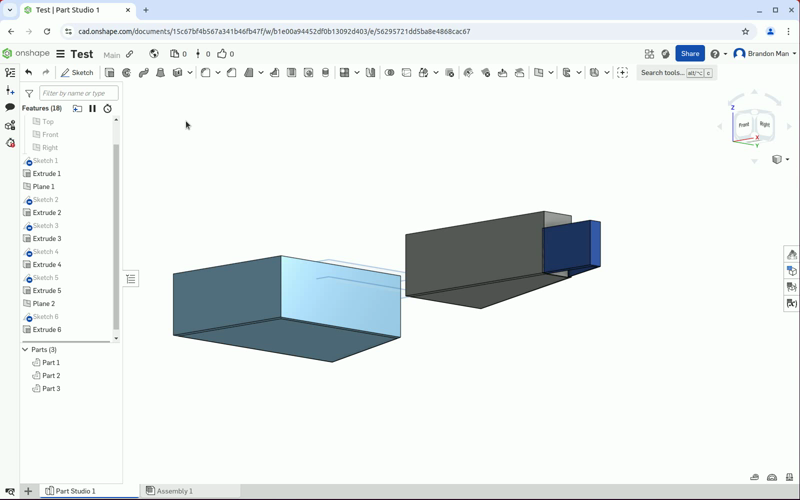
key(left, 3)
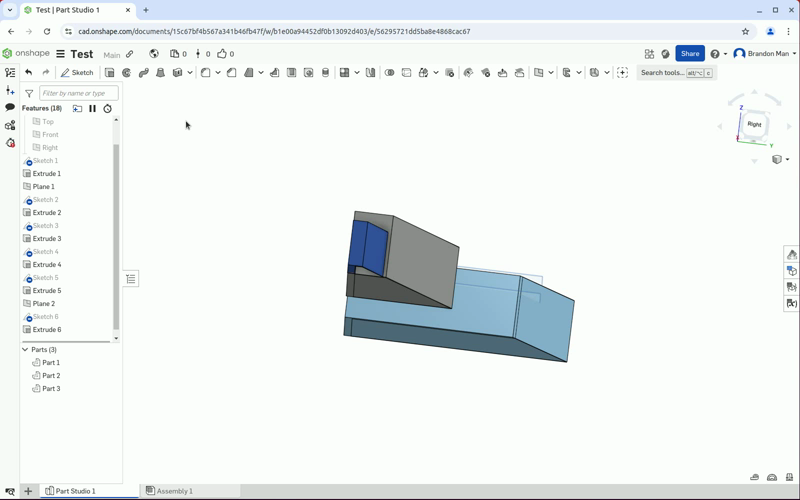
key(right, 3)
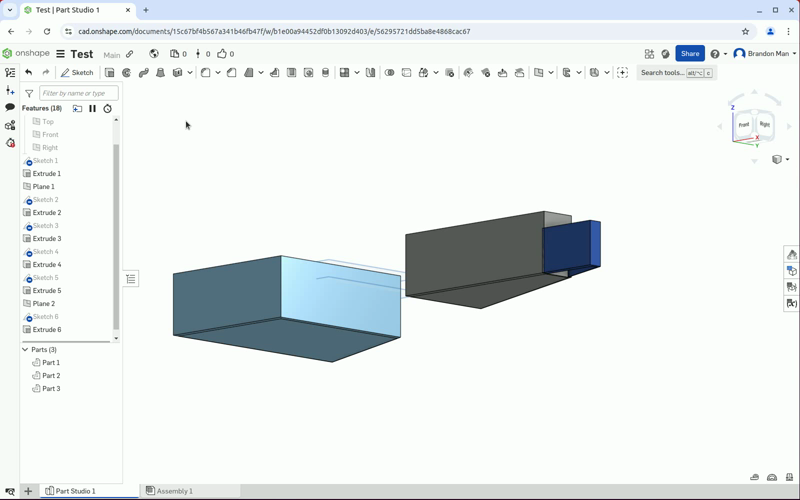
key(down, 3)
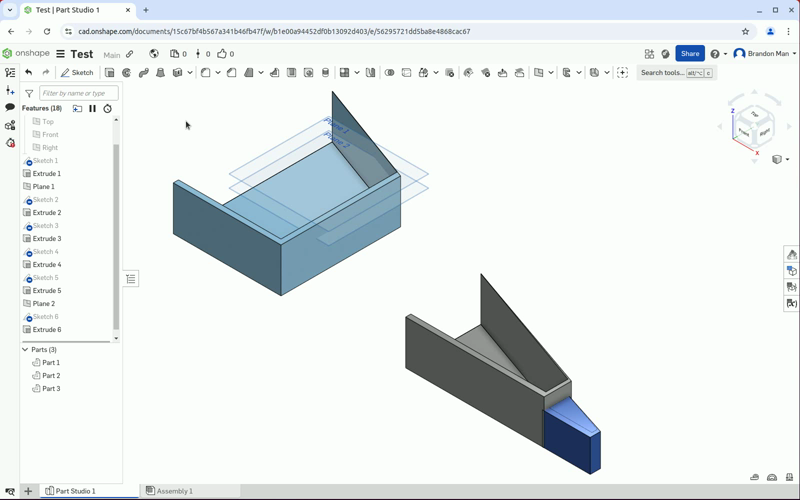
mouse_move(69, 163)
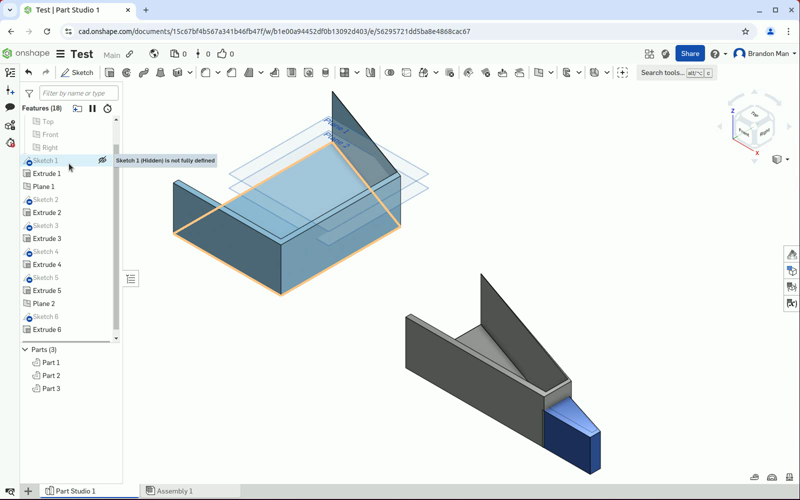
click(69, 163)